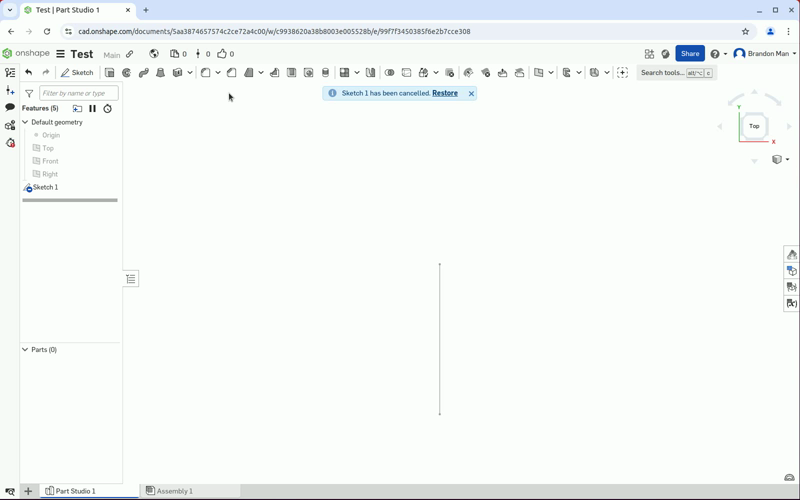
key(shift+h)
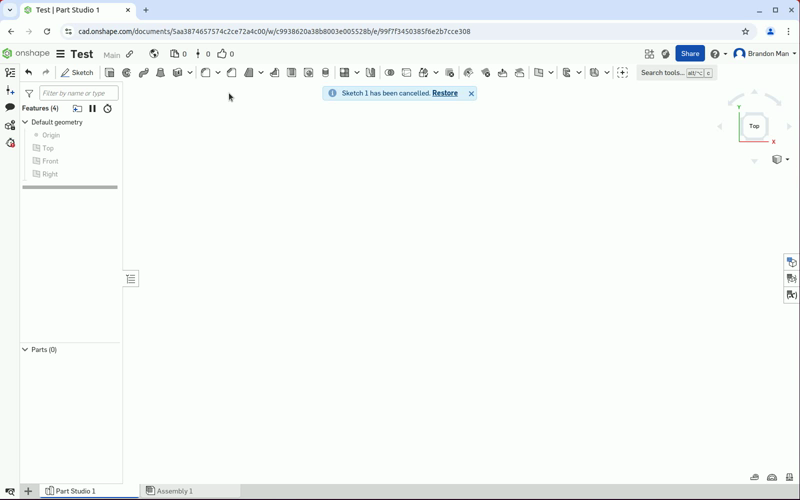
mouse_move(73, 352)
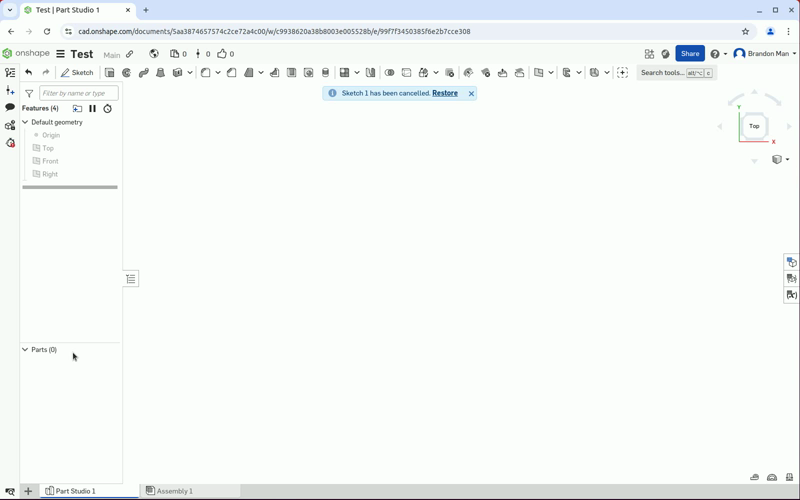
key(y)
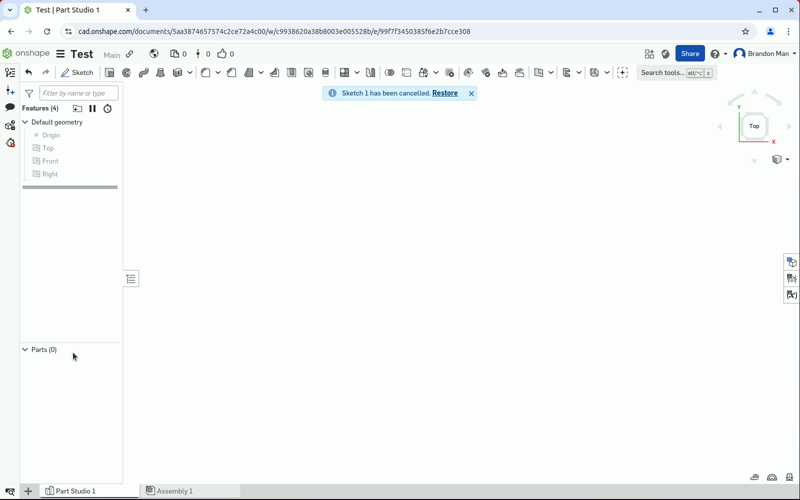
key(shift+p)
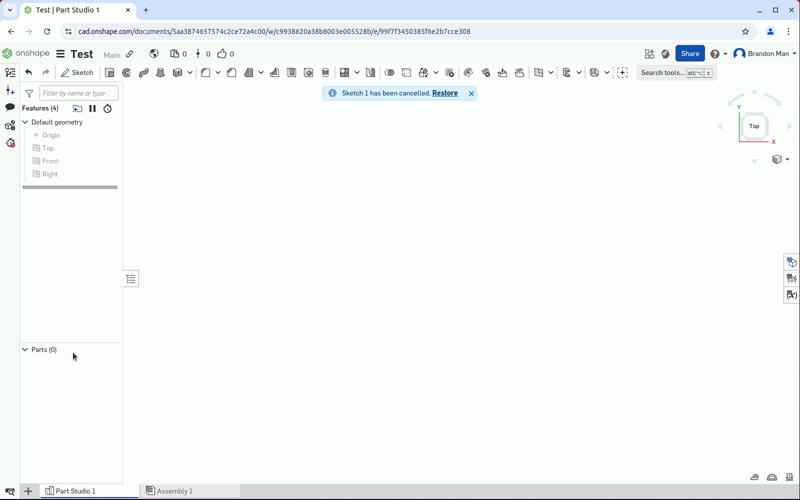
key(space)
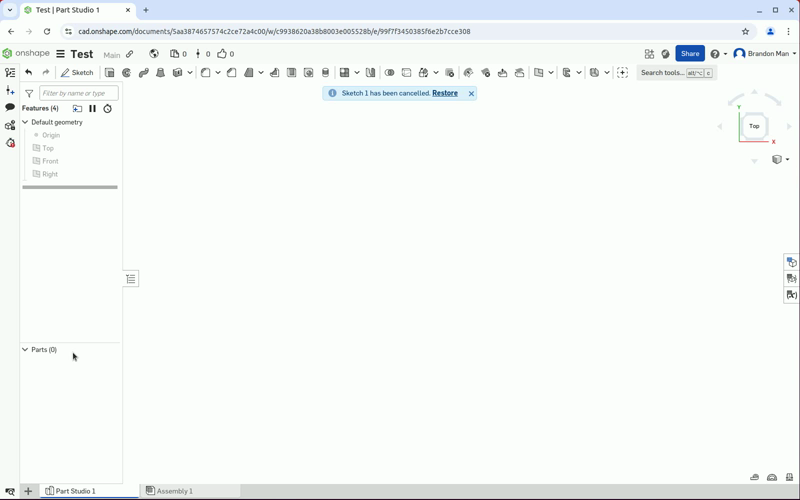
key_down(shift)
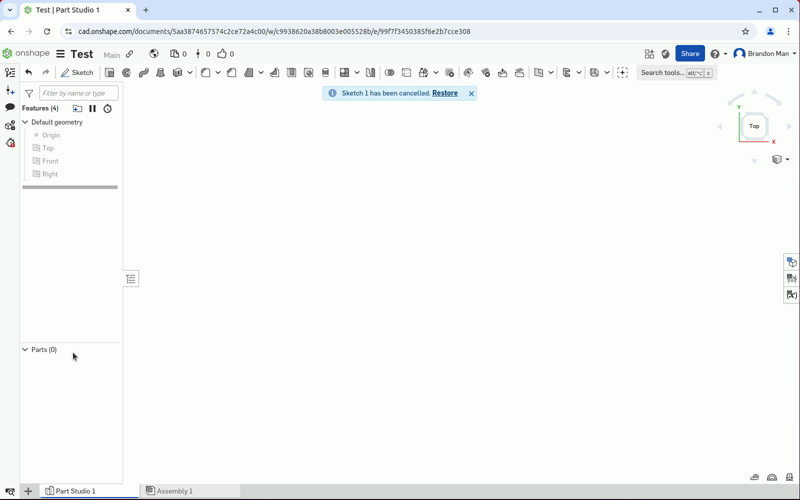
key(up)
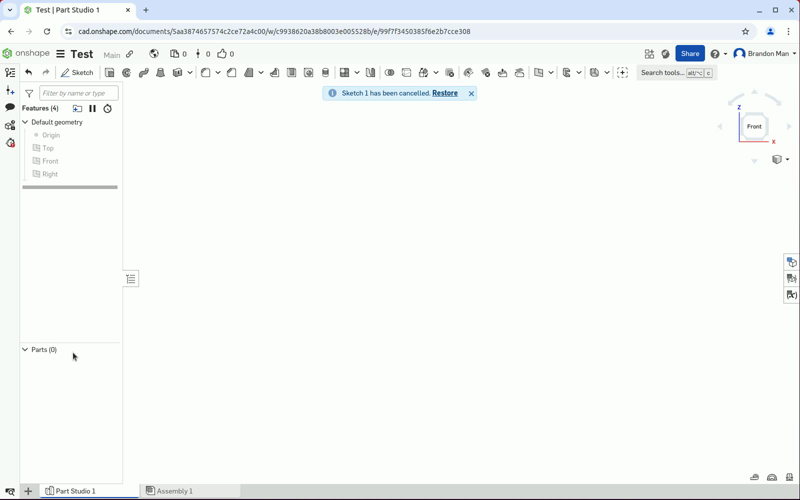
key_up(shift)
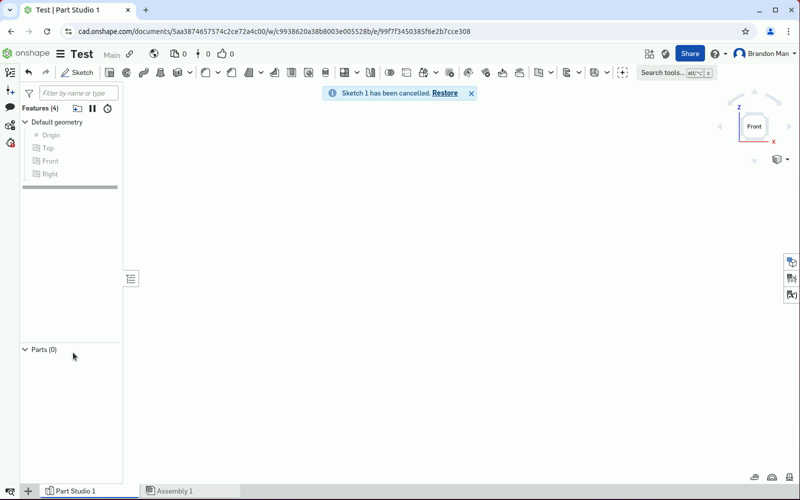
mouse_move(73, 352)
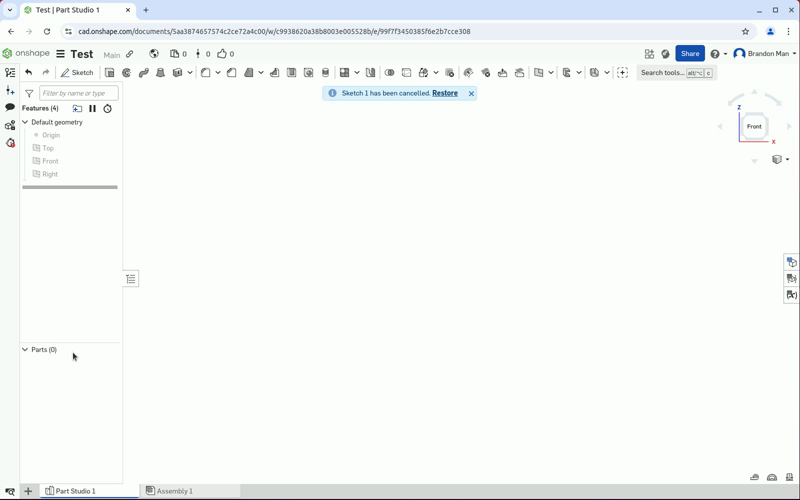
key(shift+y)
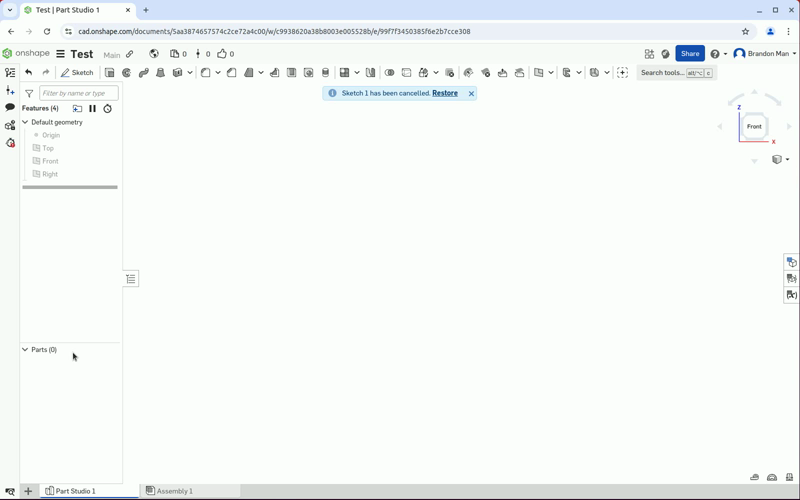
key(shift+s)
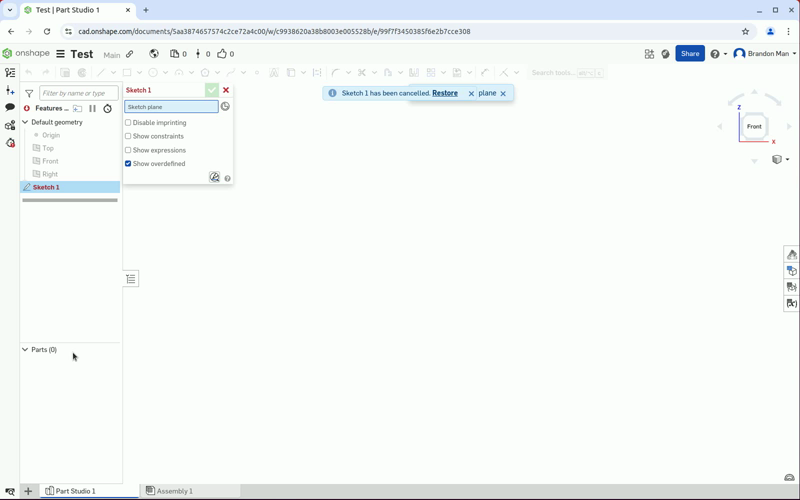
mouse_move(73, 163)
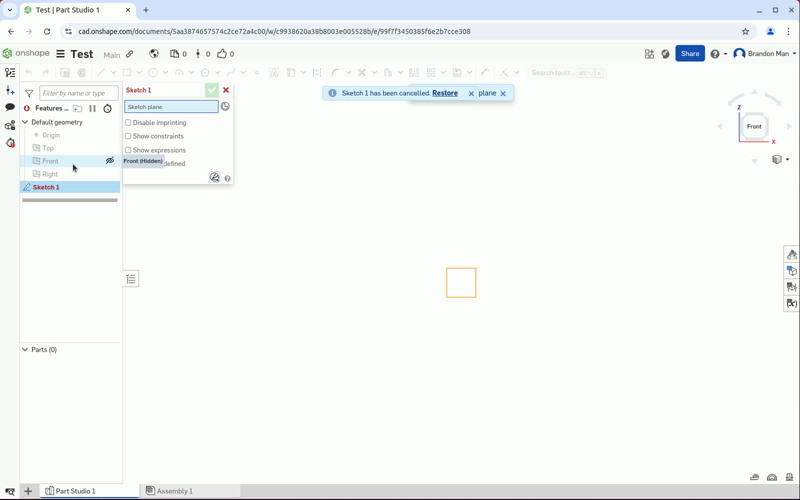
click(73, 163)
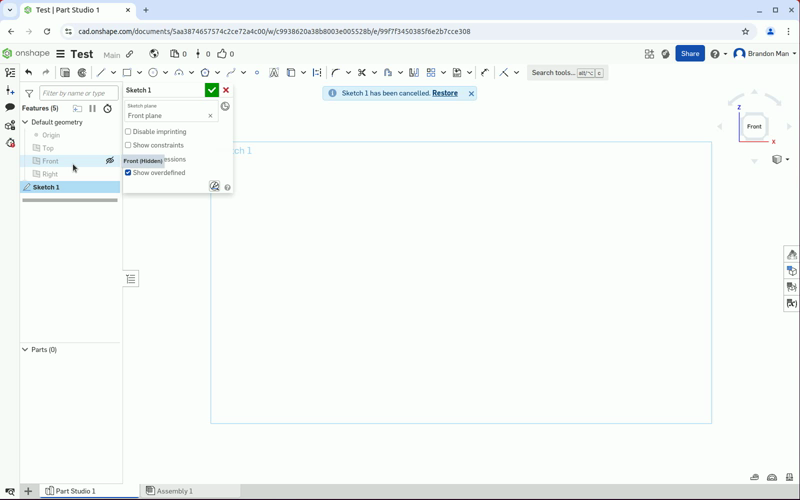
mouse_move(73, 352)
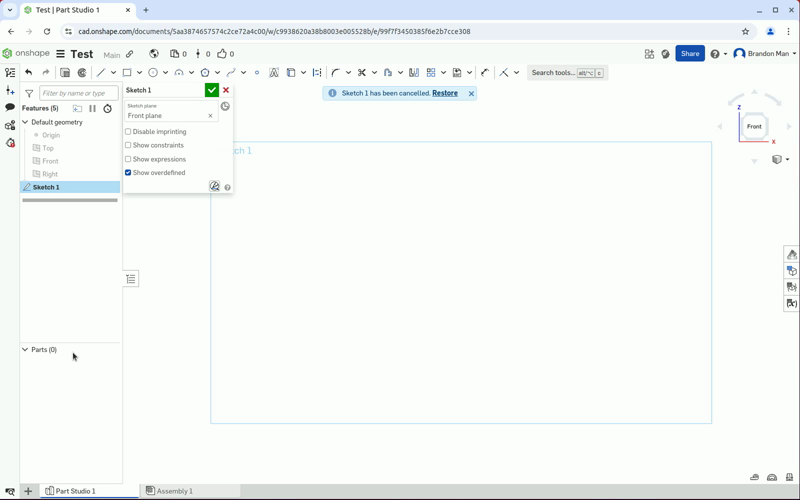
key(y)
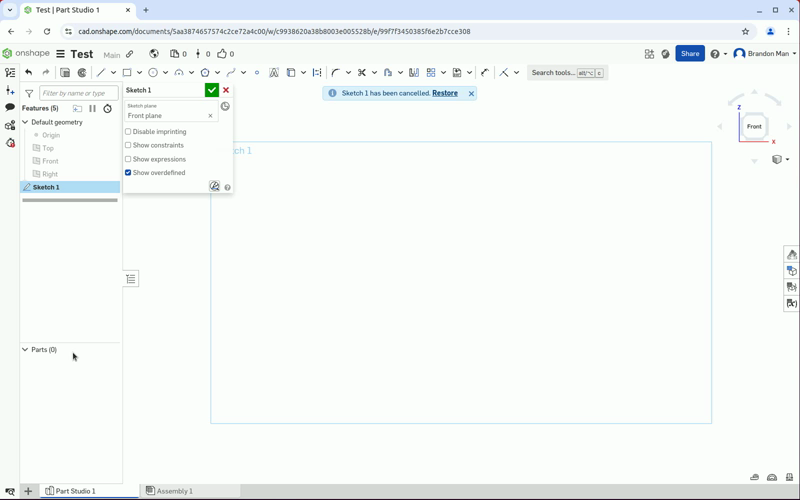
key(l)
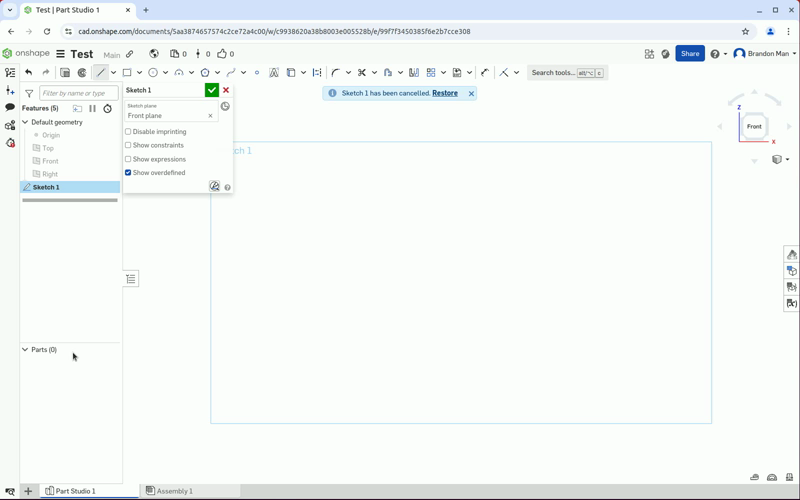
key_down(shift)
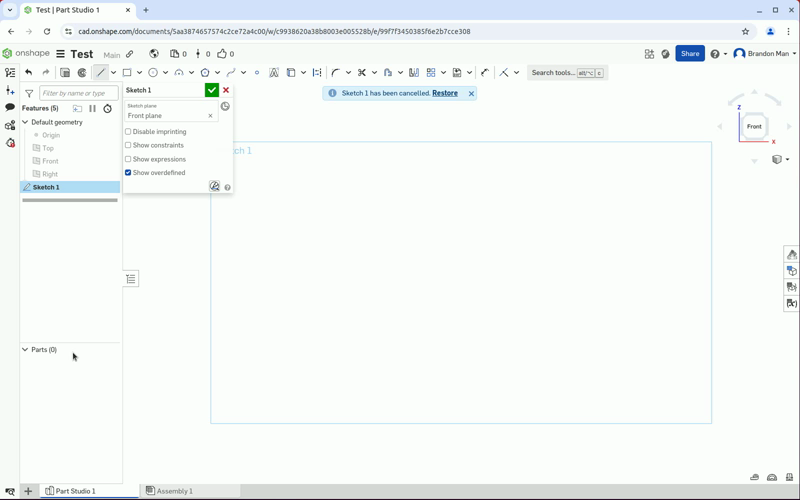
mouse_move(484, 322)
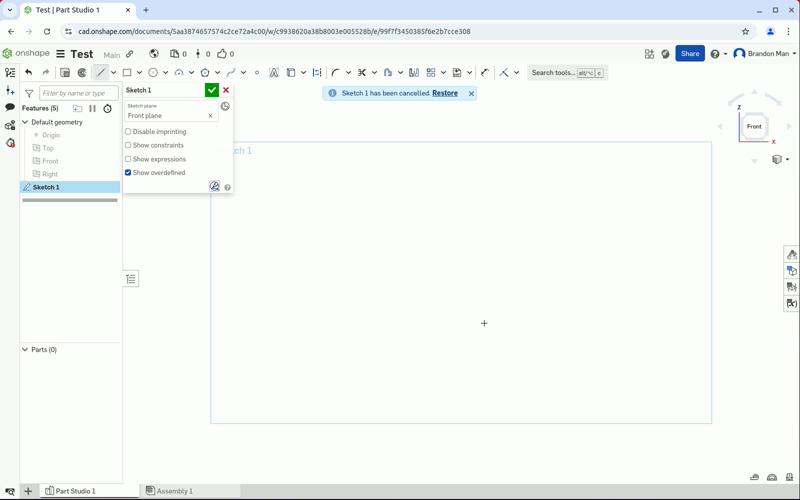
click(484, 322)
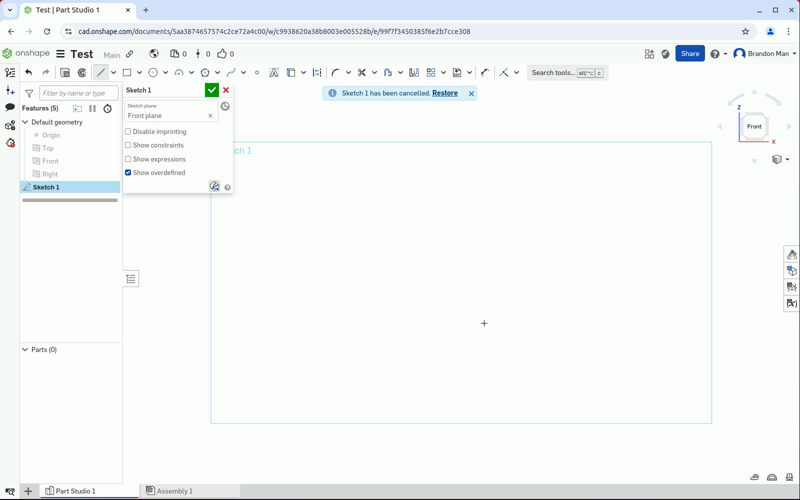
key_up(shift)
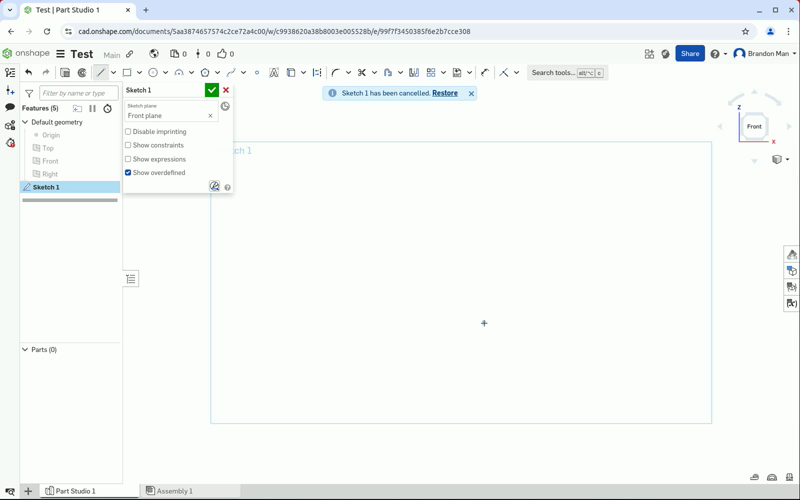
key_down(shift)
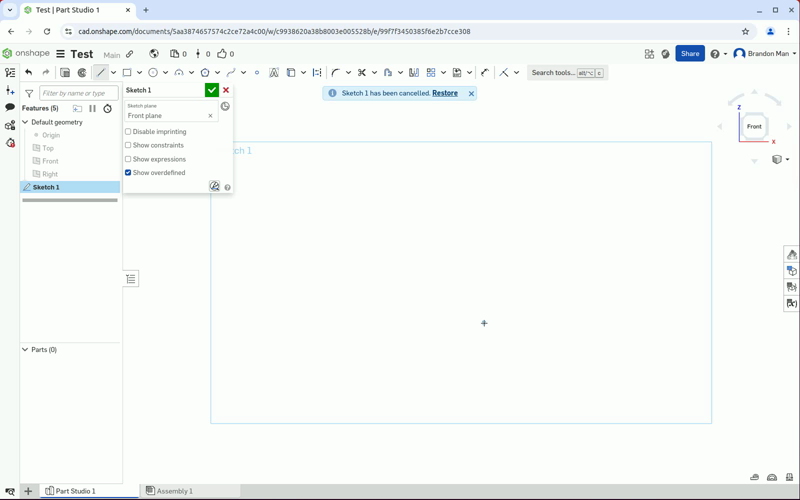
mouse_move(514, 322)
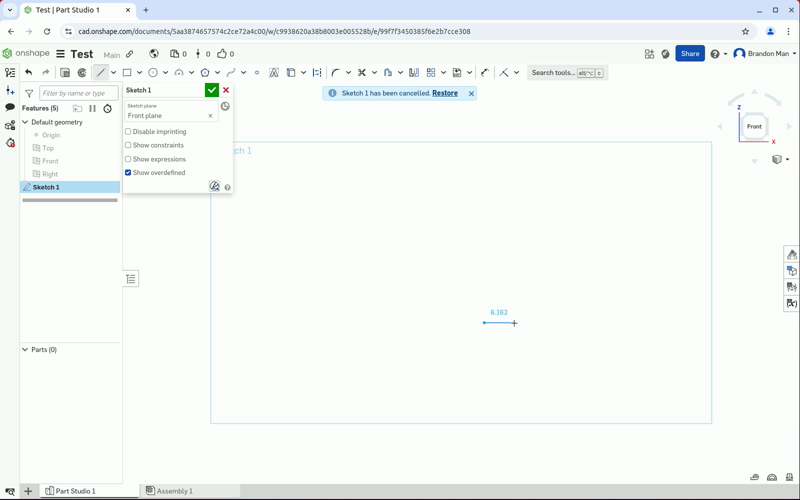
mouse_move(507, 309)
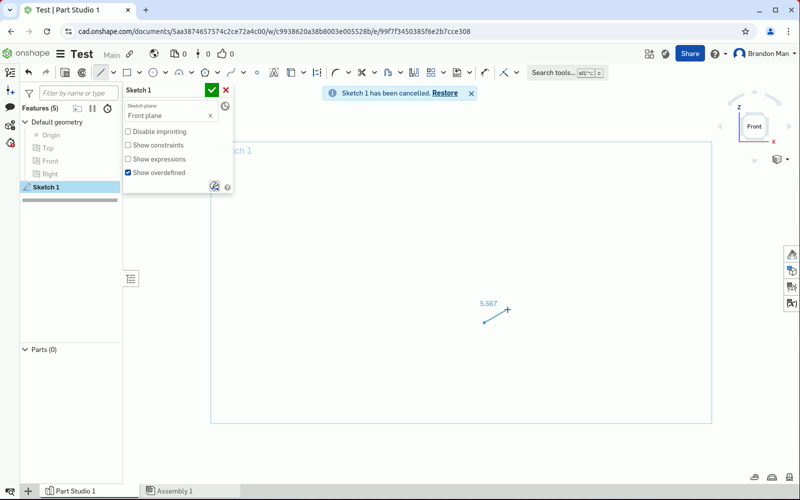
click(507, 309)
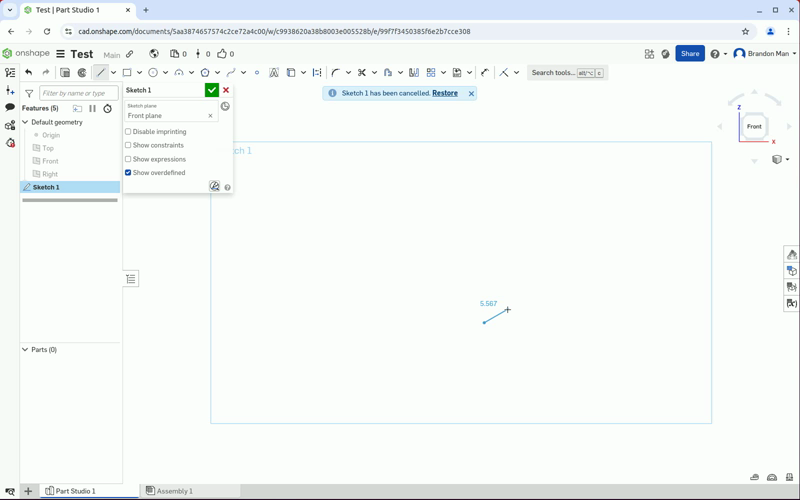
key_up(shift)
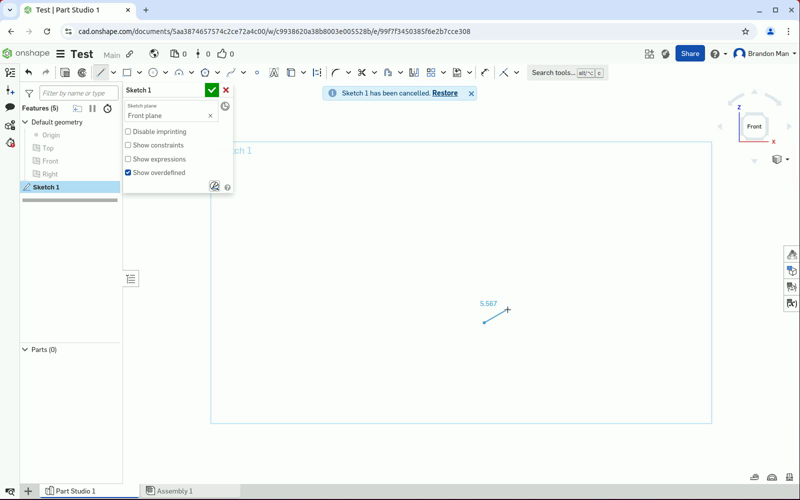
key_down(shift)
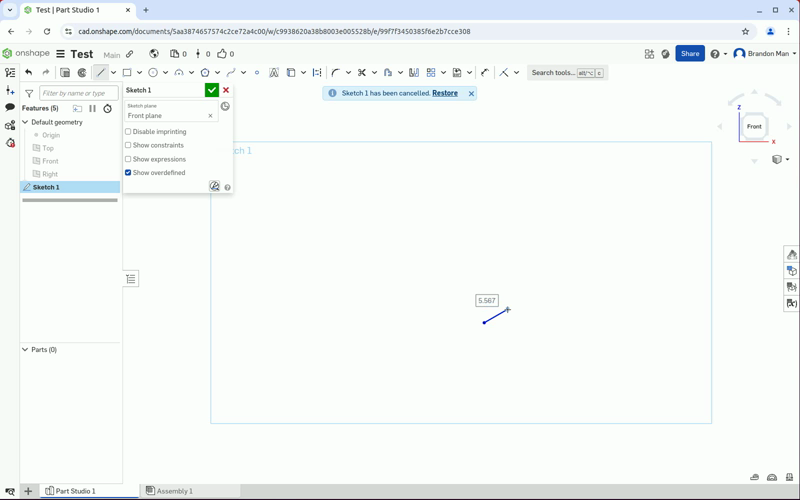
mouse_move(537, 309)
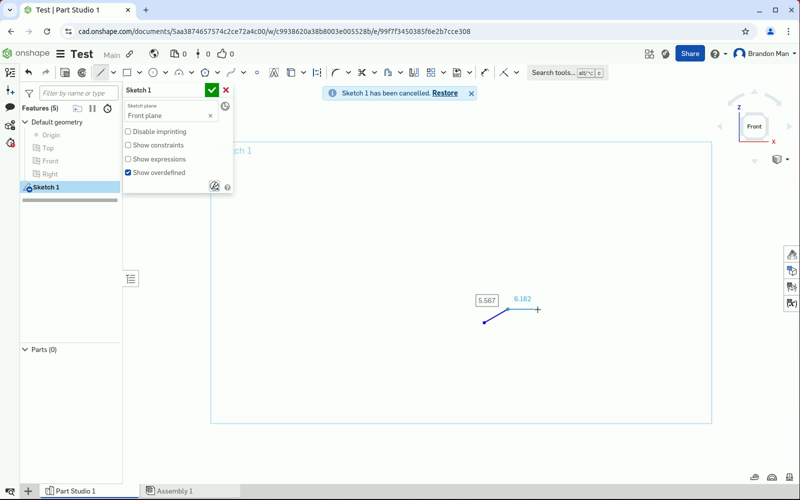
mouse_move(507, 282)
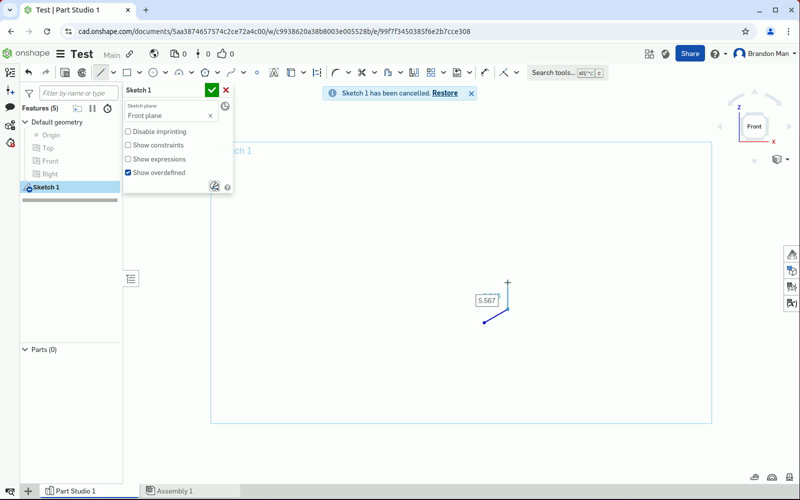
click(507, 282)
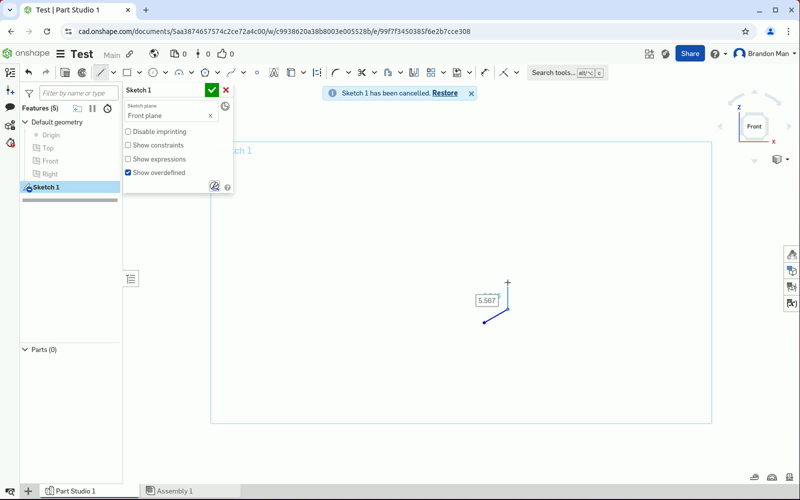
key_up(shift)
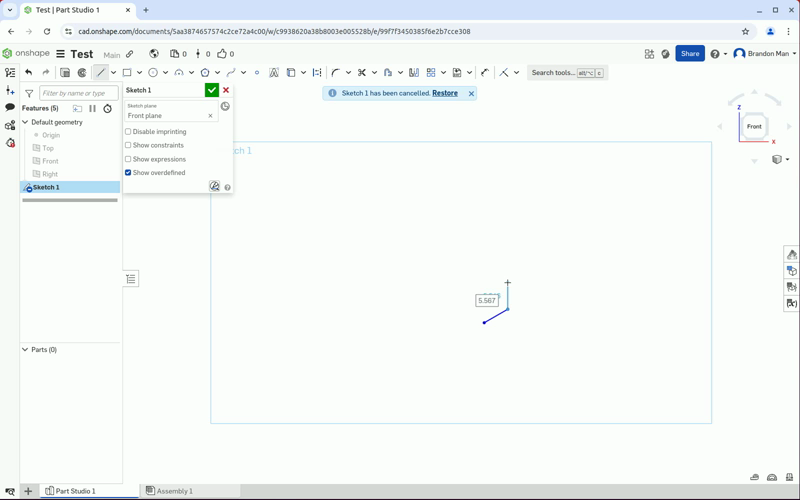
key(esc)
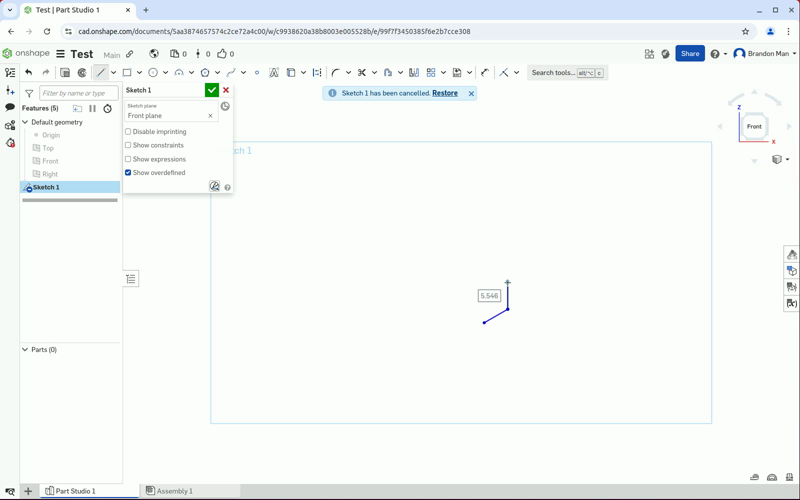
key(a)
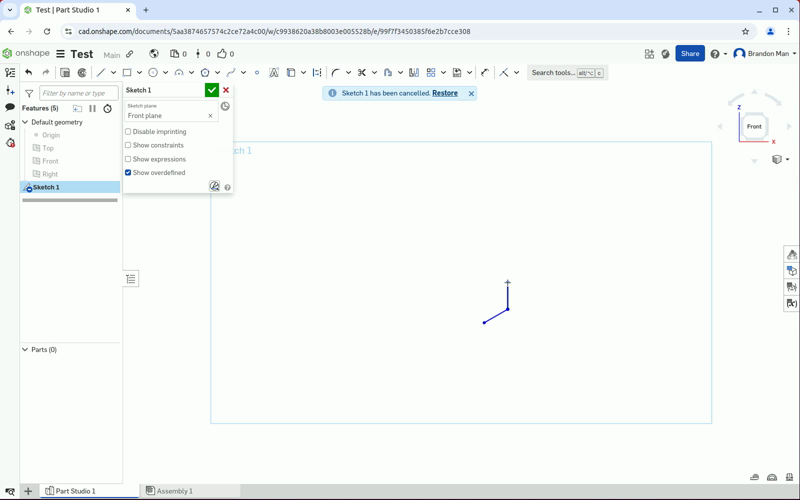
mouse_move(507, 282)
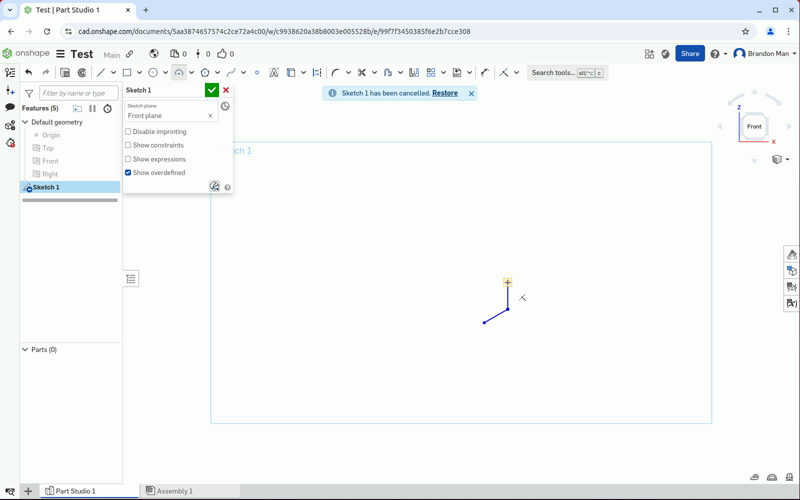
click(507, 282)
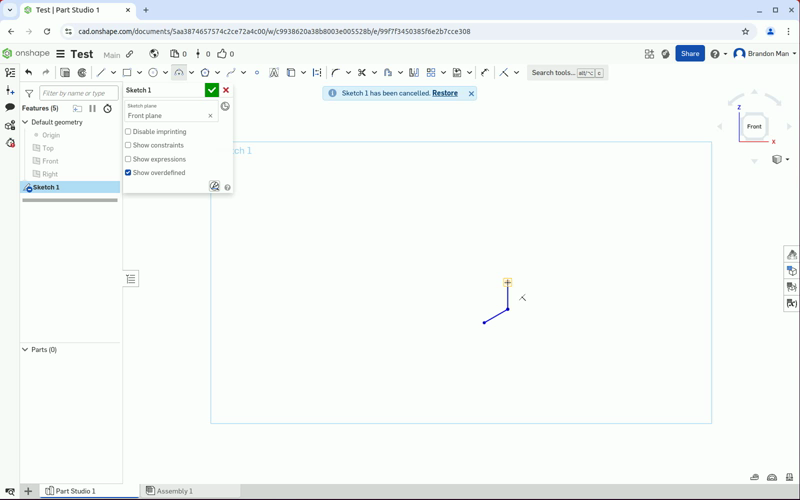
mouse_move(484, 322)
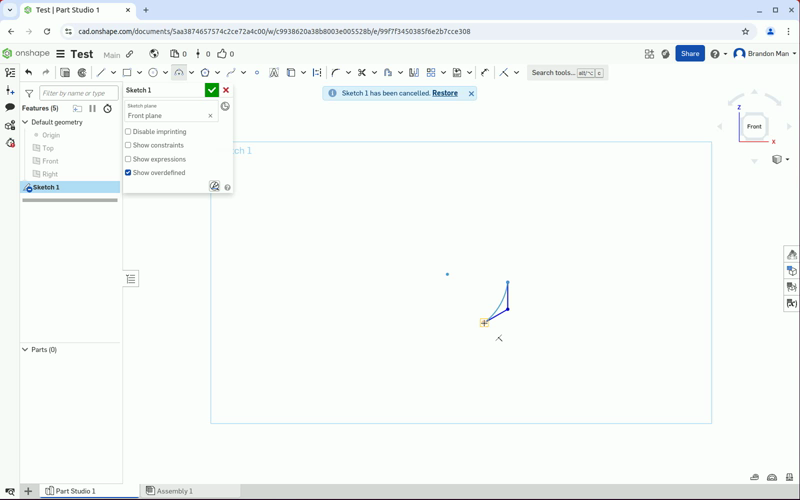
click(484, 322)
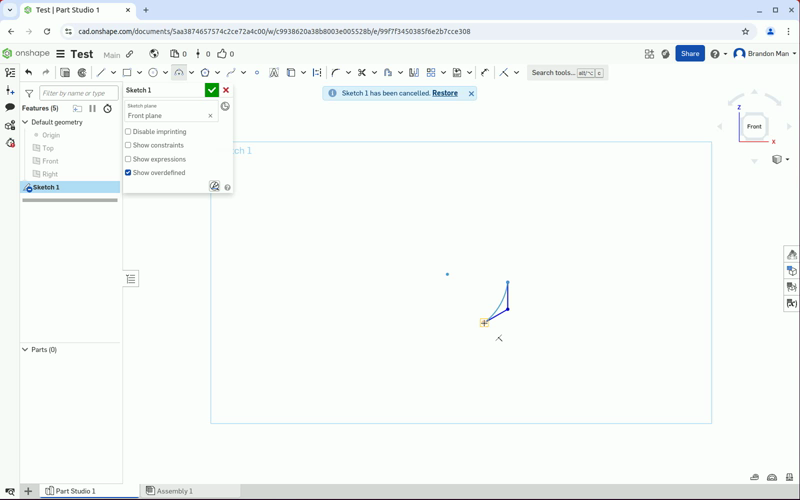
key_down(shift)
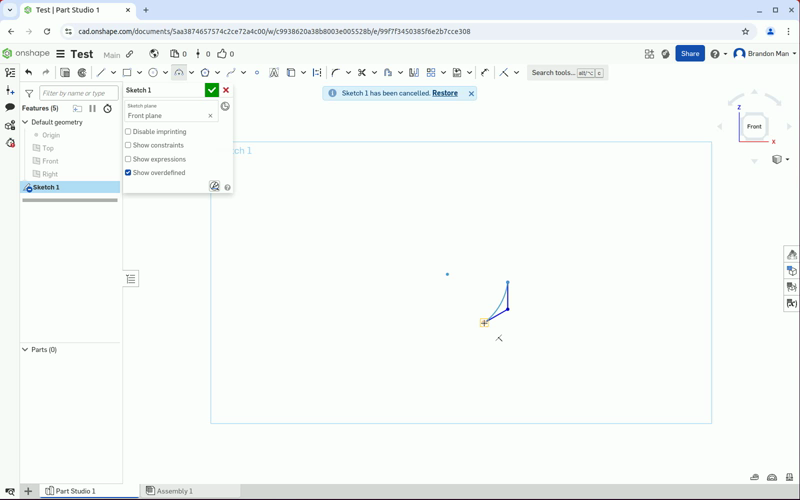
mouse_move(501, 305)
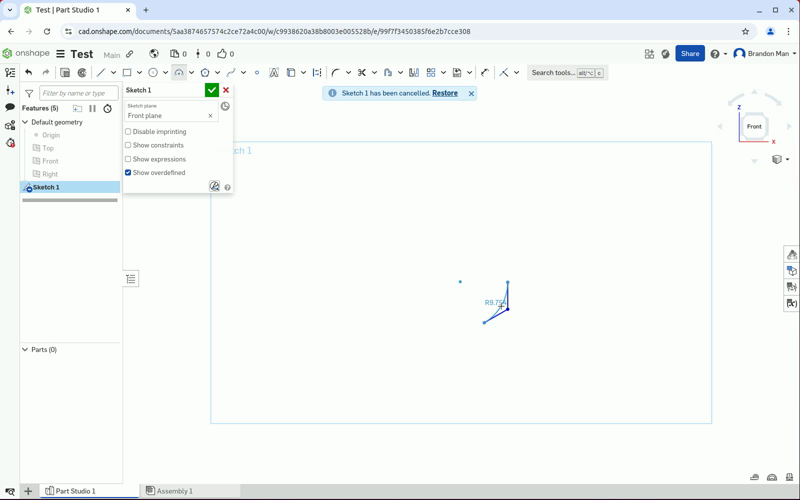
click(501, 305)
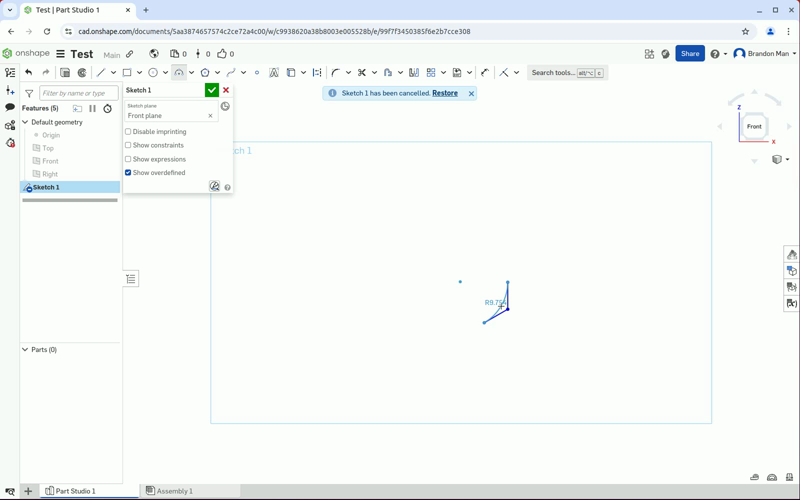
key_up(shift)
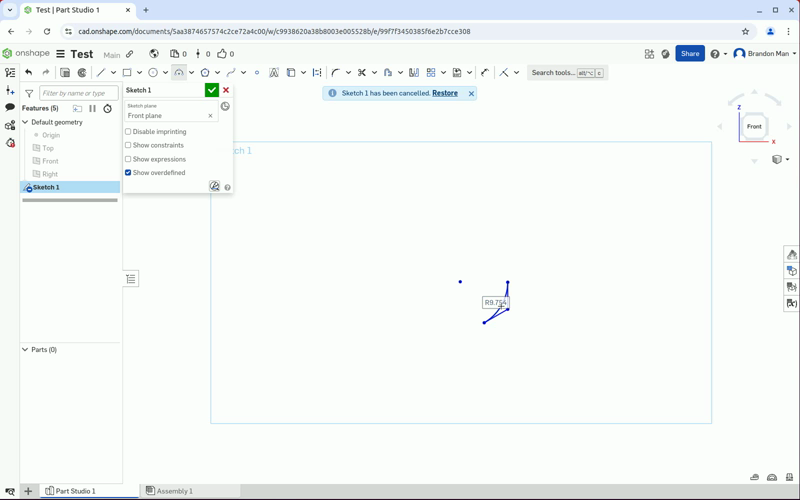
key(esc)
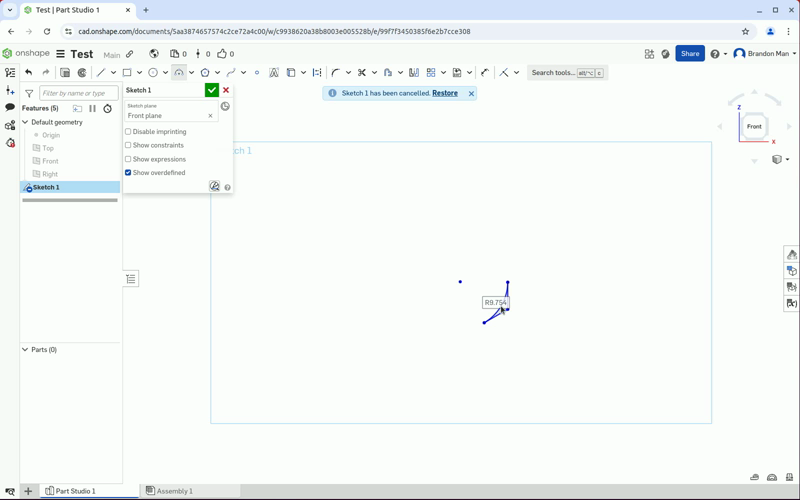
mouse_move(506, 307)
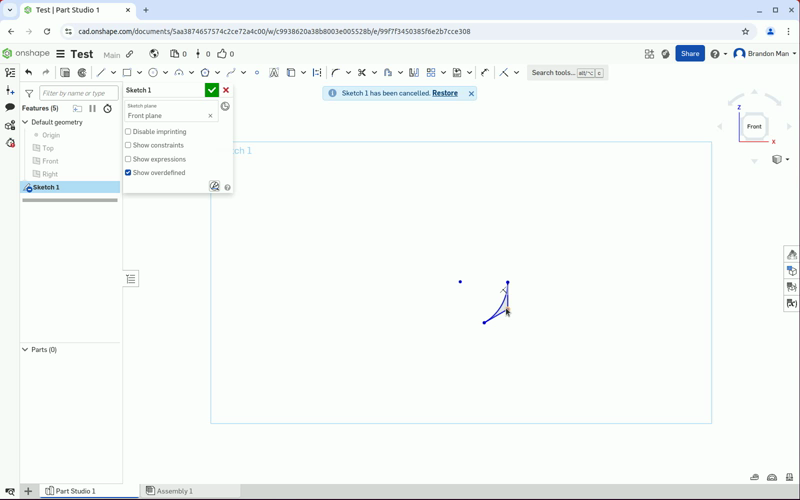
scroll(6)
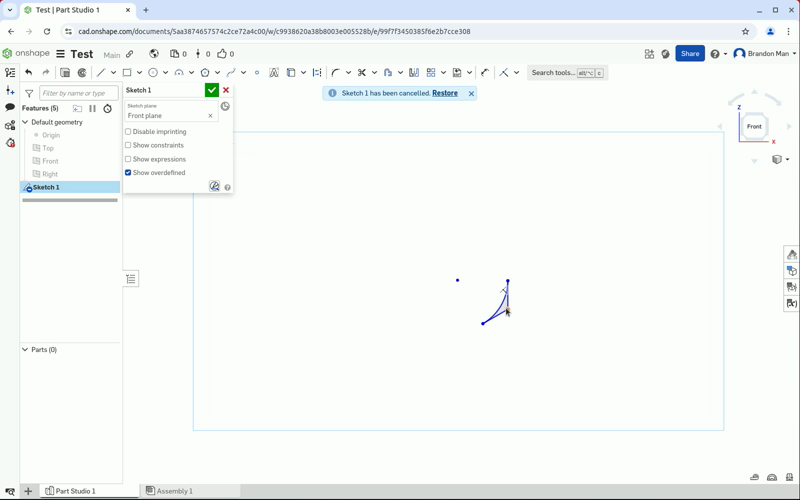
scroll(6)
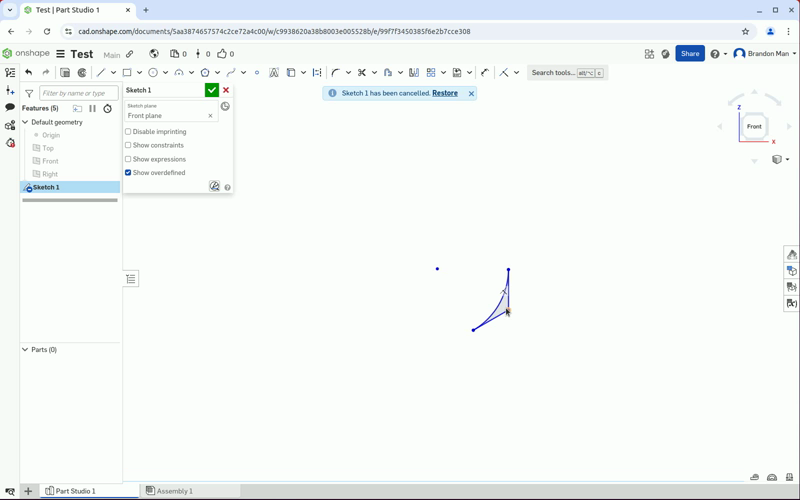
scroll(6)
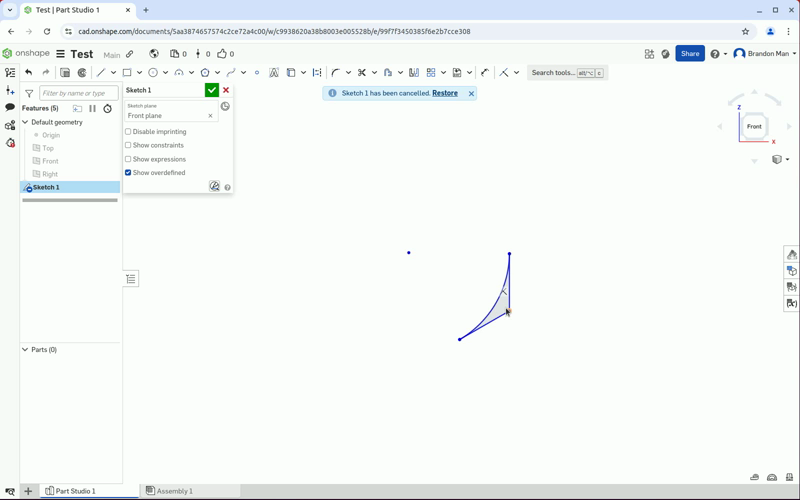
scroll(6)
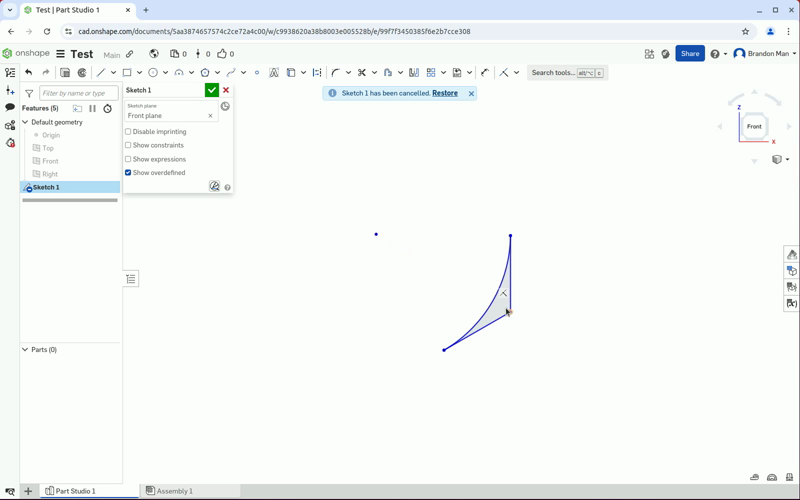
scroll(6)
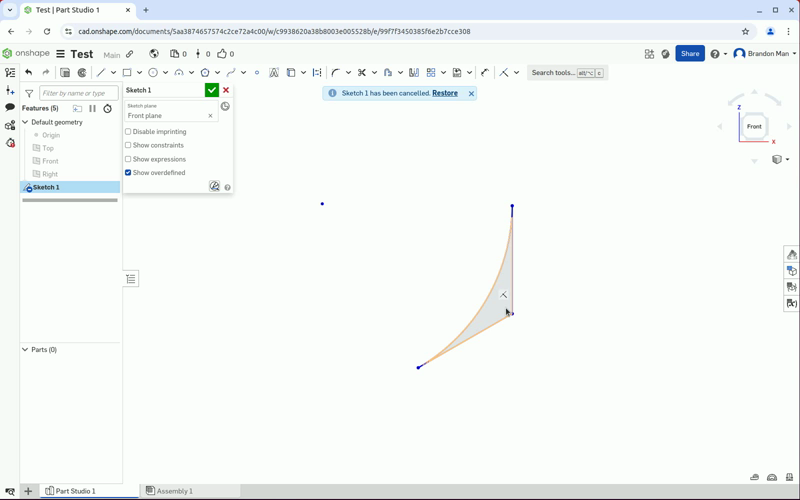
scroll(6)
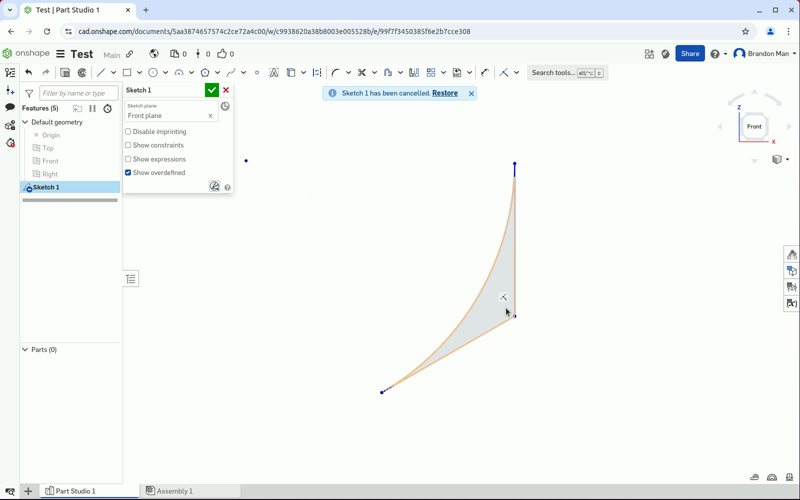
scroll(6)
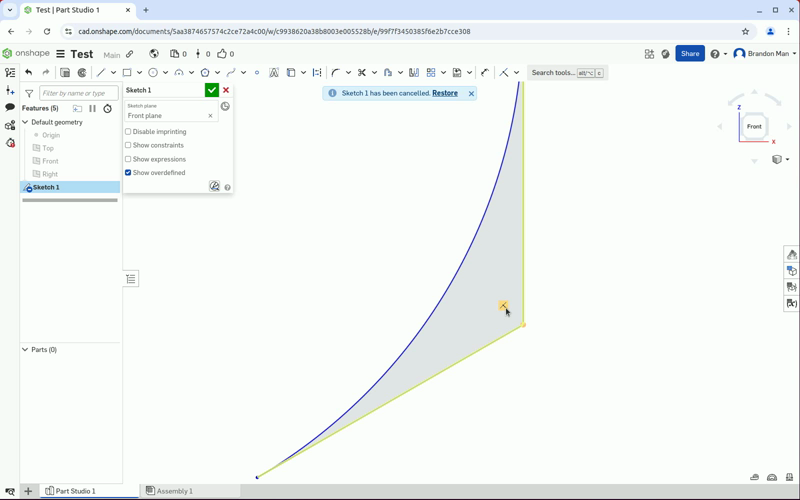
click(506, 307)
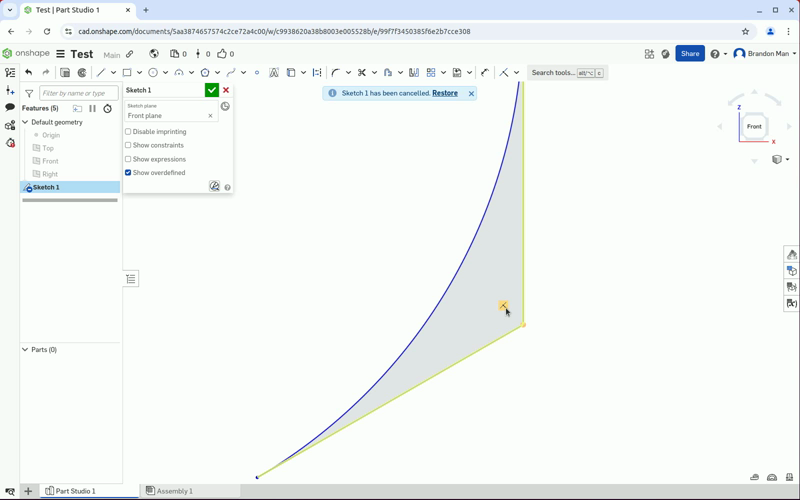
scroll(-6)
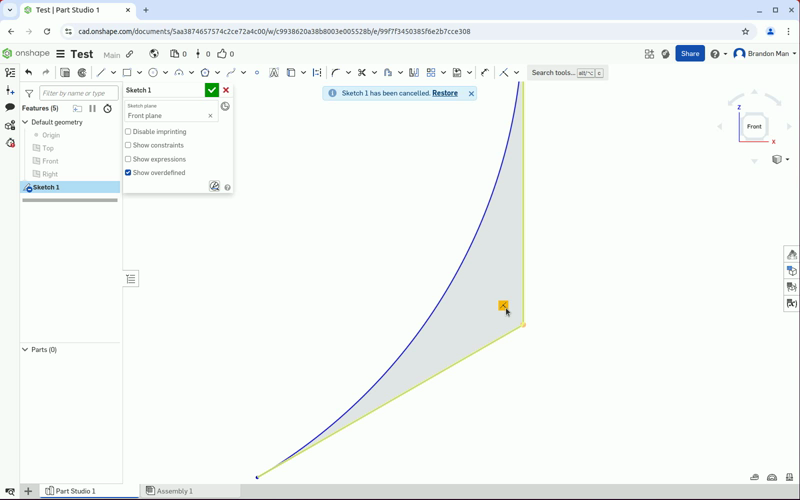
scroll(-6)
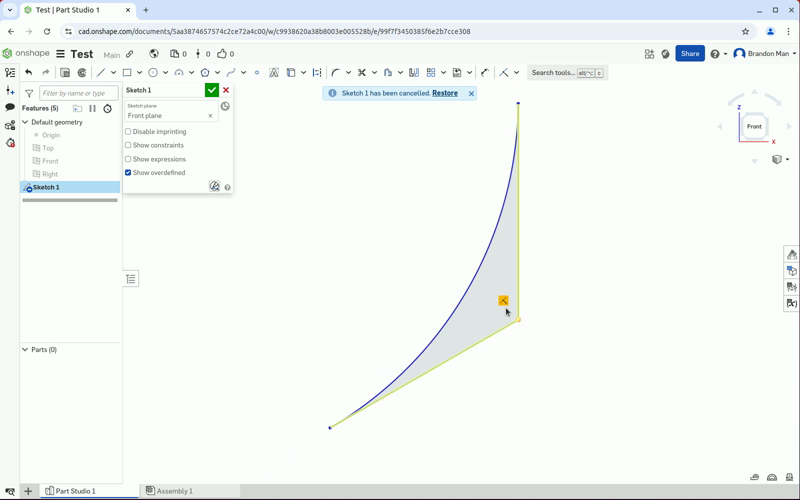
scroll(-6)
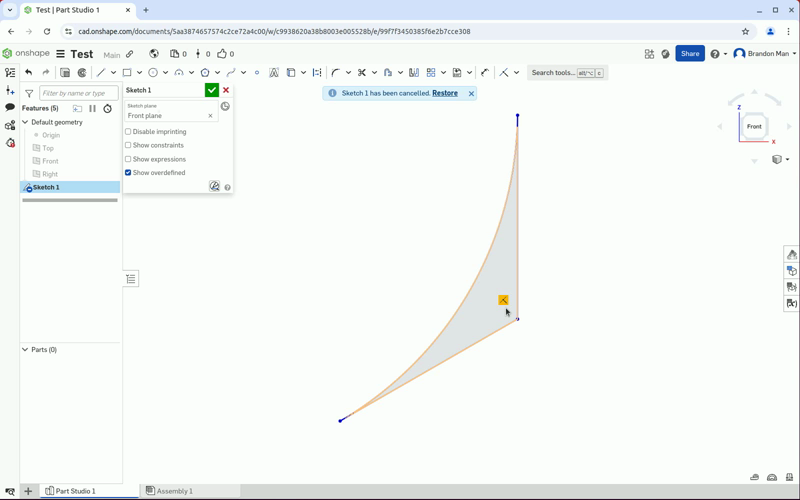
scroll(-6)
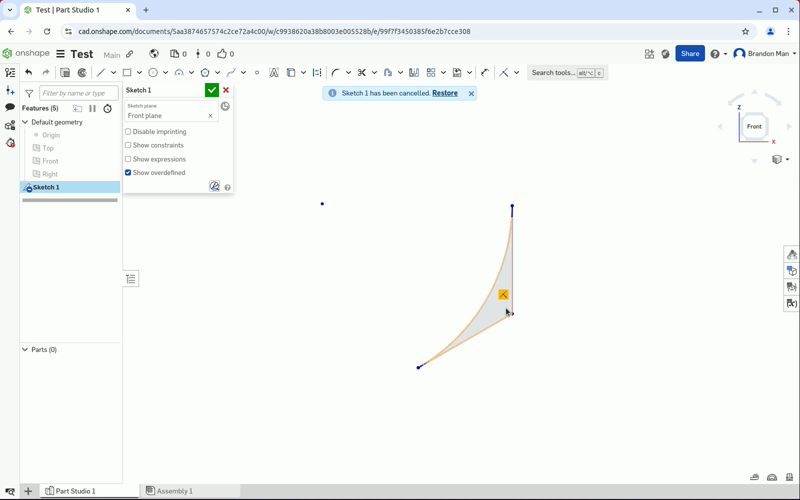
scroll(-6)
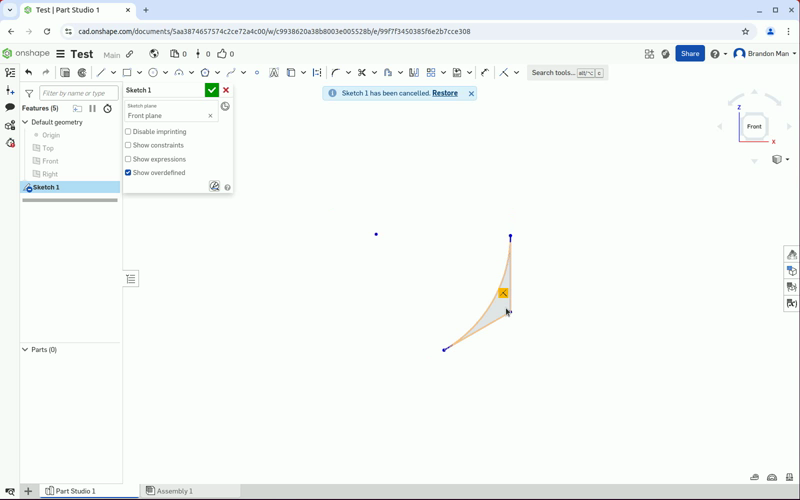
scroll(-6)
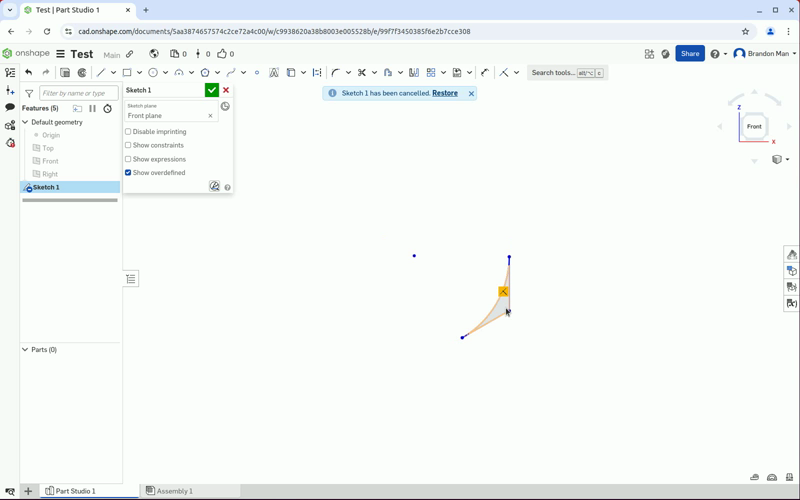
scroll(-6)
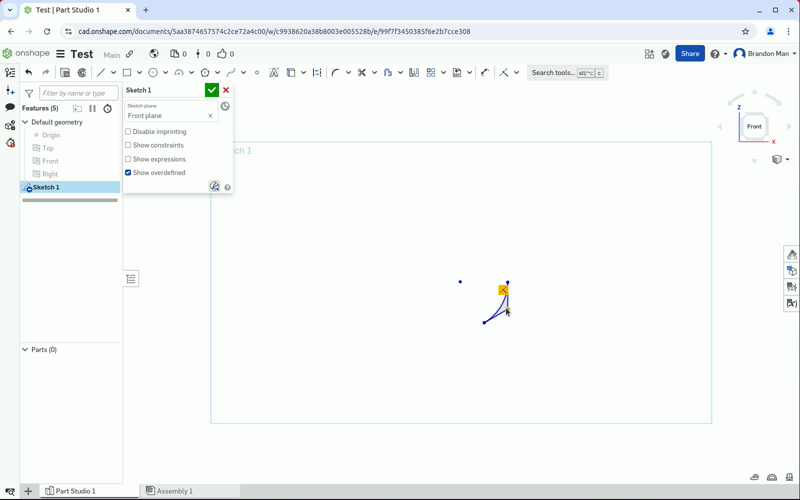
mouse_move(73, 352)
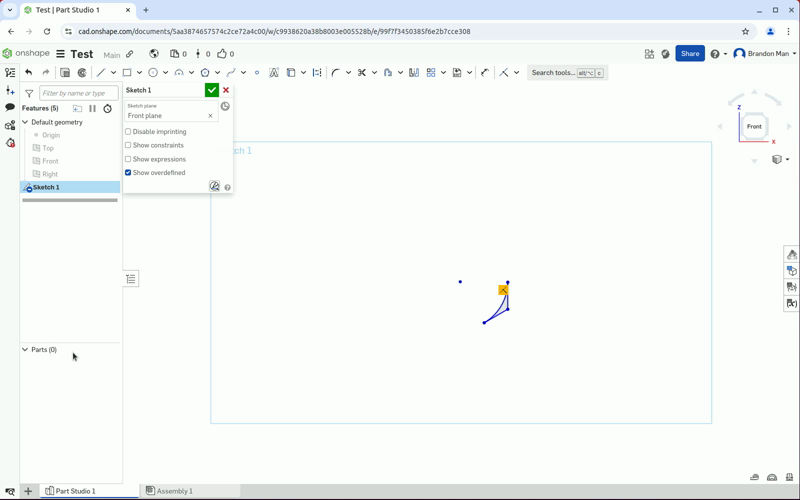
key(shift+y)
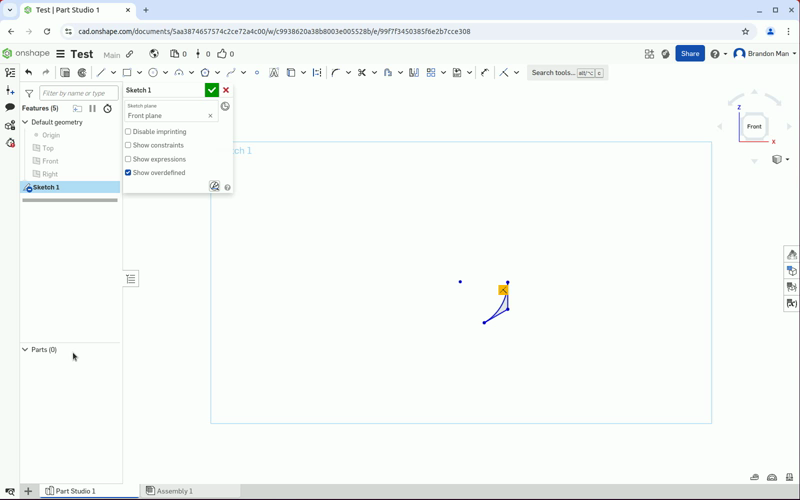
key(shift+e)
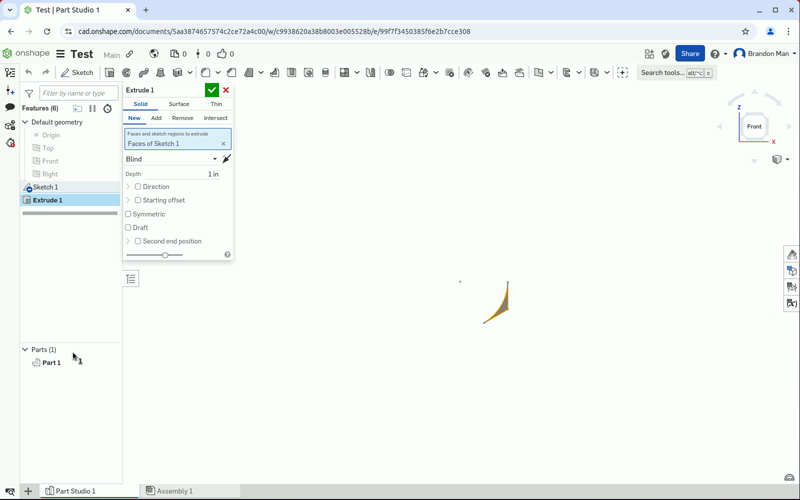
mouse_move(143, 106)
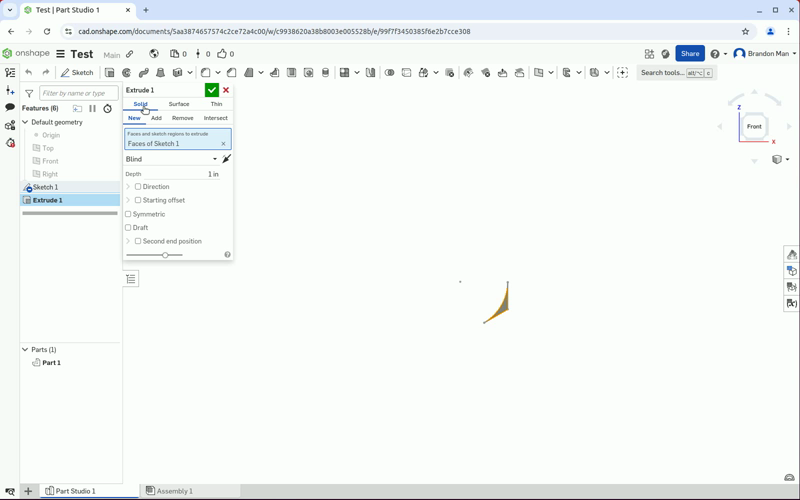
click(143, 106)
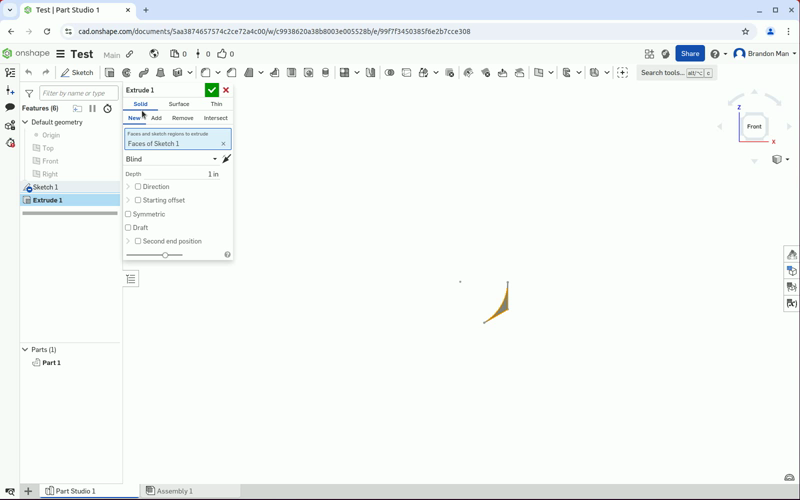
mouse_move(137, 120)
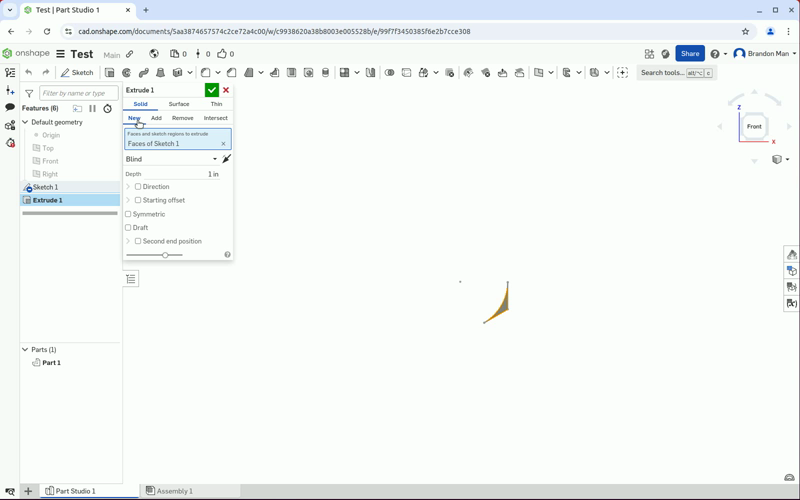
click(137, 120)
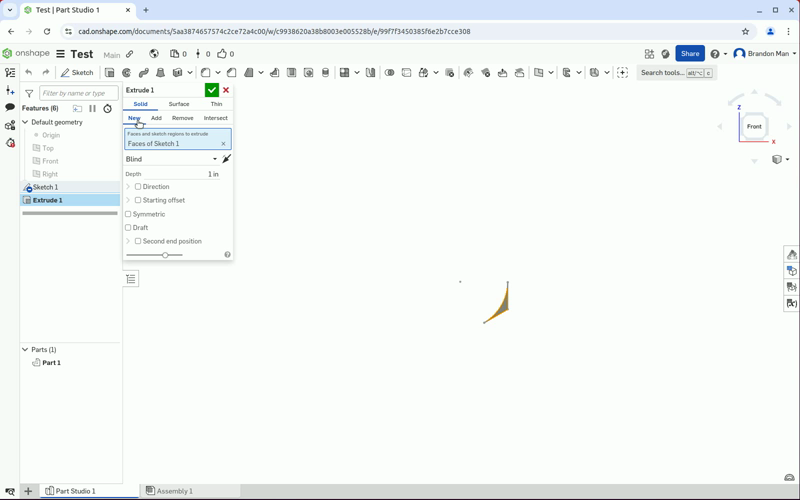
key(tab, 4)
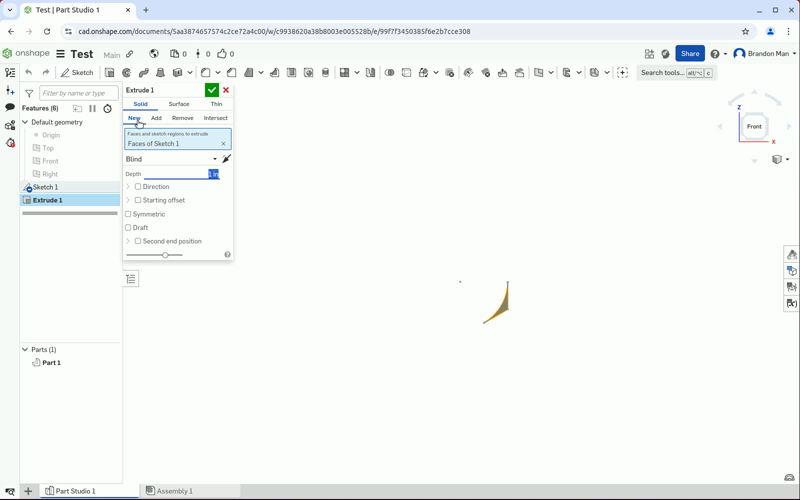
text(46.216)
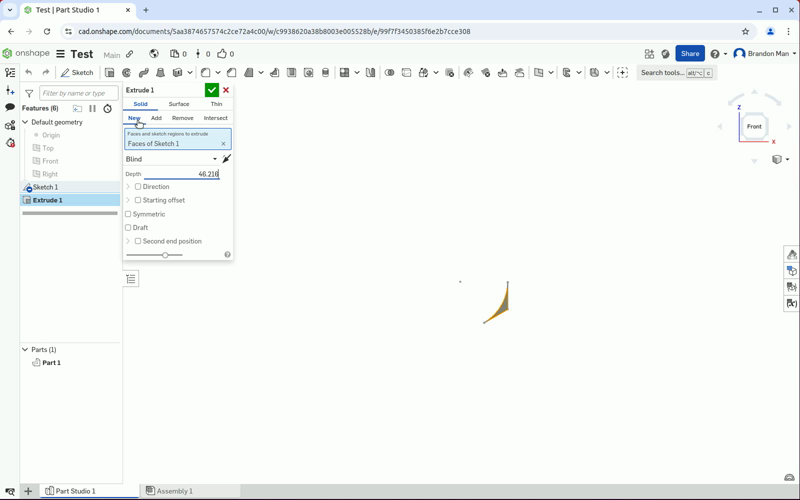
key(tab, 3)
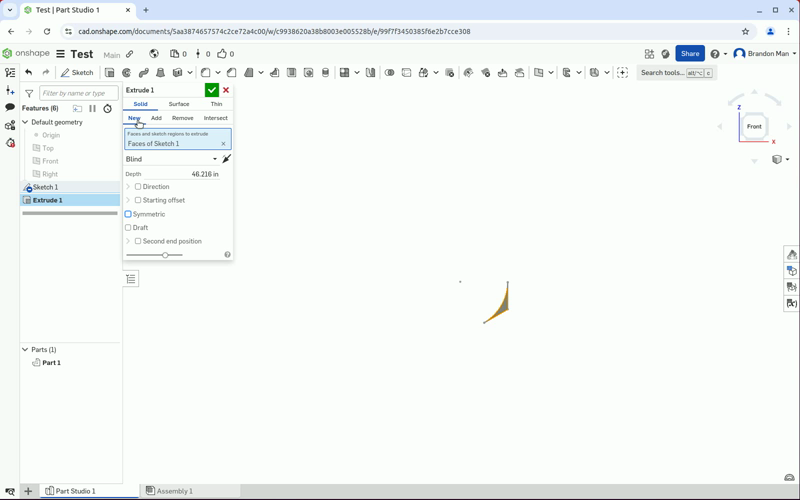
key(space)
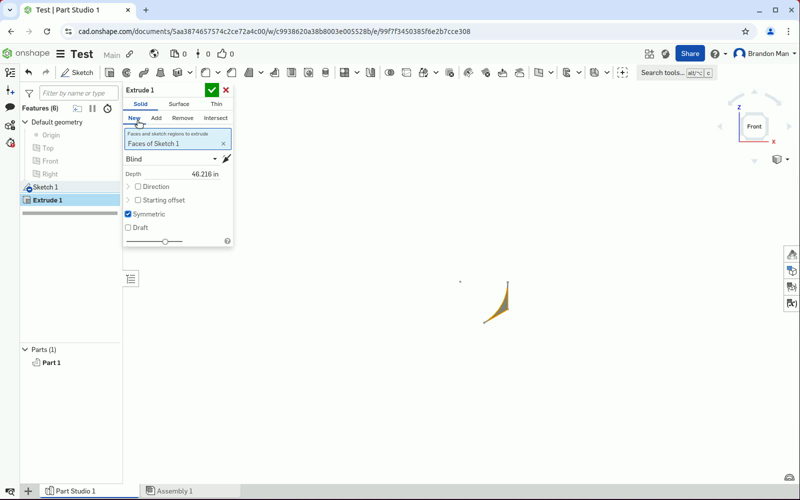
key(enter)
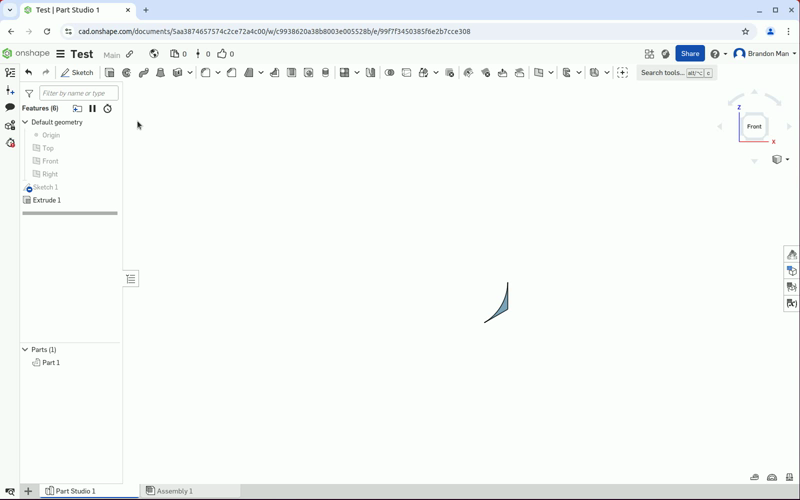
key(shift+h)
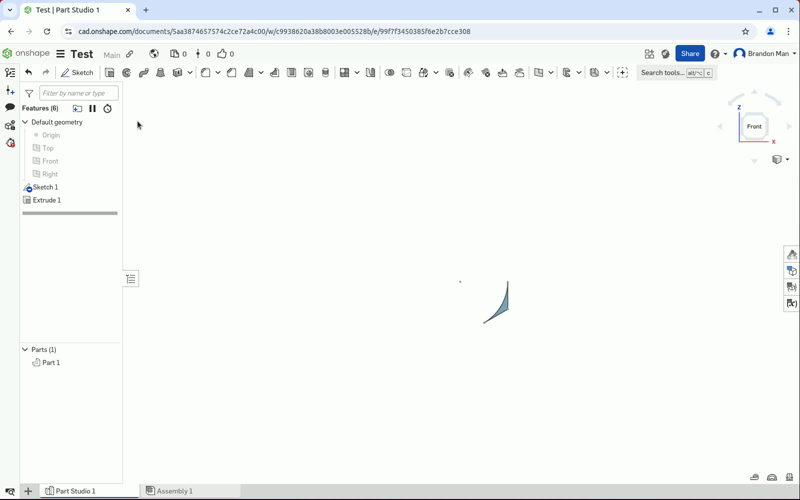
key(shift+h)
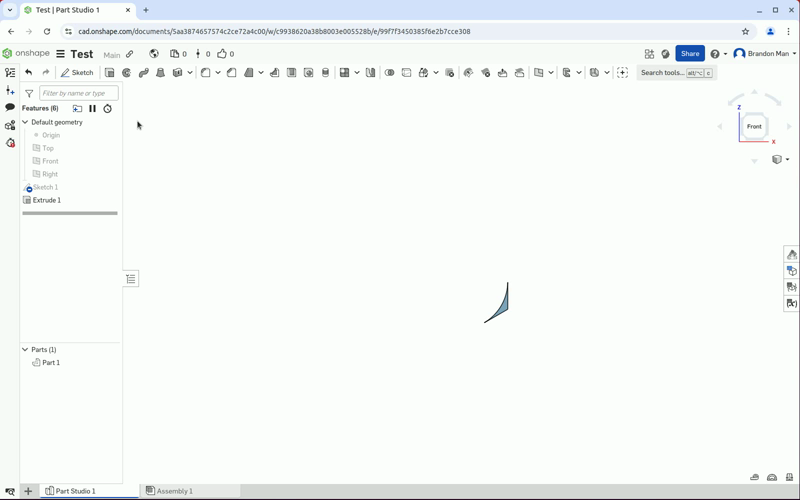
mouse_move(73, 189)
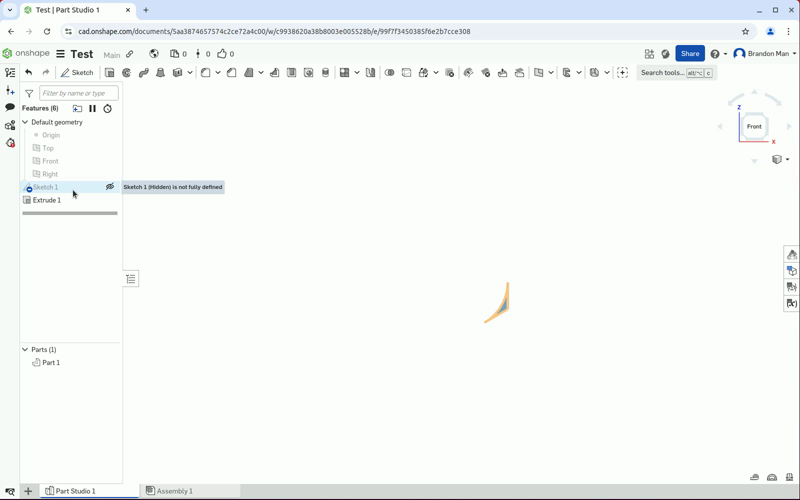
click(73, 189)
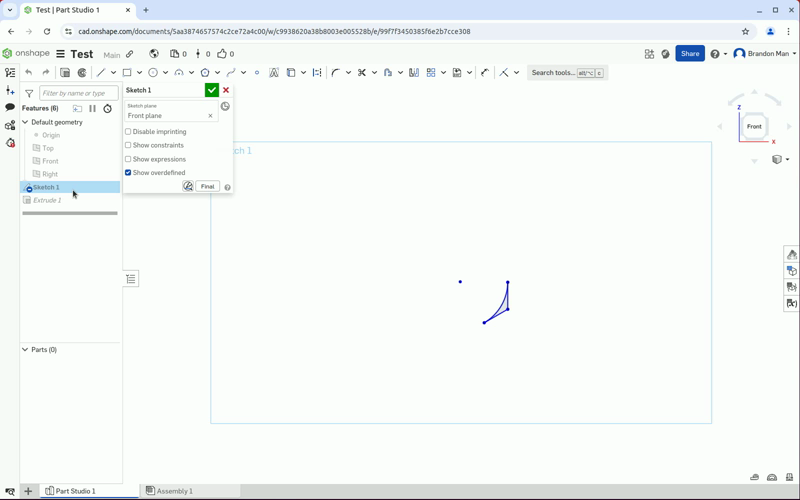
mouse_move(229, 92)
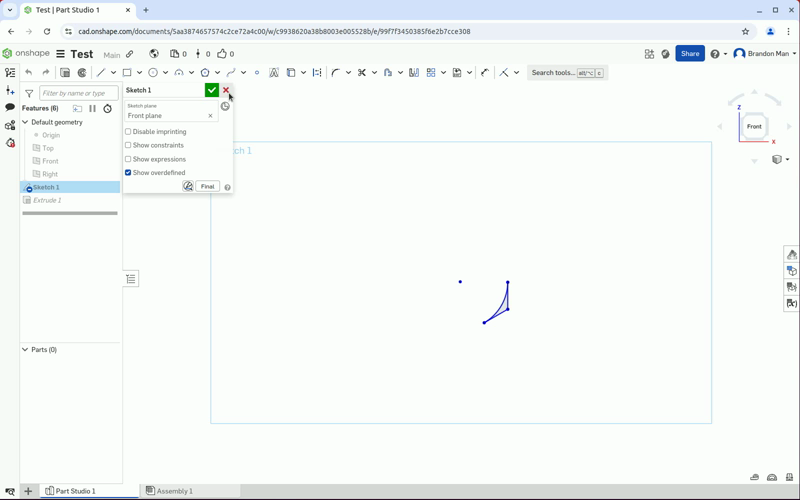
click(229, 92)
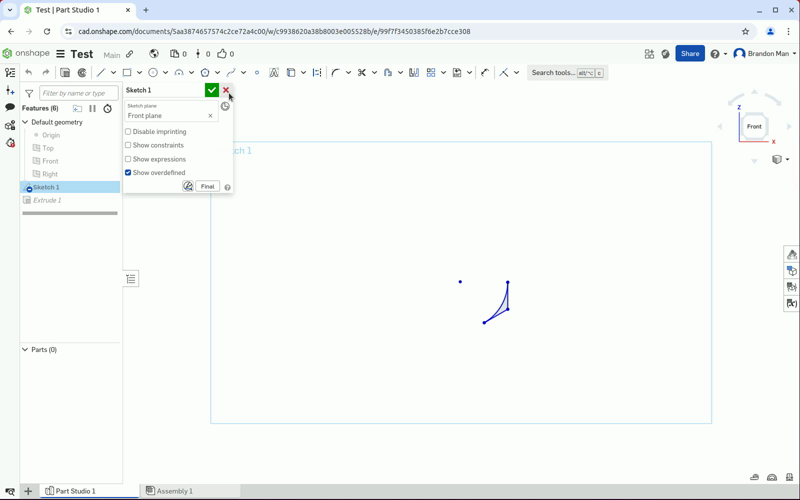
key(shift+s)
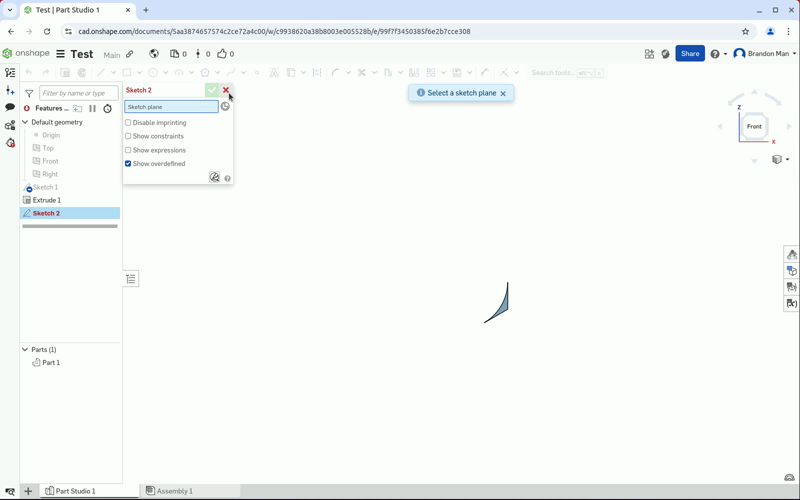
mouse_move(73, 163)
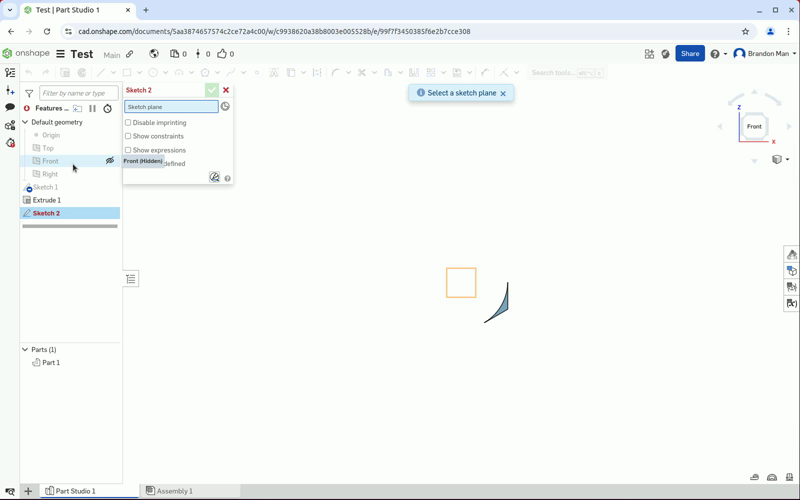
click(73, 163)
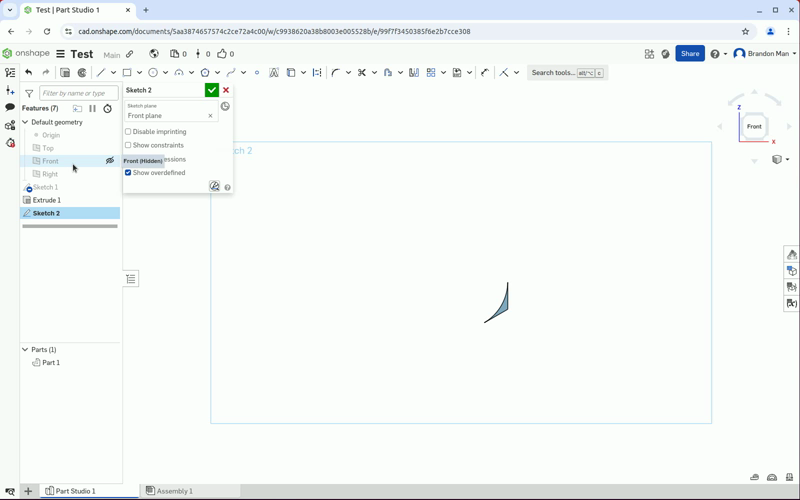
mouse_move(73, 352)
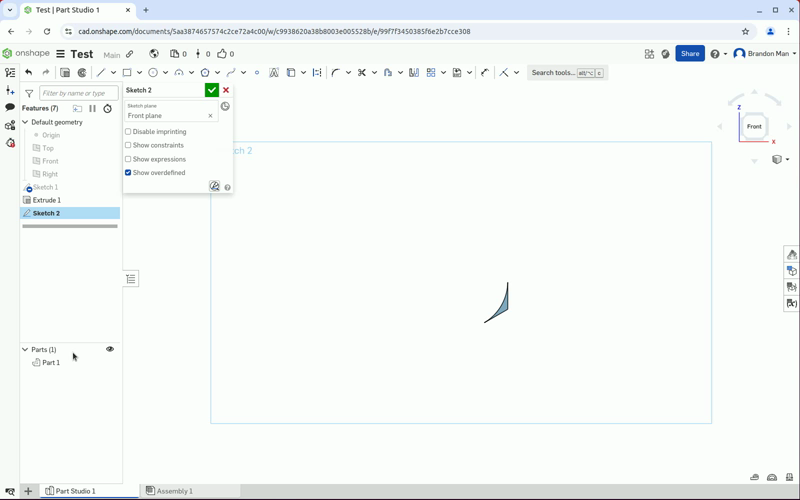
key(y)
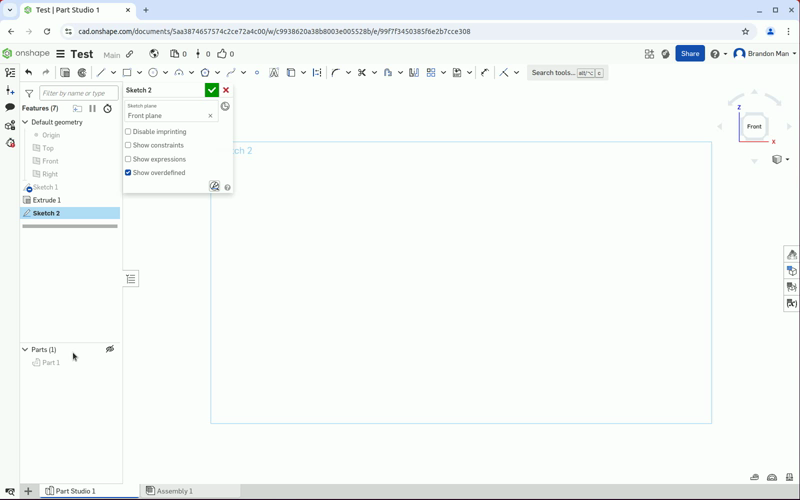
key(a)
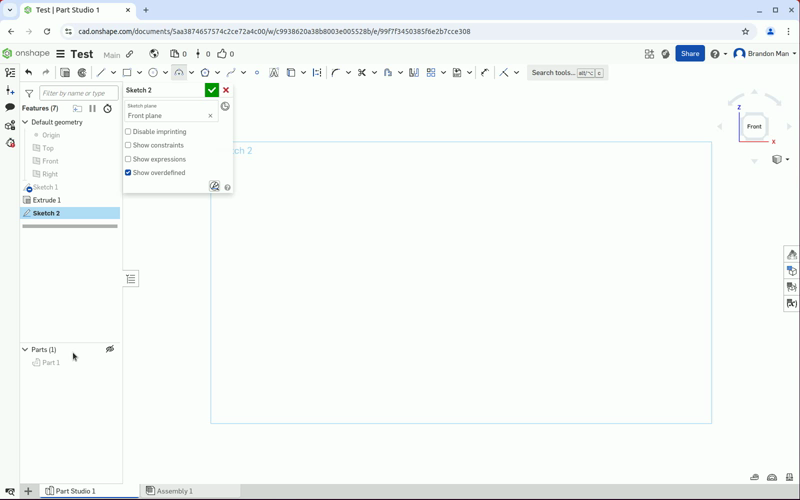
key_down(shift)
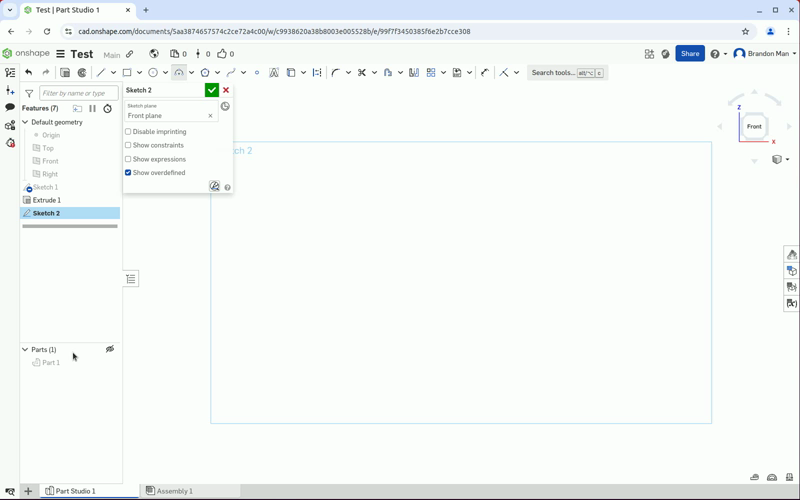
mouse_move(484, 243)
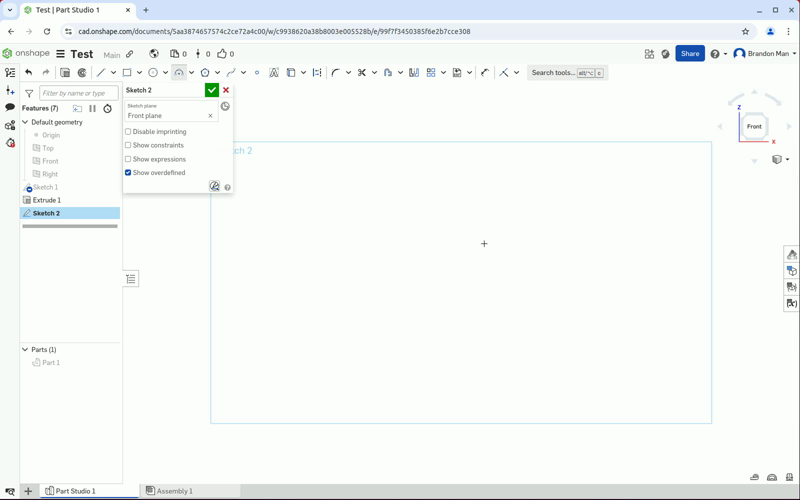
click(484, 243)
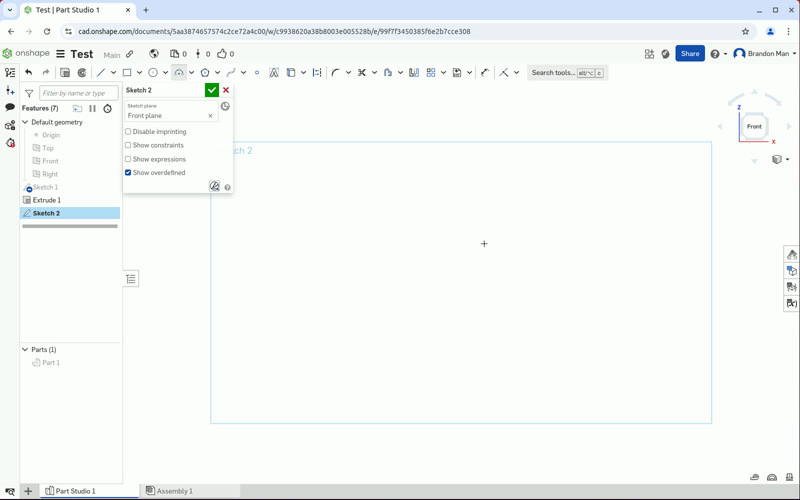
key_up(shift)
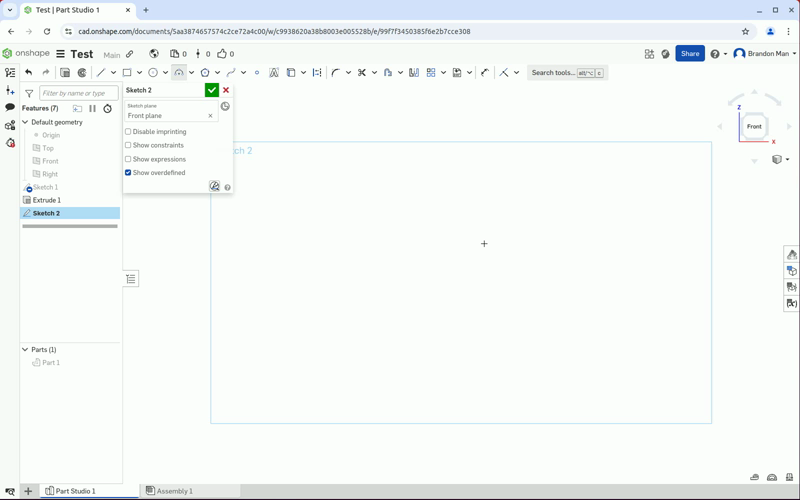
key_down(shift)
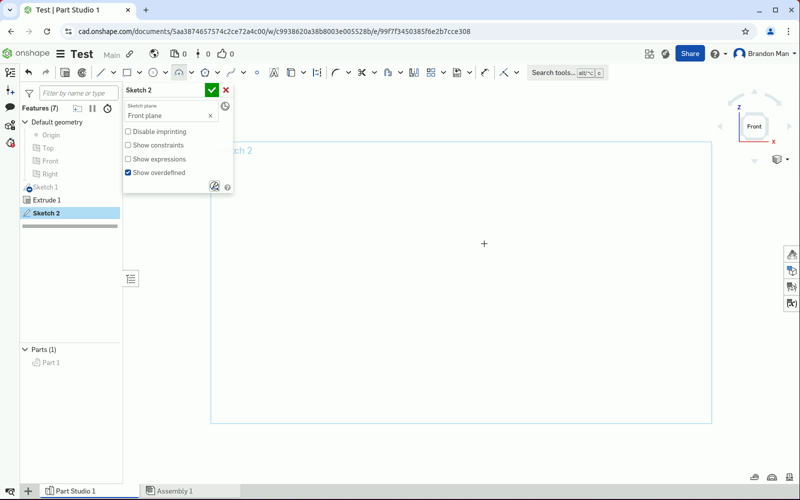
mouse_move(507, 283)
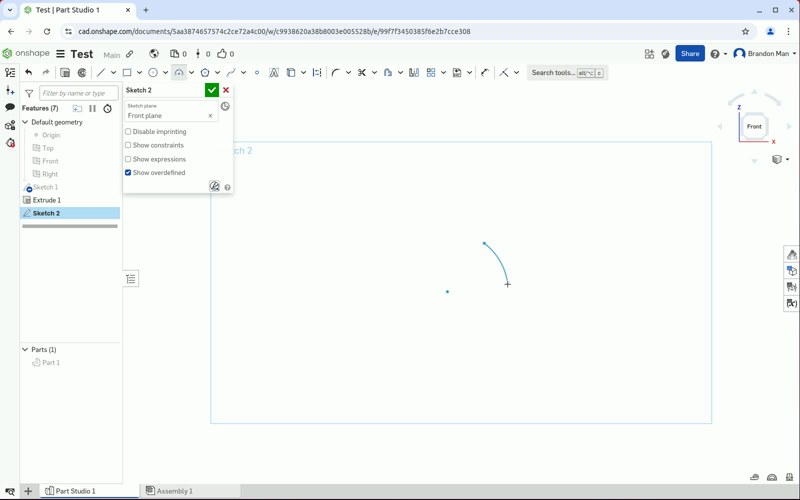
click(507, 283)
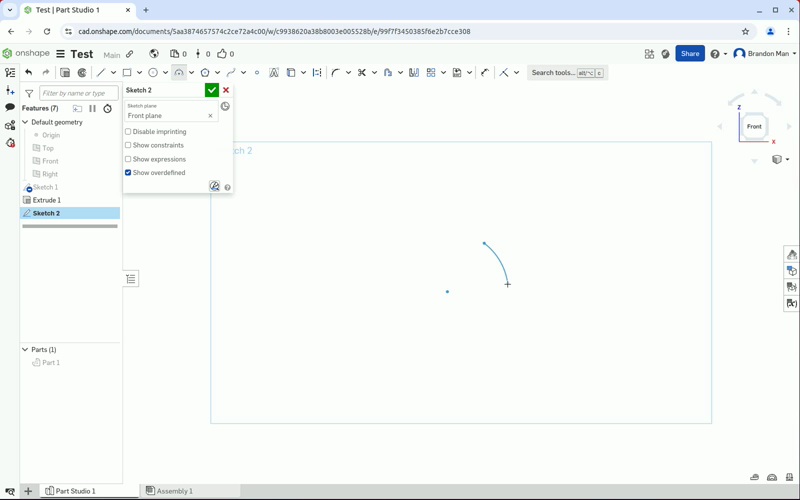
mouse_move(501, 260)
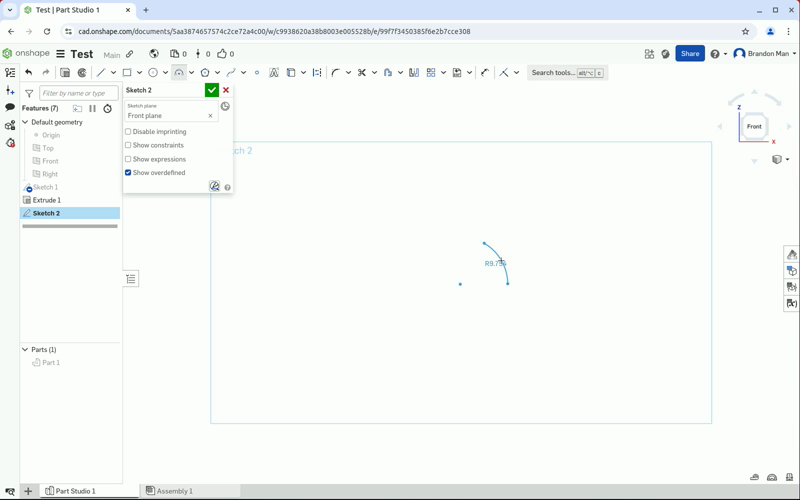
click(501, 260)
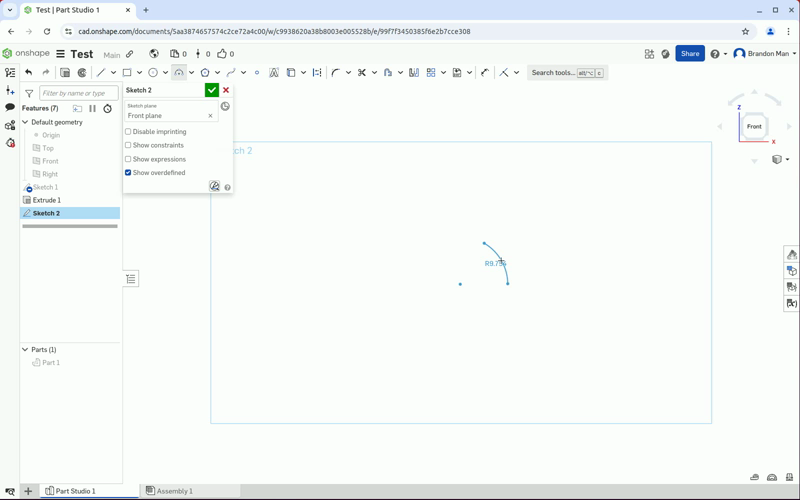
key_up(shift)
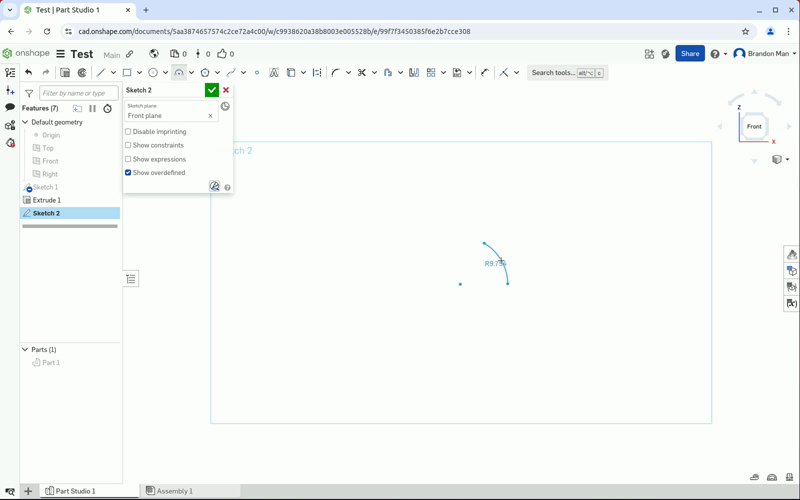
key(esc)
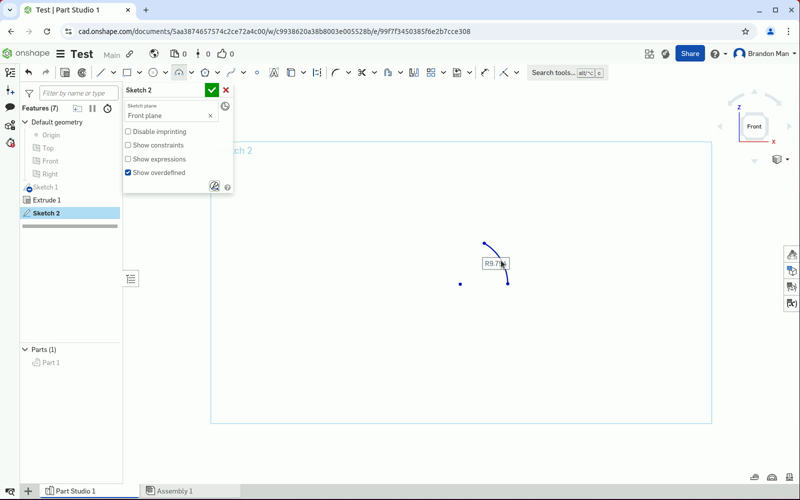
key(l)
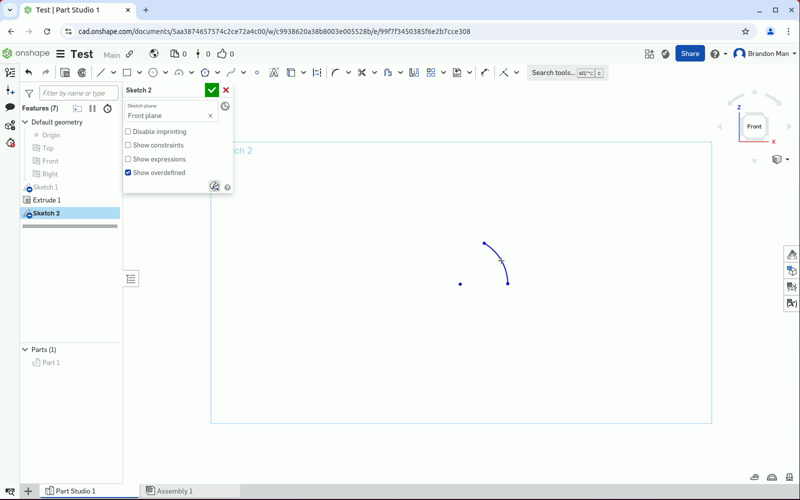
mouse_move(507, 283)
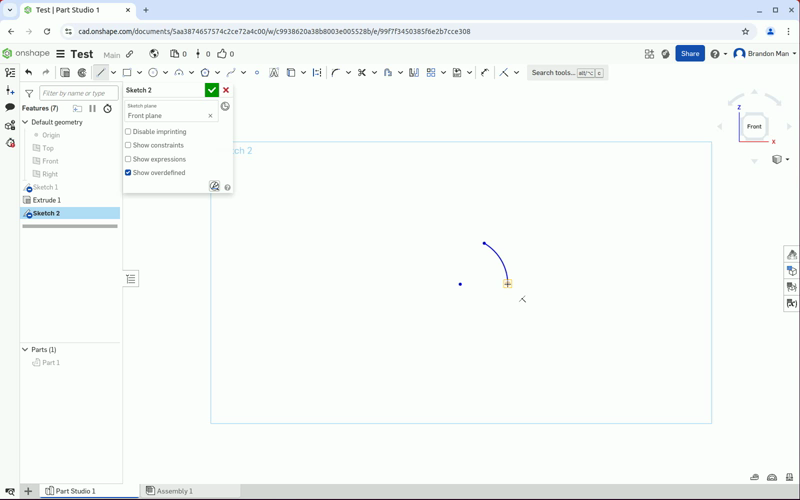
click(507, 283)
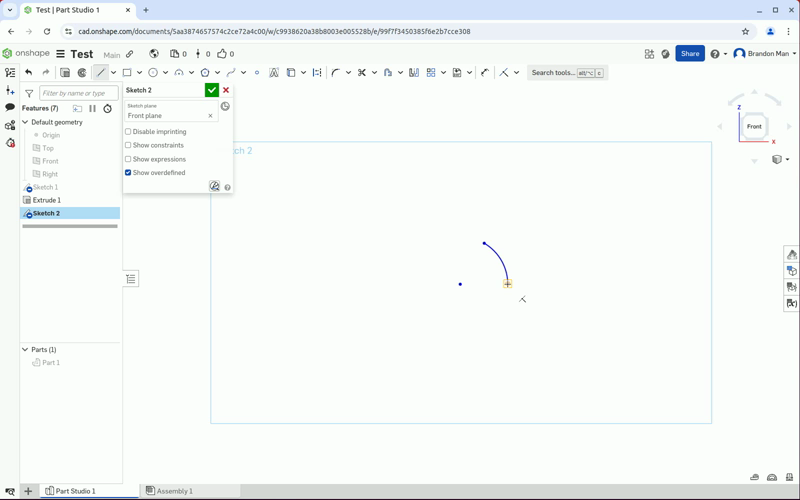
key_down(shift)
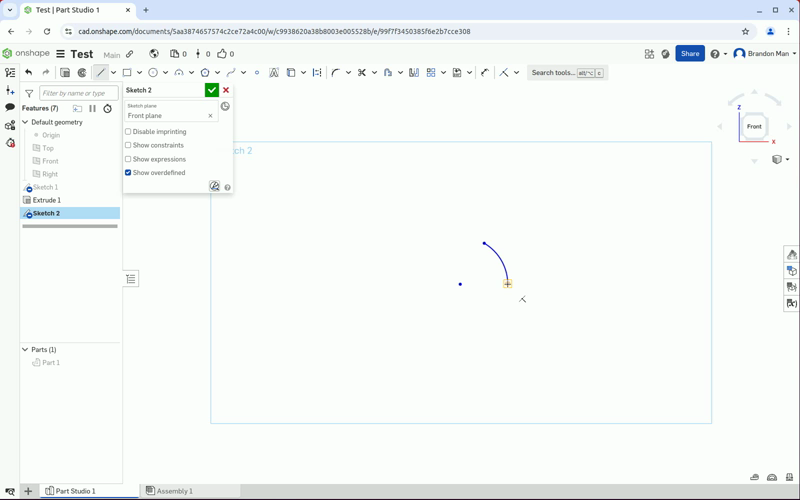
mouse_move(537, 283)
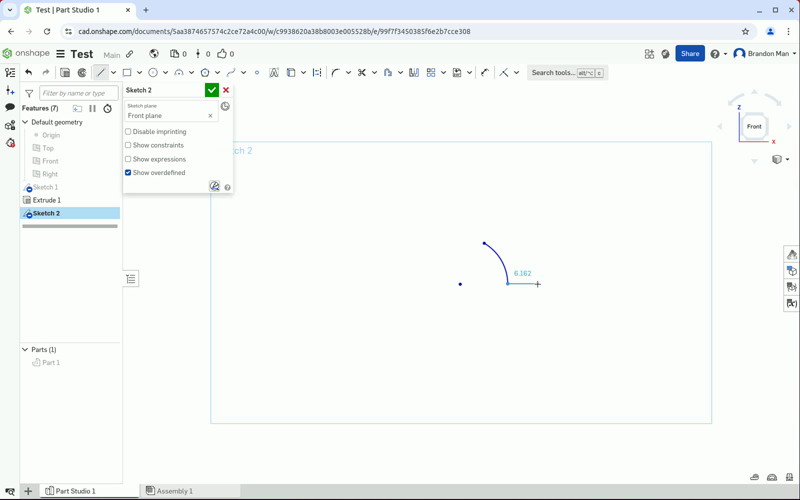
mouse_move(507, 256)
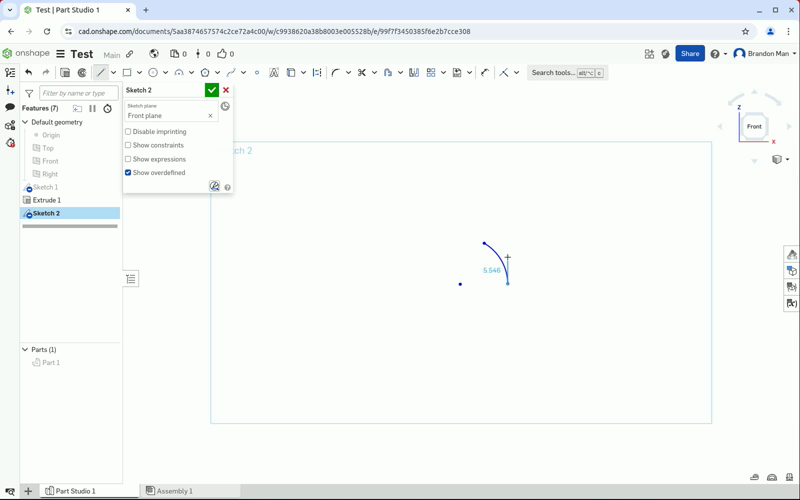
click(507, 256)
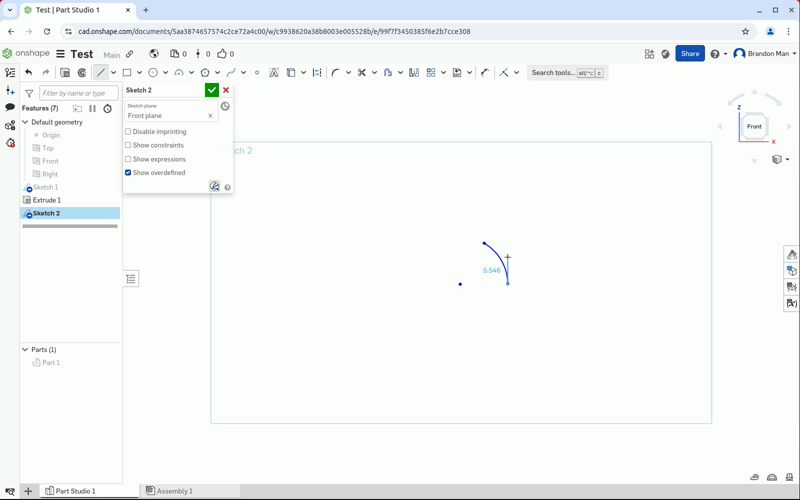
key_up(shift)
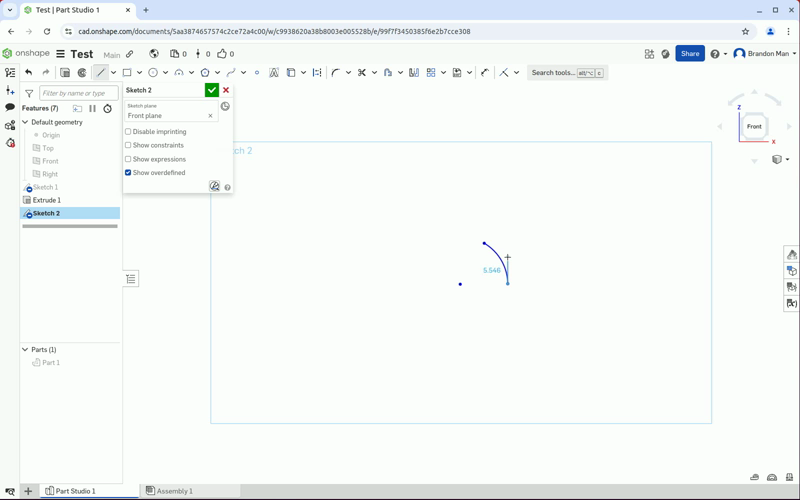
mouse_move(537, 256)
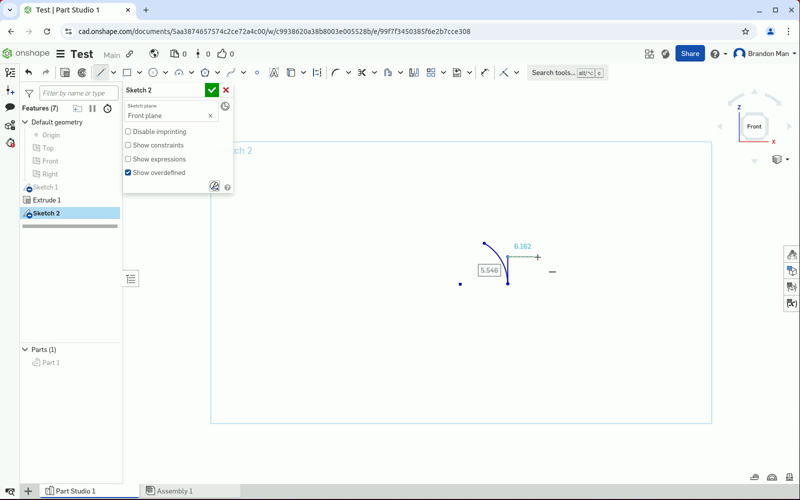
key_down(shift)
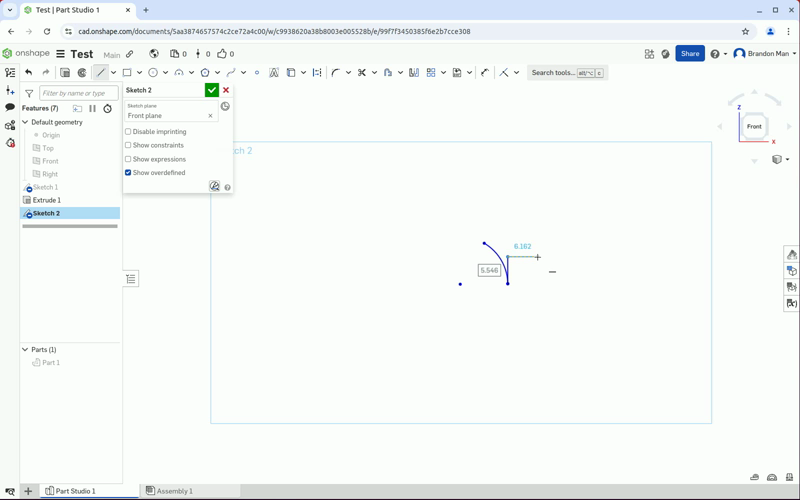
mouse_move(484, 243)
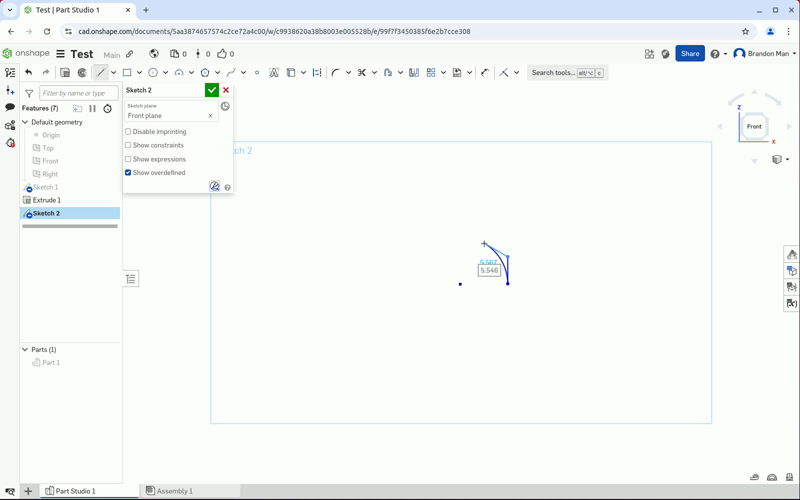
key_up(shift)
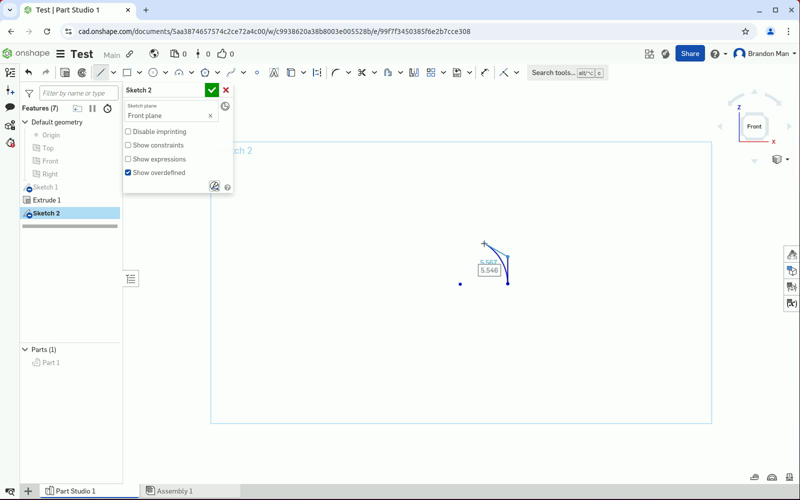
click(484, 243)
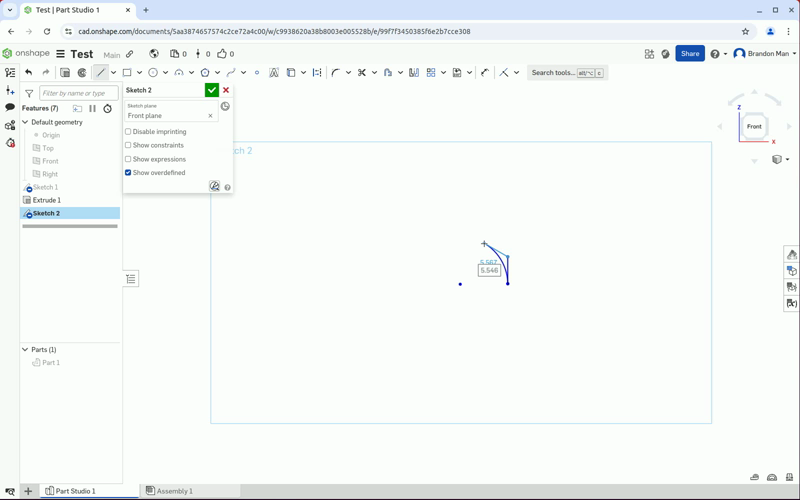
key(esc)
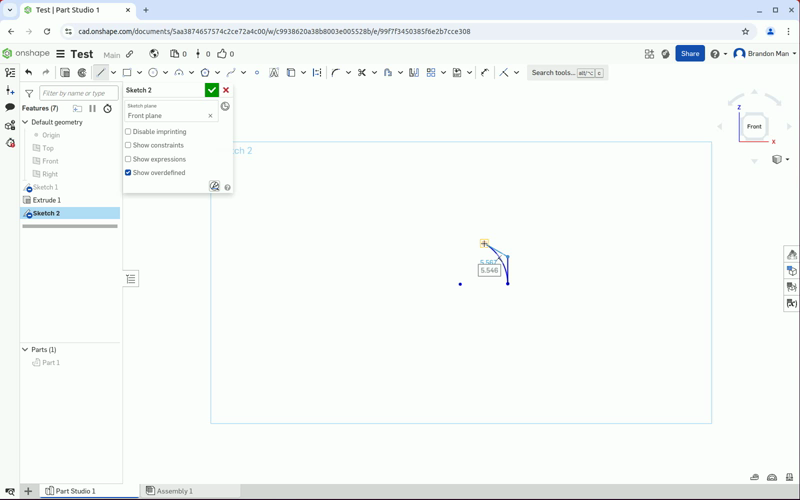
mouse_move(501, 256)
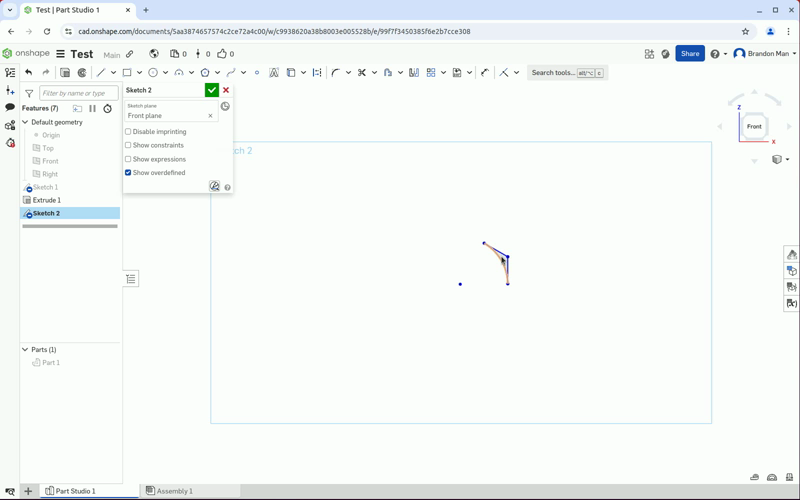
scroll(6)
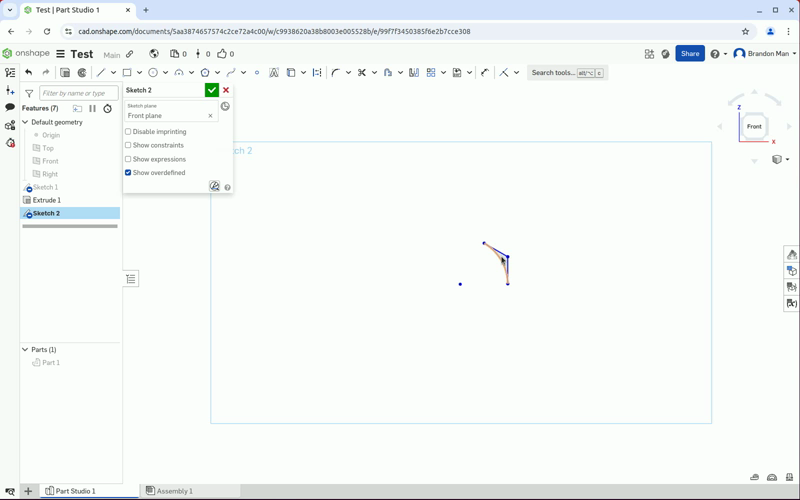
scroll(6)
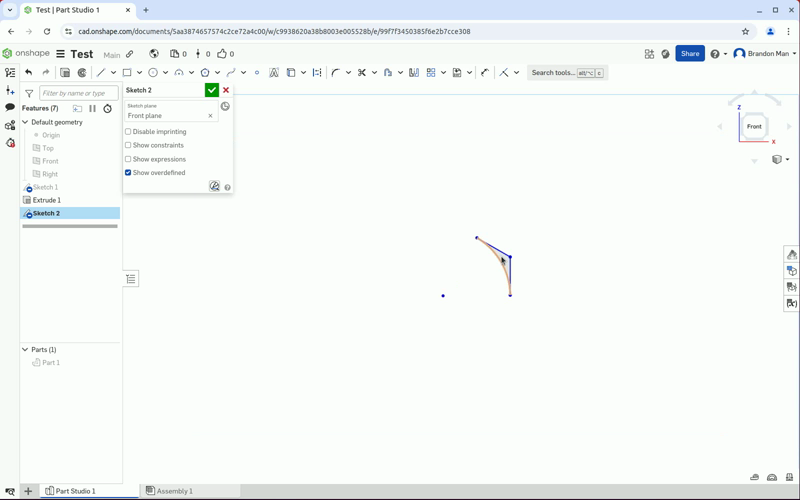
scroll(6)
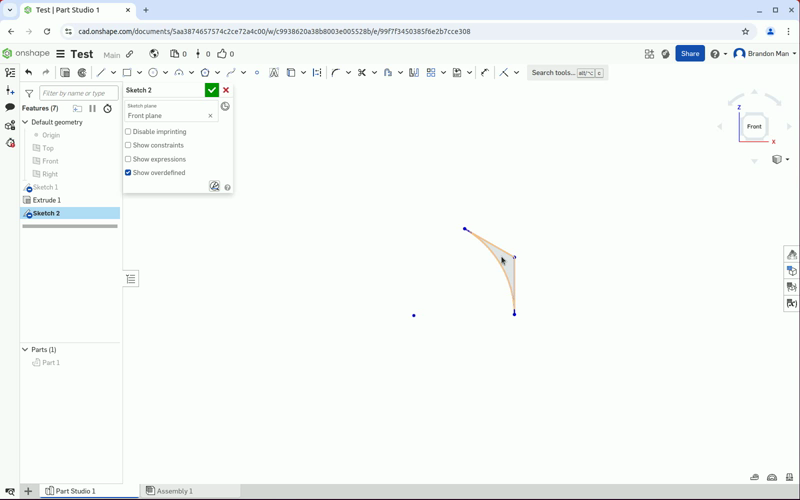
scroll(6)
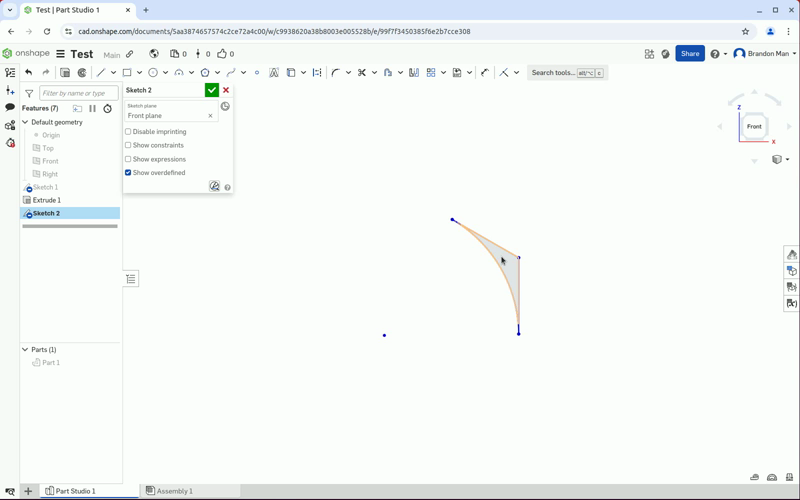
scroll(6)
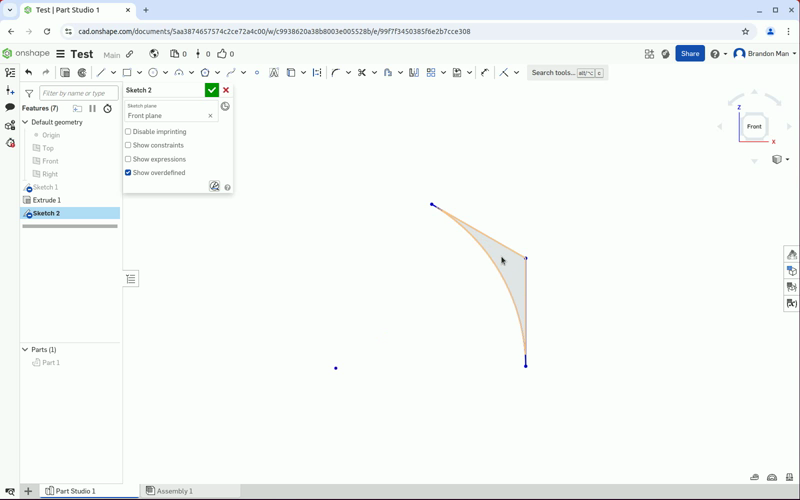
scroll(6)
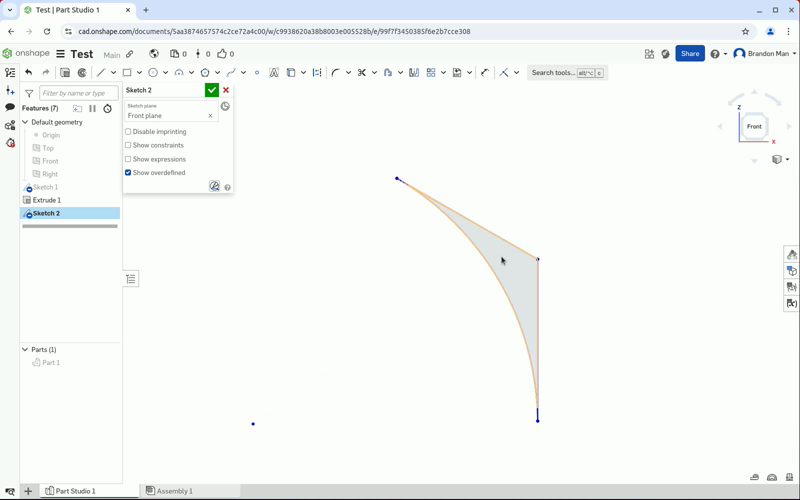
scroll(6)
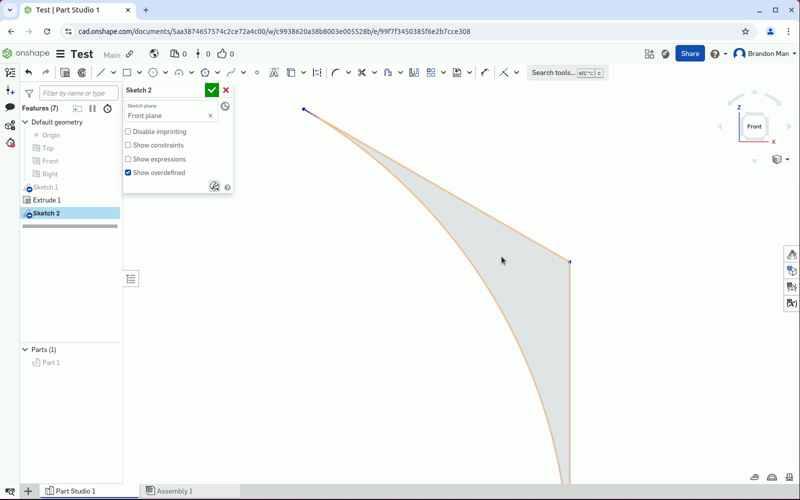
click(501, 256)
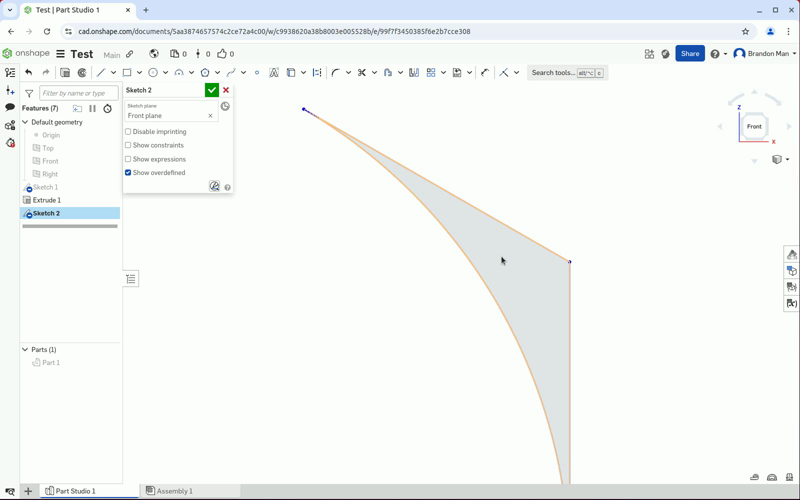
scroll(-6)
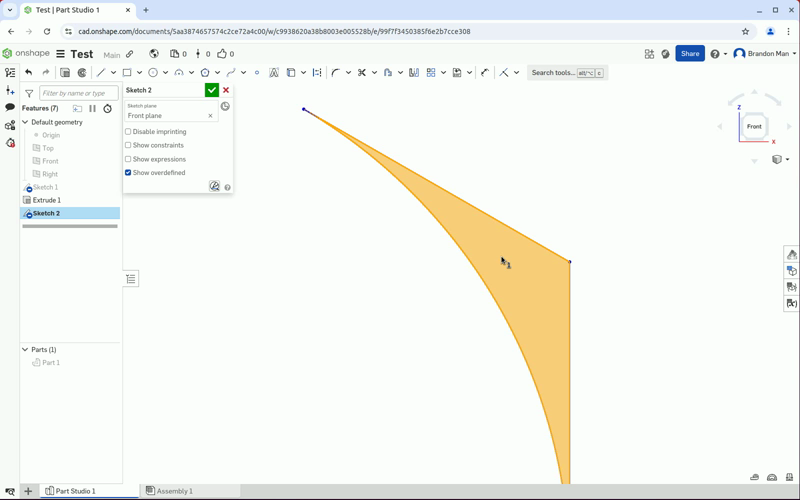
scroll(-6)
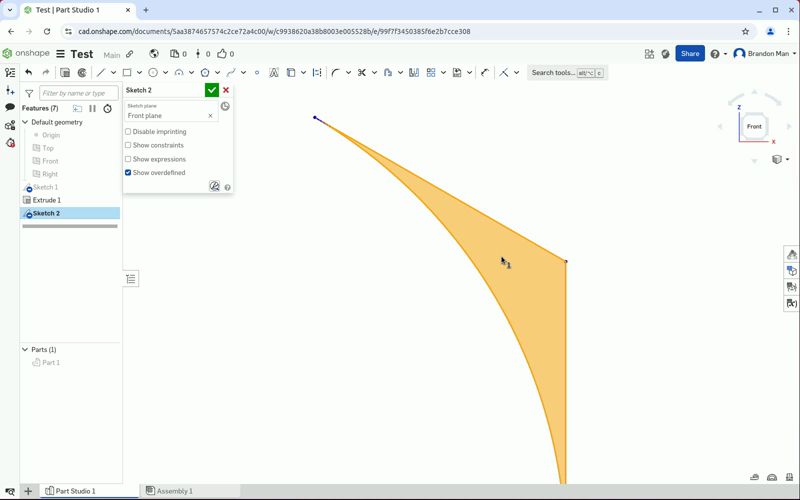
scroll(-6)
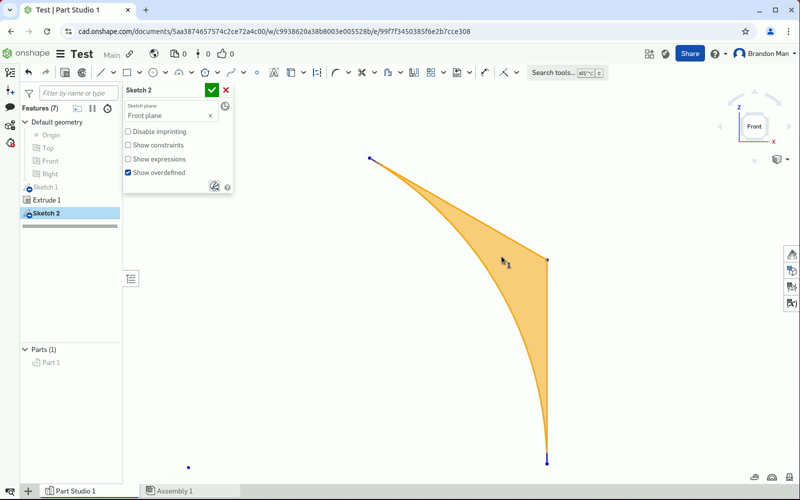
scroll(-6)
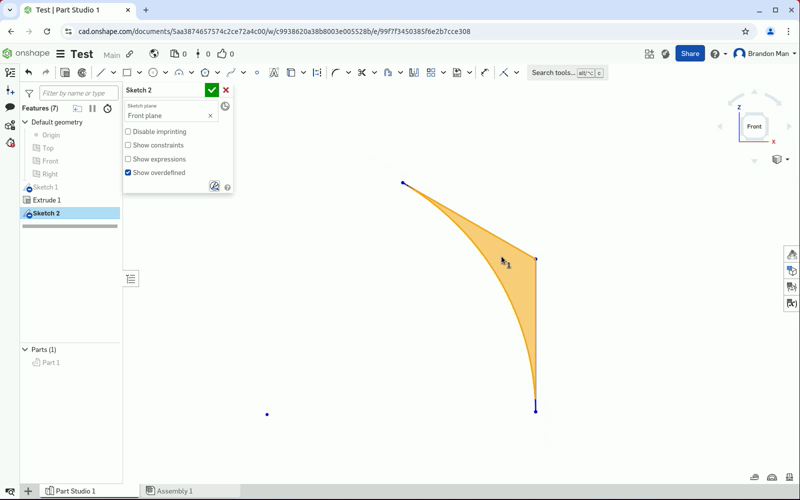
scroll(-6)
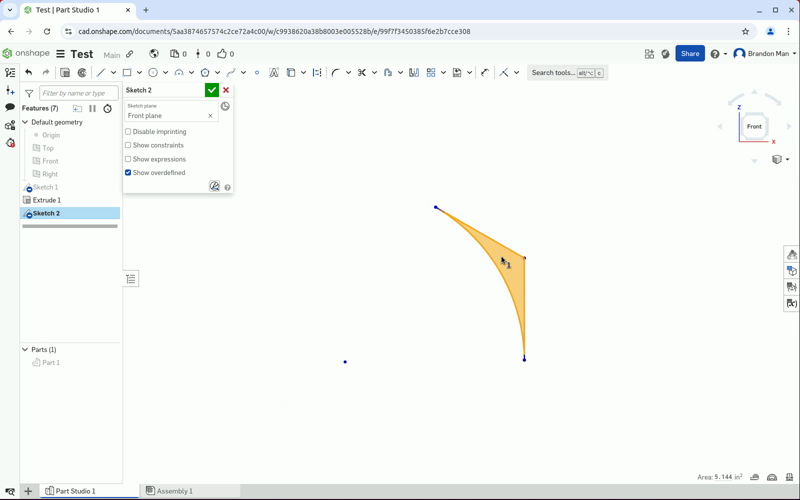
scroll(-6)
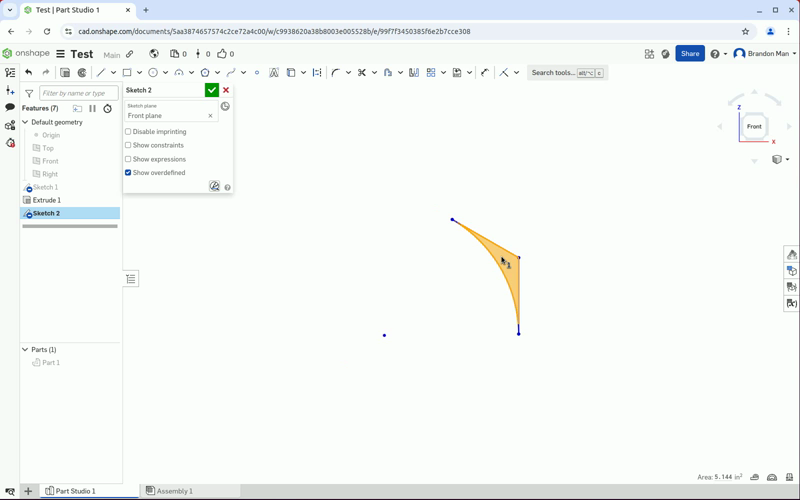
scroll(-6)
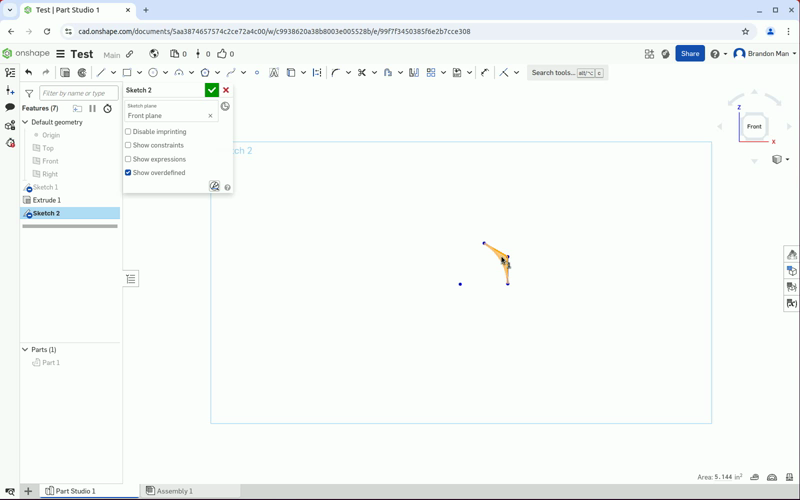
mouse_move(73, 352)
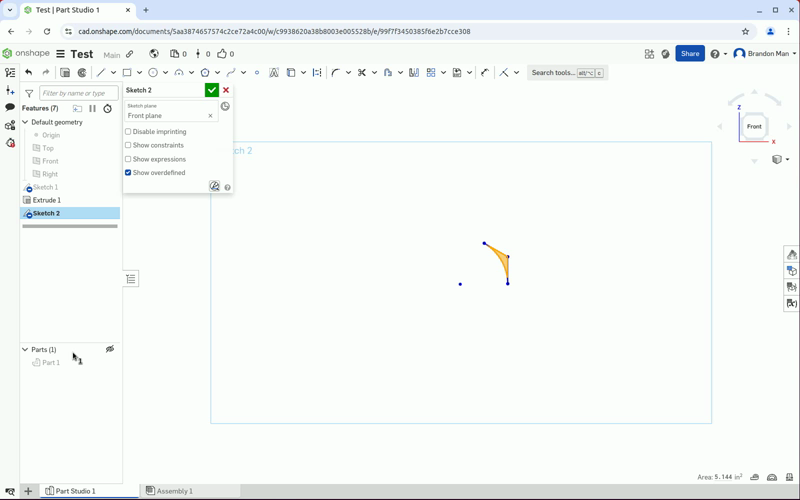
key(shift+y)
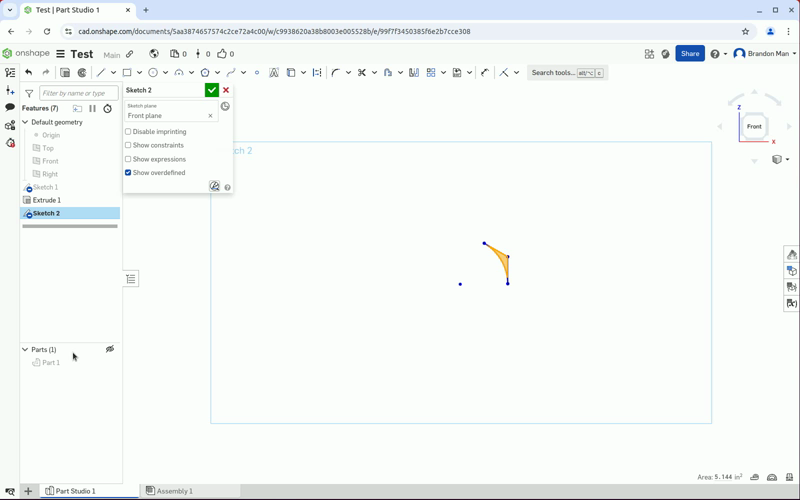
key(shift+e)
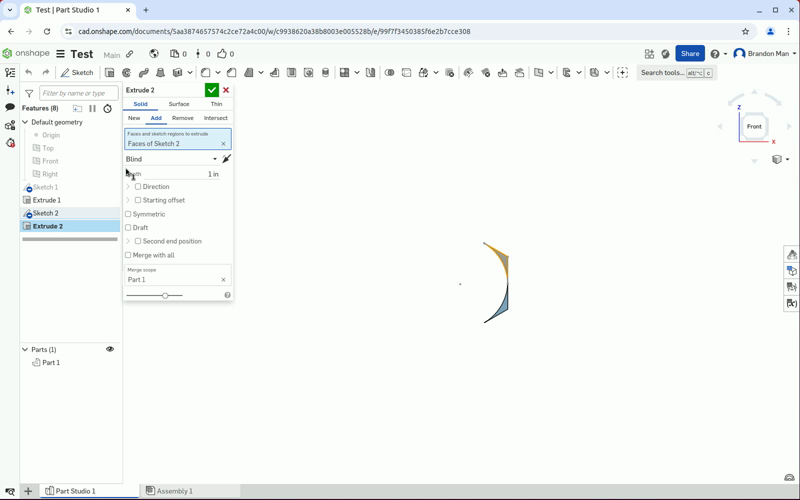
mouse_move(143, 106)
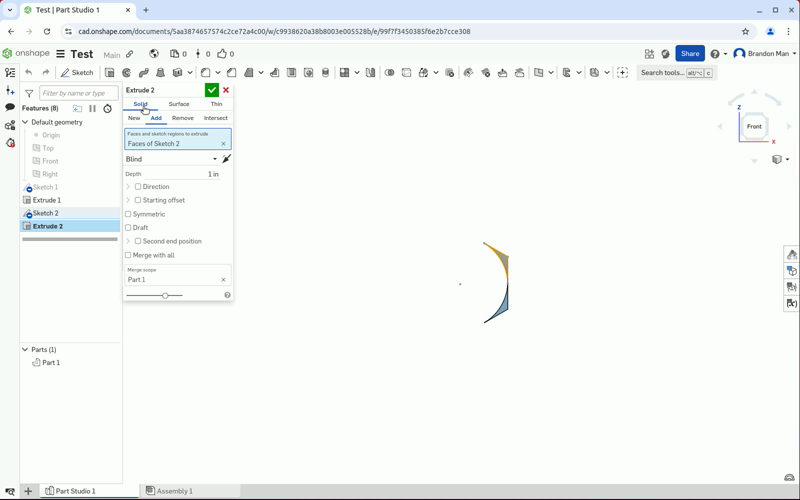
click(143, 106)
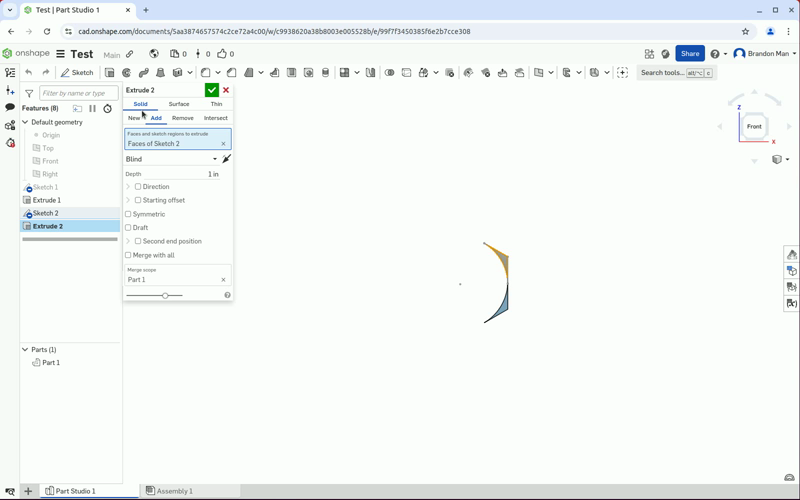
mouse_move(137, 120)
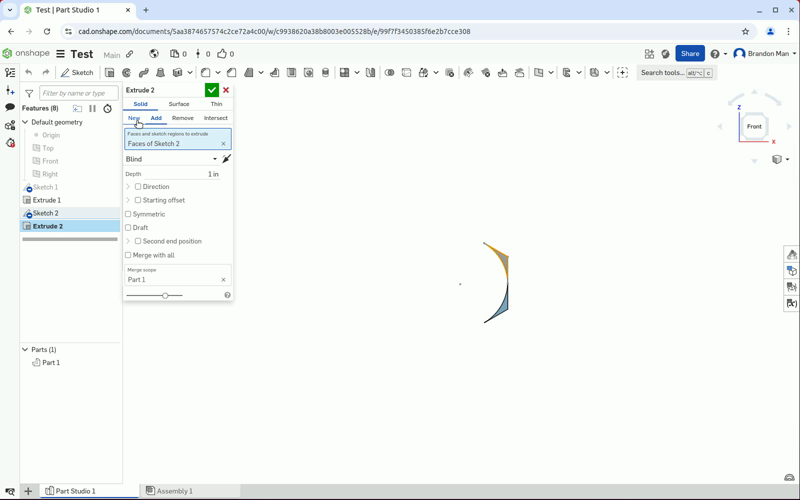
click(137, 120)
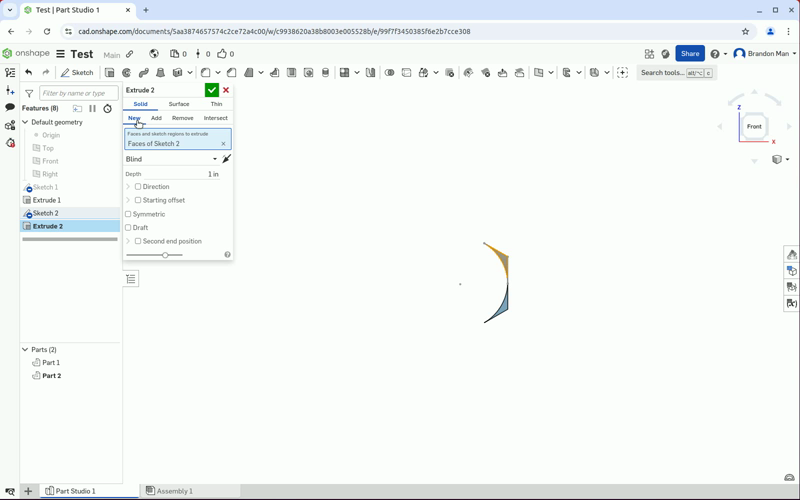
key(tab, 4)
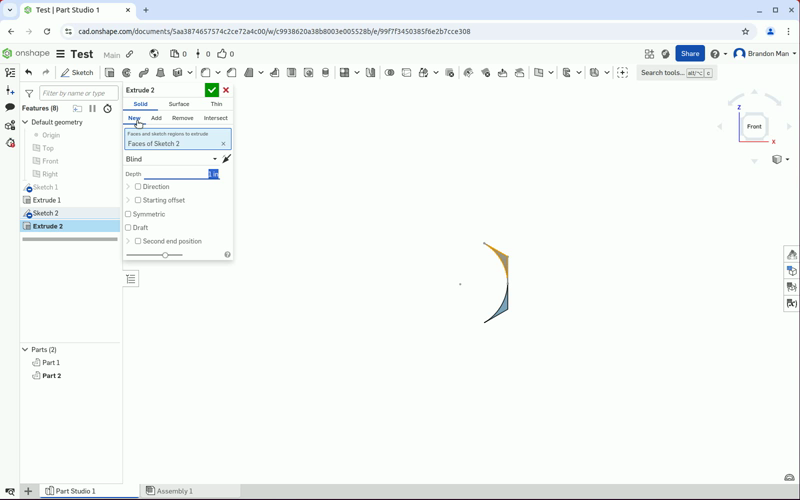
text(46.216)
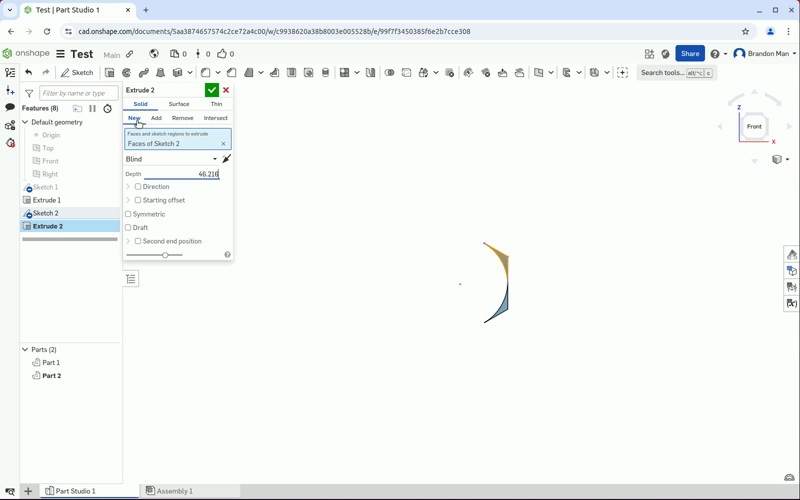
key(tab, 3)
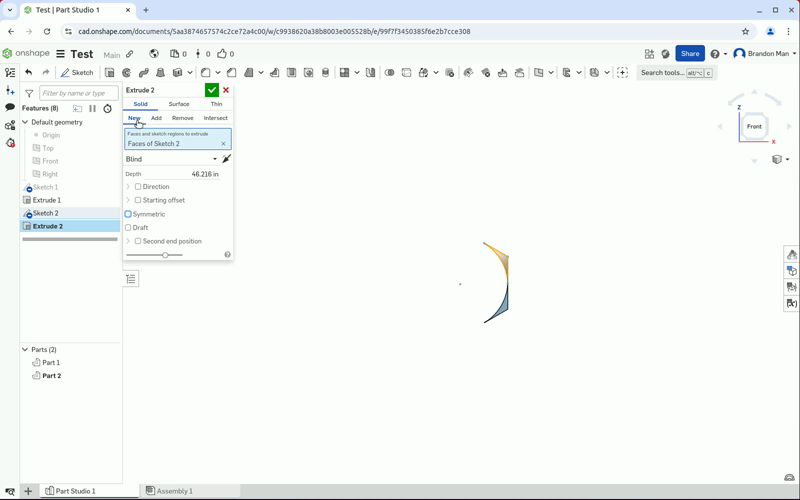
key(space)
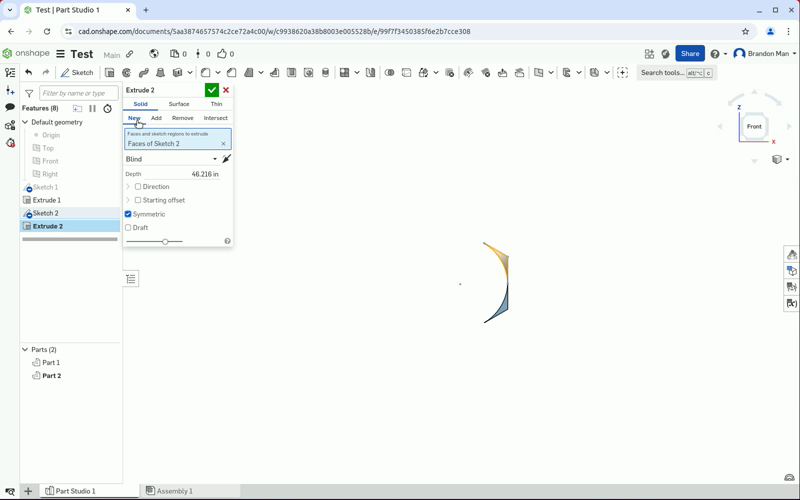
key(enter)
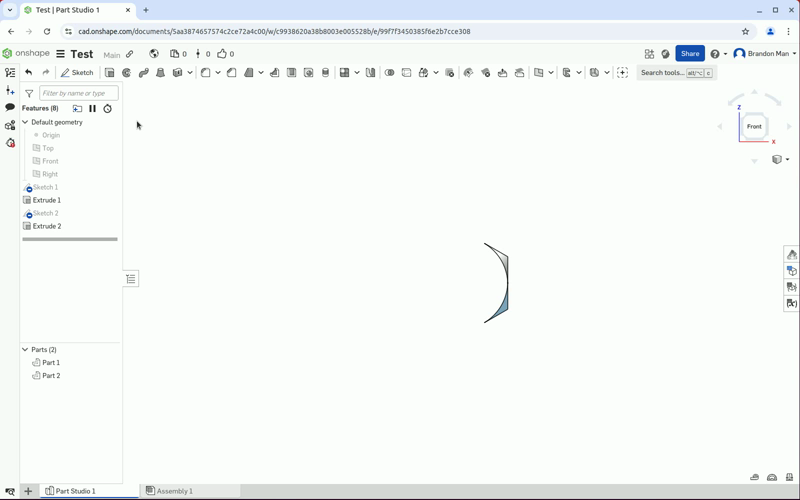
key(shift+h)
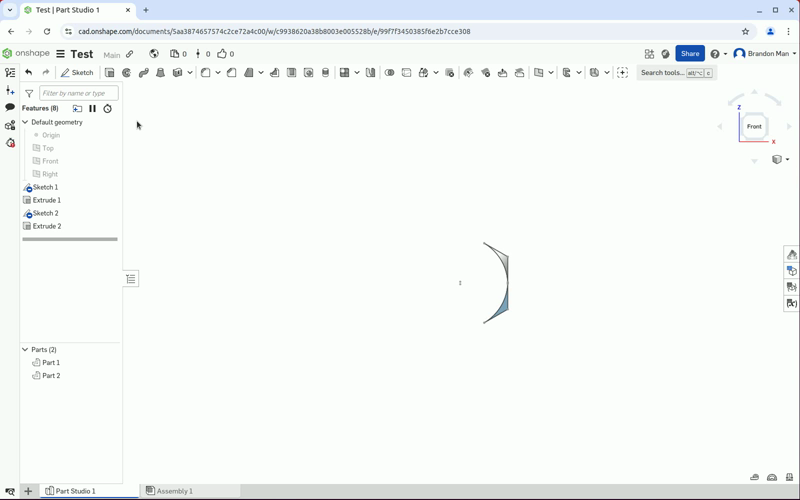
key(shift+h)
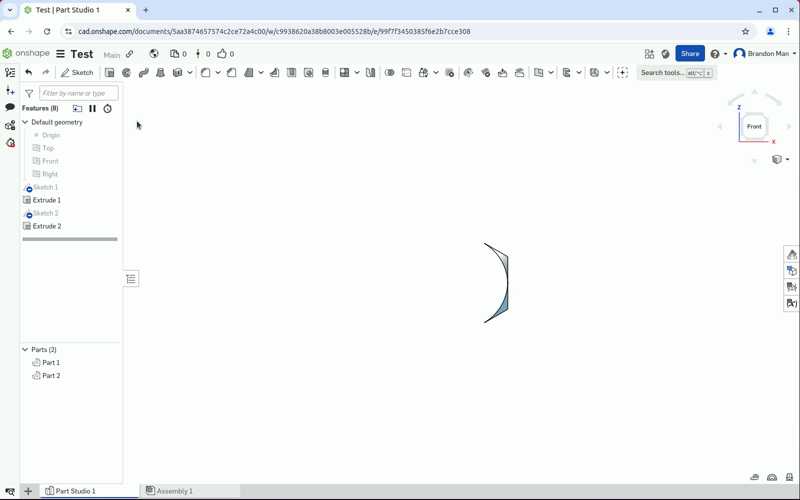
mouse_move(73, 189)
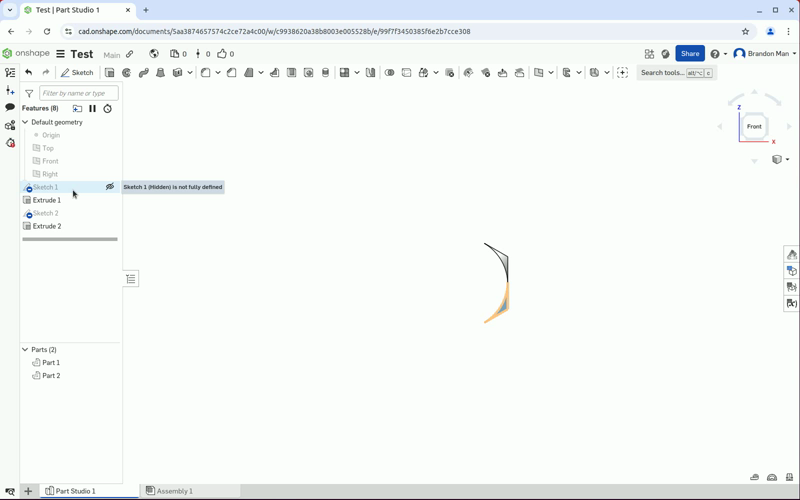
click(73, 189)
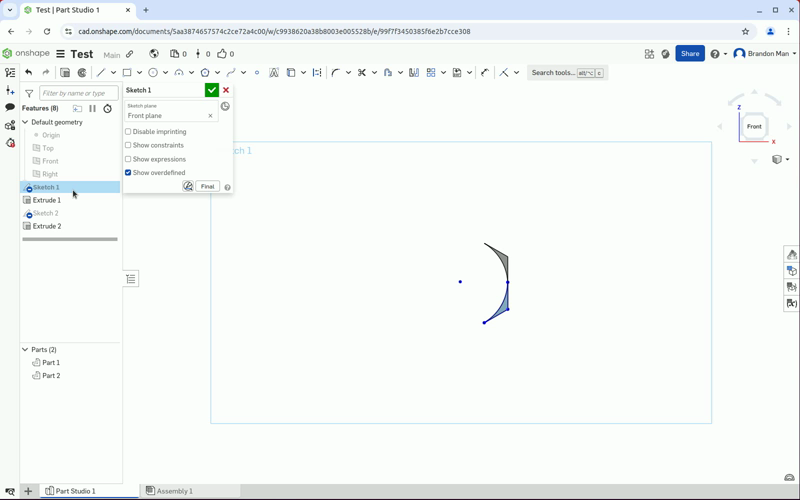
mouse_move(229, 92)
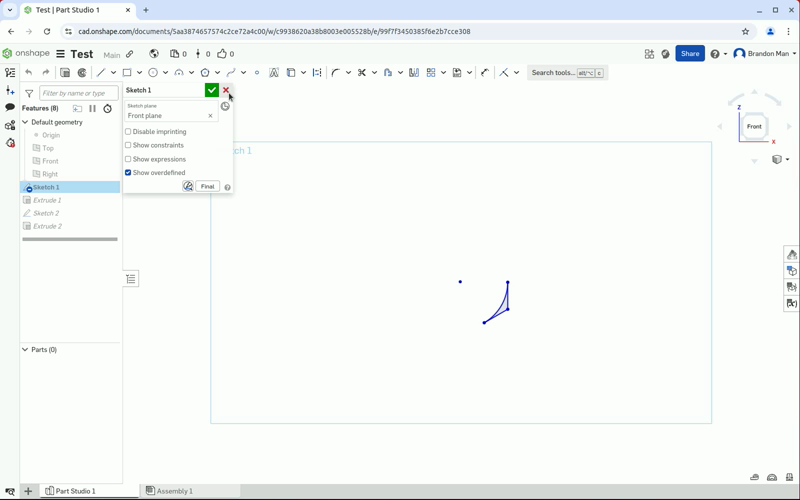
click(229, 92)
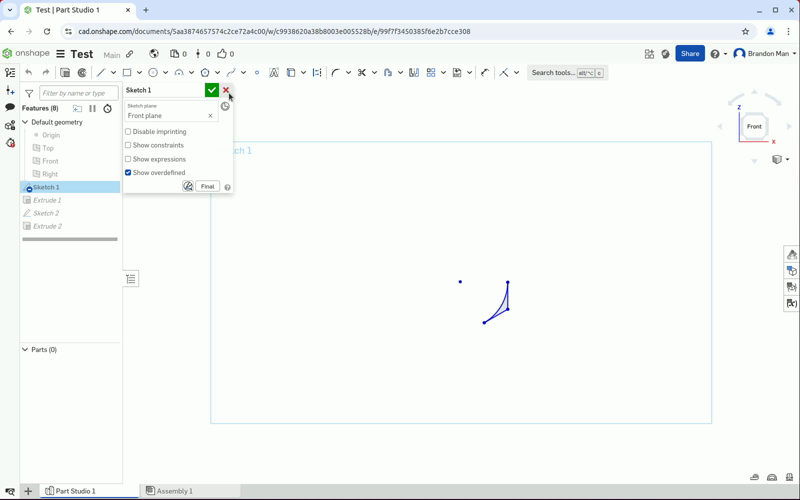
key(shift+s)
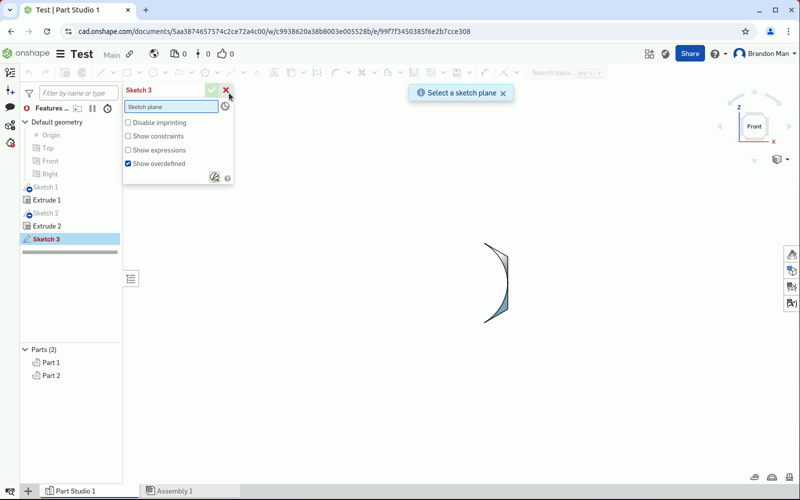
mouse_move(73, 163)
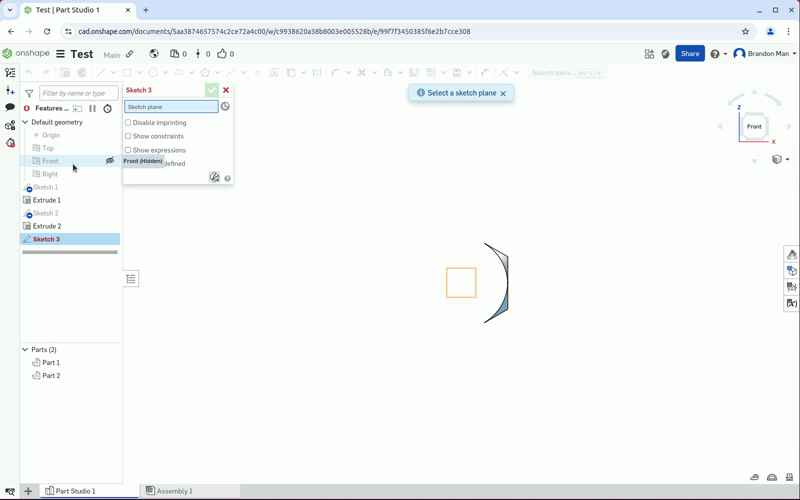
click(73, 163)
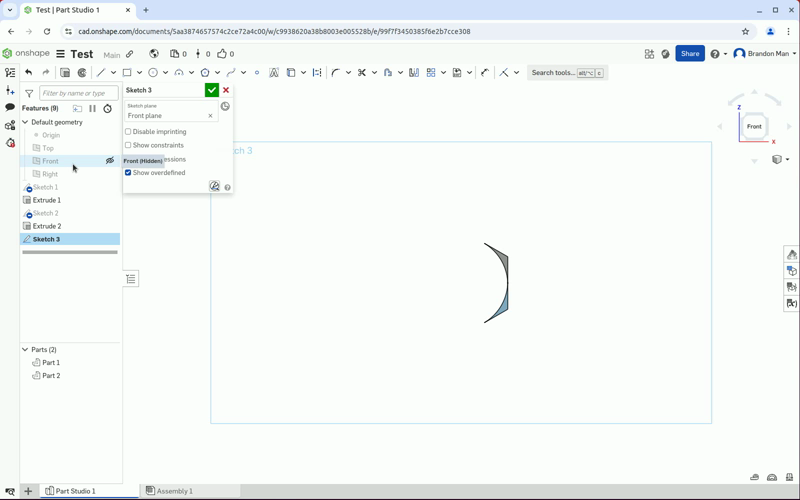
mouse_move(73, 352)
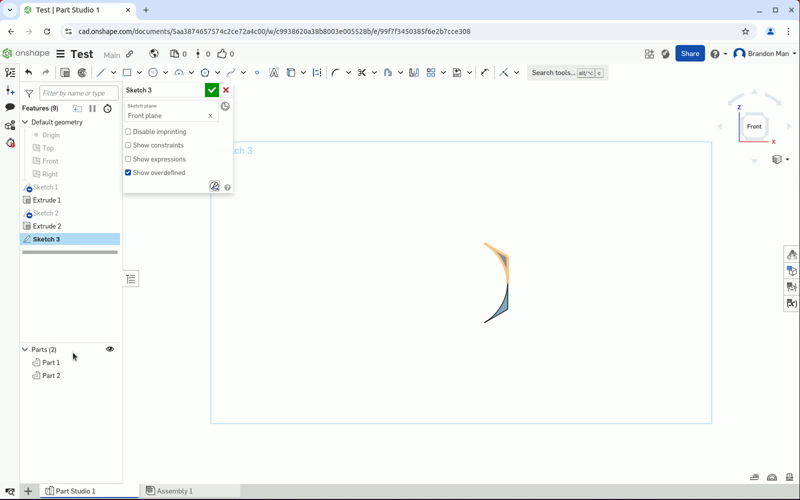
key(y)
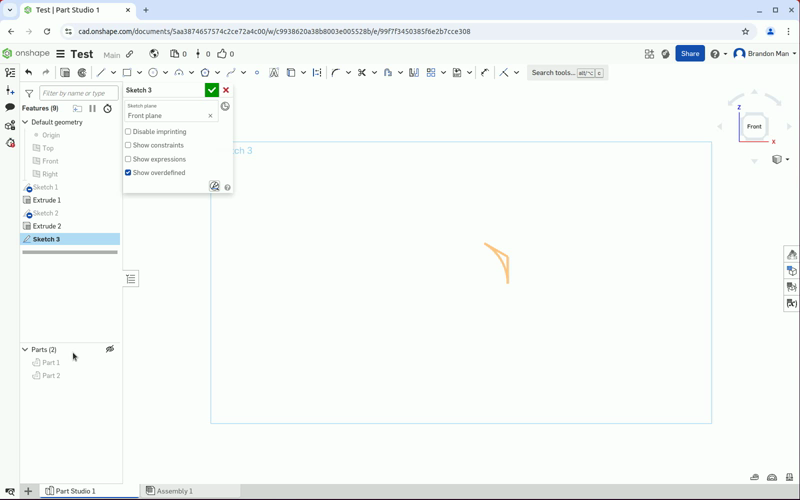
key(a)
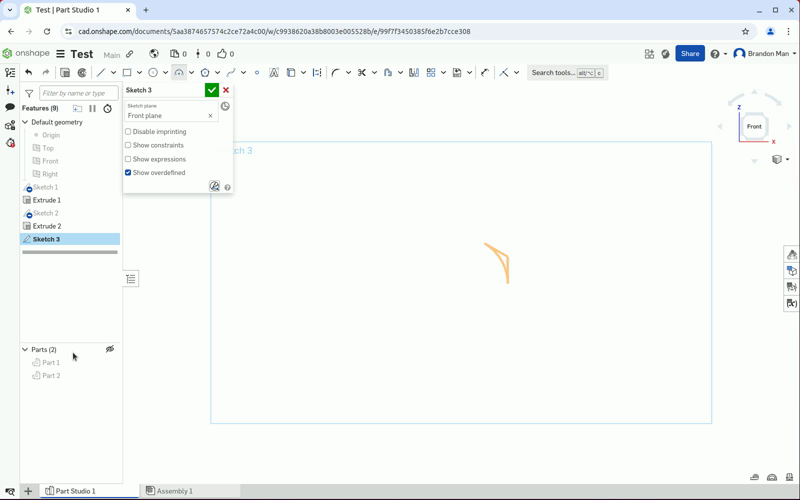
key_down(shift)
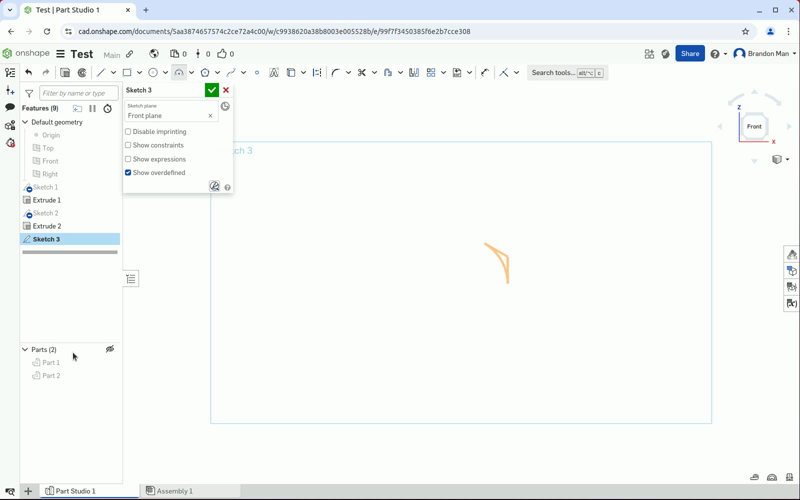
mouse_move(437, 243)
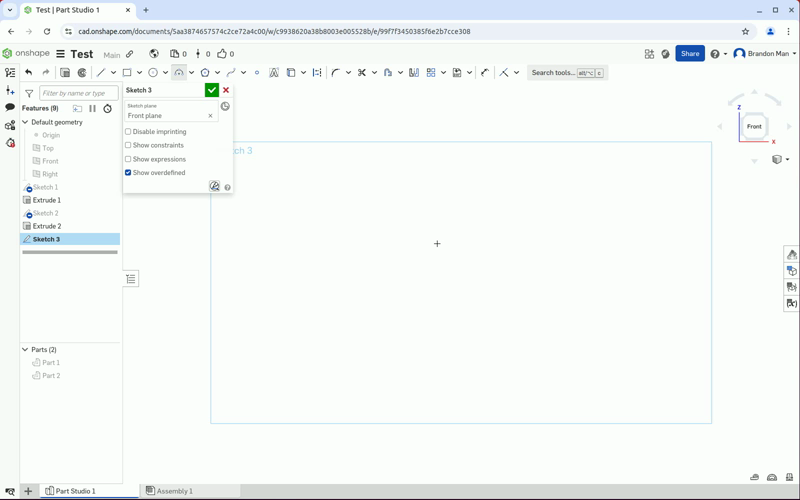
click(437, 243)
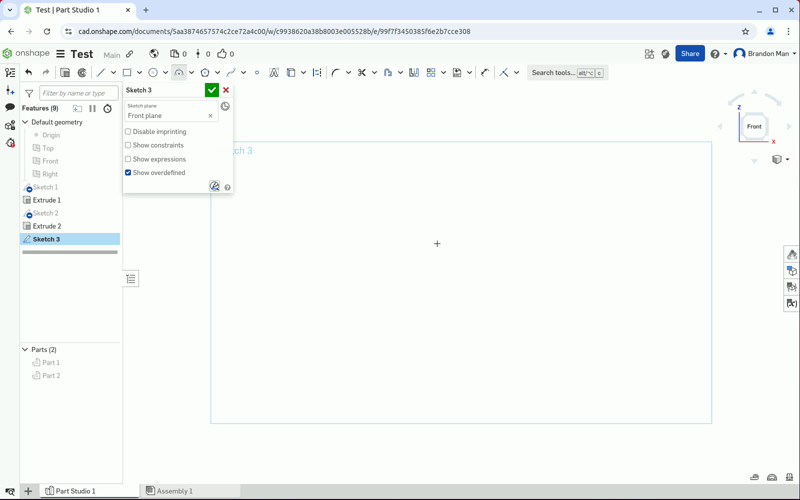
key_up(shift)
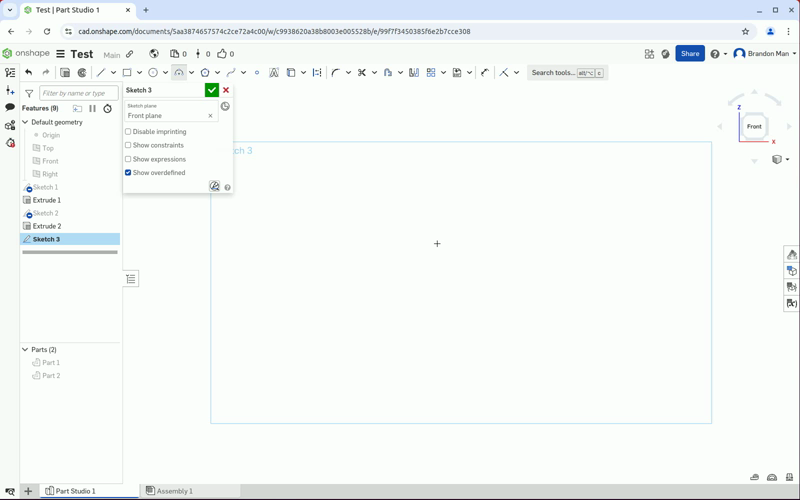
key_down(shift)
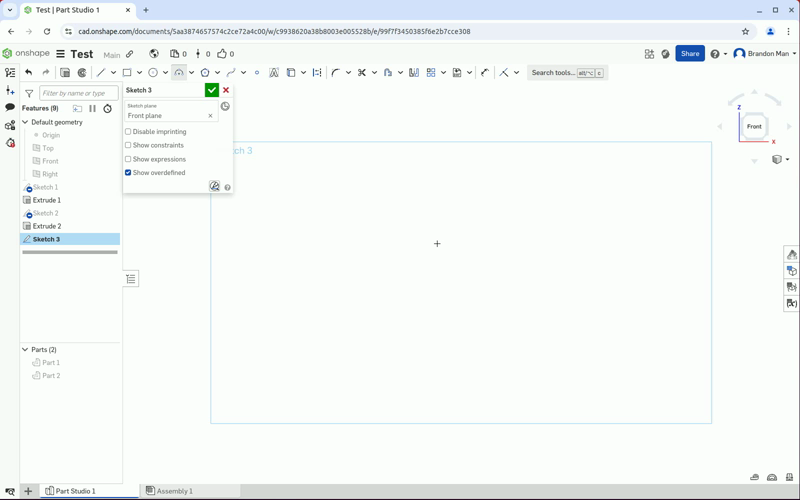
mouse_move(483, 243)
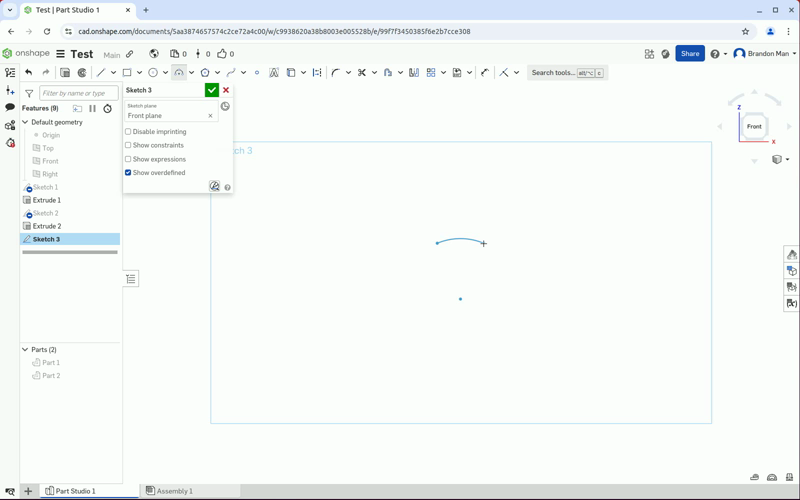
click(483, 243)
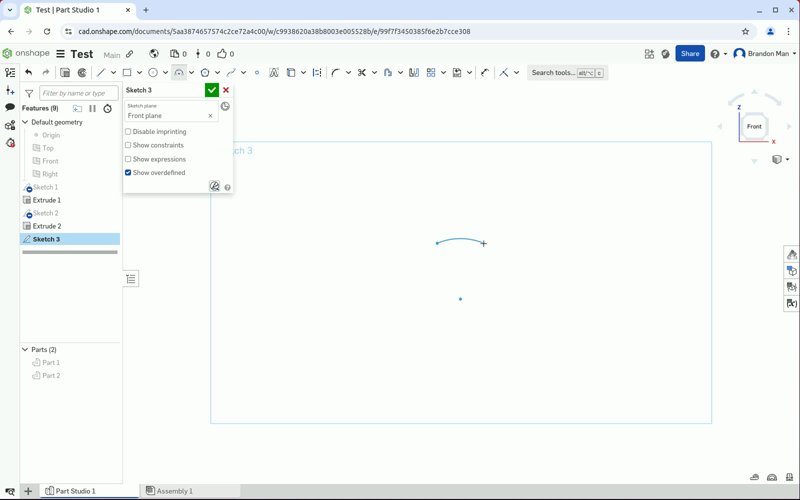
mouse_move(460, 236)
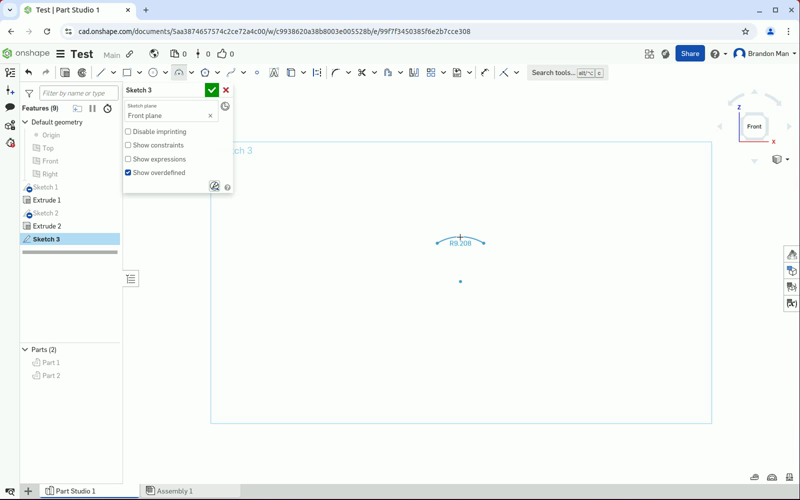
click(460, 236)
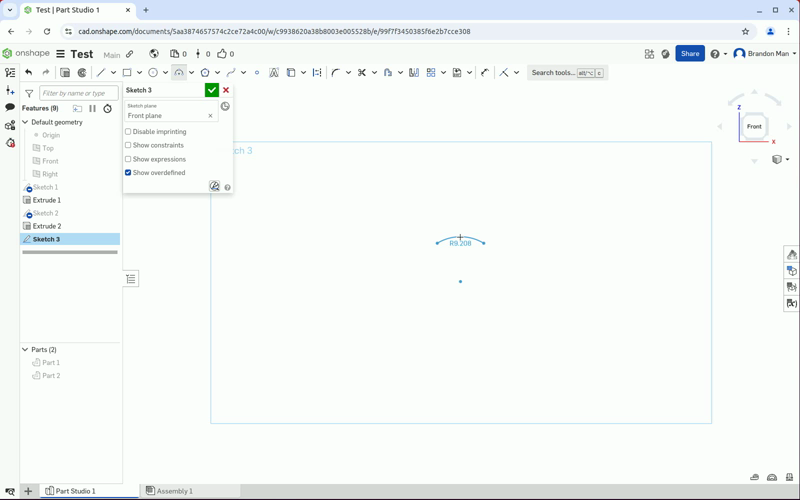
key_up(shift)
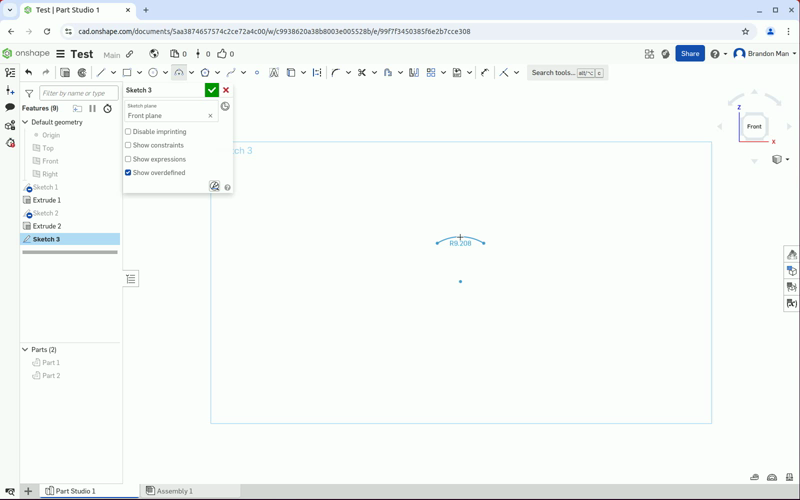
key(esc)
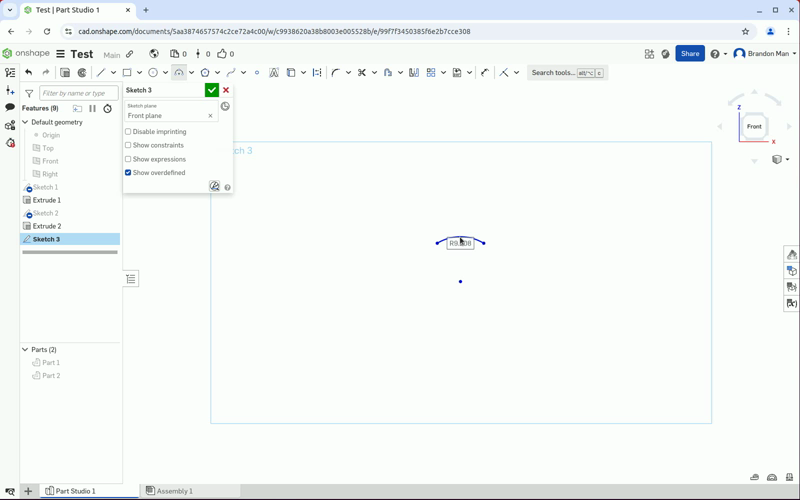
key(l)
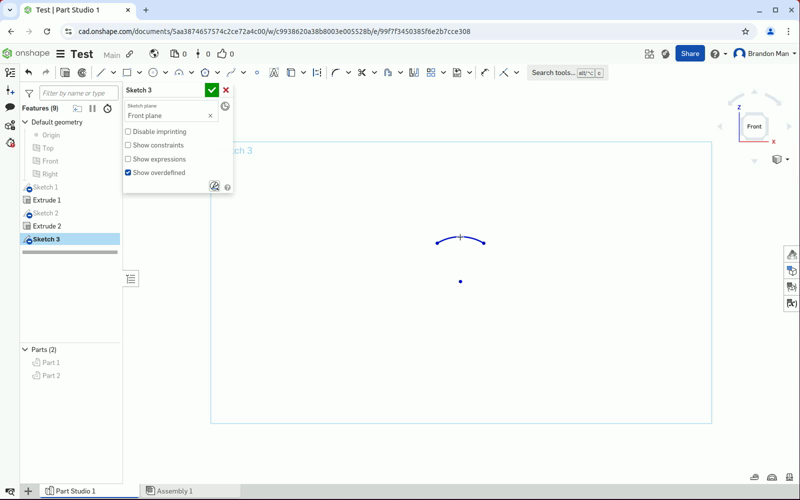
mouse_move(483, 243)
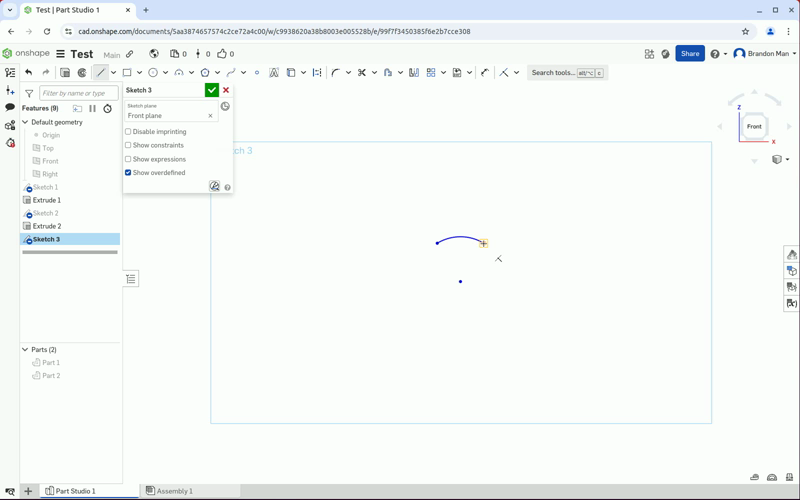
click(483, 243)
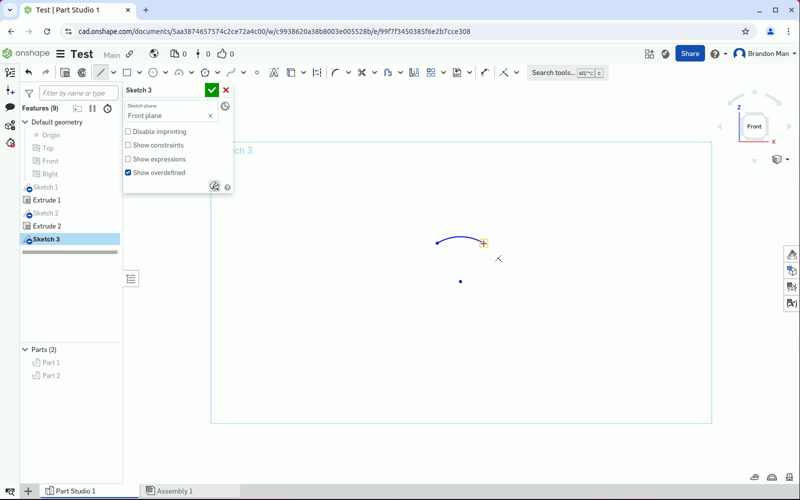
key_down(shift)
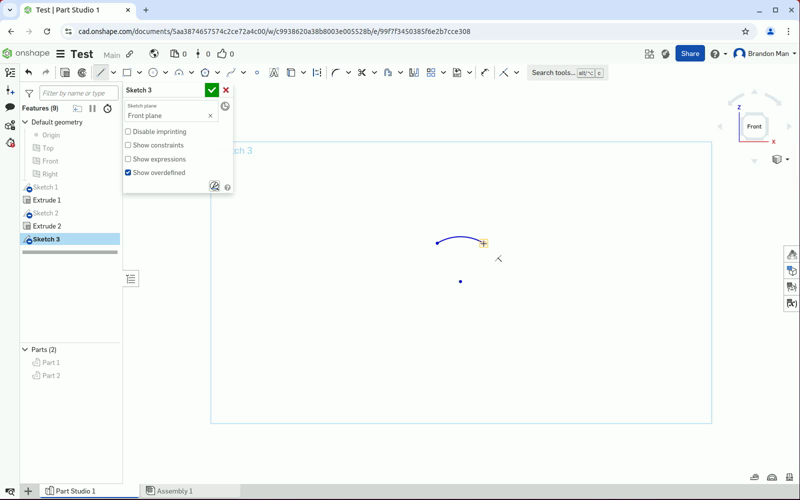
mouse_move(513, 243)
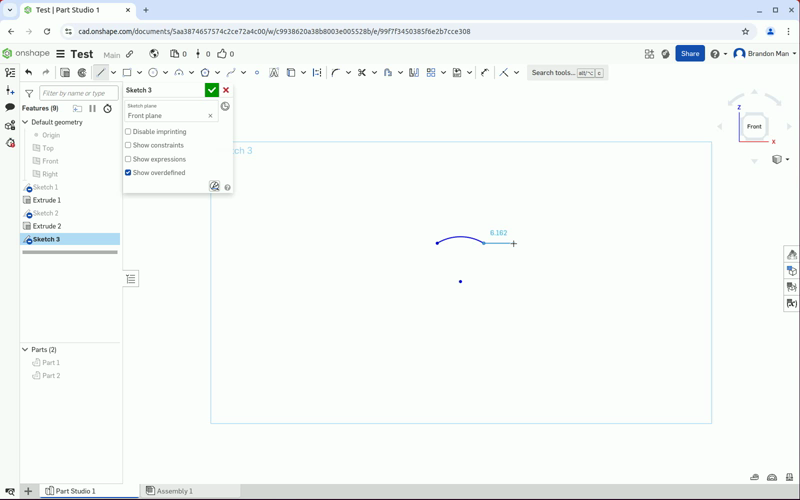
mouse_move(460, 229)
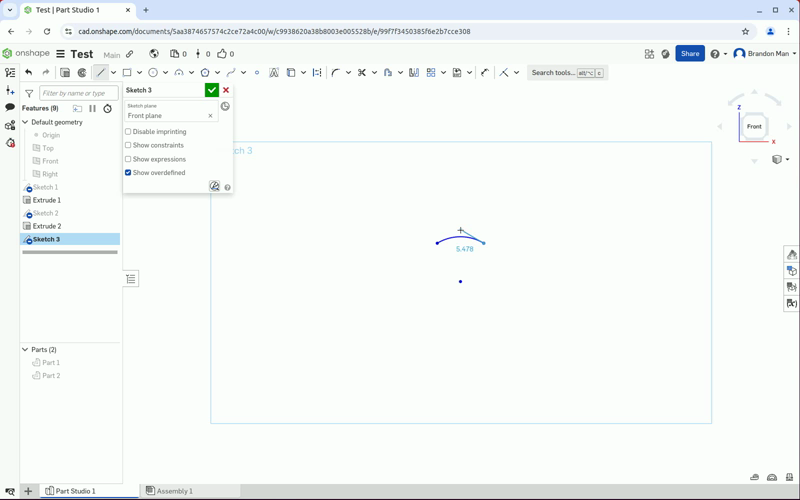
click(460, 229)
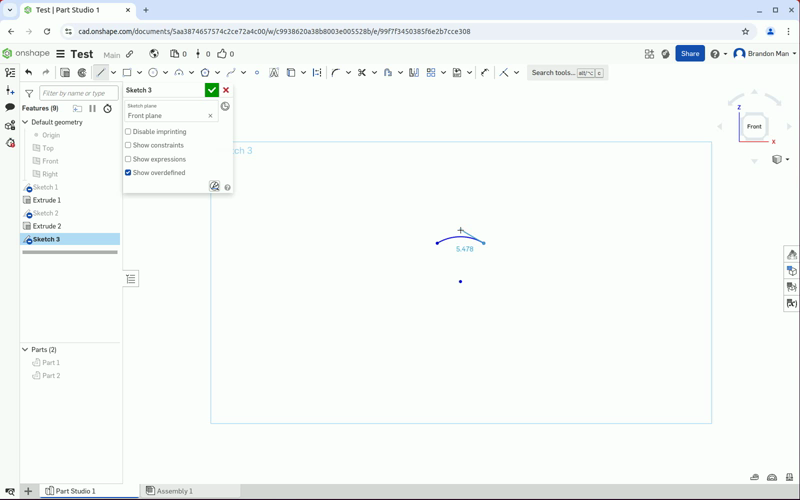
key_up(shift)
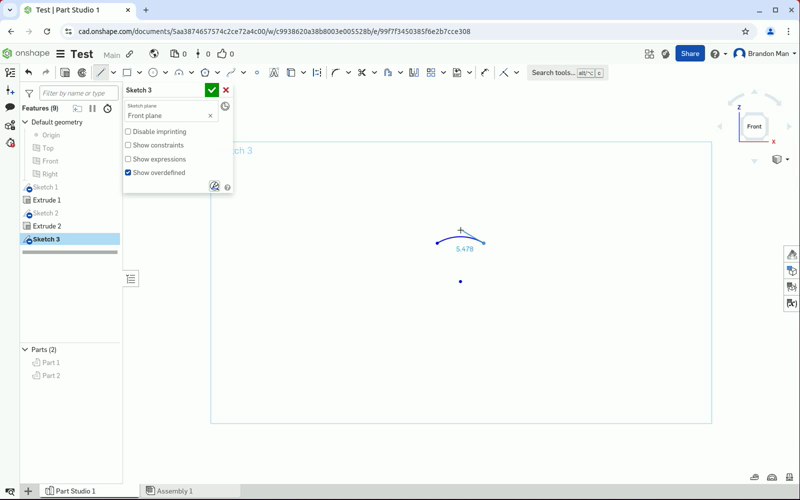
mouse_move(490, 229)
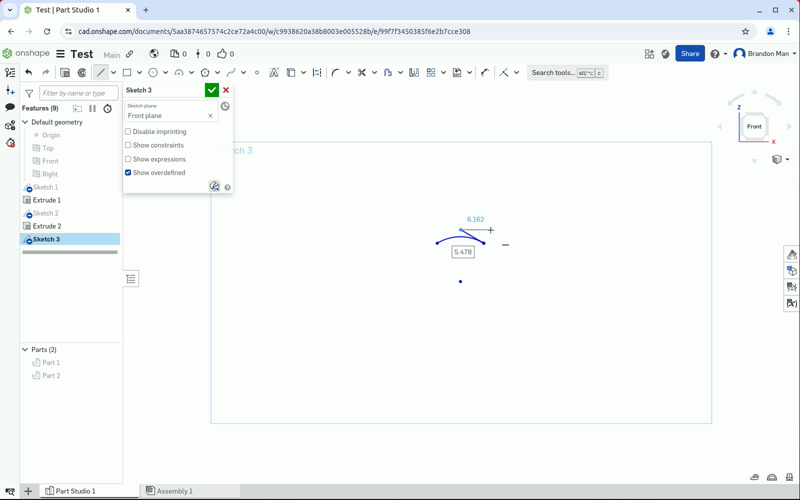
key_down(shift)
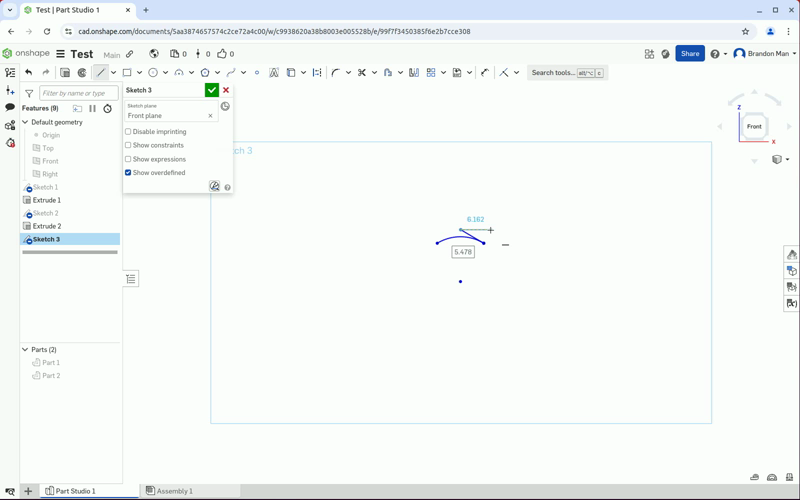
mouse_move(437, 243)
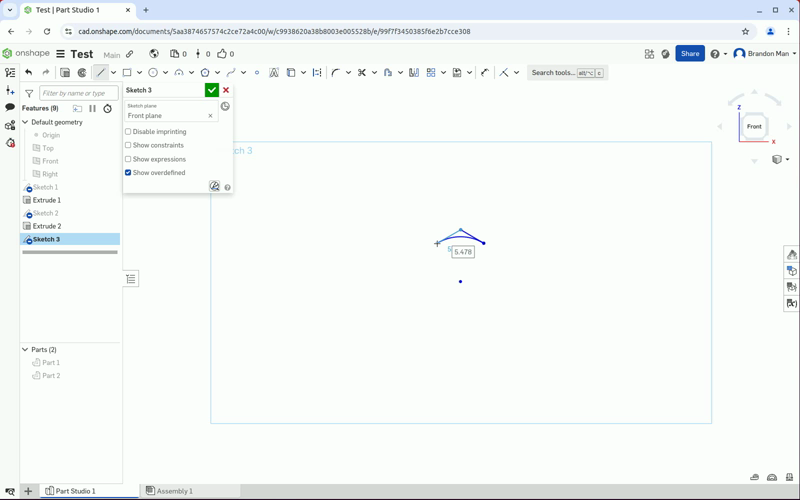
key_up(shift)
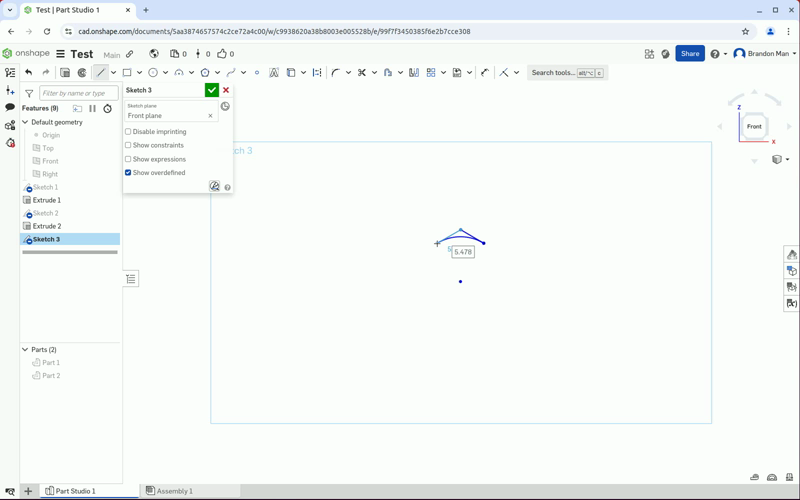
click(437, 243)
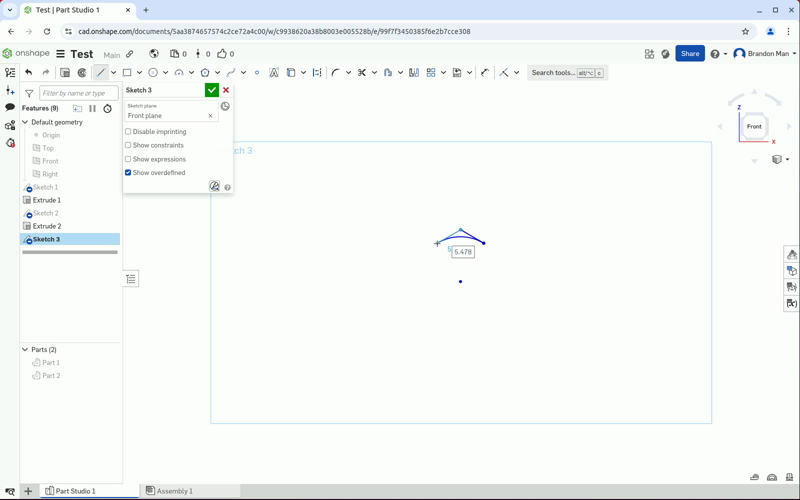
key(esc)
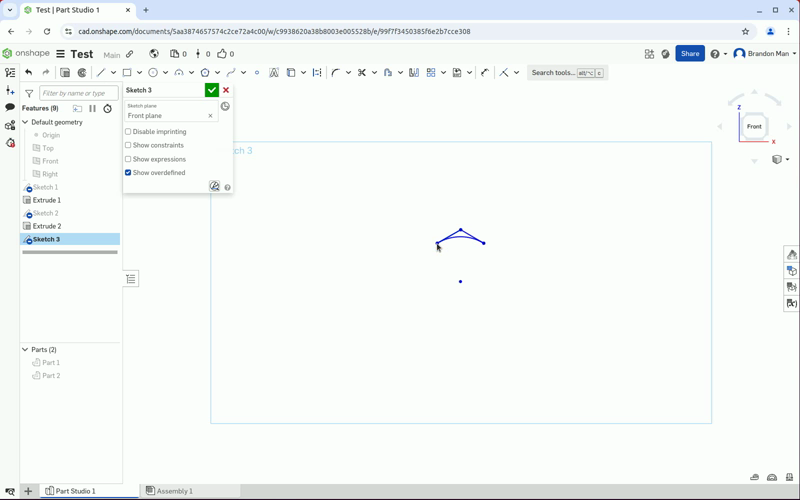
mouse_move(469, 237)
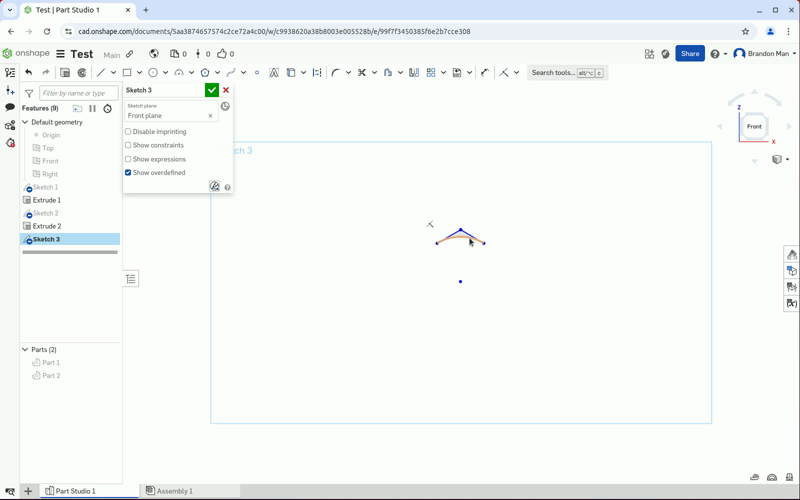
scroll(6)
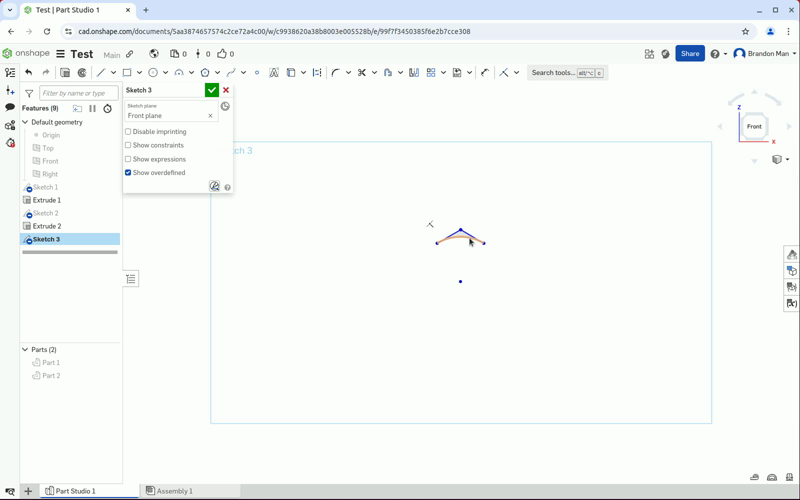
scroll(6)
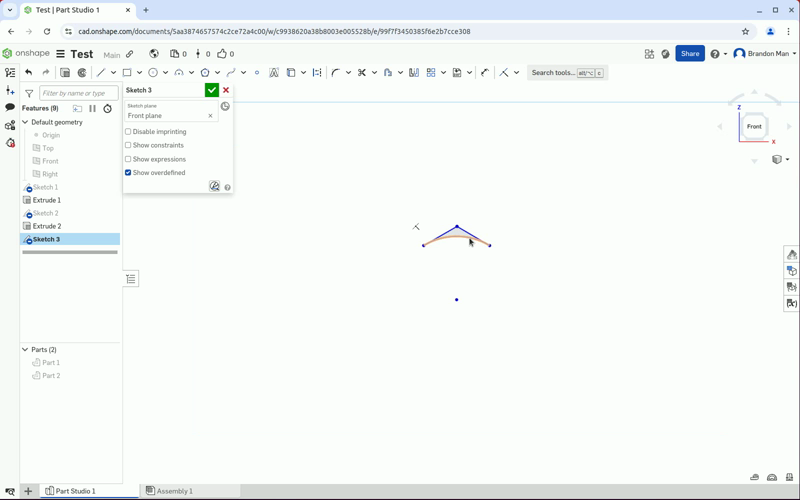
scroll(6)
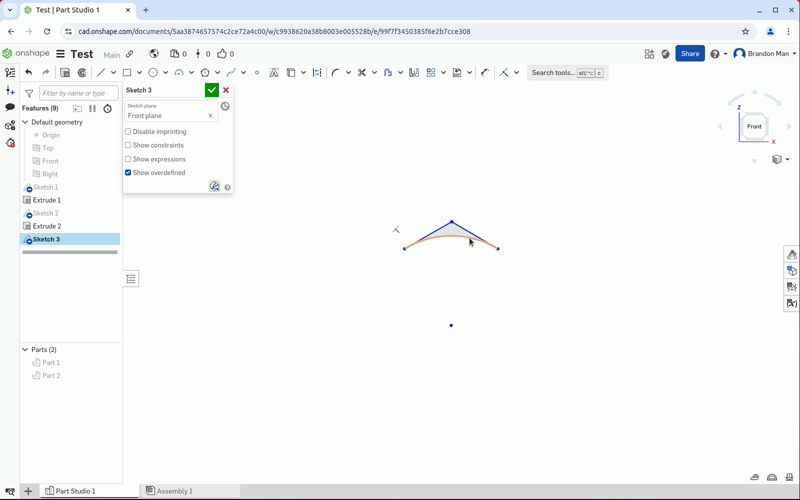
scroll(6)
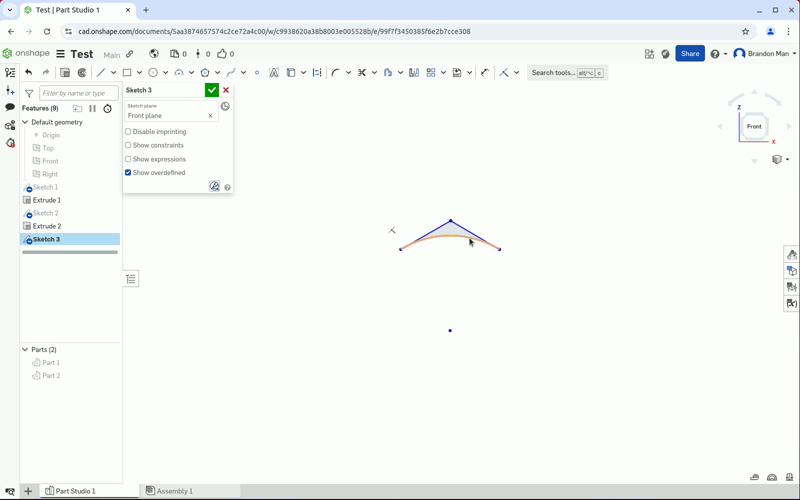
scroll(6)
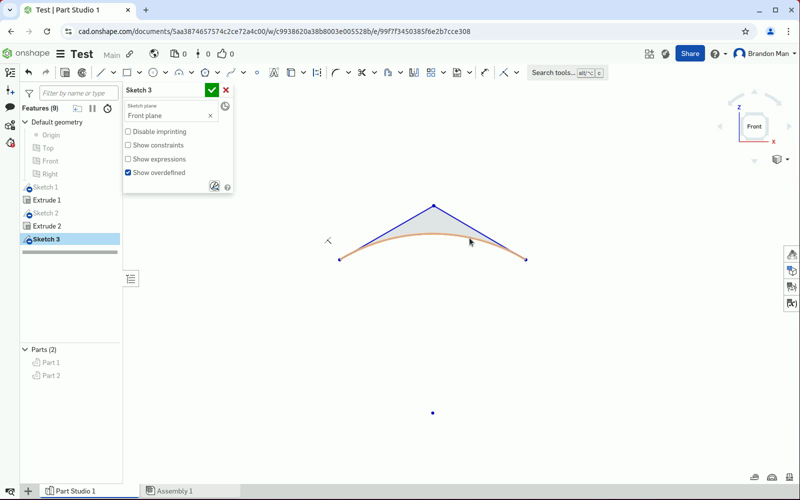
scroll(6)
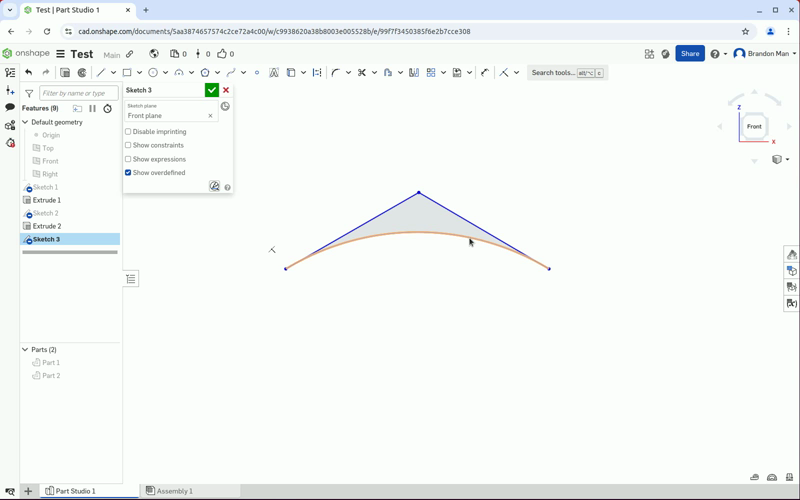
scroll(6)
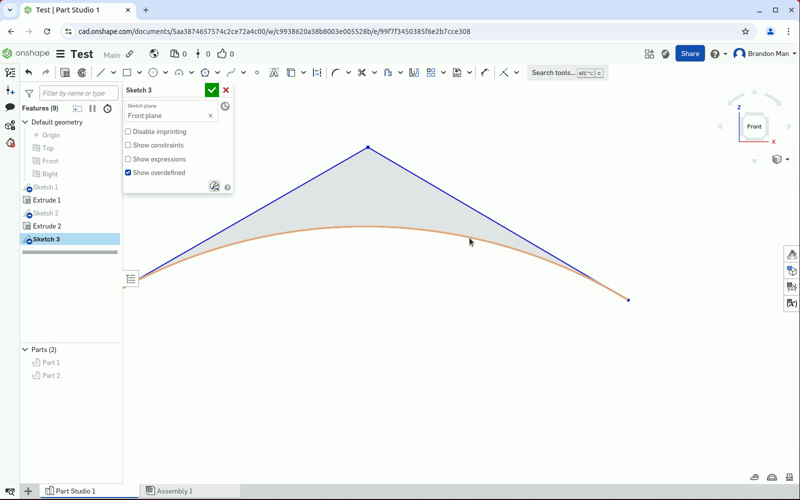
click(469, 237)
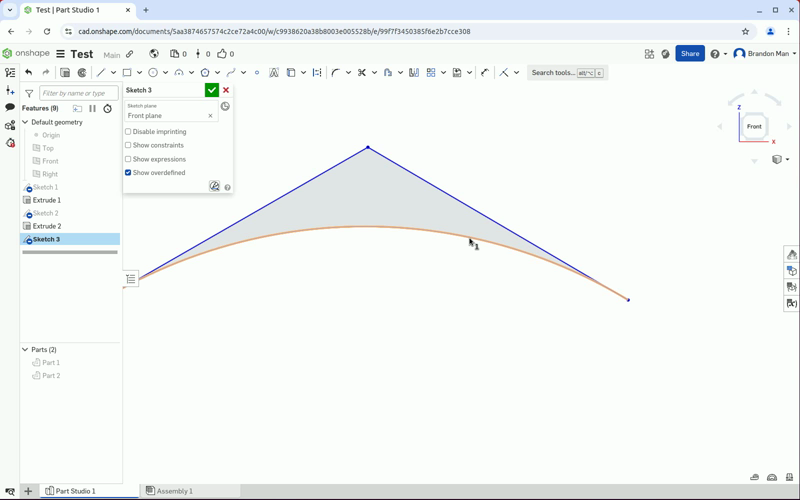
scroll(-6)
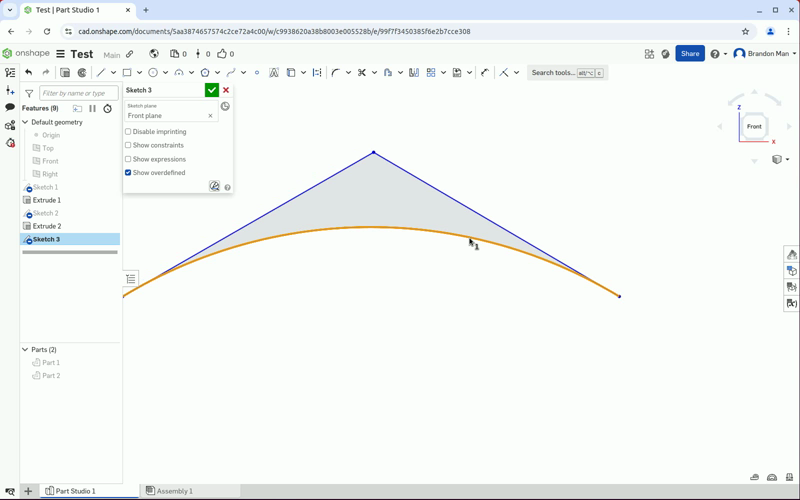
scroll(-6)
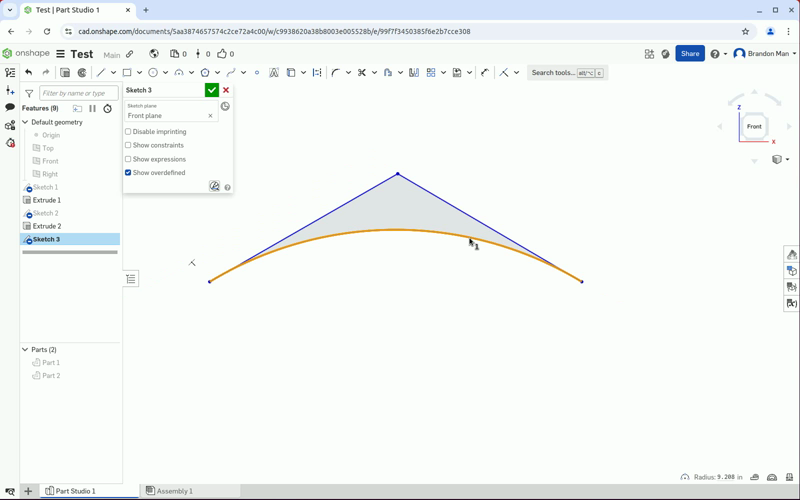
scroll(-6)
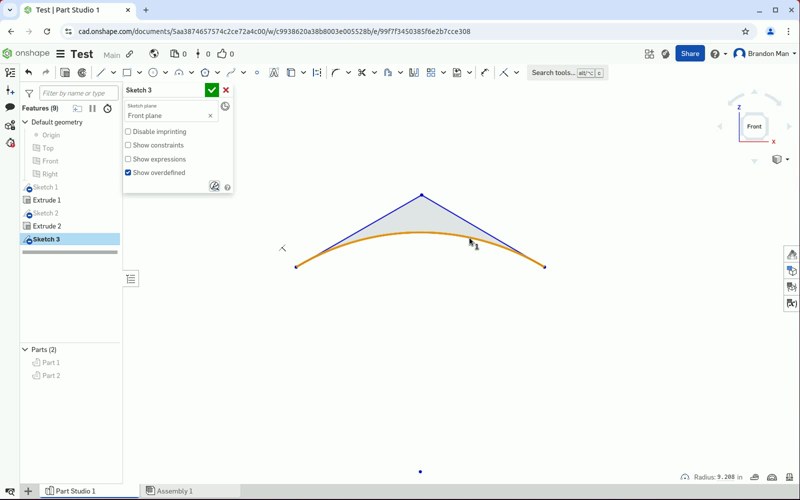
scroll(-6)
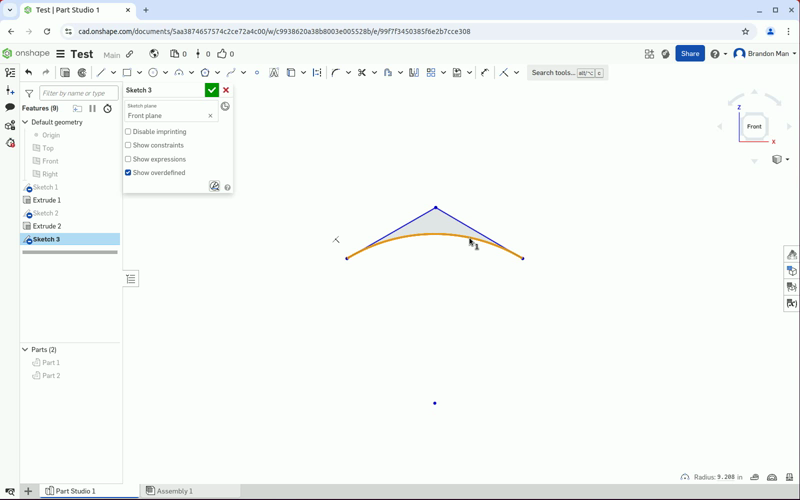
scroll(-6)
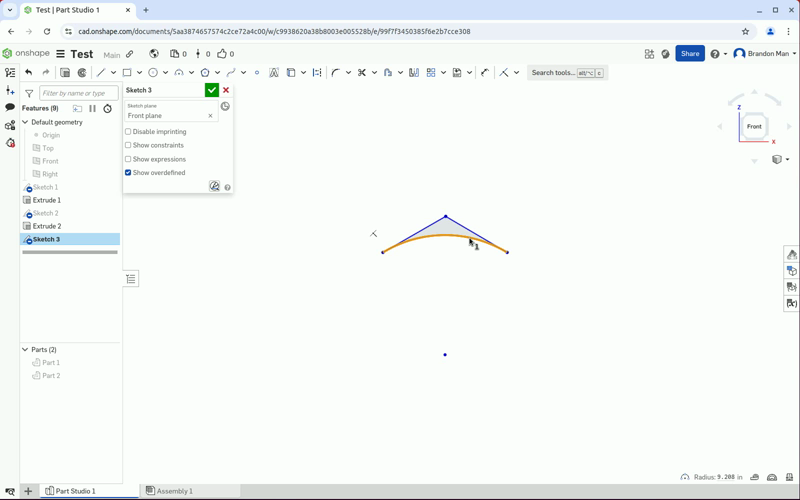
scroll(-6)
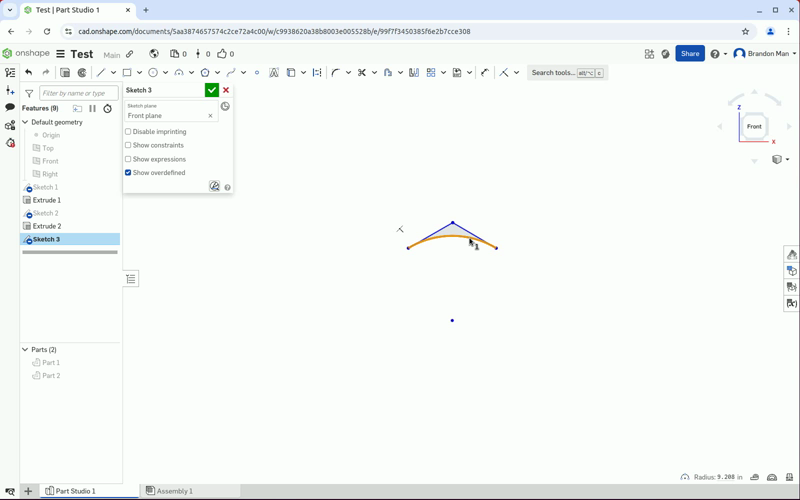
scroll(-6)
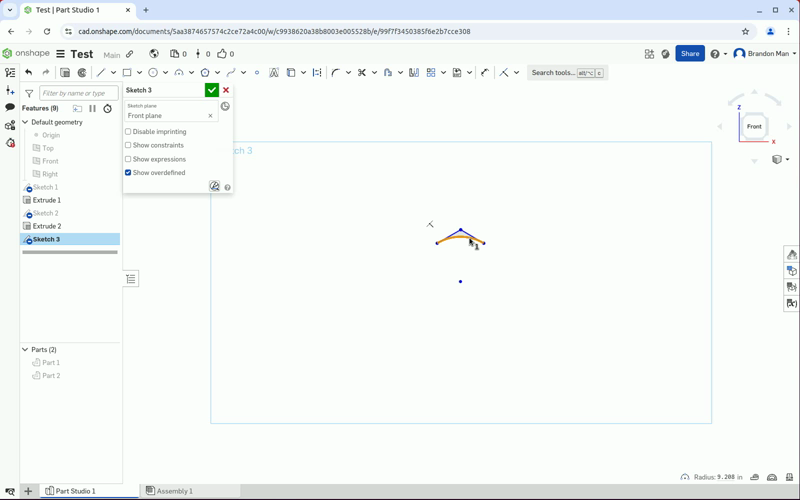
mouse_move(73, 352)
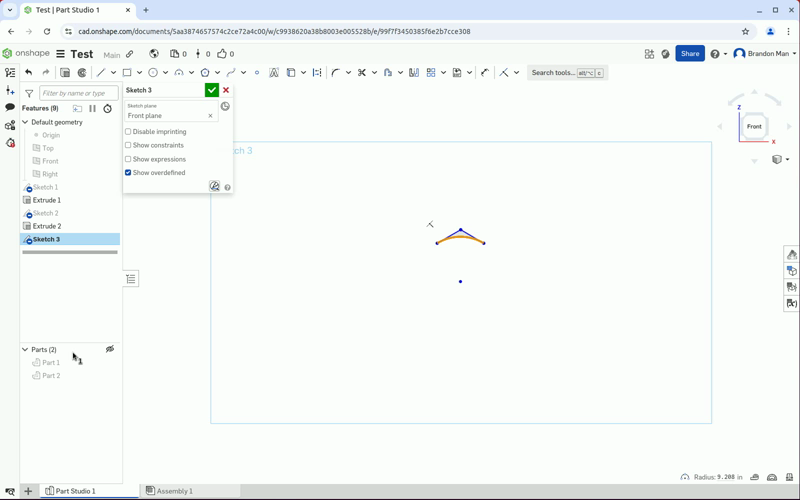
key(shift+y)
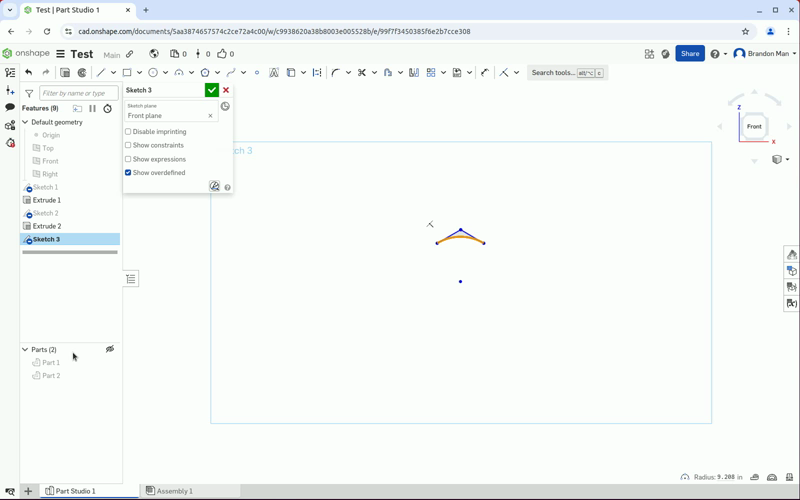
key(shift+e)
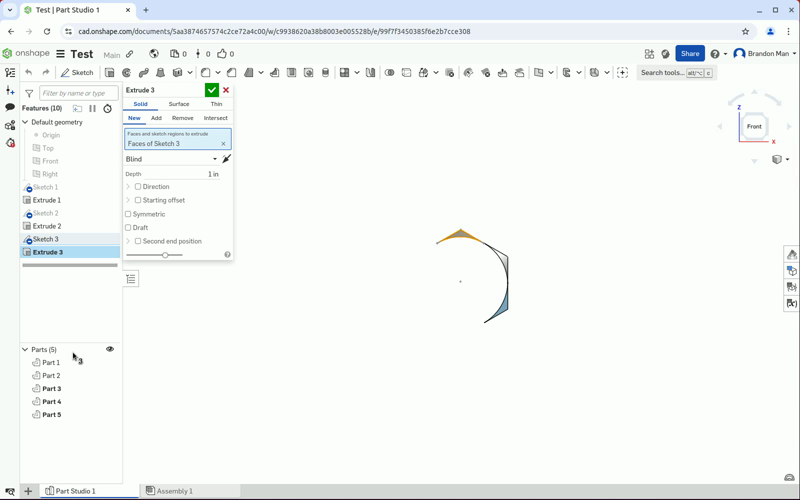
mouse_move(143, 106)
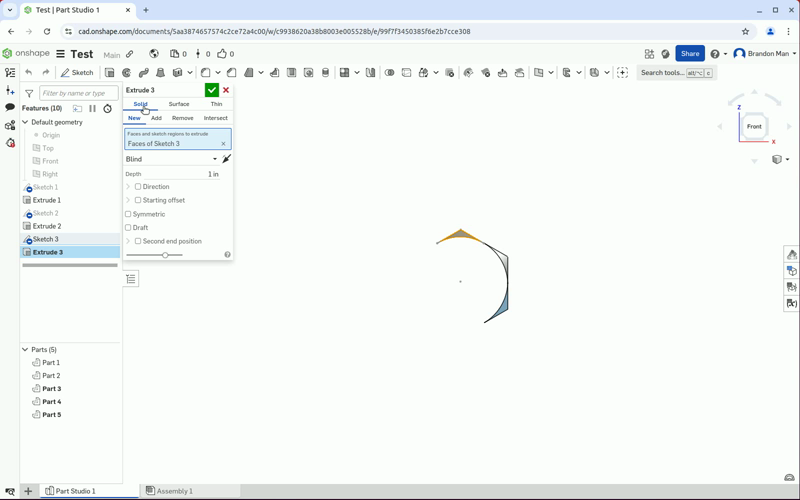
click(143, 106)
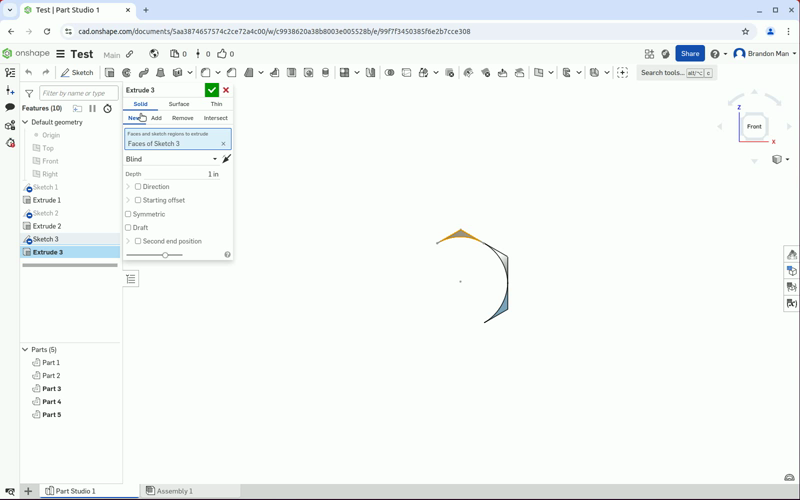
mouse_move(137, 120)
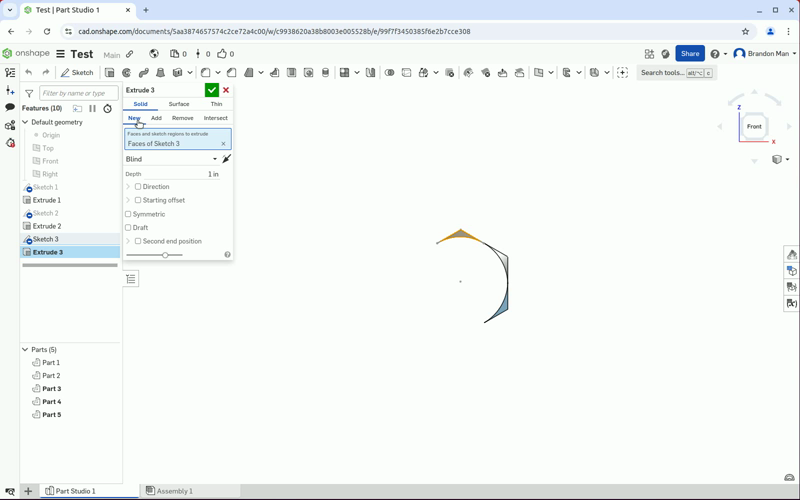
click(137, 120)
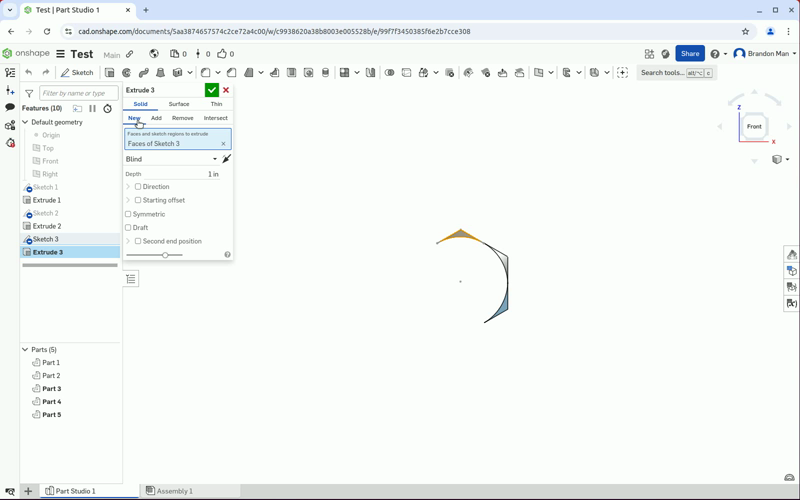
key(tab, 4)
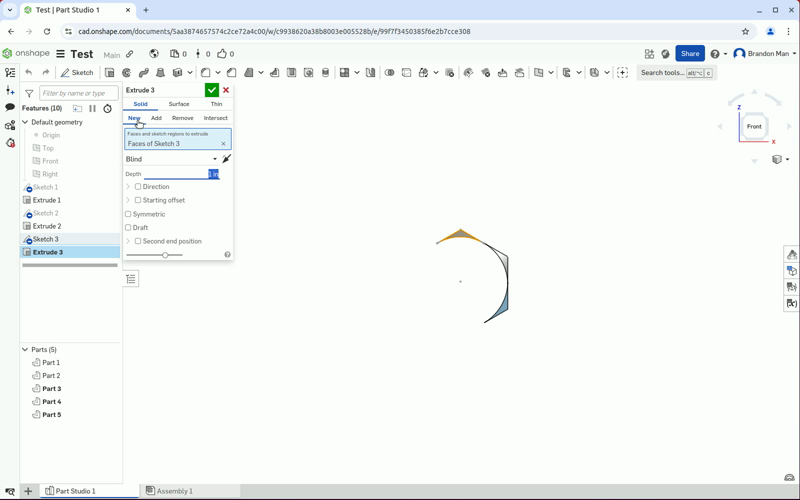
text(46.216)
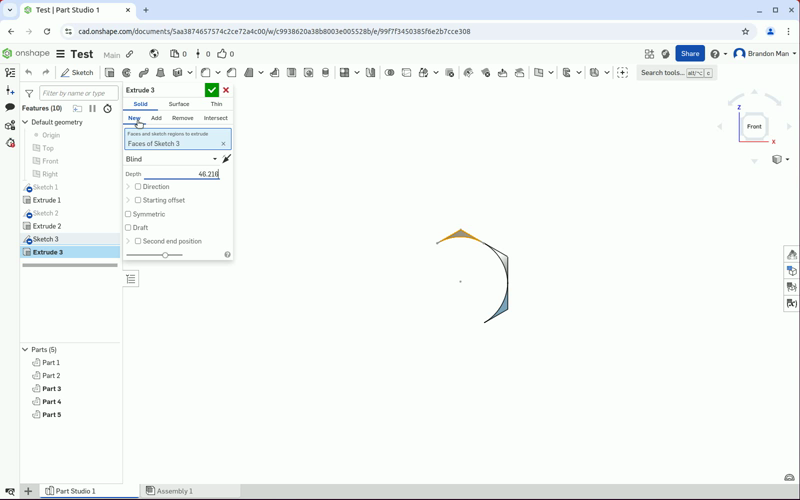
key(tab, 3)
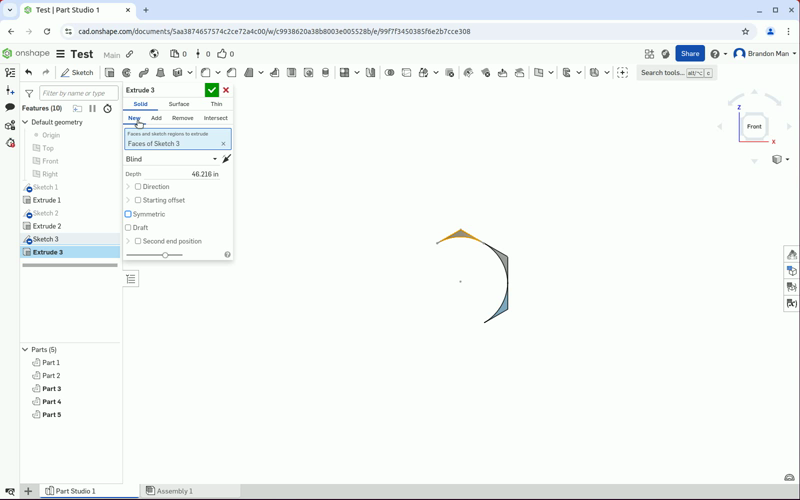
key(space)
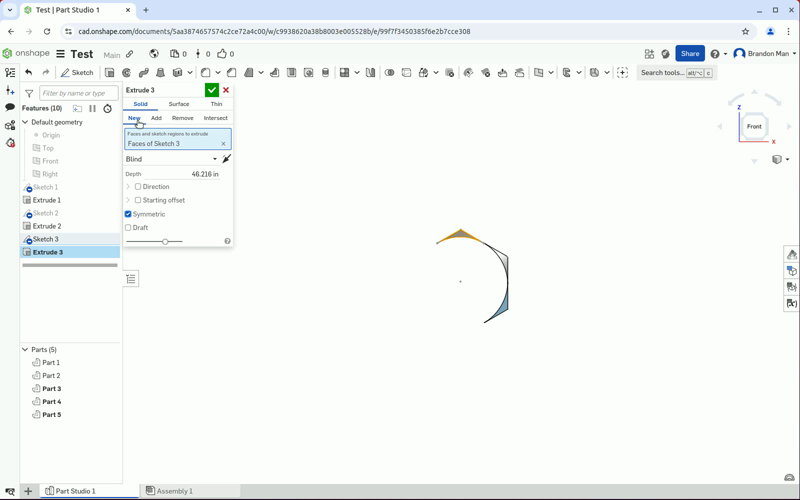
key(enter)
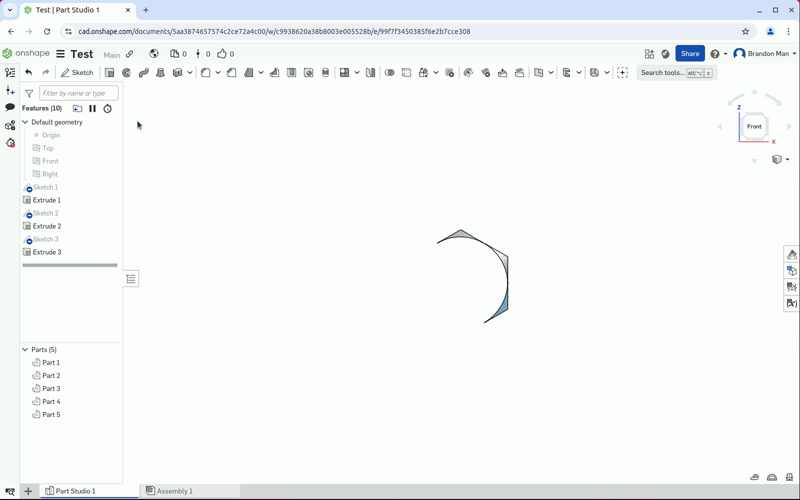
key(shift+h)
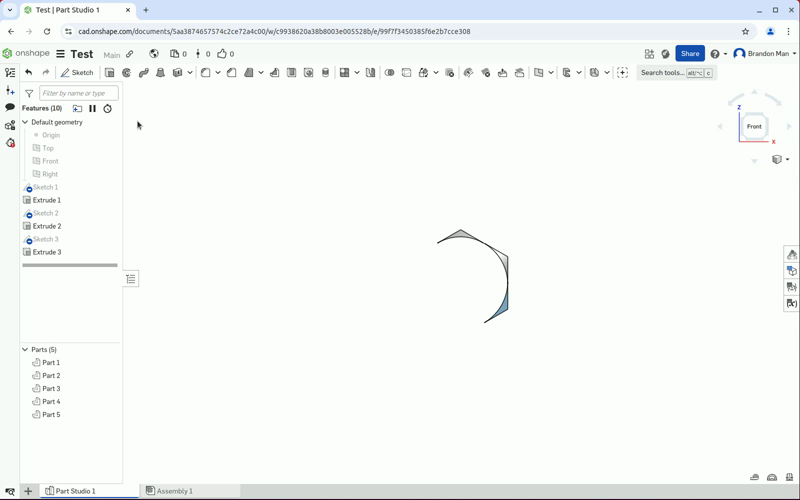
key(shift+h)
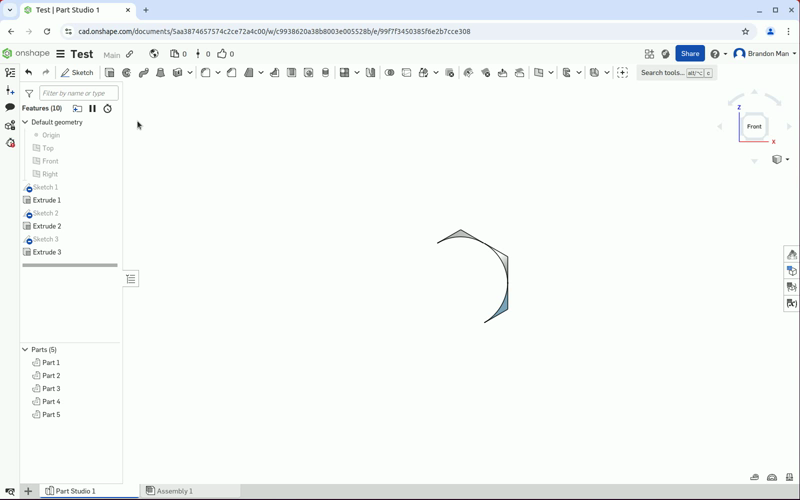
mouse_move(73, 189)
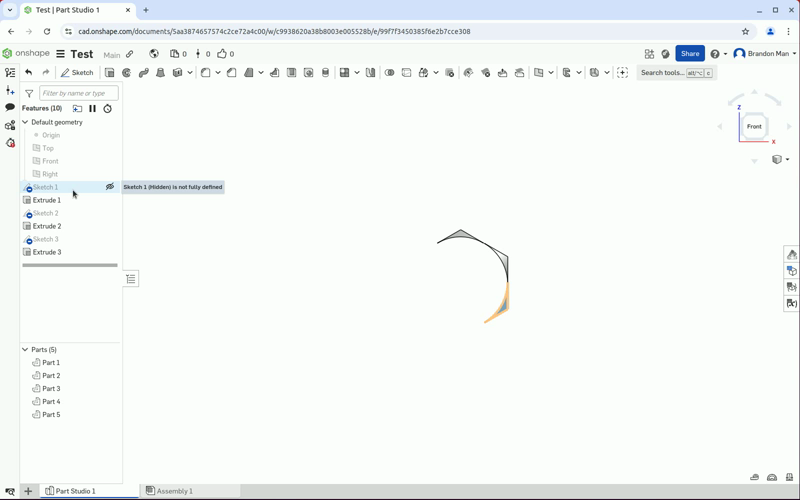
click(73, 189)
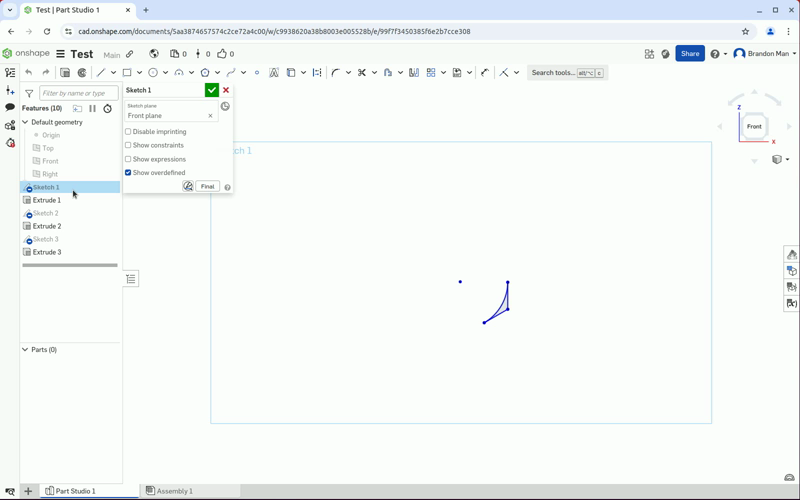
mouse_move(229, 92)
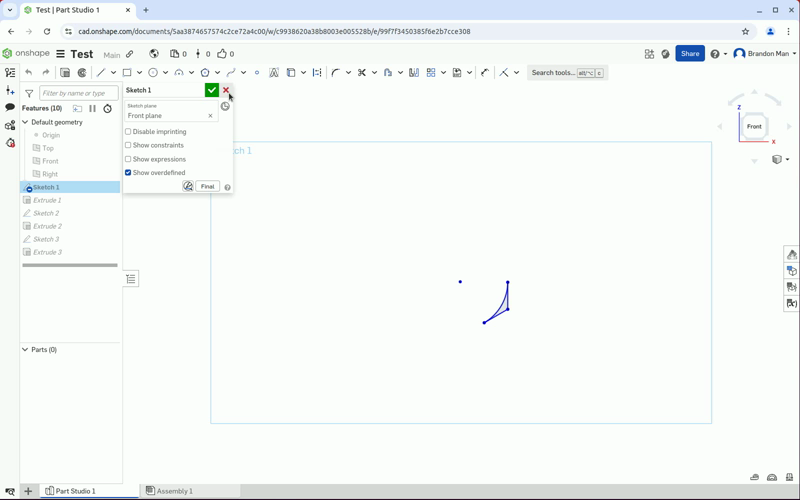
click(229, 92)
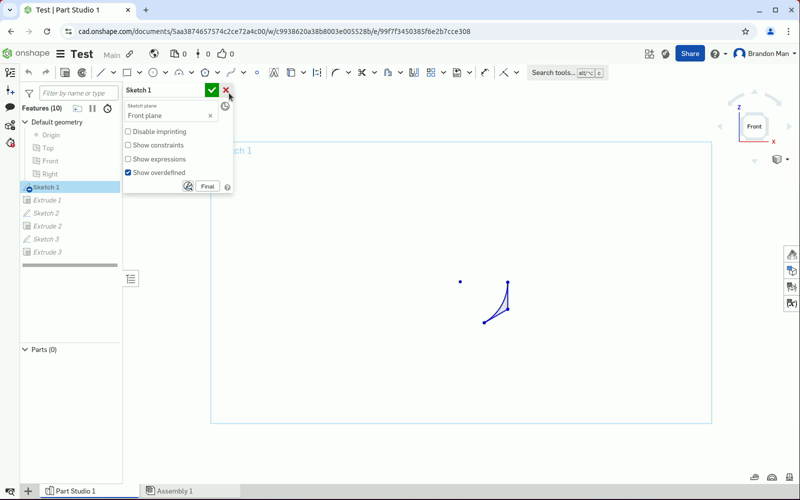
key(shift+s)
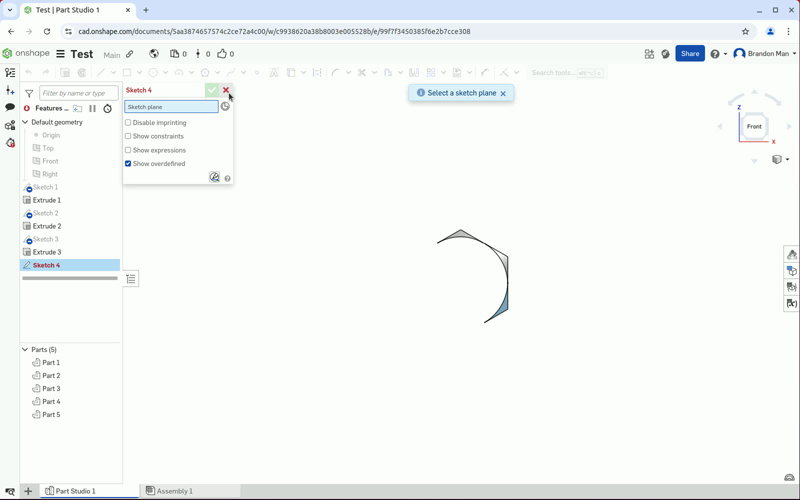
mouse_move(73, 163)
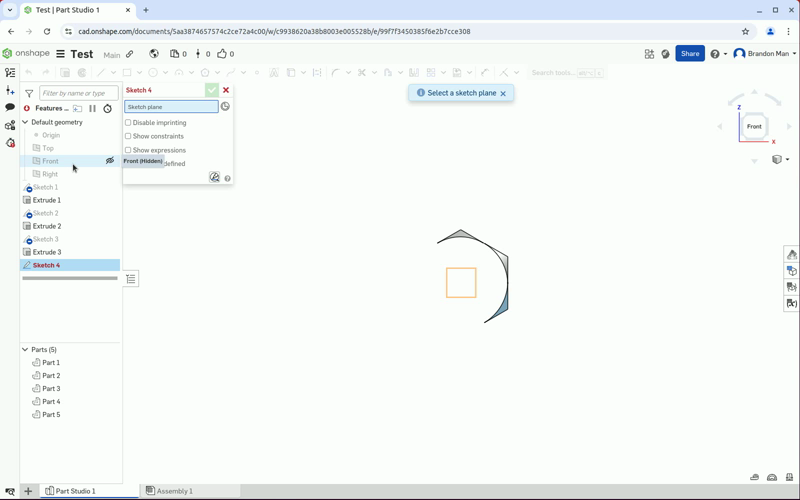
click(73, 163)
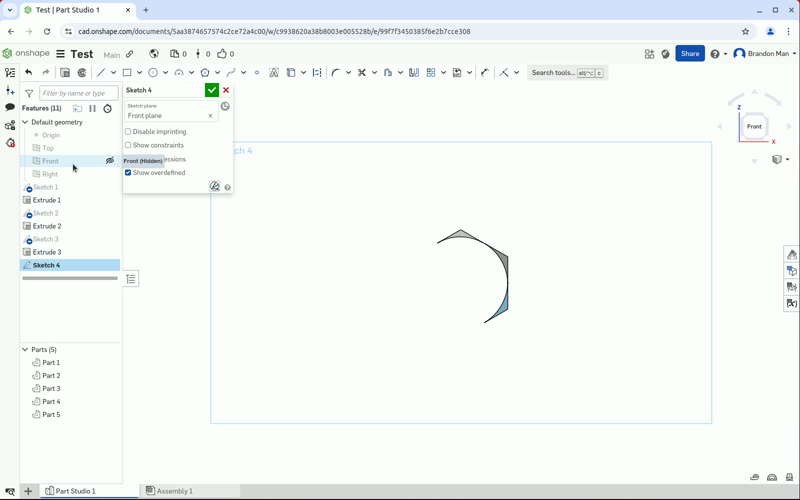
mouse_move(73, 352)
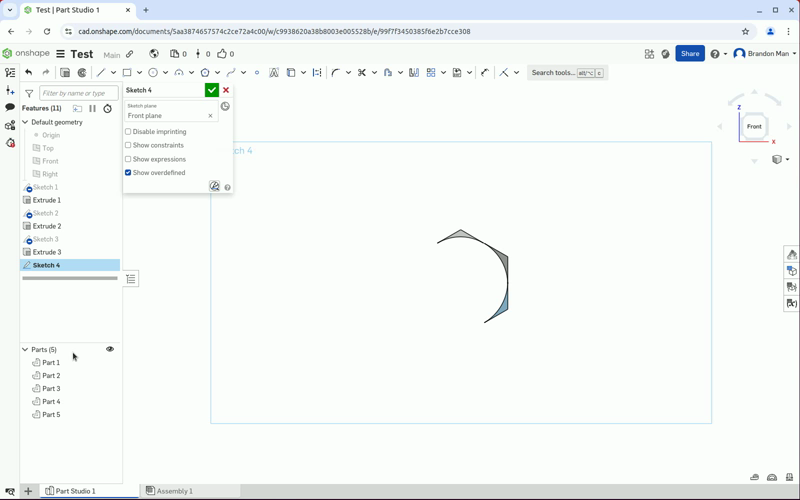
key(y)
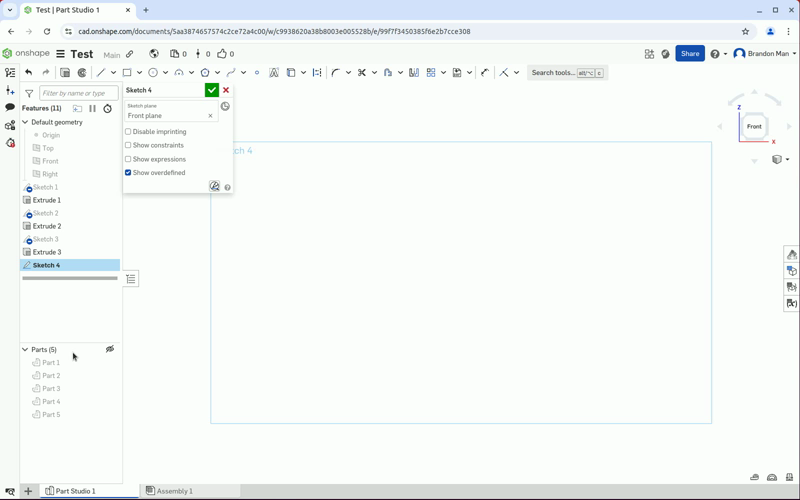
key(a)
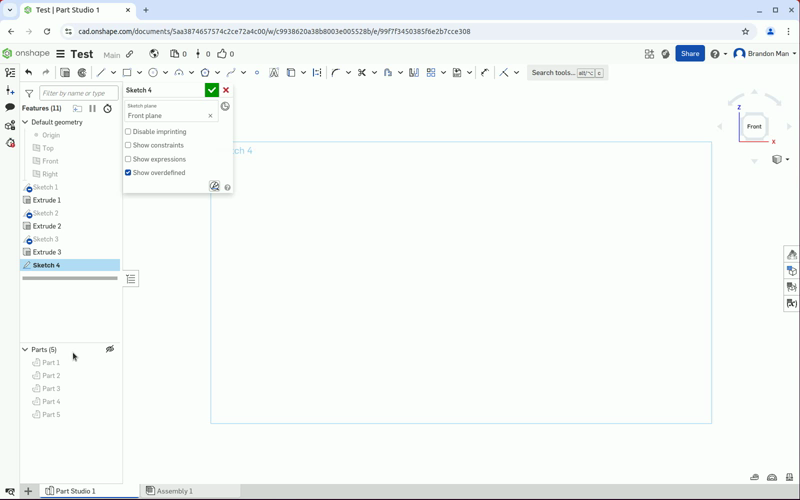
key_down(shift)
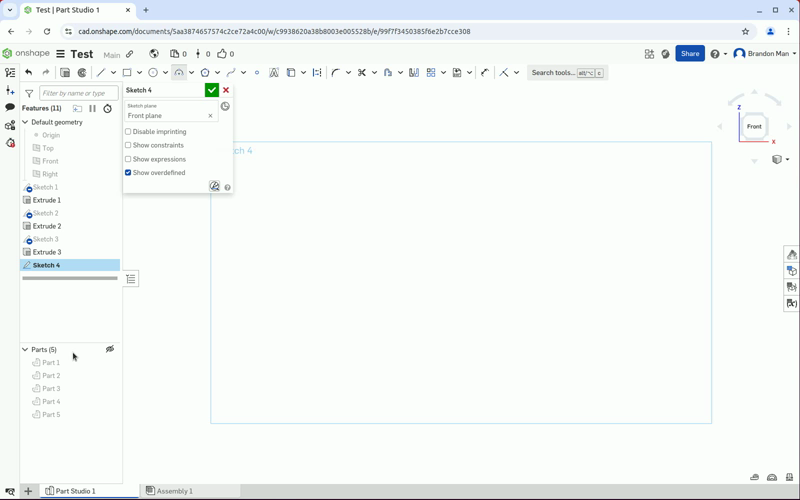
mouse_move(414, 282)
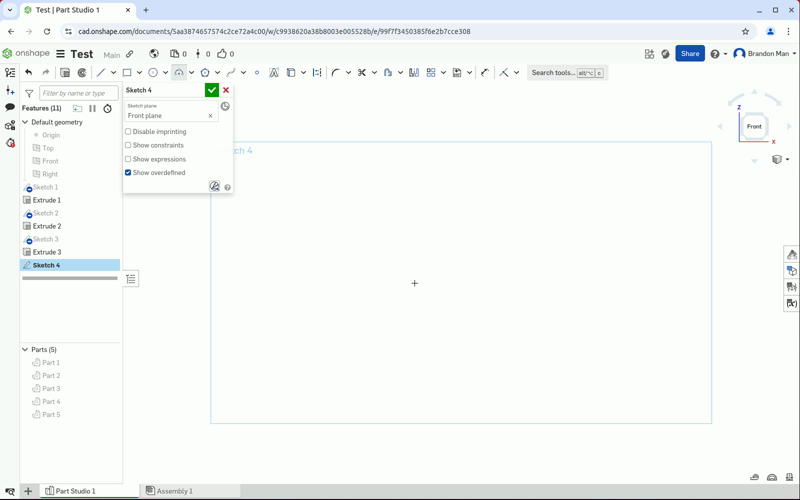
click(414, 282)
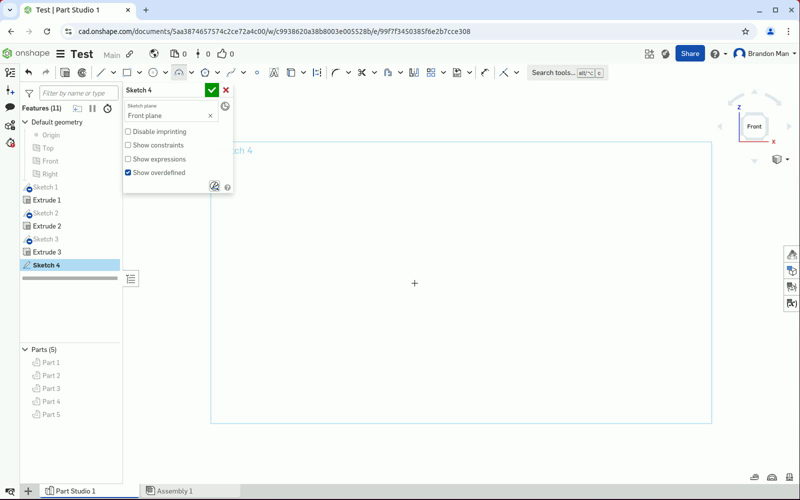
key_up(shift)
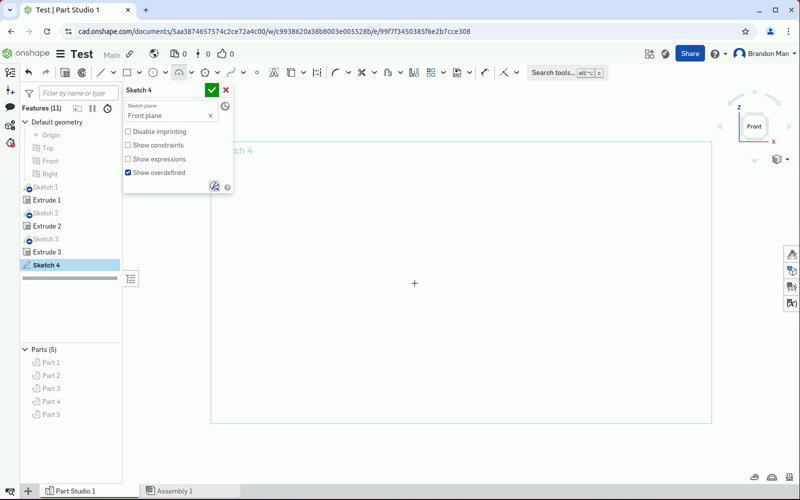
key_down(shift)
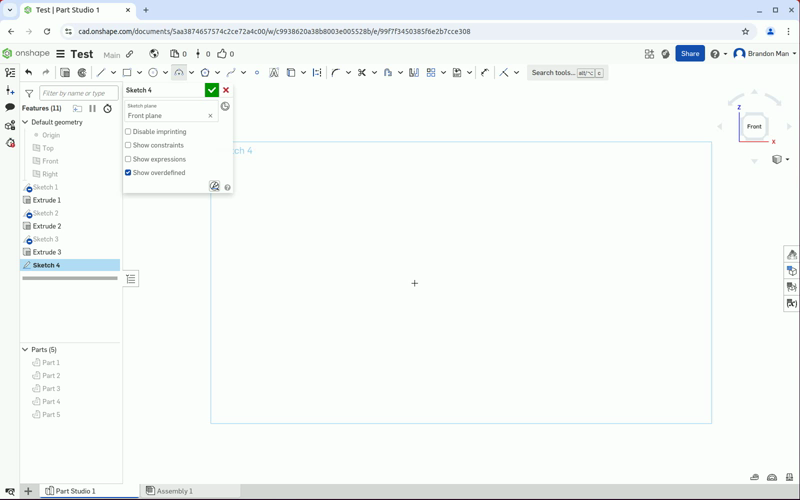
mouse_move(438, 242)
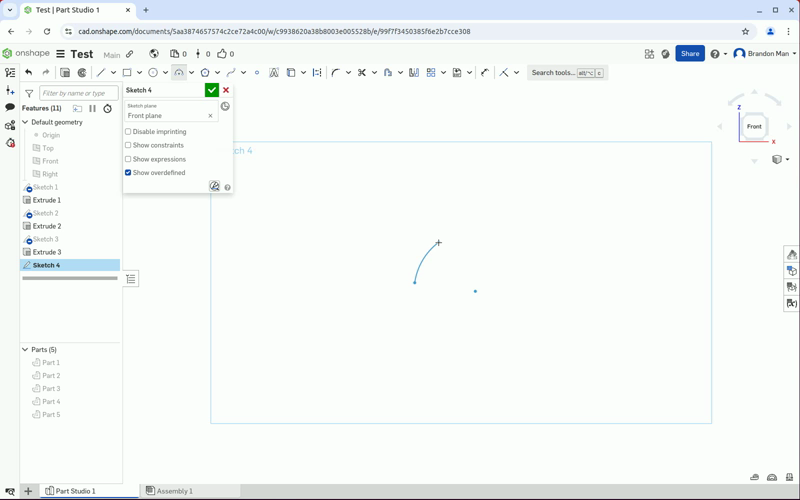
click(438, 242)
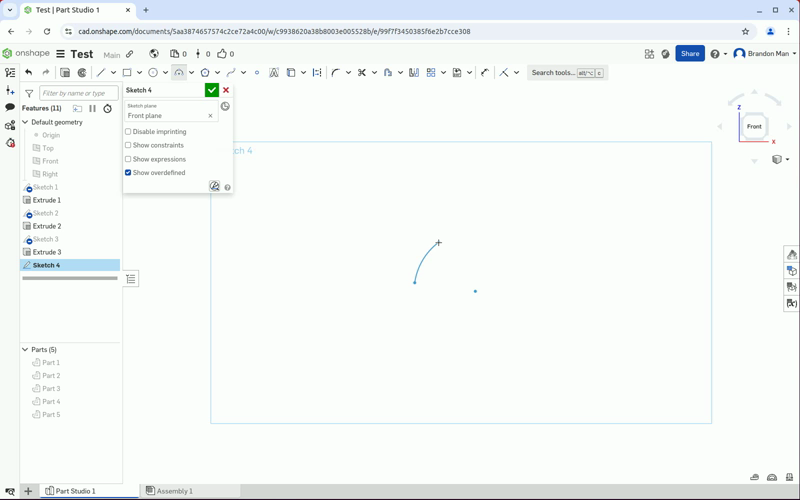
mouse_move(421, 259)
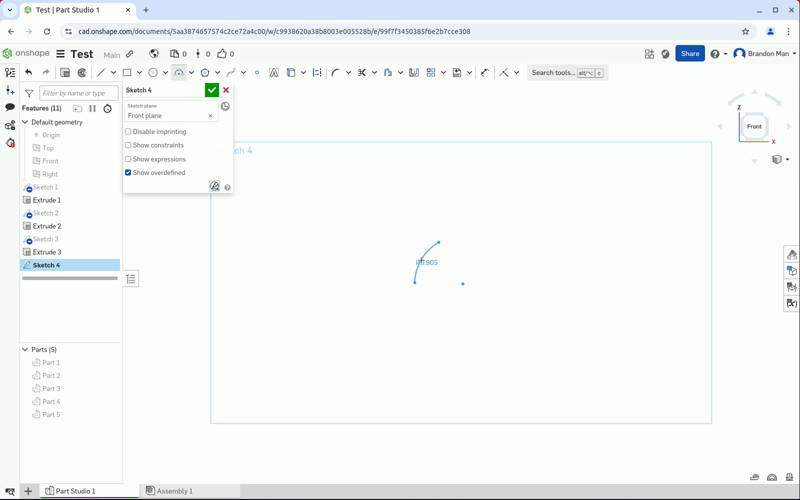
click(421, 259)
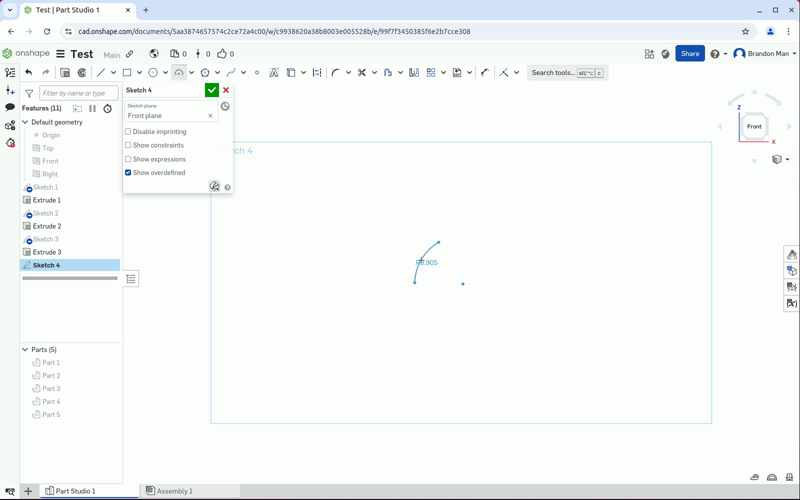
key_up(shift)
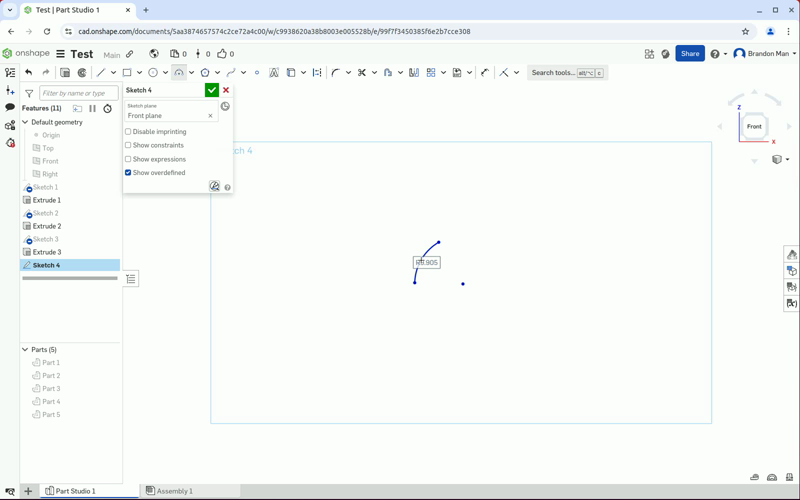
key(esc)
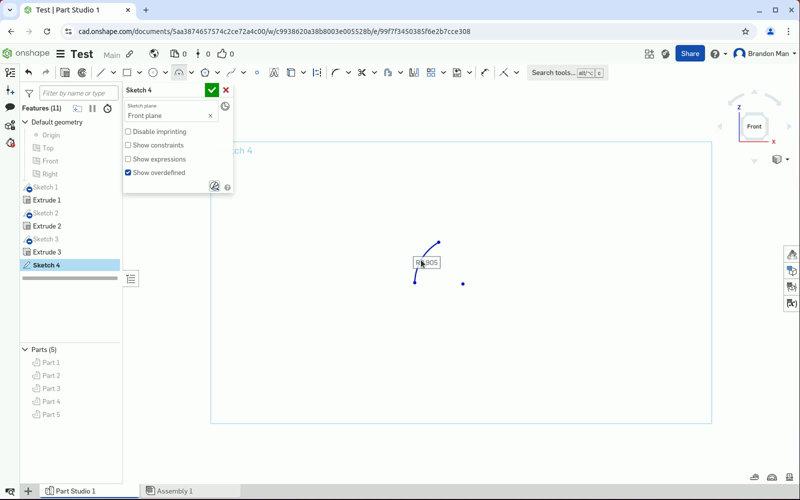
key(l)
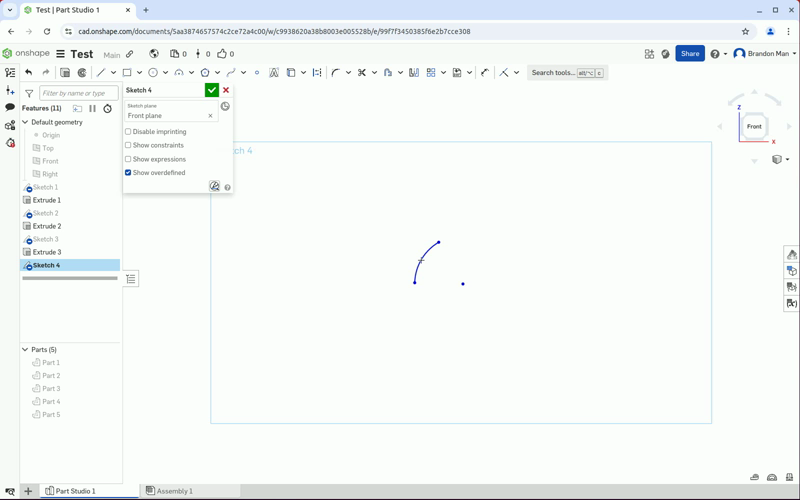
mouse_move(438, 242)
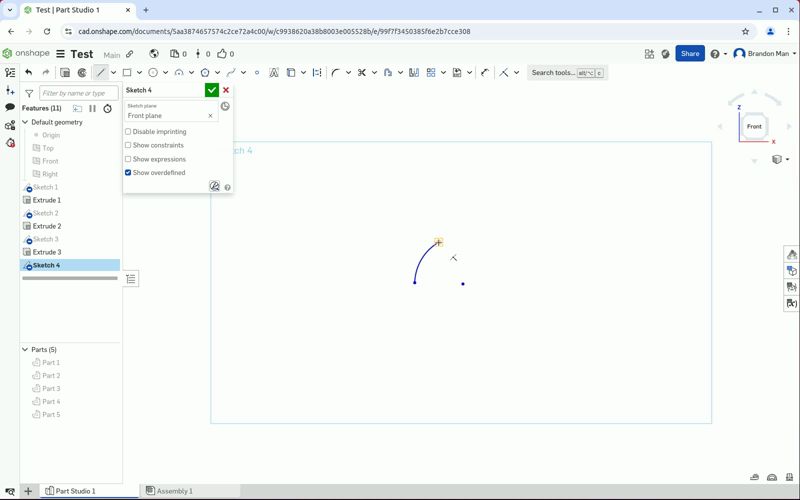
click(438, 242)
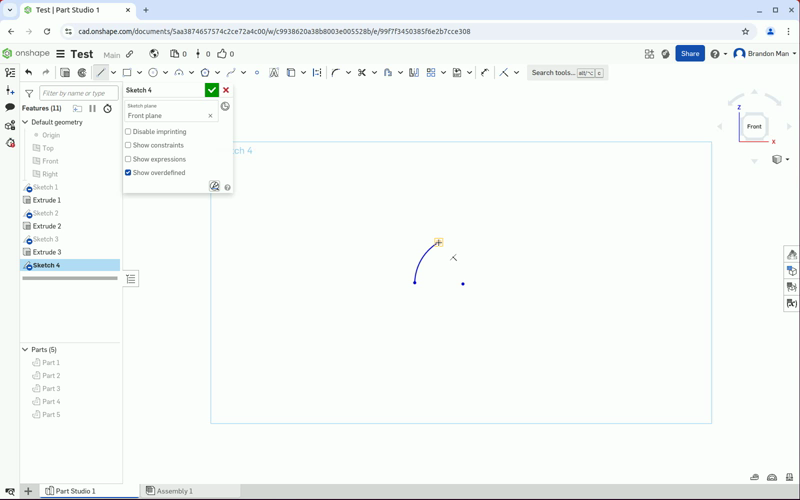
key_down(shift)
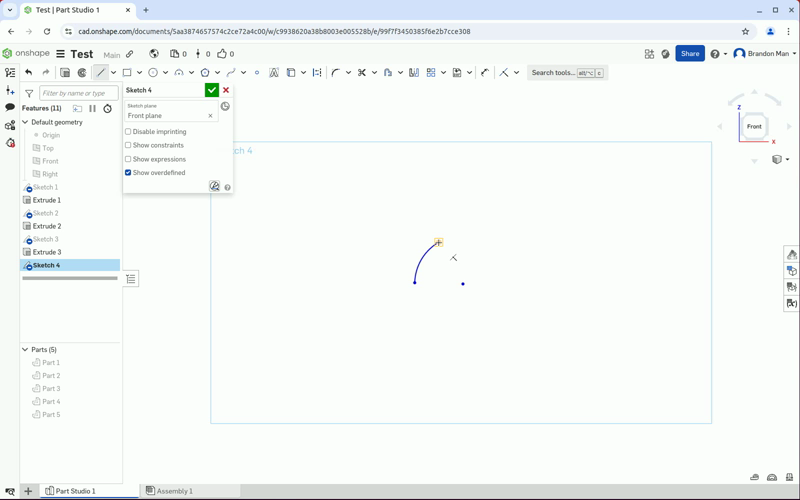
mouse_move(468, 242)
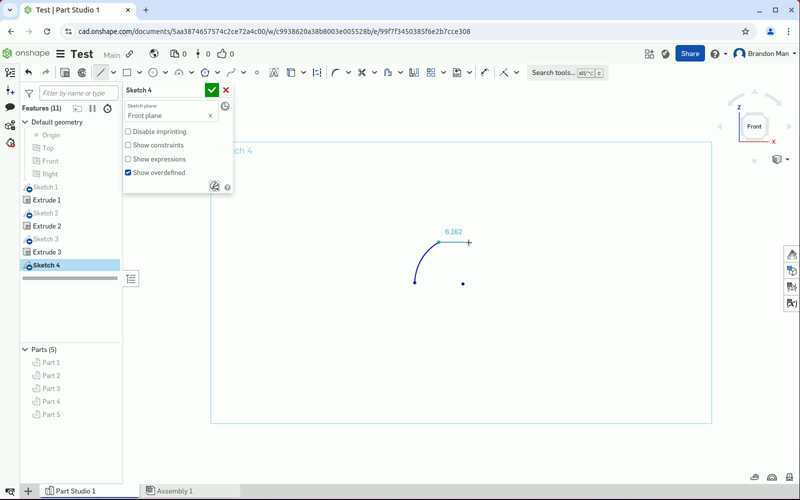
mouse_move(414, 255)
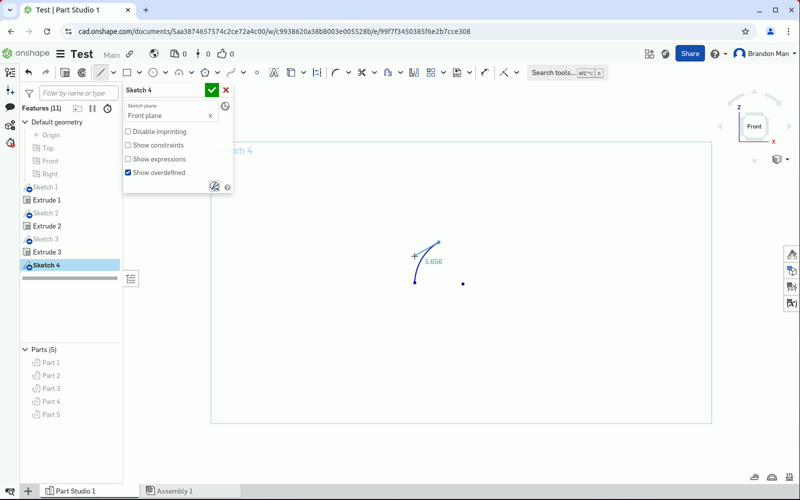
click(414, 255)
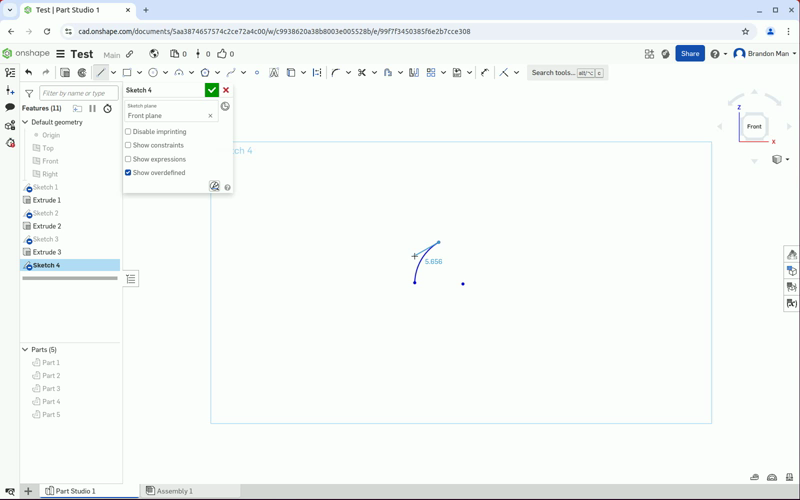
key_up(shift)
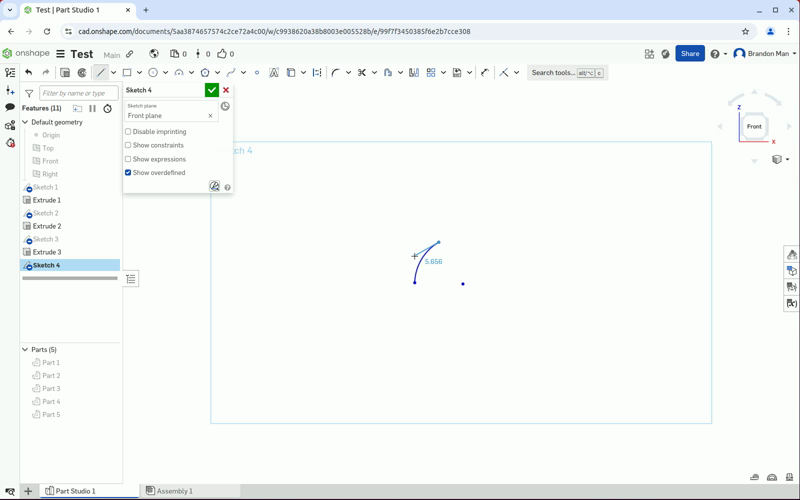
mouse_move(444, 255)
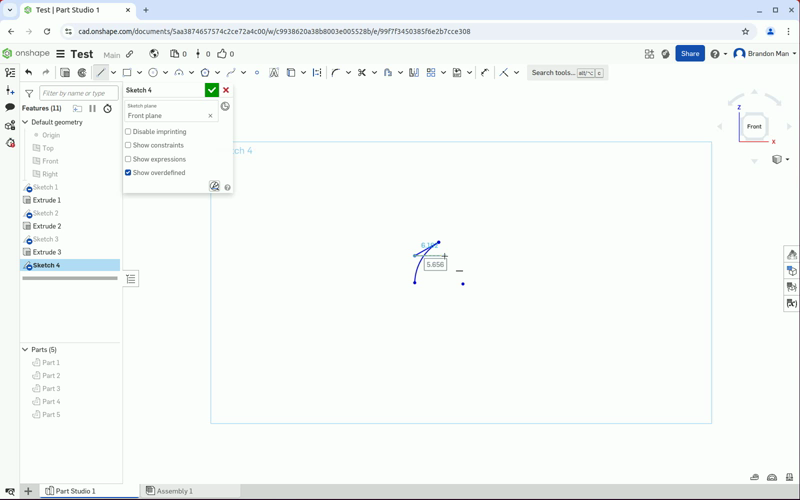
key_down(shift)
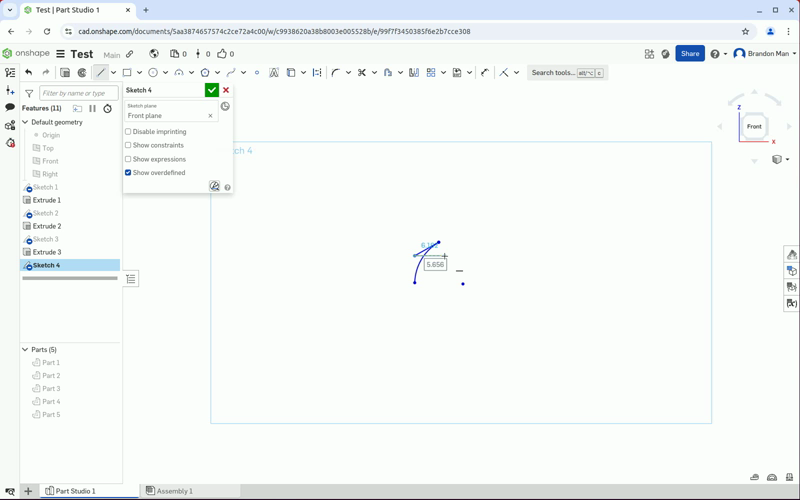
mouse_move(414, 282)
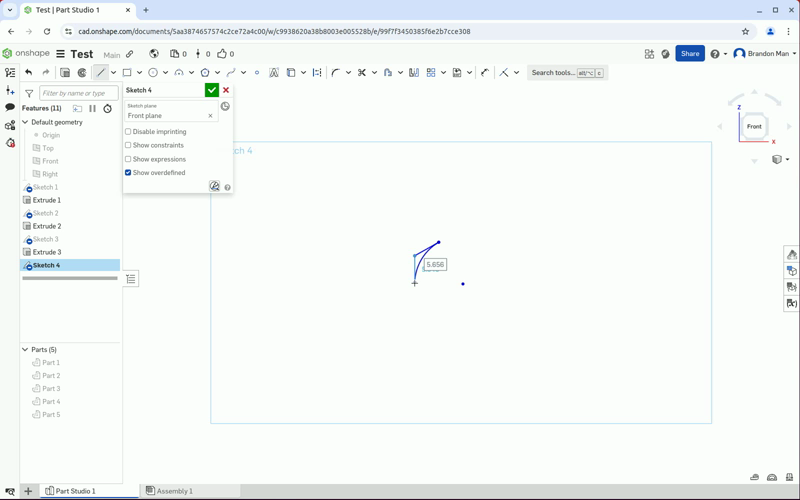
key_up(shift)
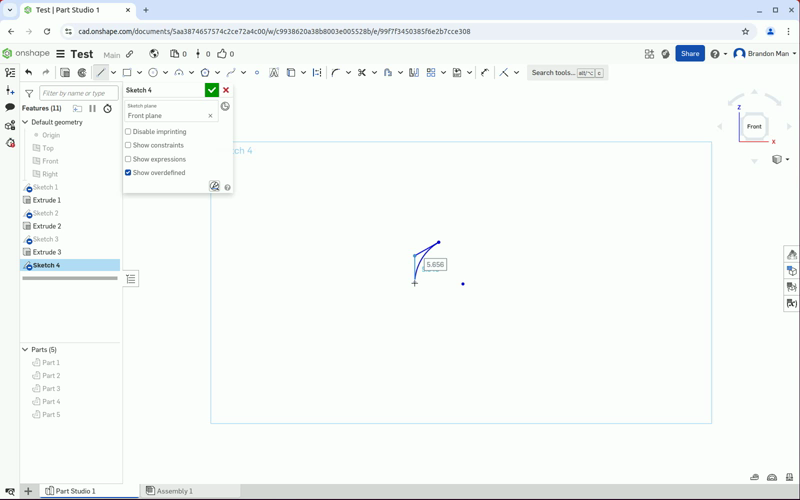
click(414, 282)
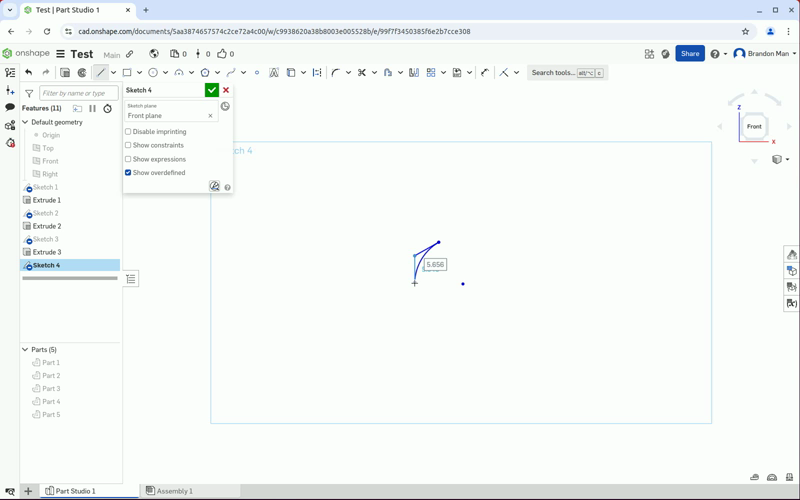
key(esc)
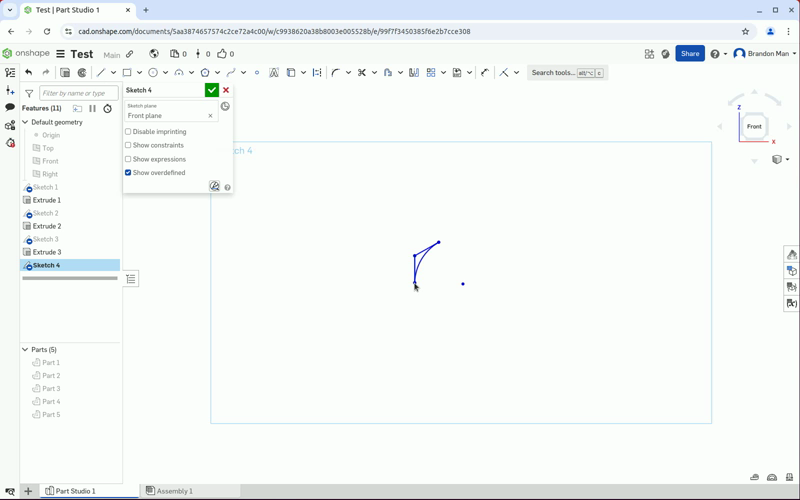
mouse_move(419, 260)
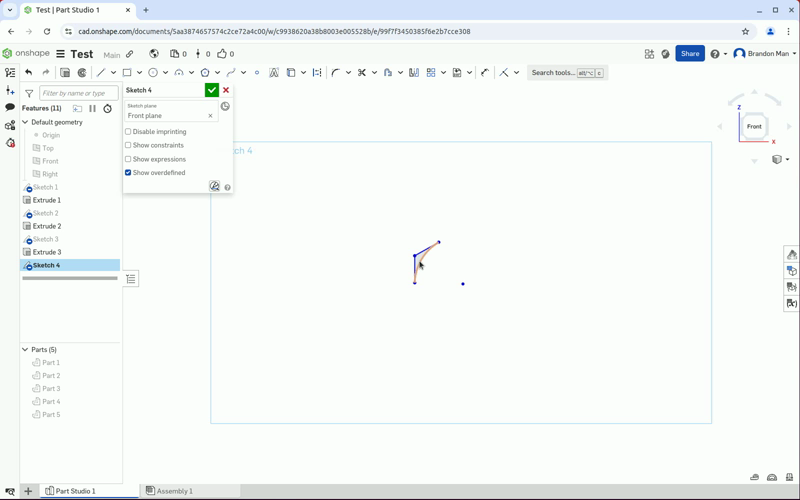
scroll(6)
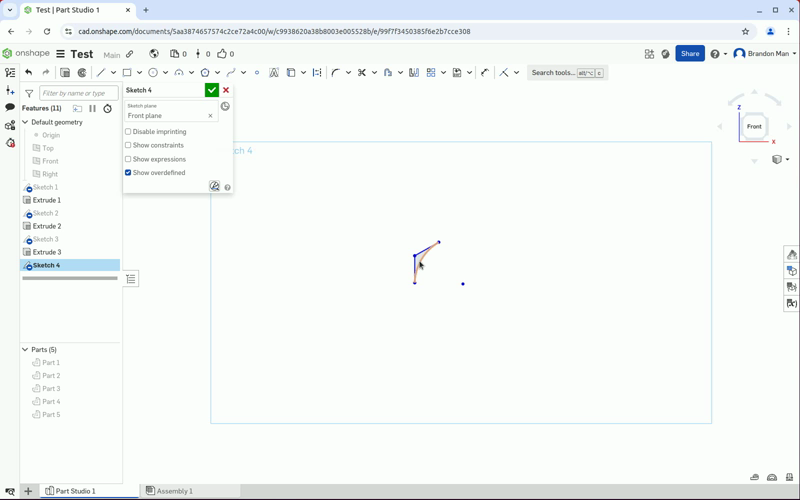
scroll(6)
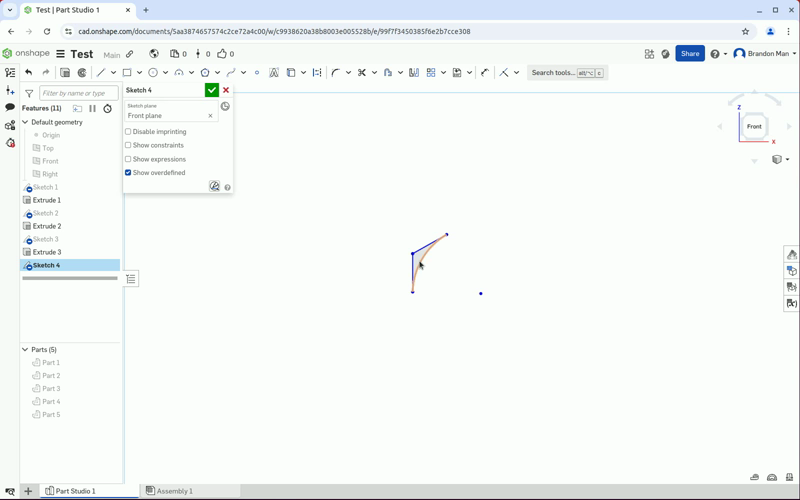
scroll(6)
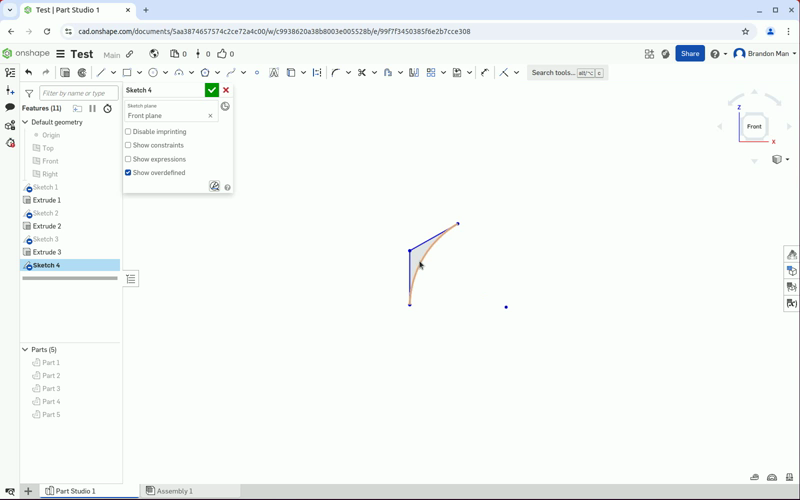
scroll(6)
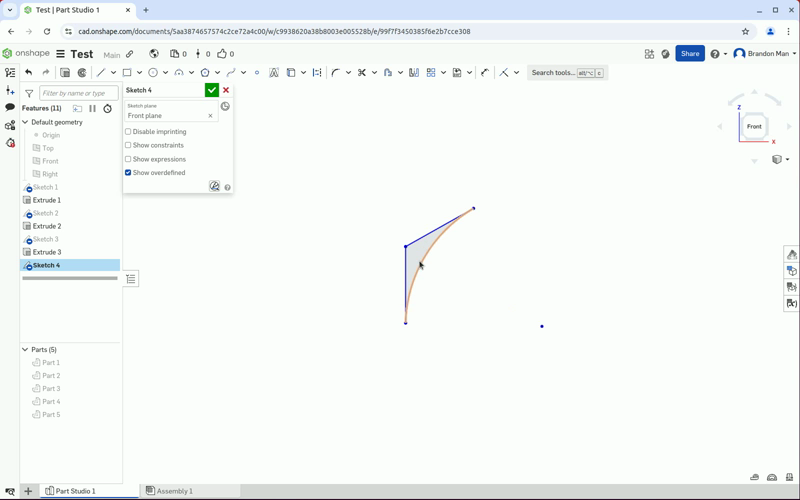
scroll(6)
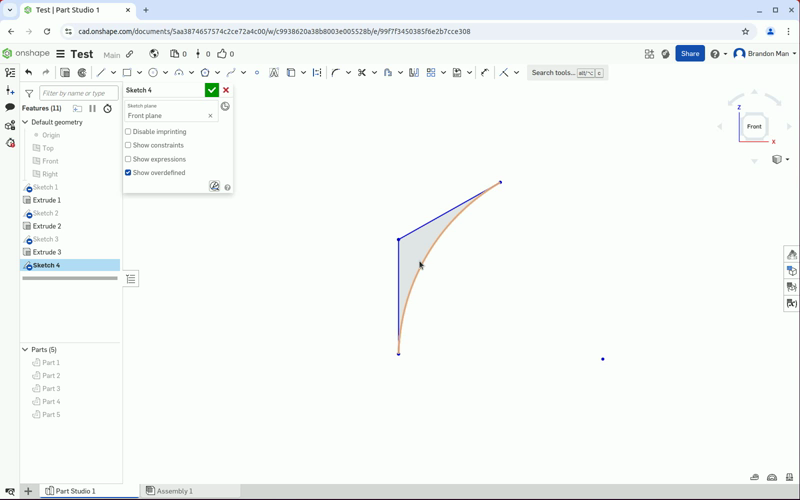
scroll(6)
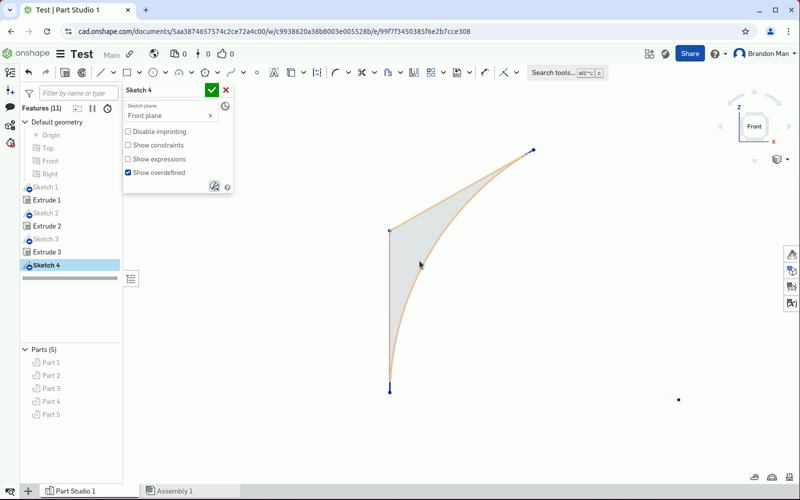
scroll(6)
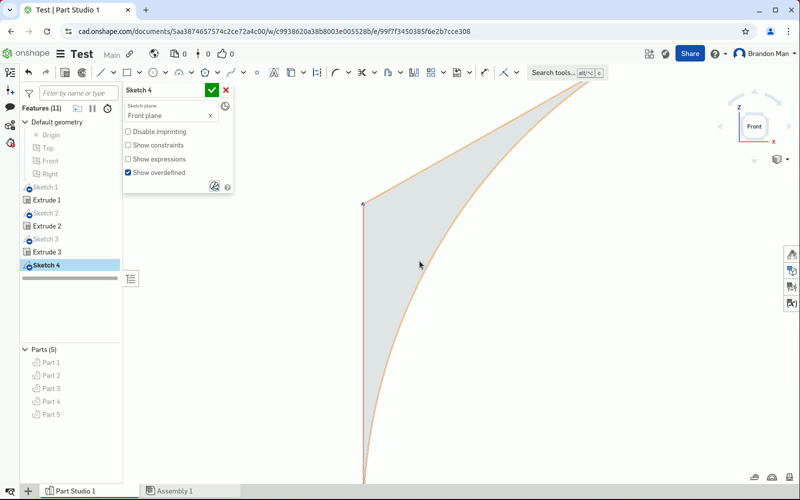
click(419, 260)
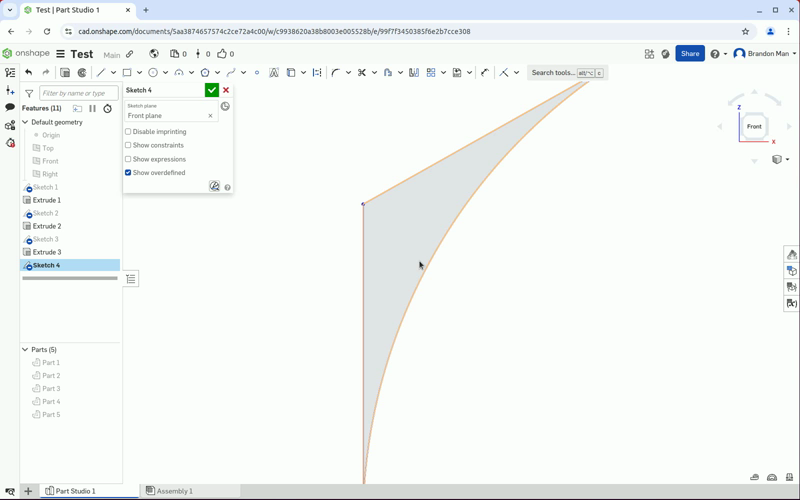
scroll(-6)
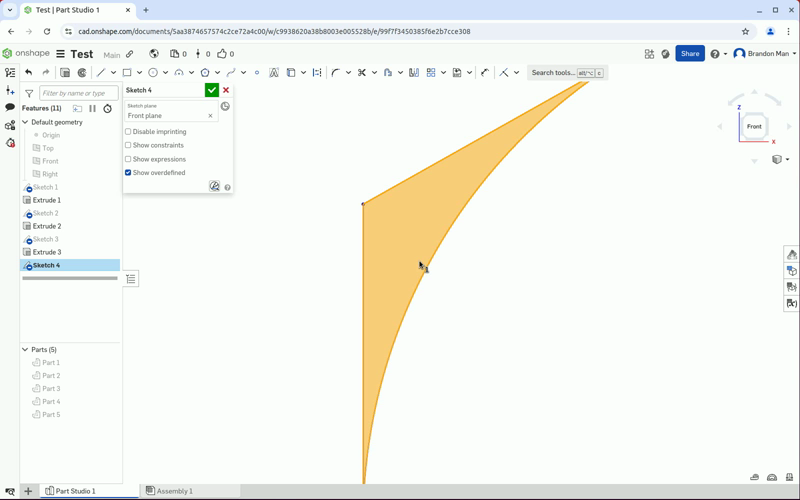
scroll(-6)
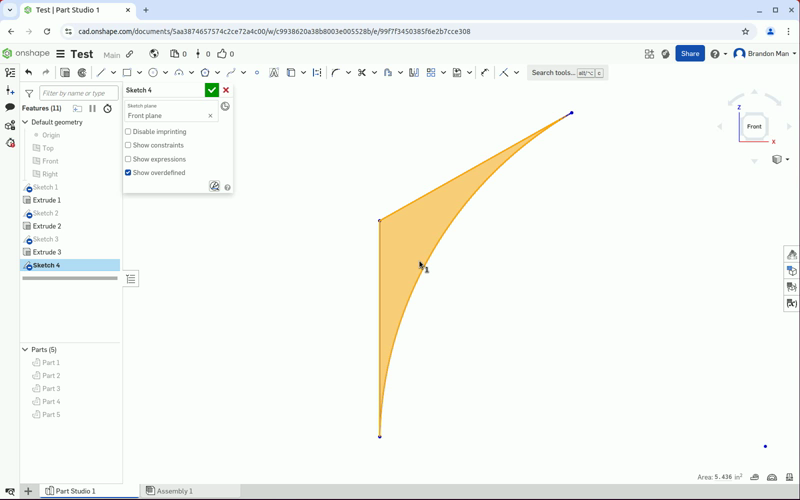
scroll(-6)
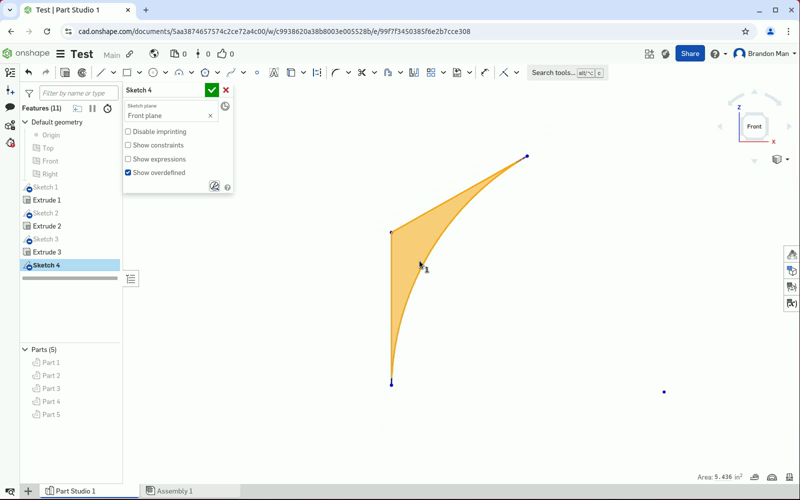
scroll(-6)
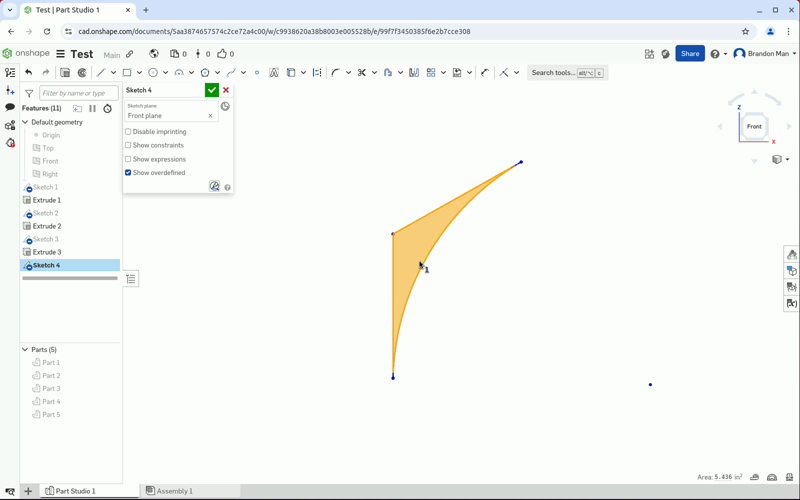
scroll(-6)
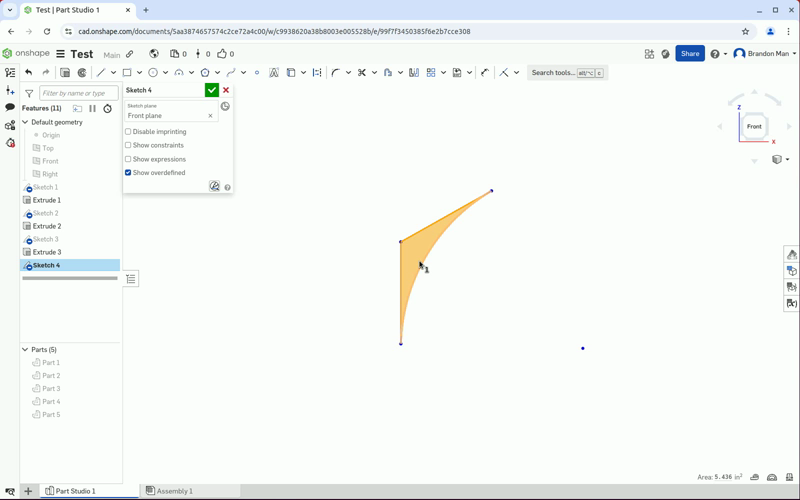
scroll(-6)
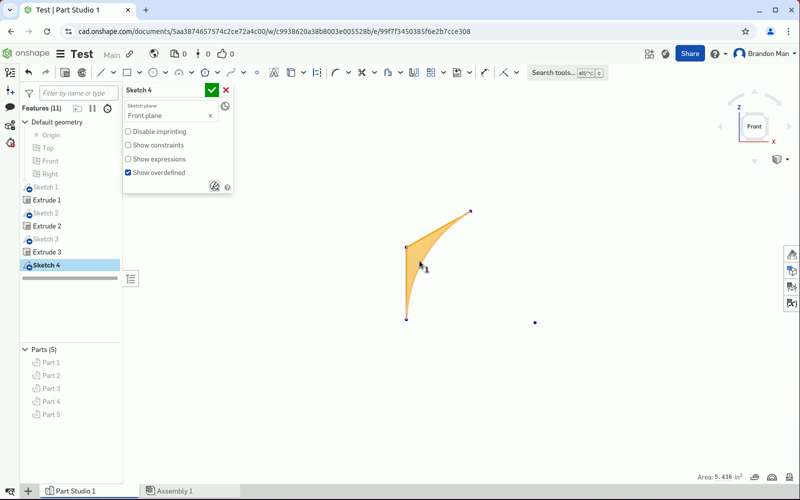
scroll(-6)
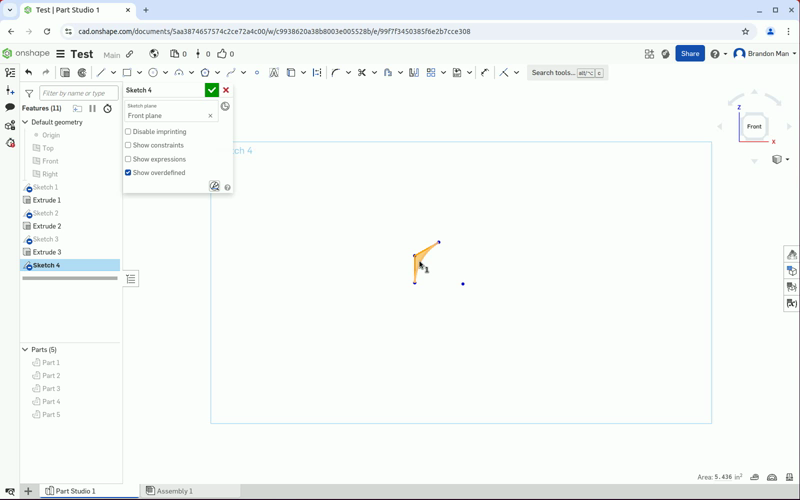
mouse_move(73, 352)
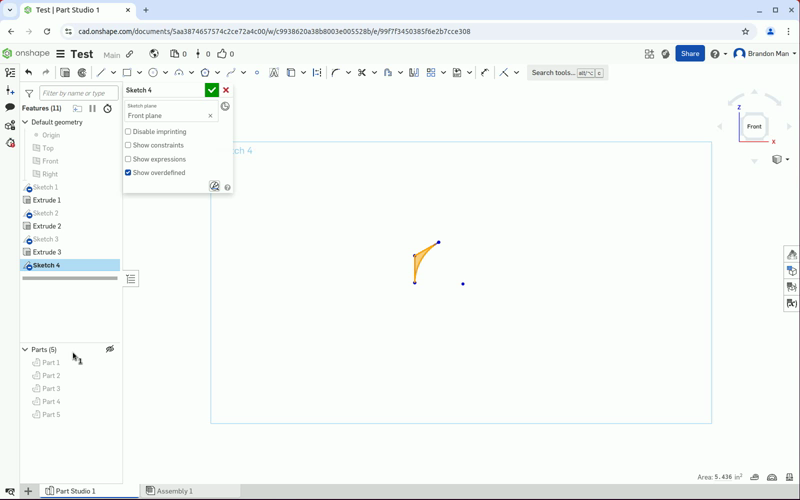
key(shift+y)
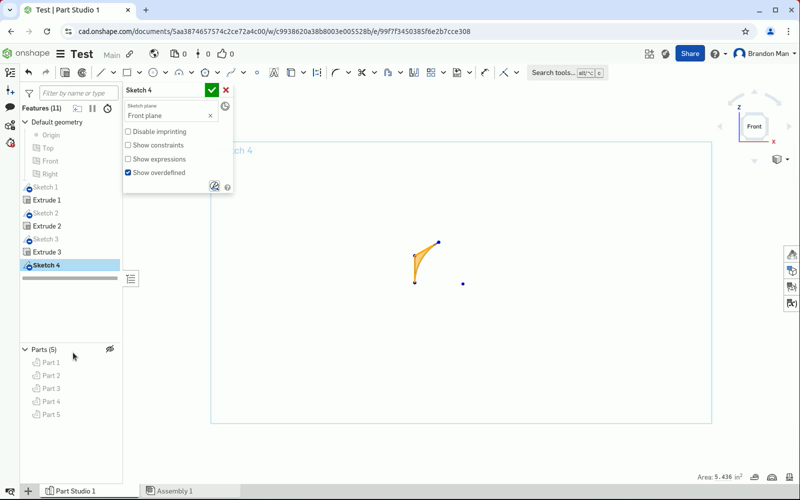
key(shift+e)
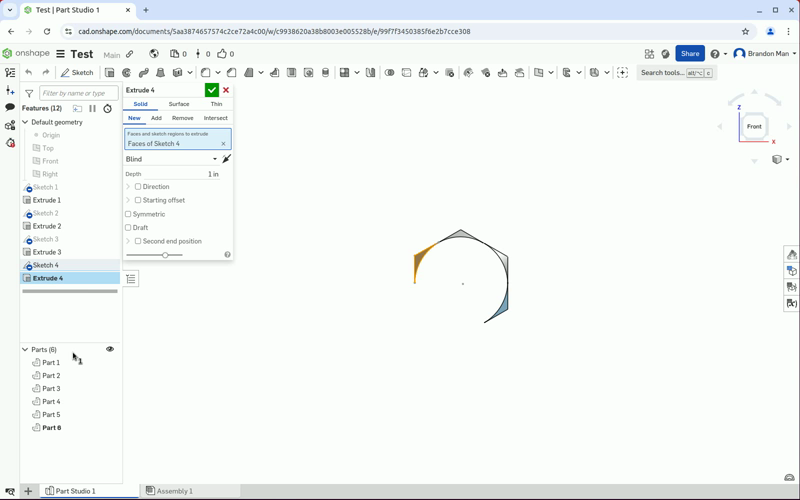
mouse_move(143, 106)
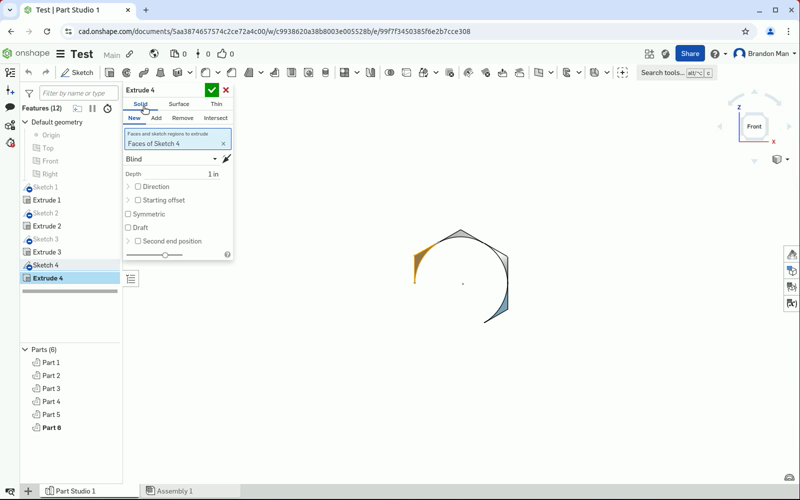
click(143, 106)
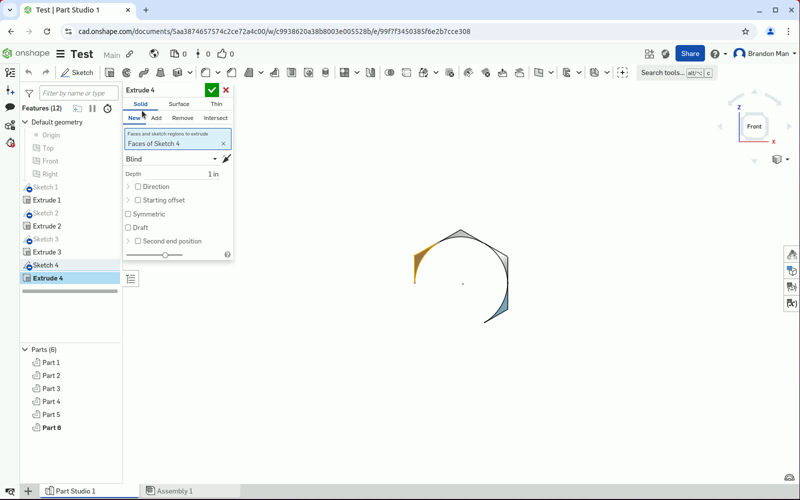
mouse_move(137, 120)
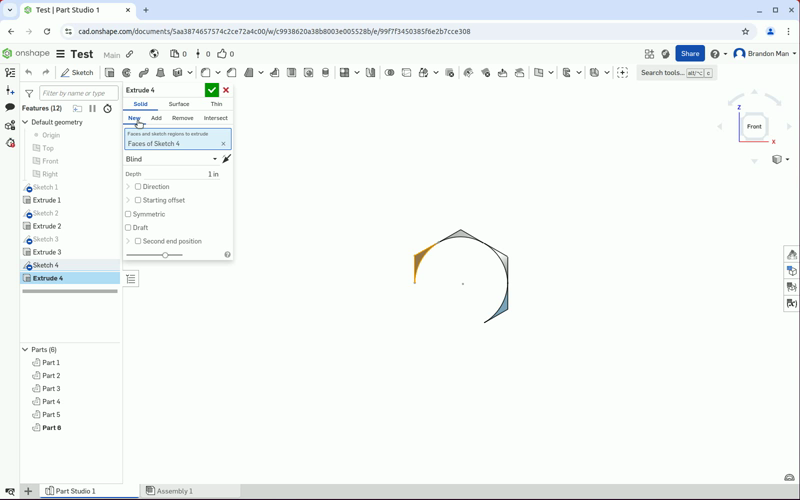
click(137, 120)
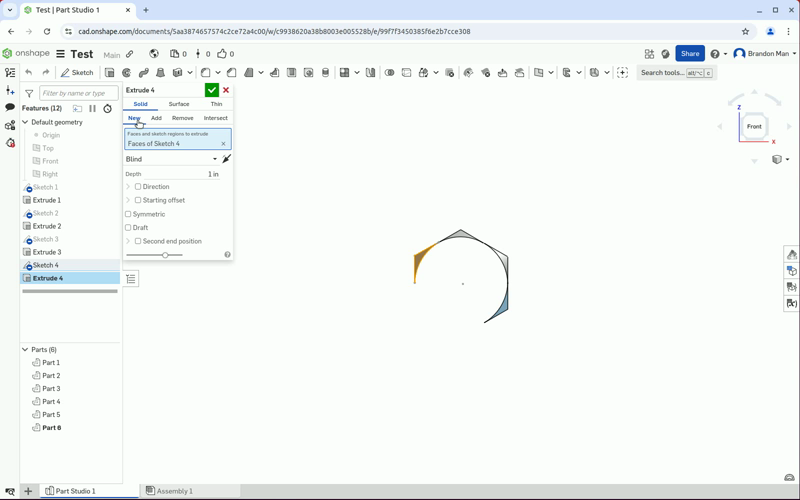
key(tab, 4)
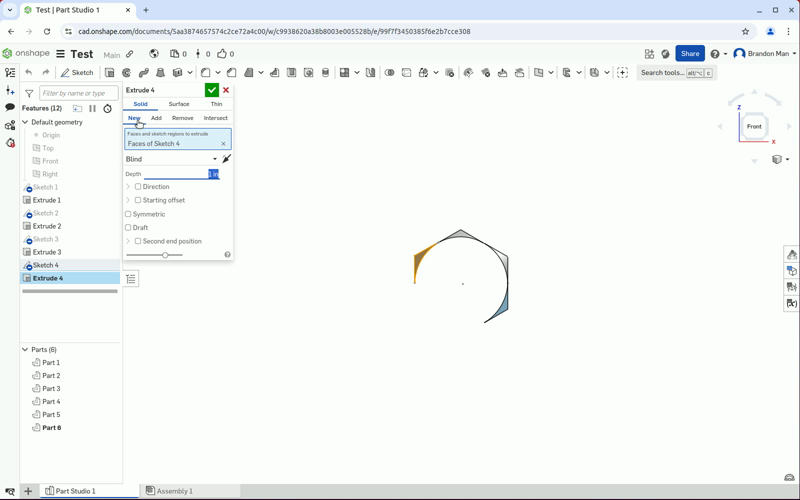
text(46.216)
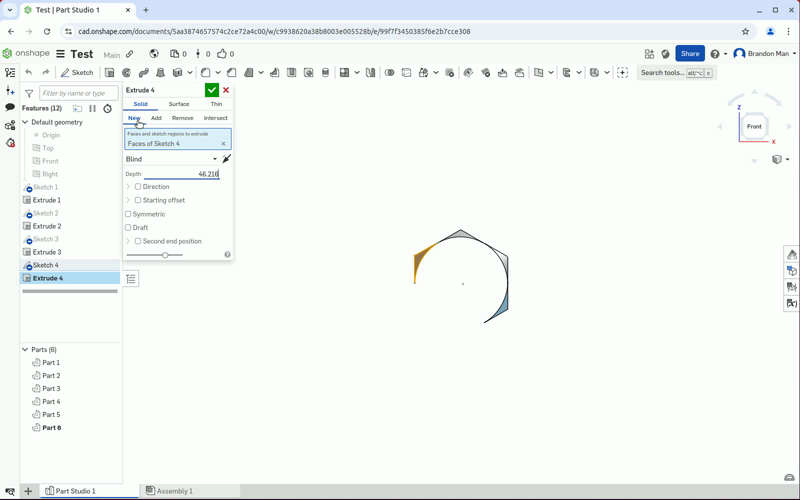
key(tab, 3)
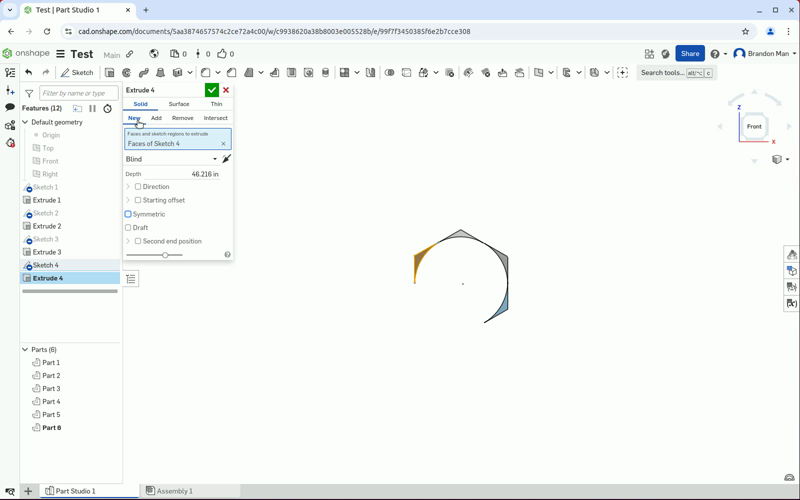
key(space)
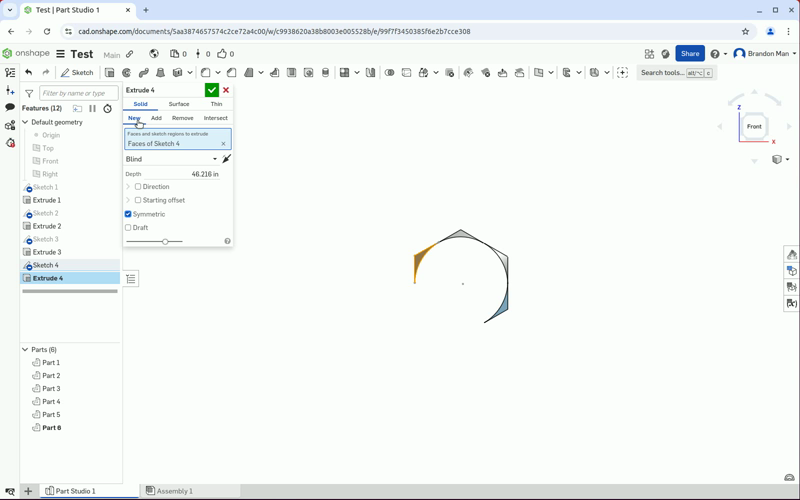
key(enter)
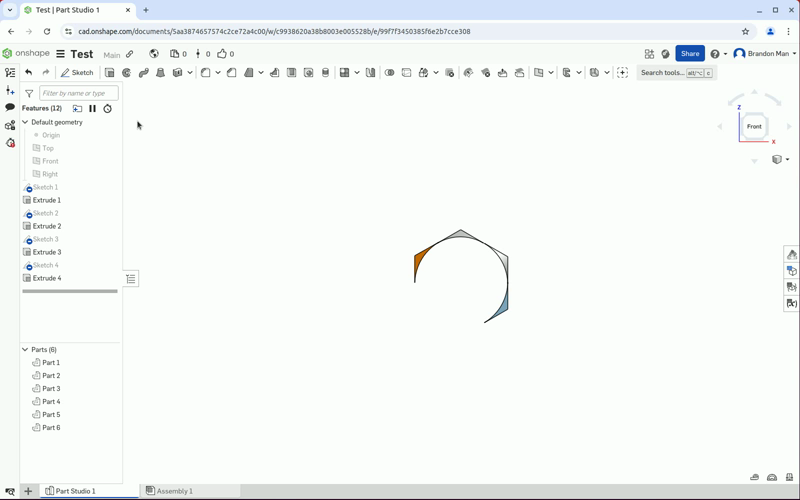
key(shift+h)
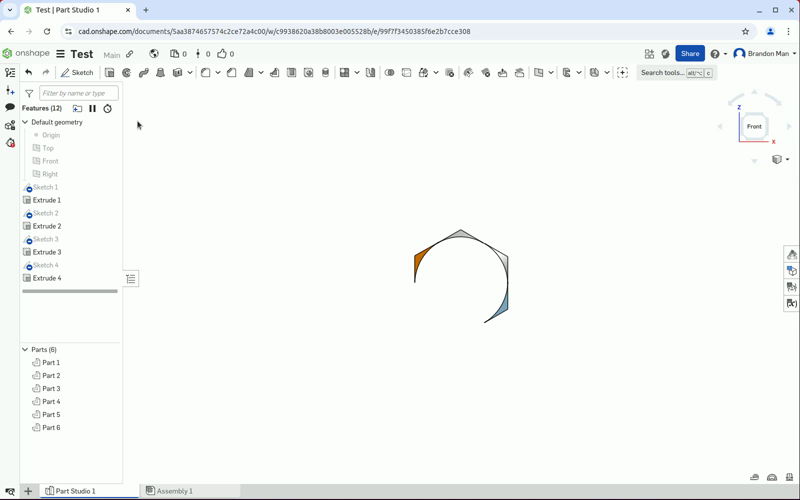
key(shift+h)
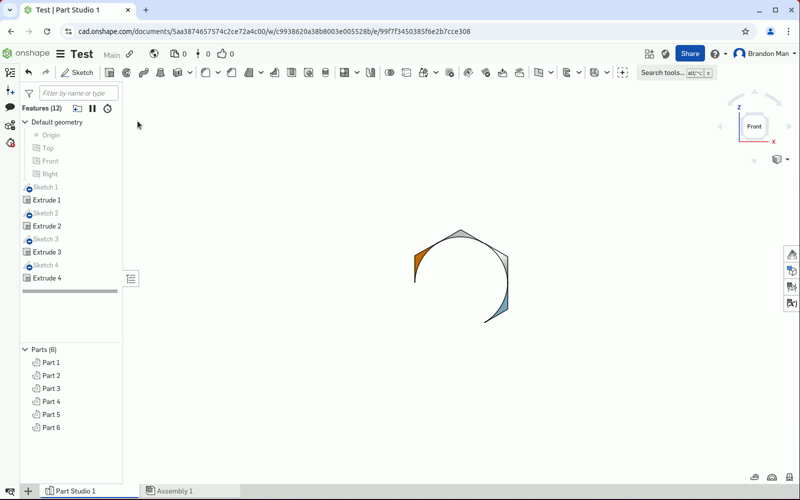
mouse_move(73, 189)
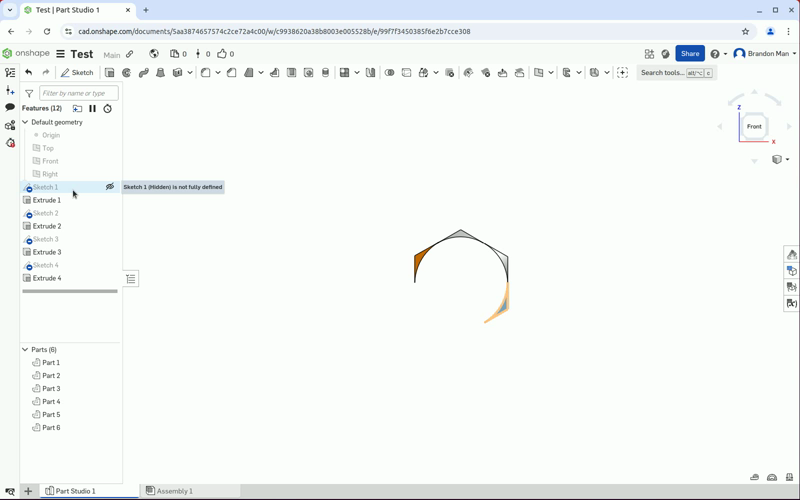
click(73, 189)
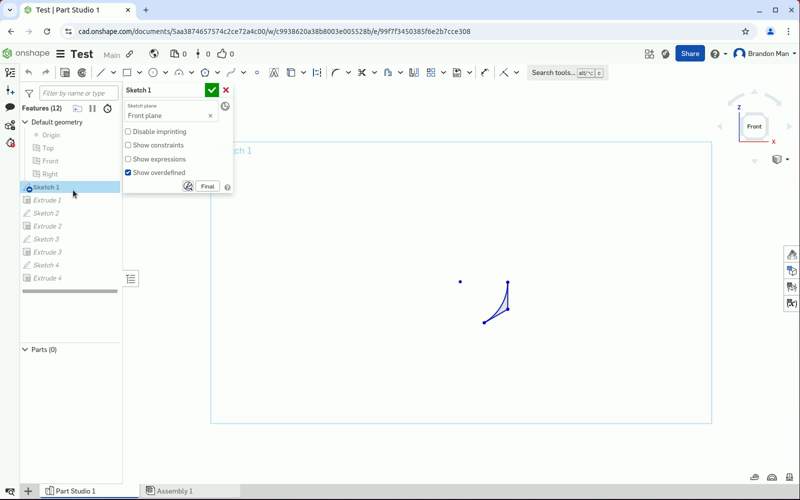
mouse_move(229, 92)
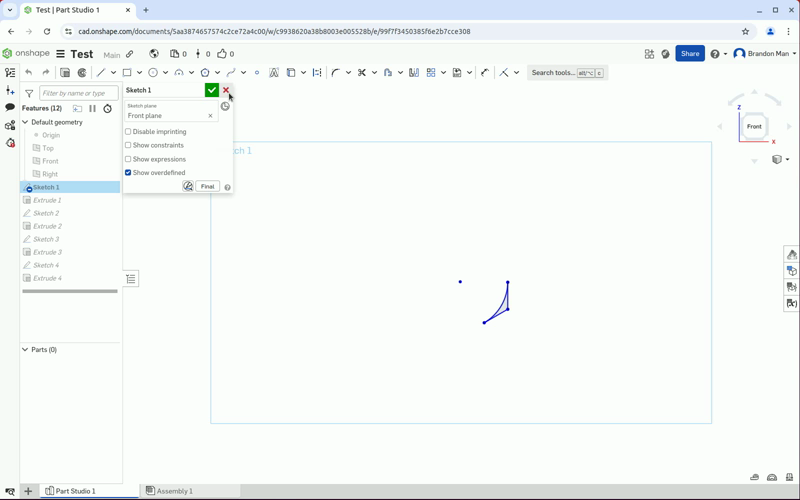
click(229, 92)
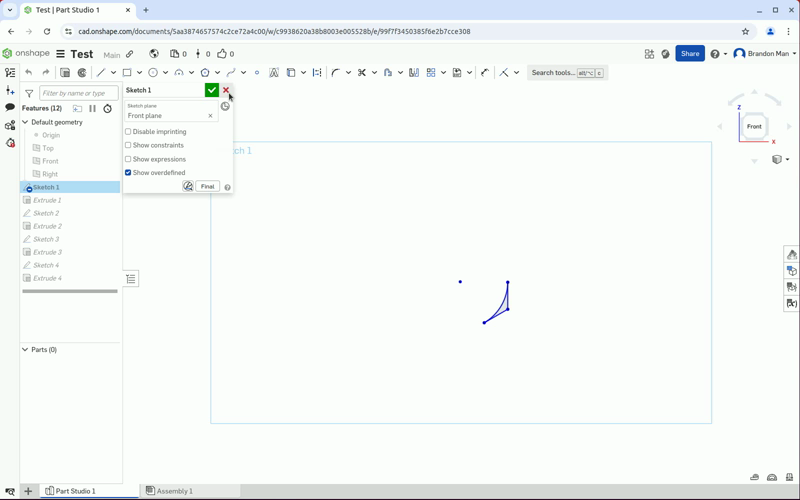
key(shift+s)
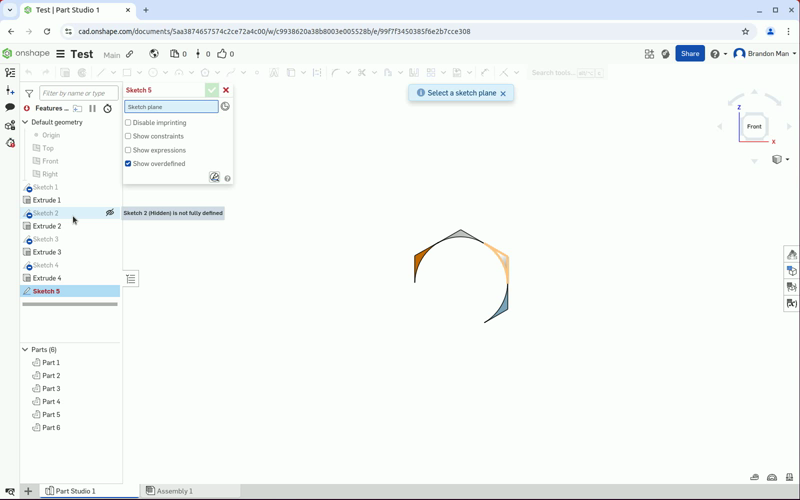
scroll(3)
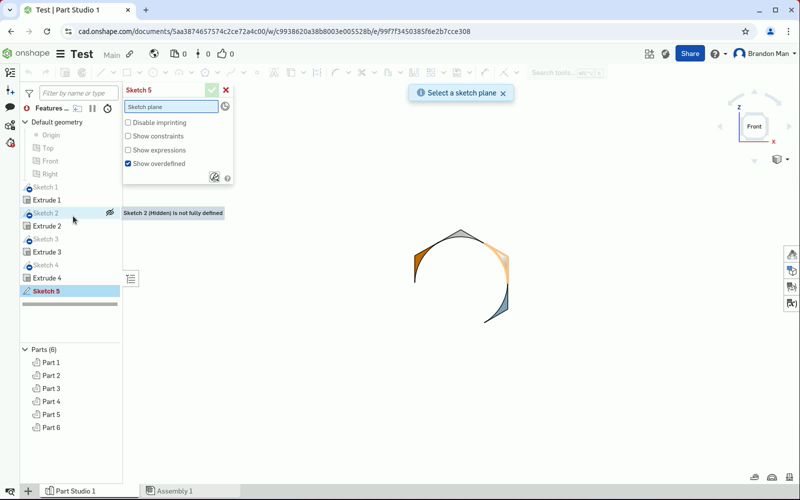
mouse_move(73, 163)
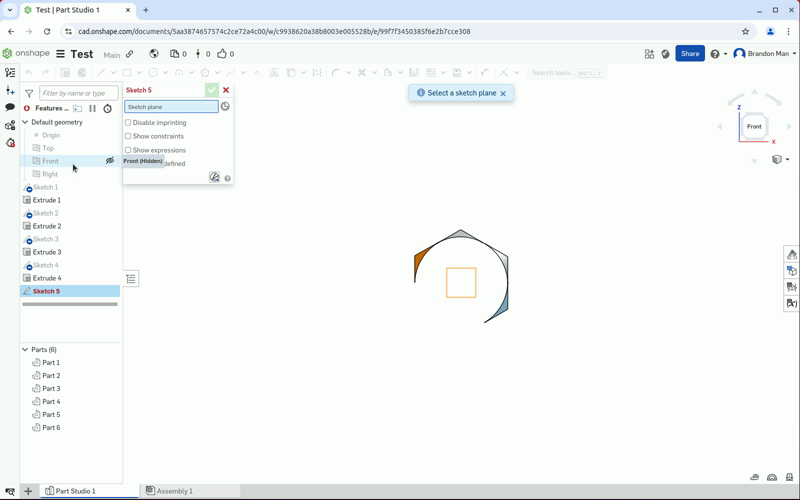
click(73, 163)
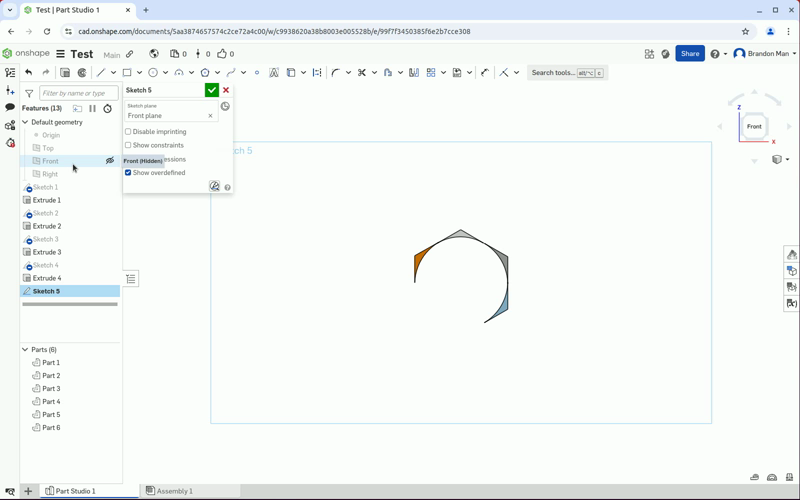
mouse_move(73, 352)
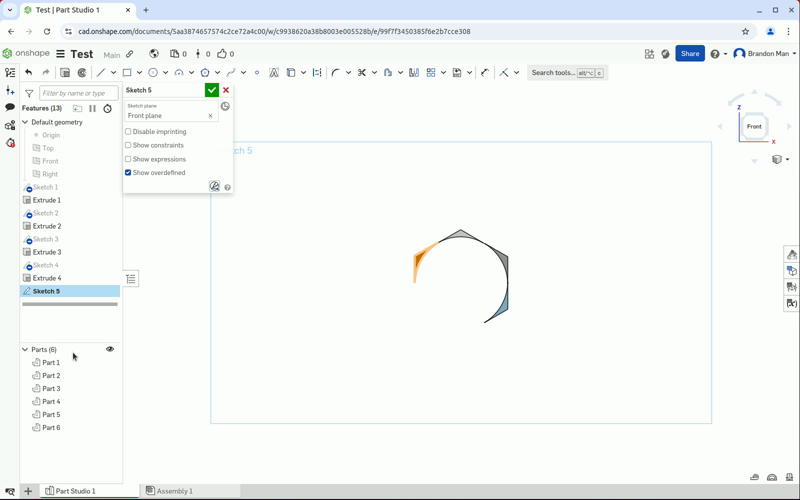
key(y)
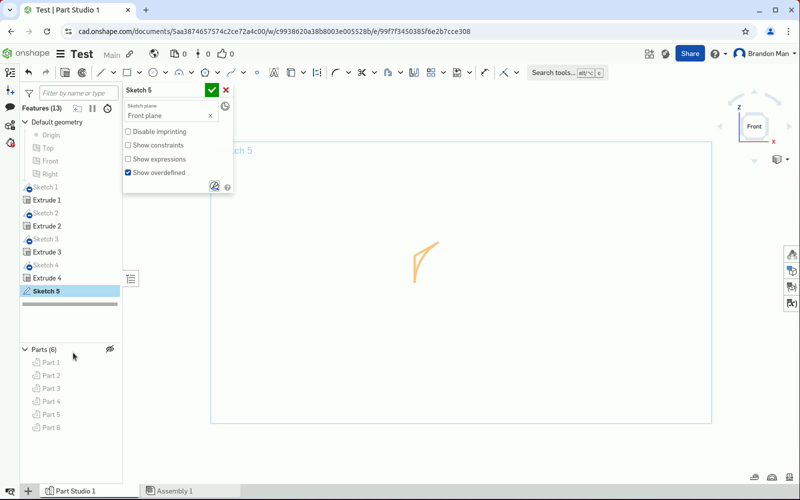
key(l)
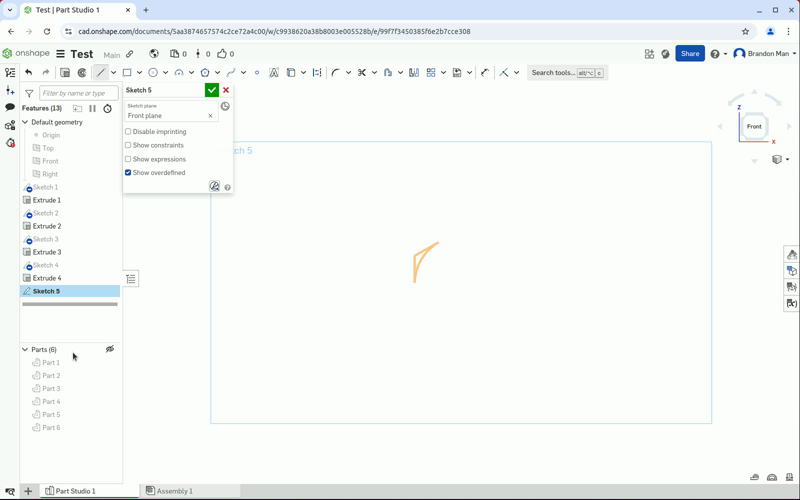
key_down(shift)
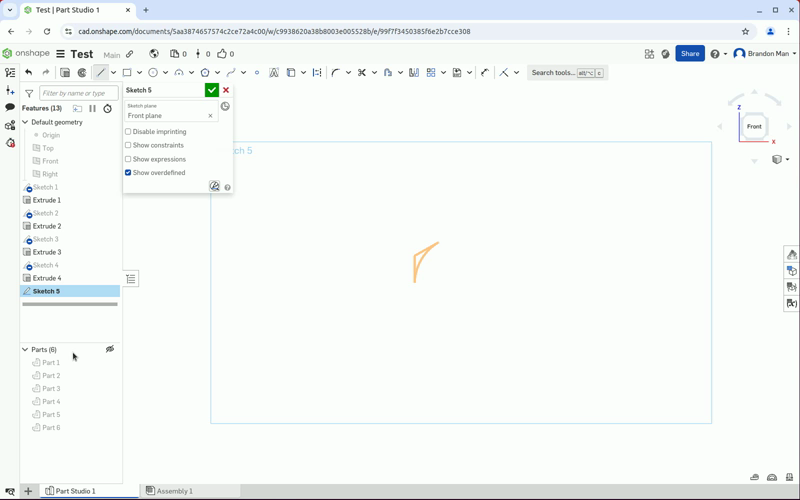
mouse_move(414, 309)
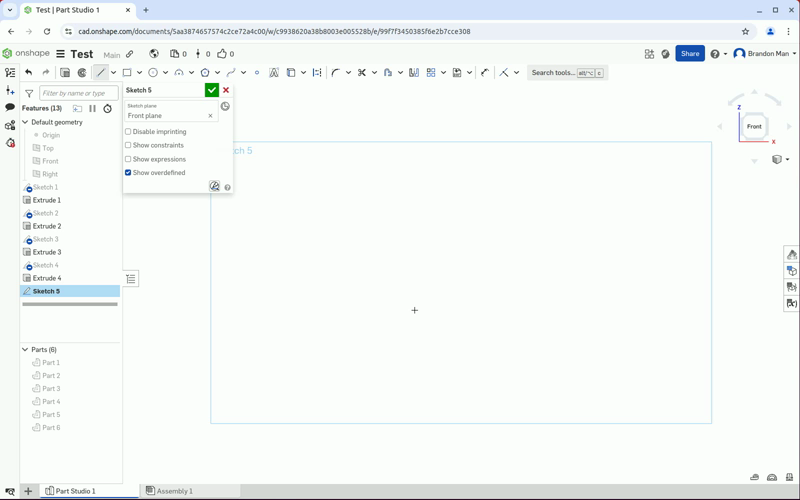
click(414, 309)
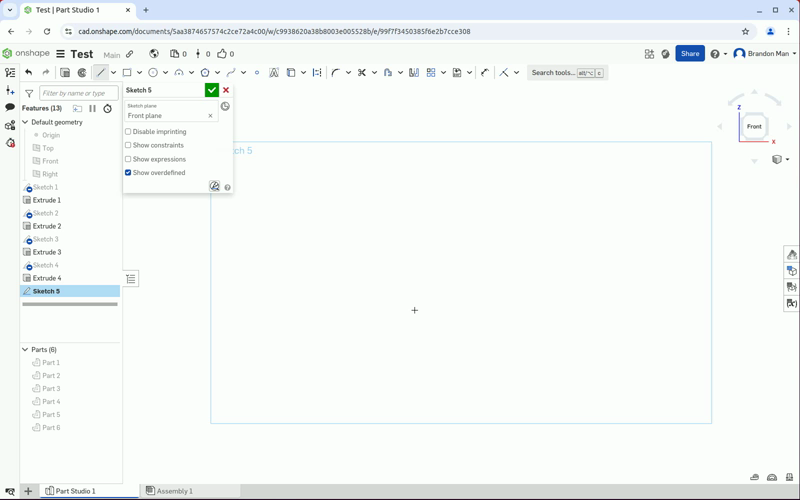
key_up(shift)
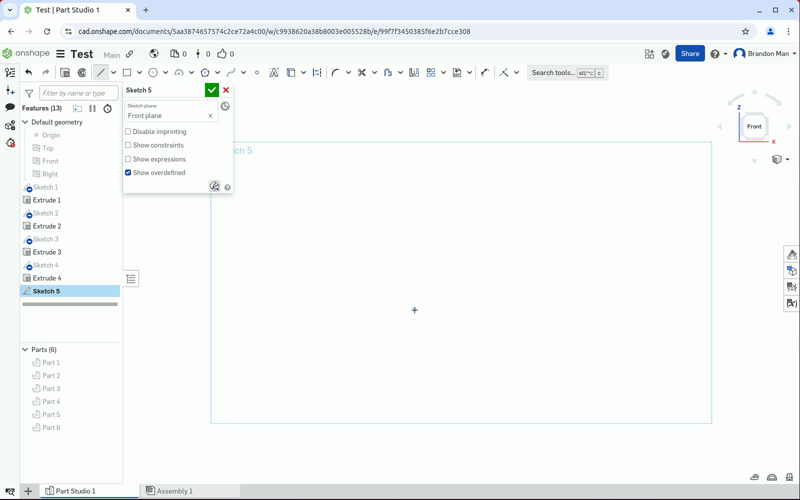
key_down(shift)
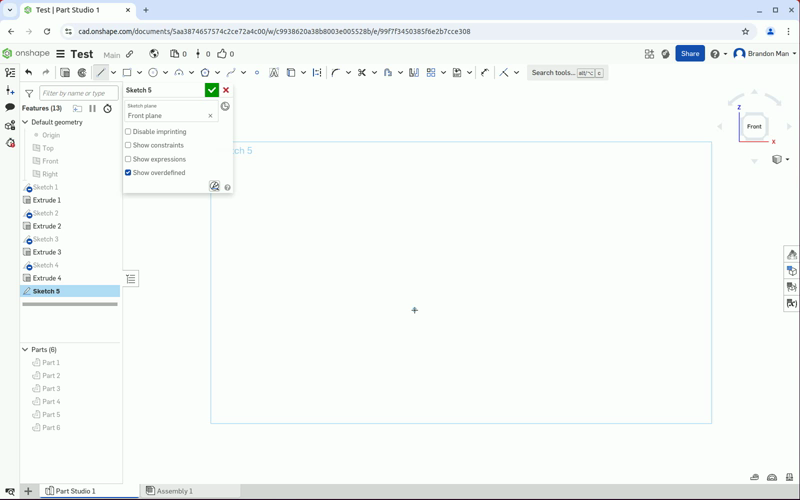
mouse_move(444, 309)
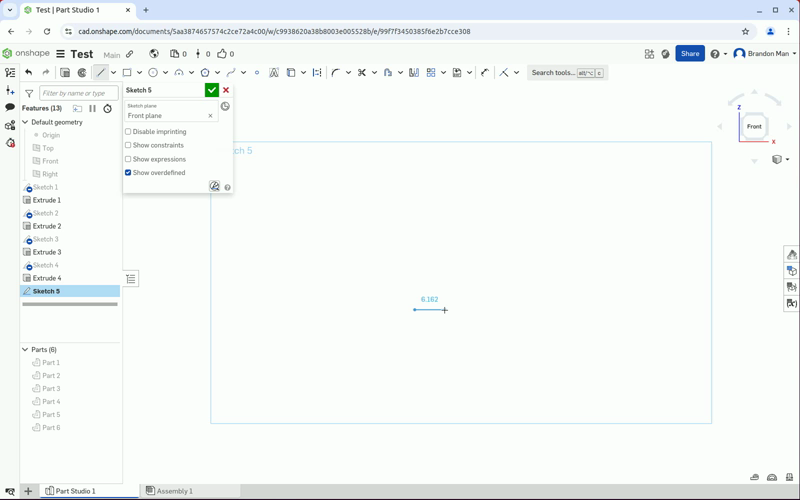
mouse_move(439, 324)
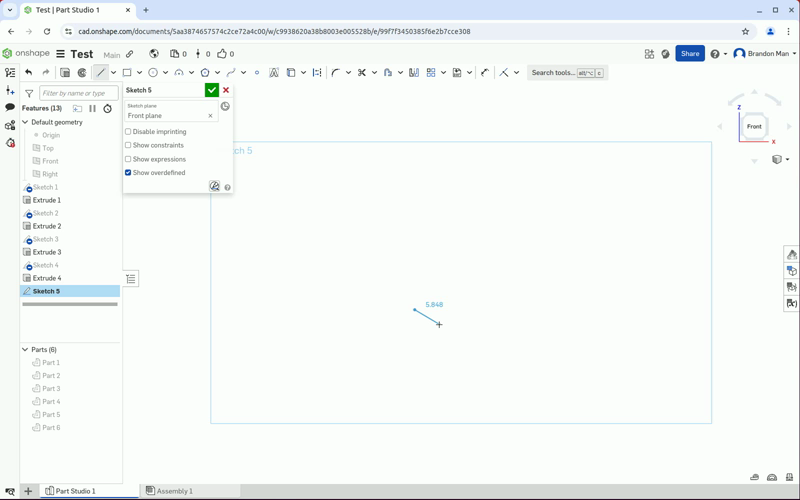
click(439, 324)
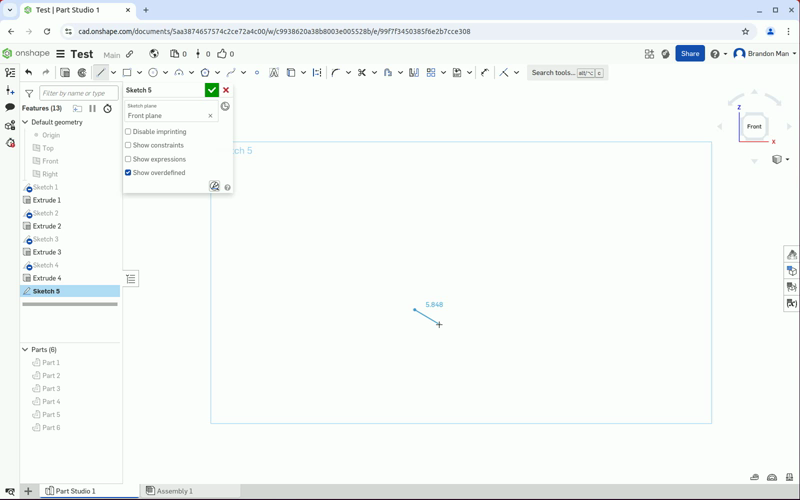
key_up(shift)
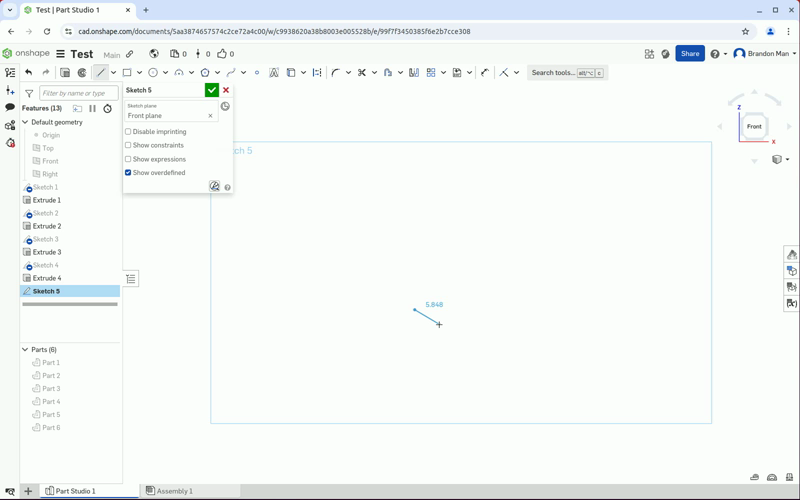
key(esc)
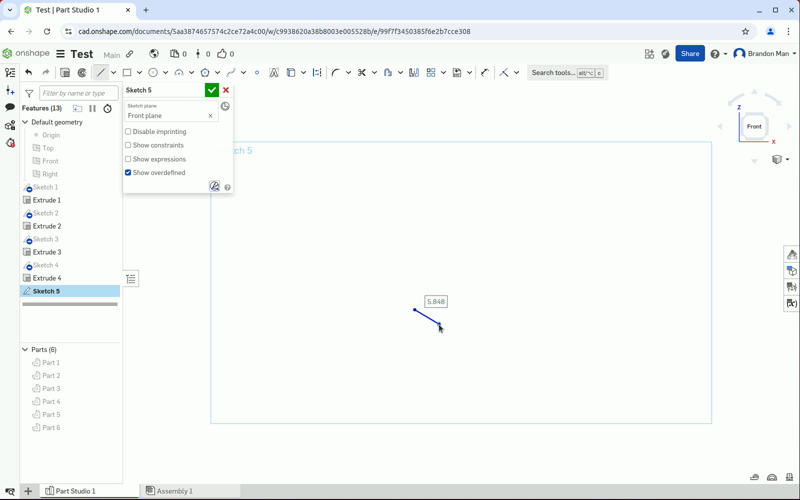
key(a)
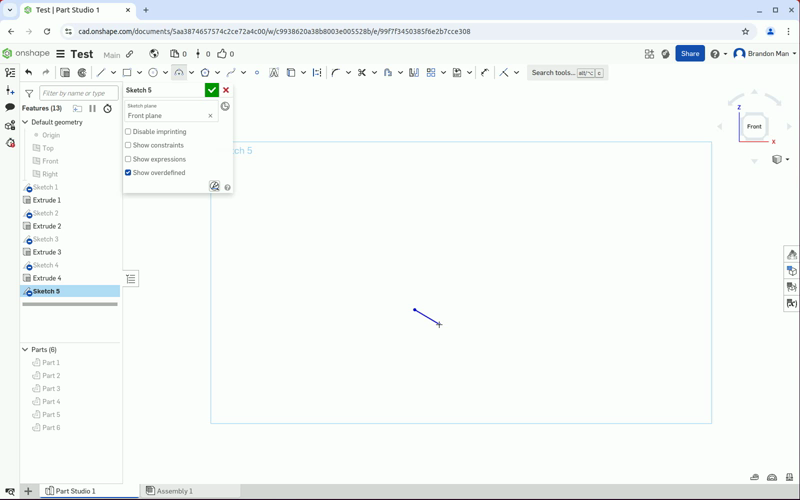
mouse_move(439, 324)
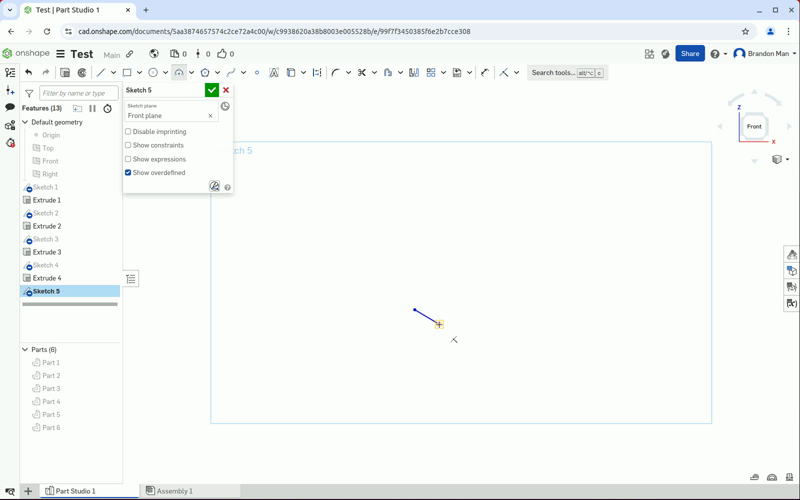
click(439, 324)
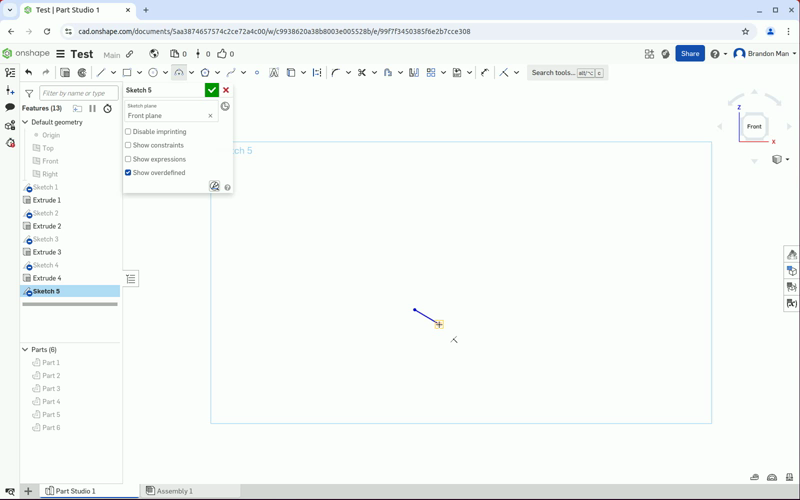
key_down(shift)
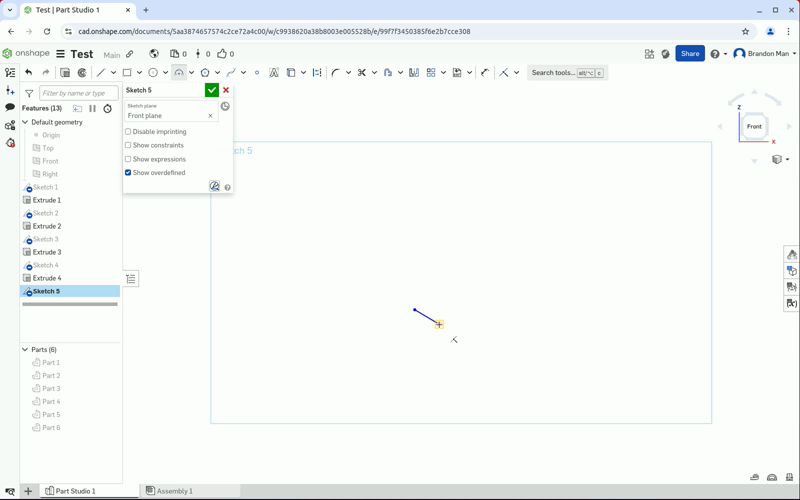
mouse_move(414, 282)
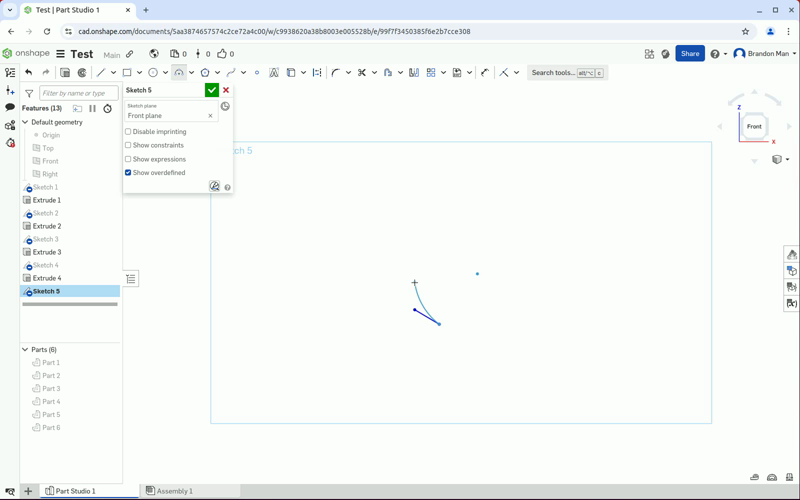
click(414, 282)
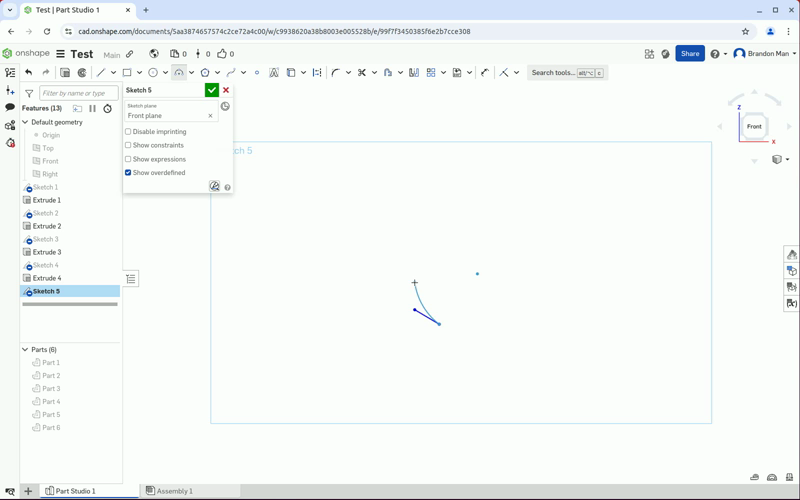
mouse_move(421, 306)
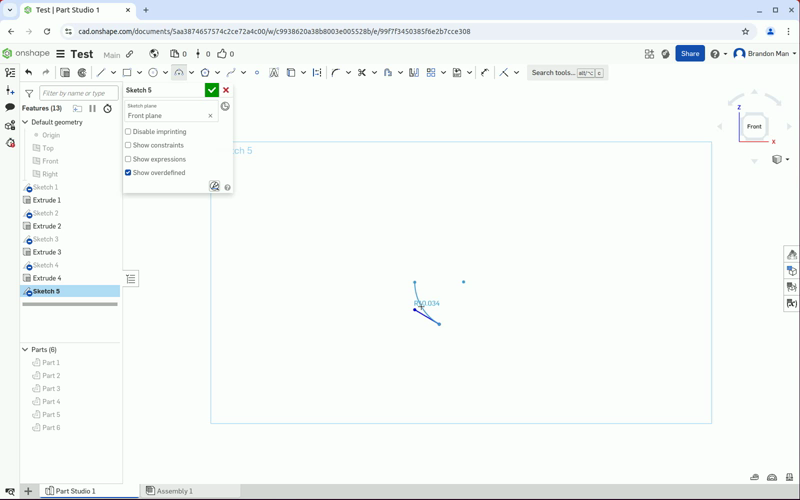
click(421, 306)
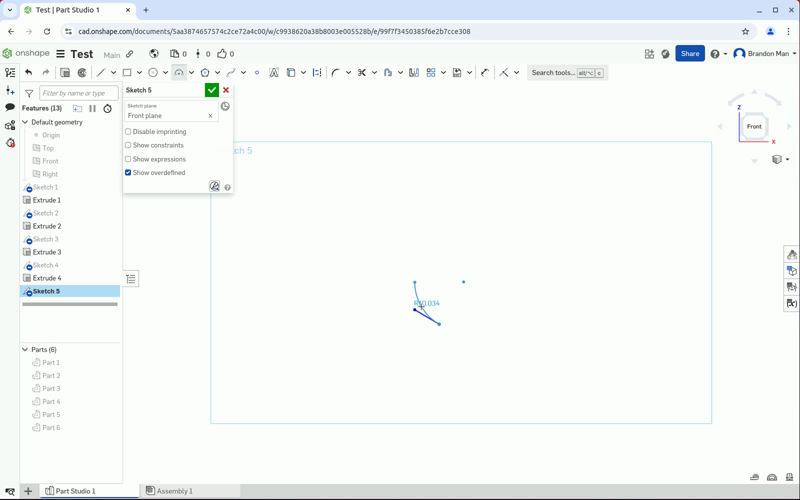
key_up(shift)
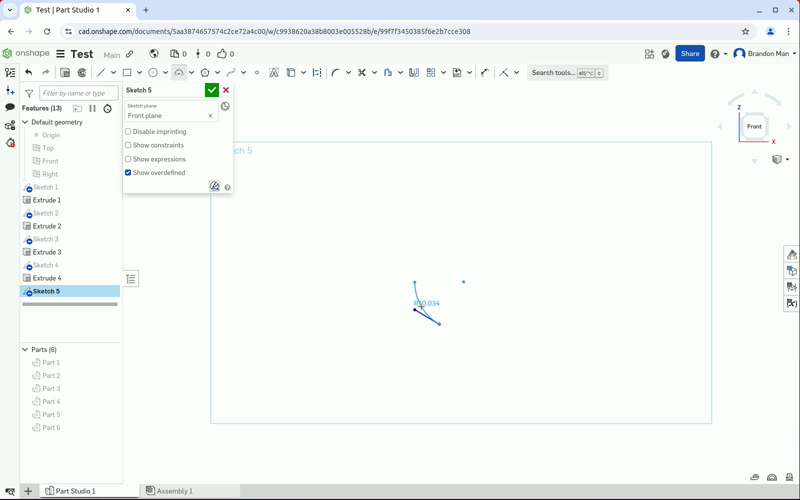
key(esc)
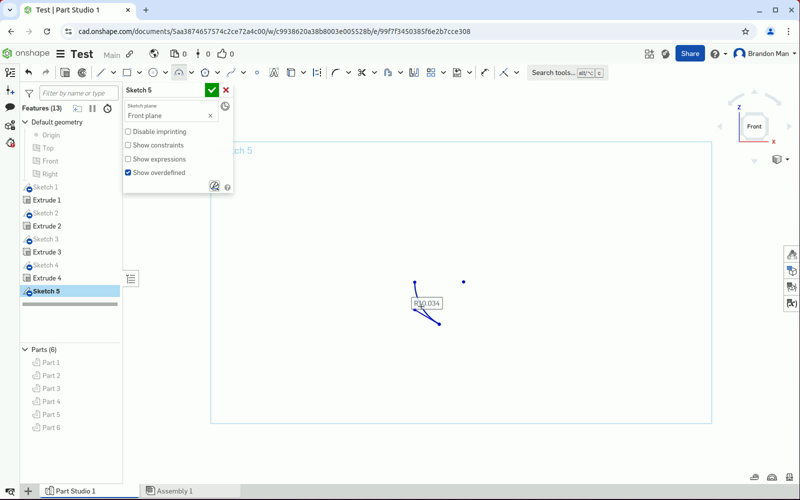
key(l)
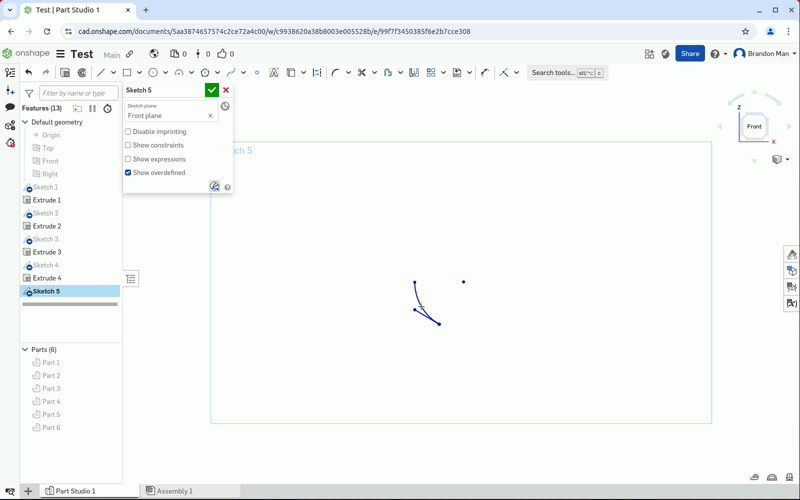
mouse_move(414, 282)
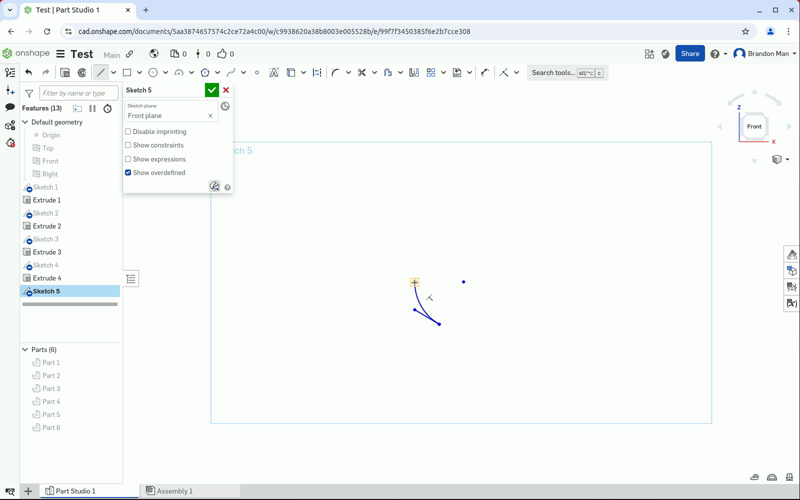
click(414, 282)
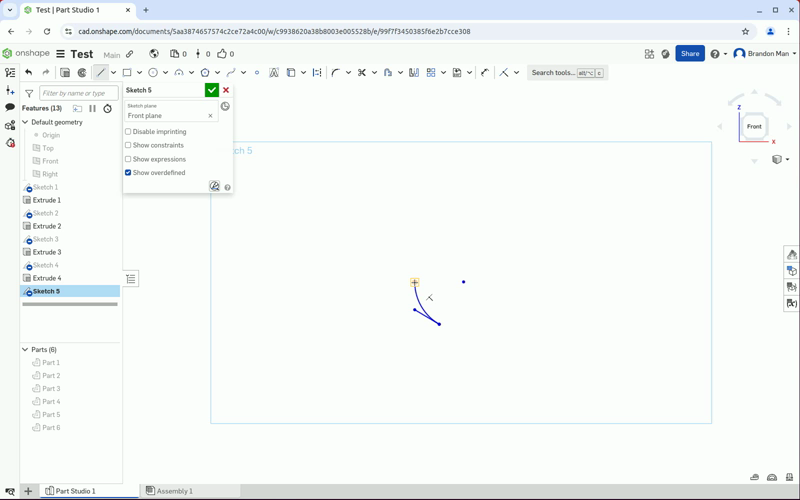
mouse_move(444, 282)
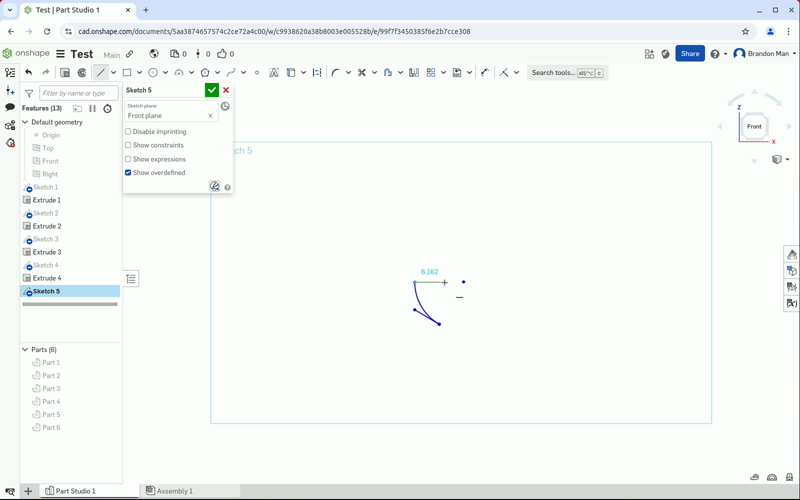
key_down(shift)
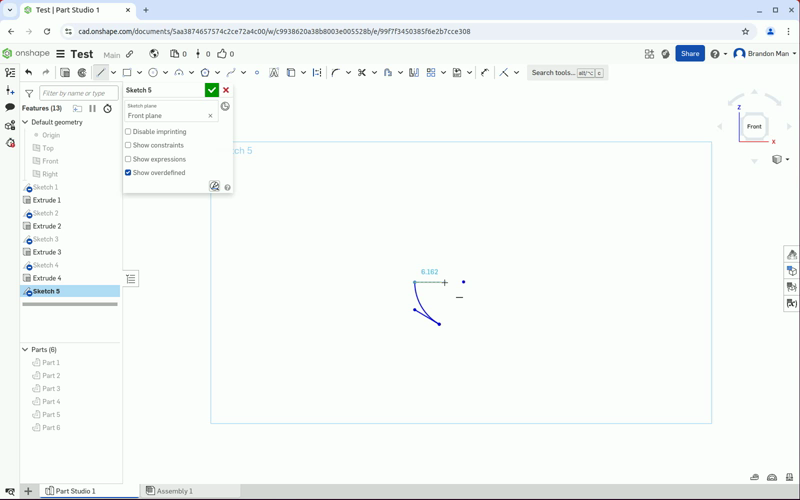
mouse_move(414, 309)
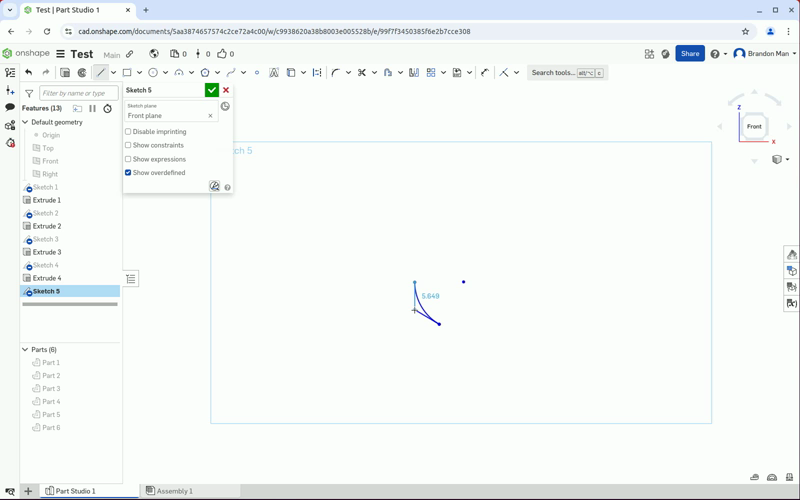
key_up(shift)
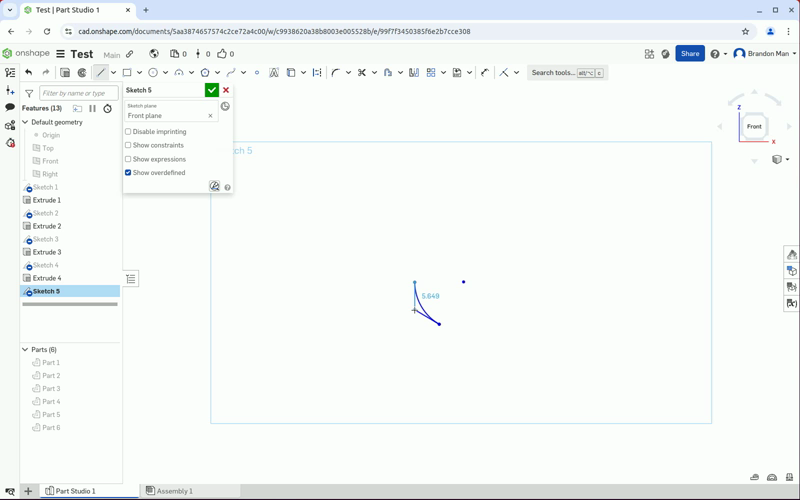
click(414, 309)
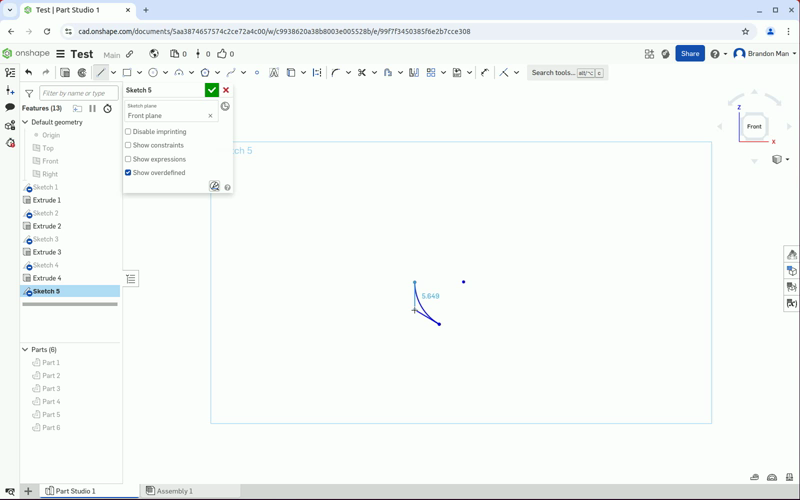
key(esc)
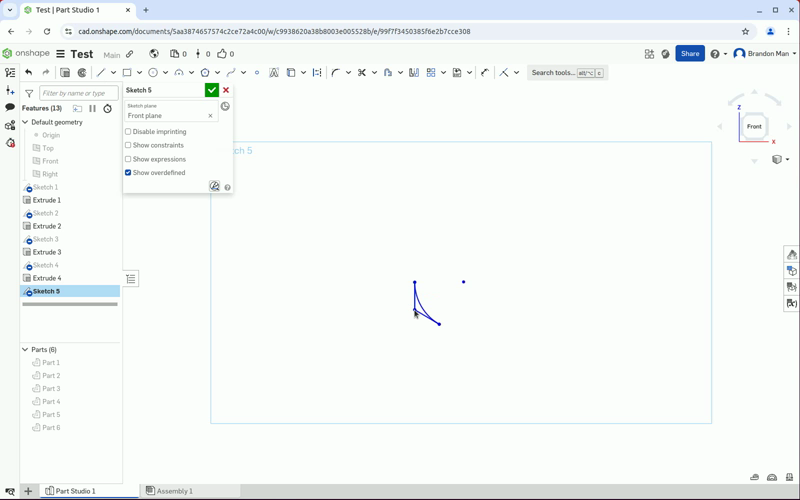
mouse_move(424, 312)
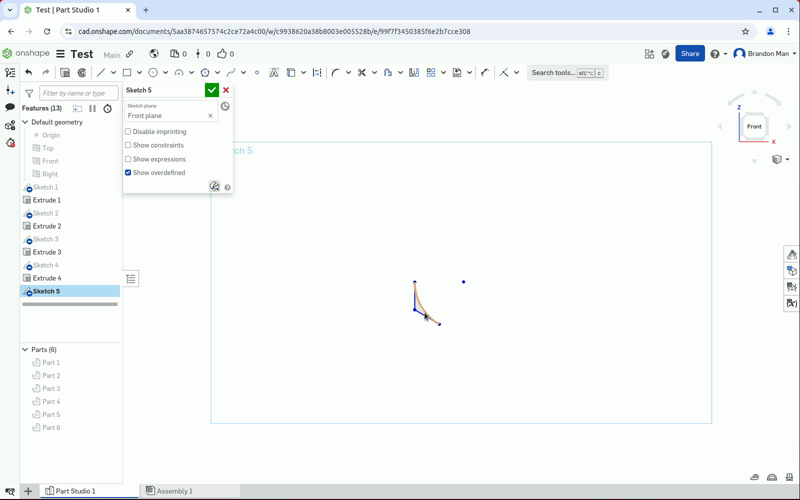
scroll(6)
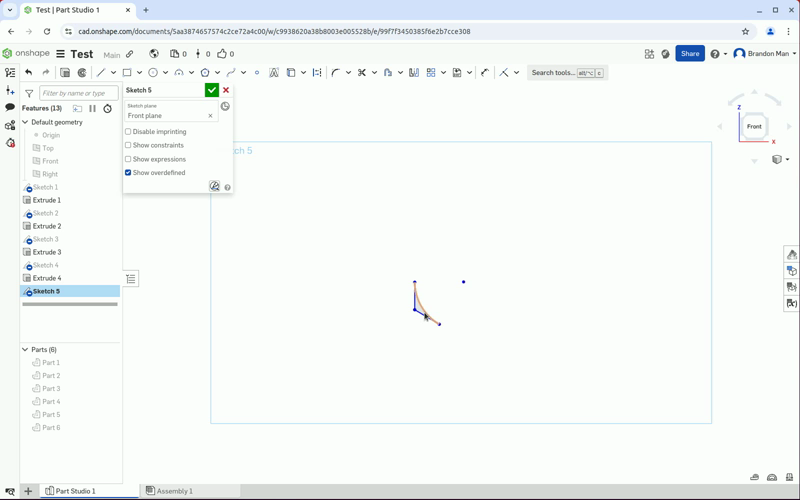
scroll(6)
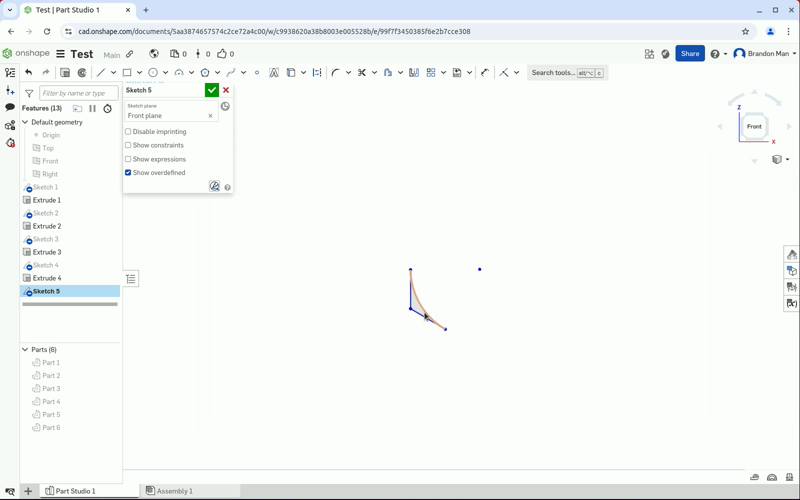
scroll(6)
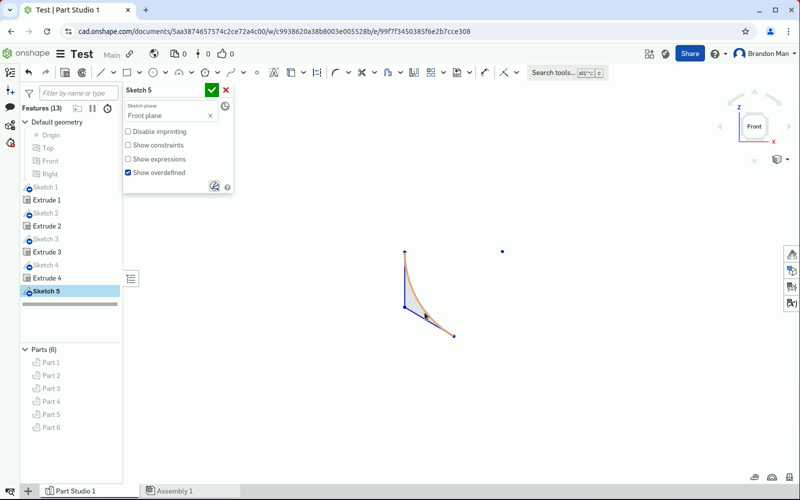
scroll(6)
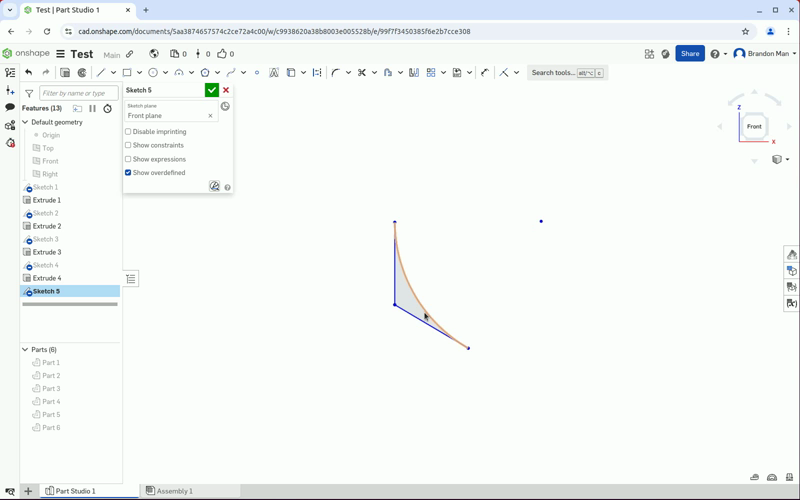
scroll(6)
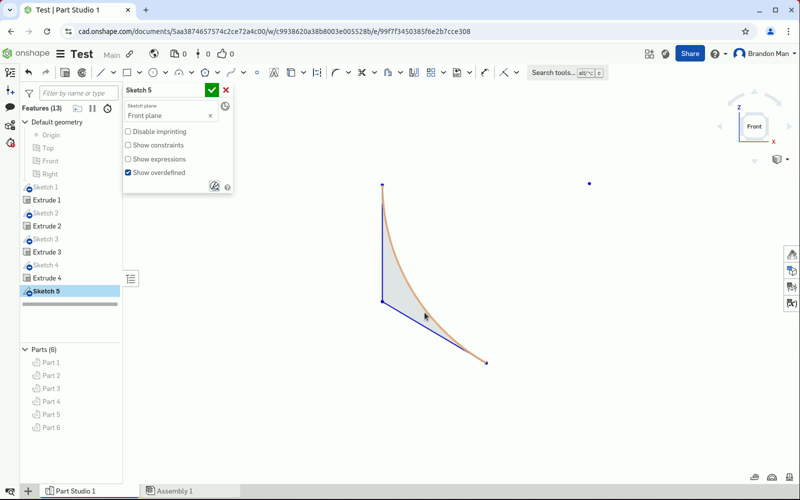
scroll(6)
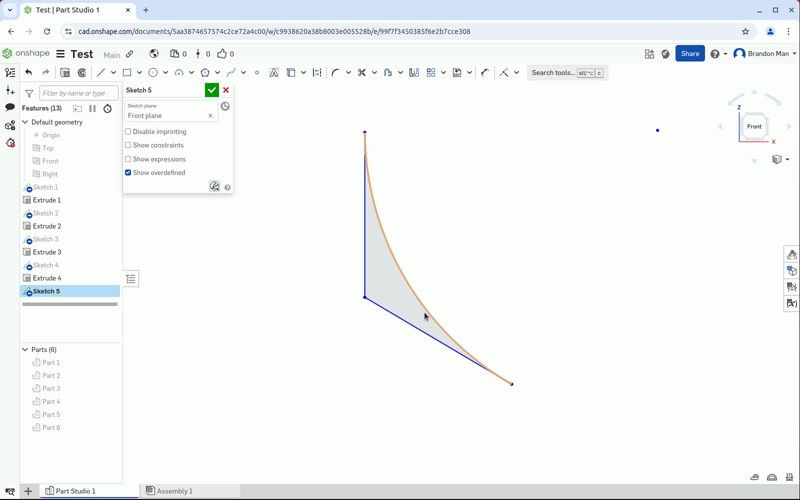
scroll(6)
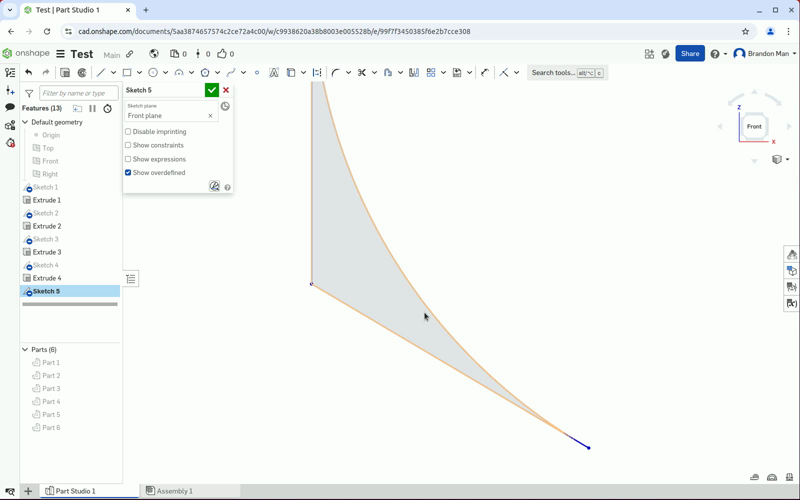
click(424, 312)
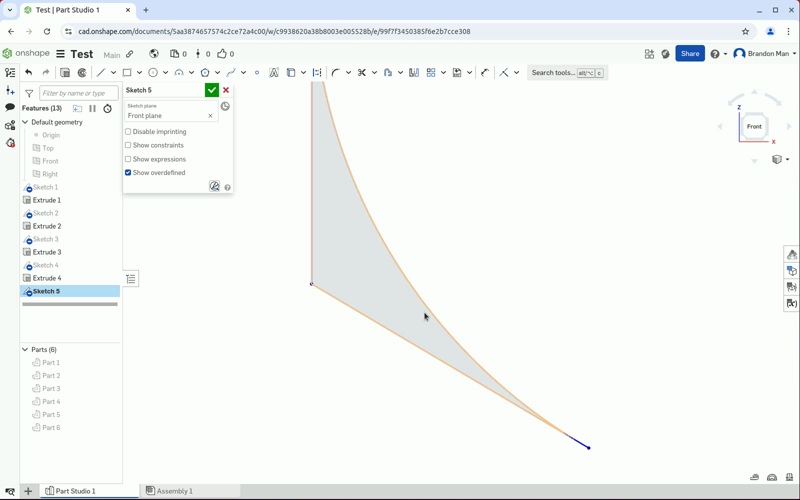
scroll(-6)
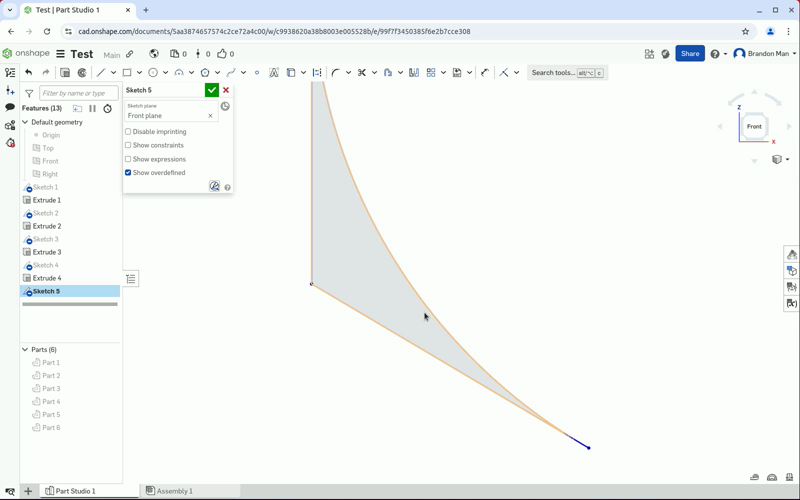
scroll(-6)
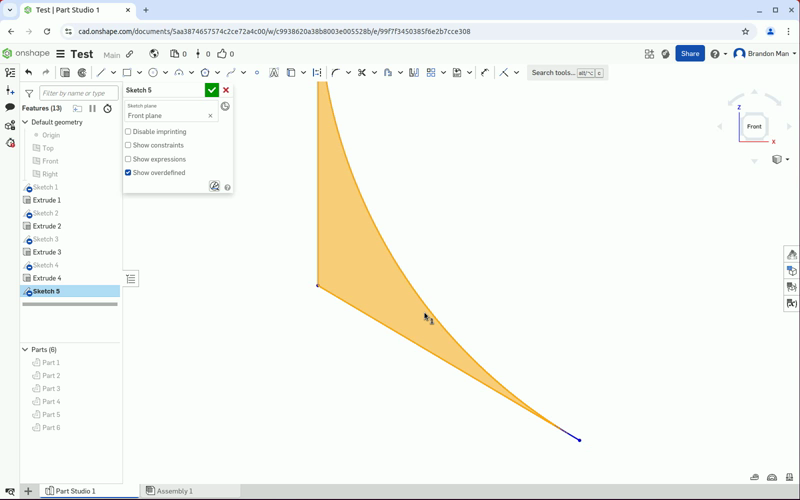
scroll(-6)
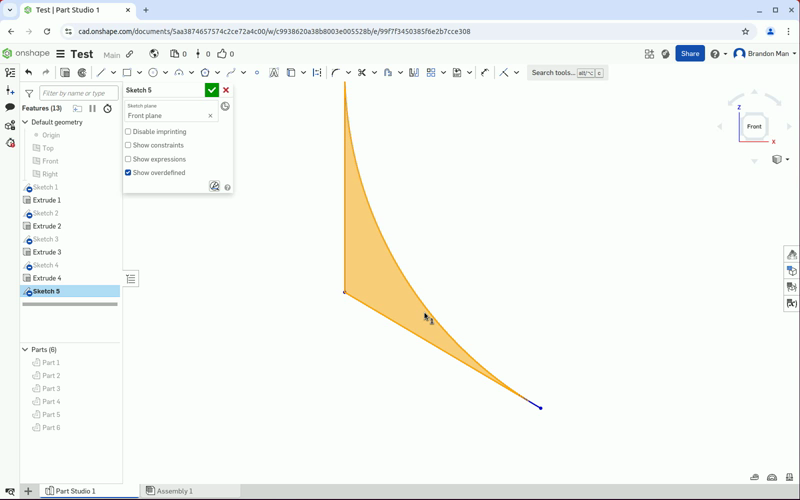
scroll(-6)
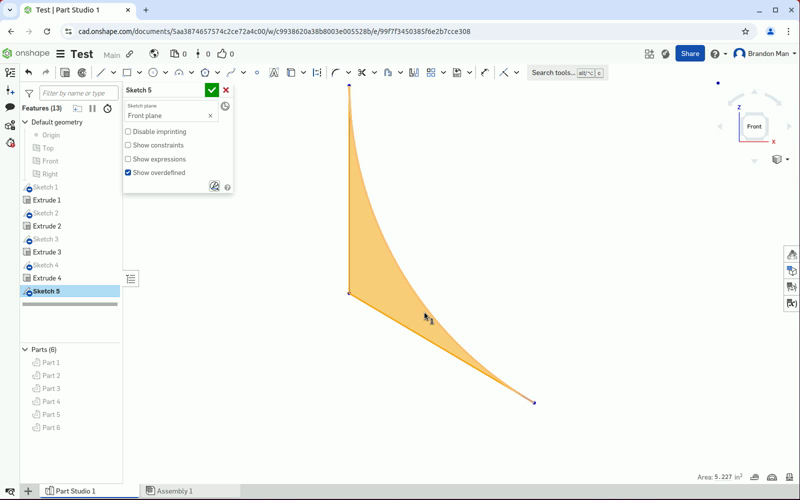
scroll(-6)
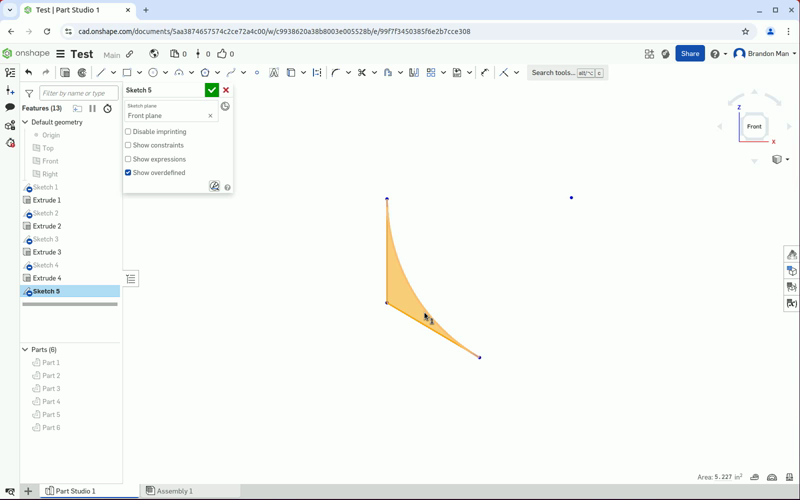
scroll(-6)
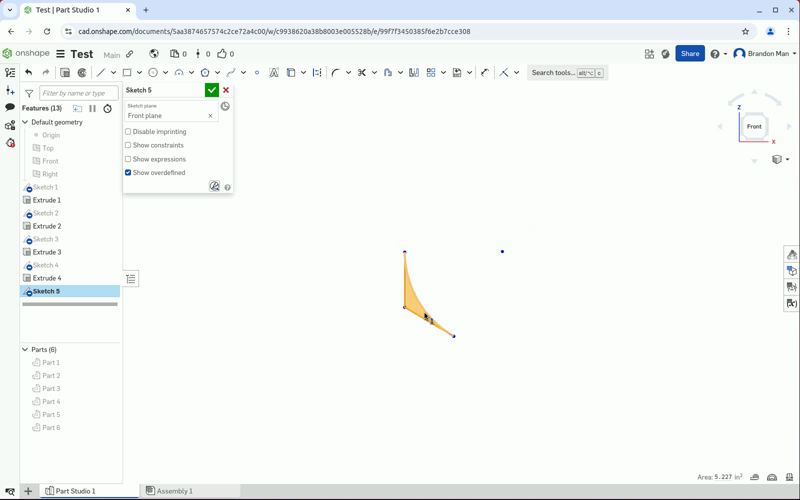
scroll(-6)
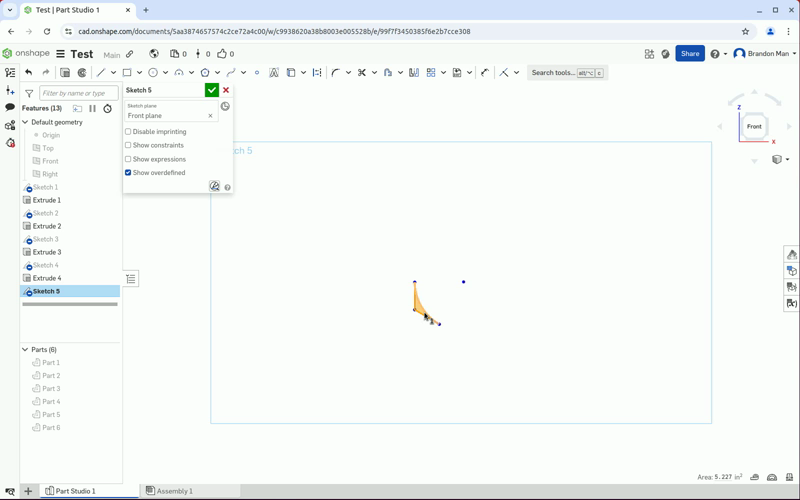
mouse_move(73, 352)
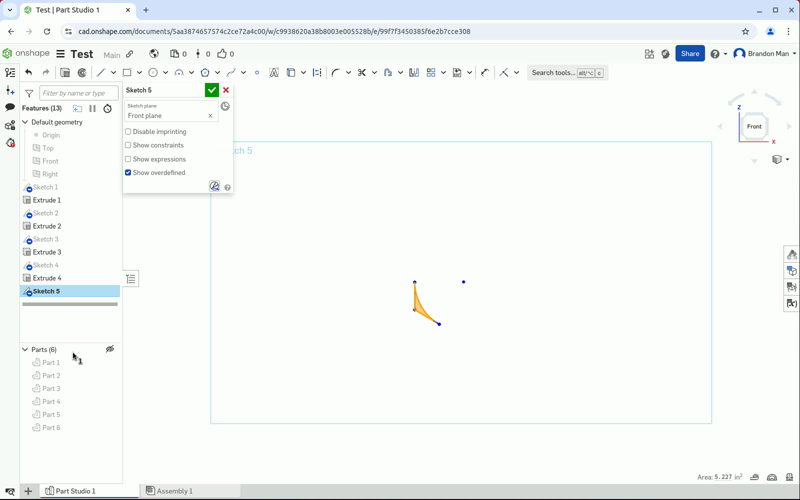
key(shift+y)
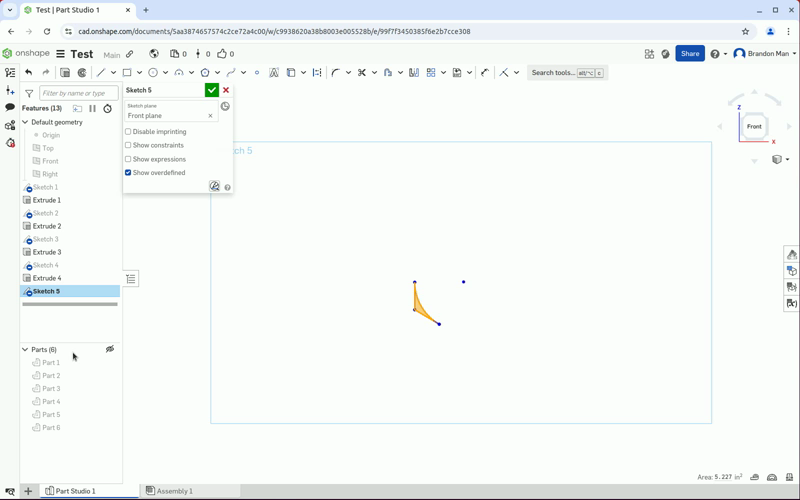
key(shift+e)
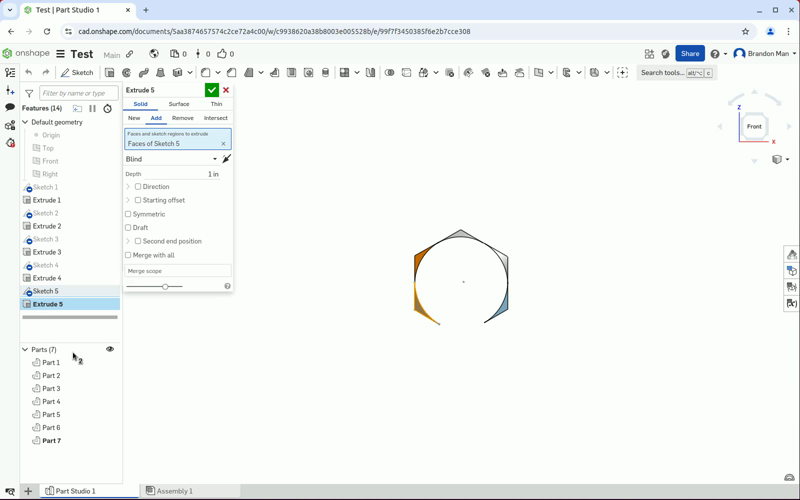
mouse_move(143, 106)
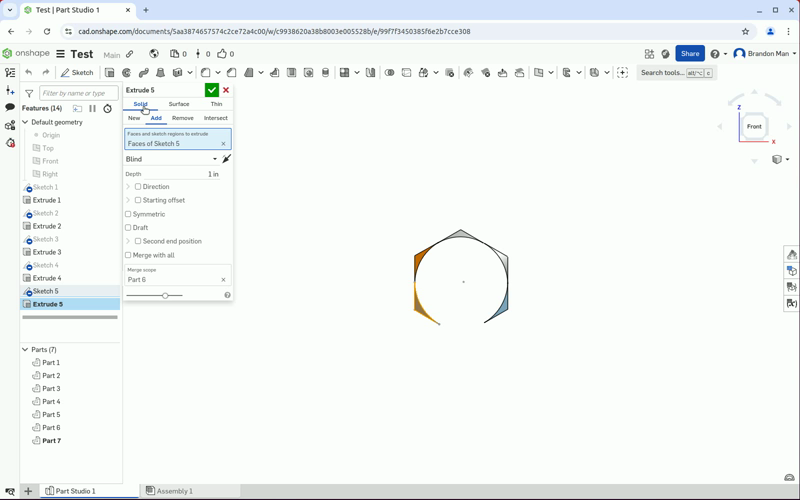
click(143, 106)
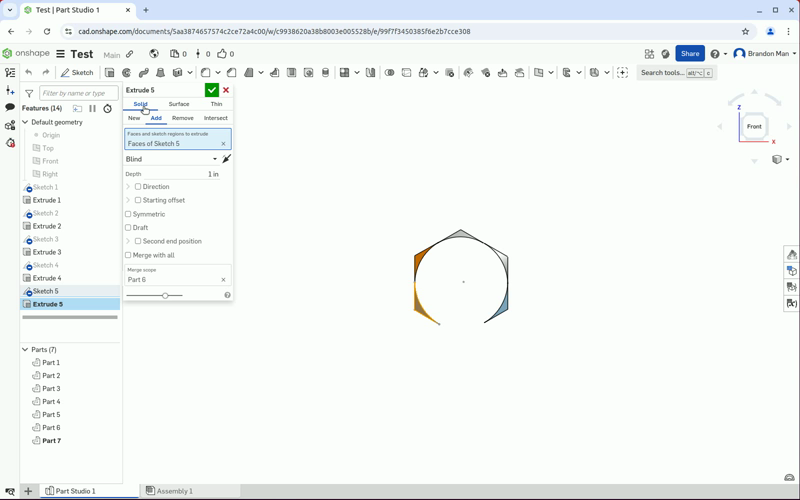
mouse_move(137, 120)
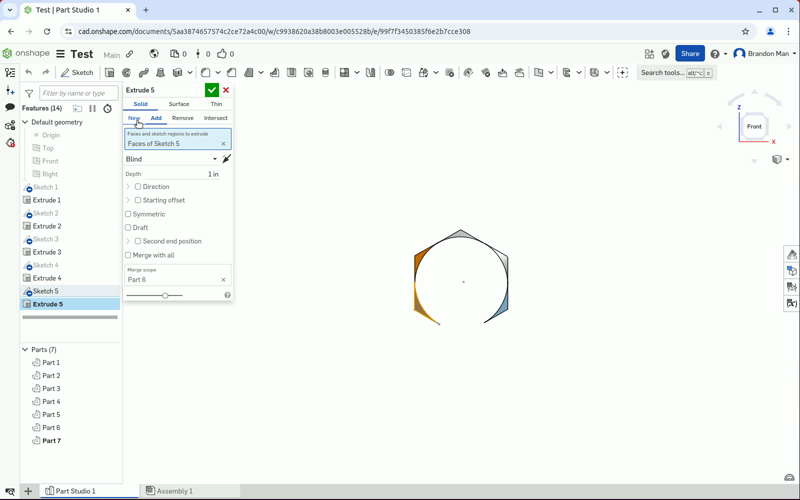
click(137, 120)
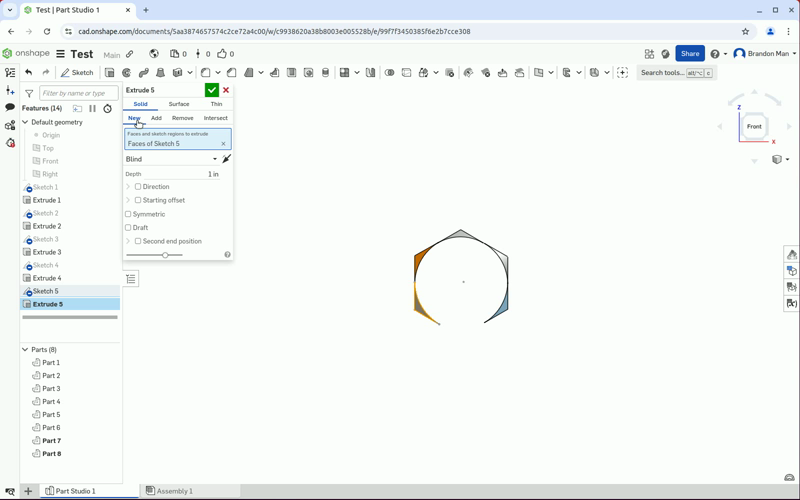
key(tab, 4)
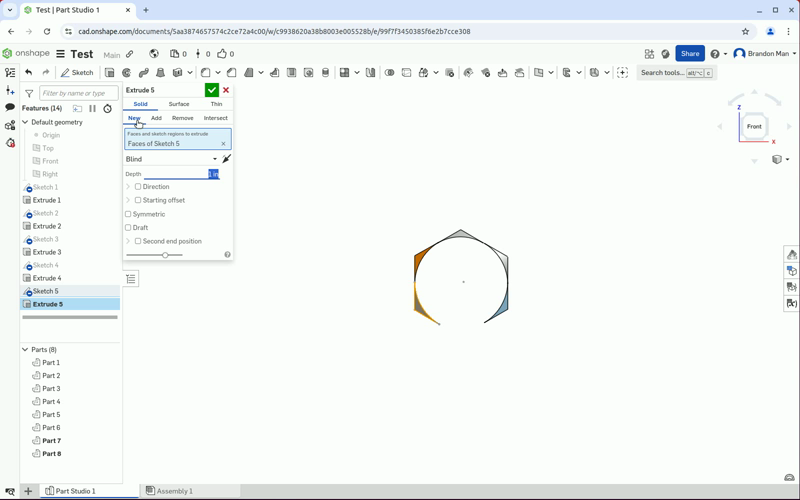
text(46.216)
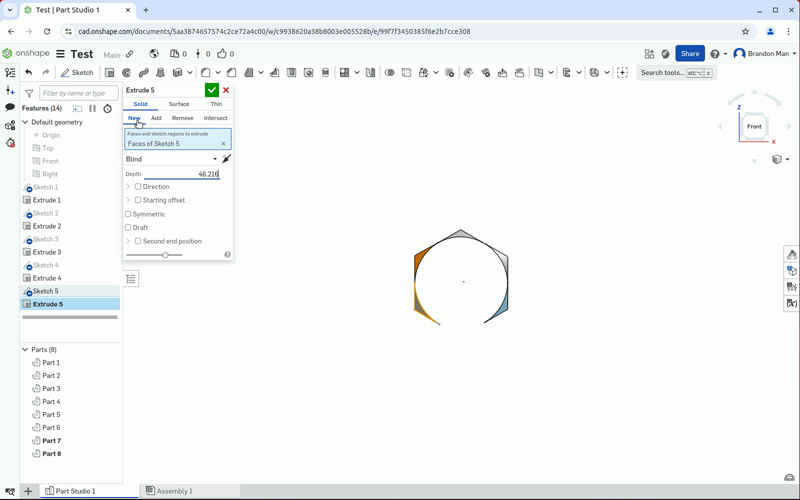
key(tab, 3)
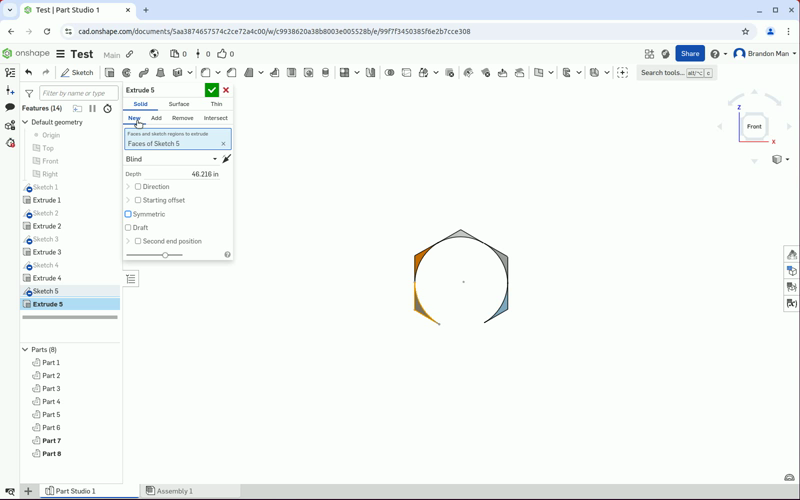
key(space)
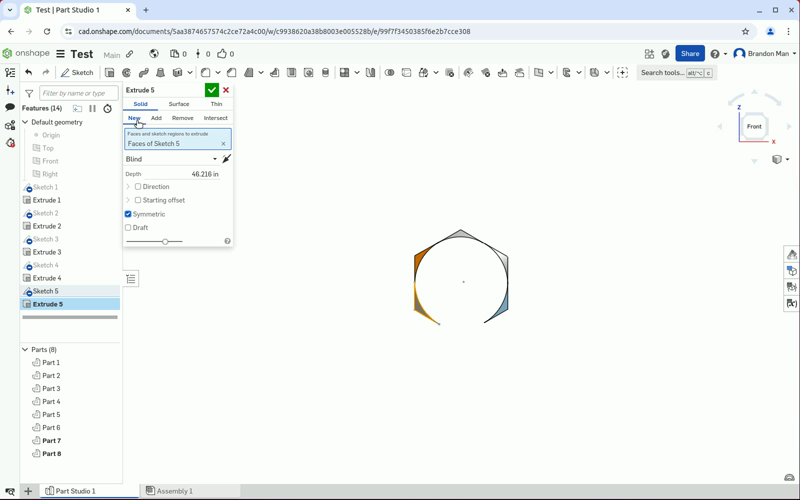
key(enter)
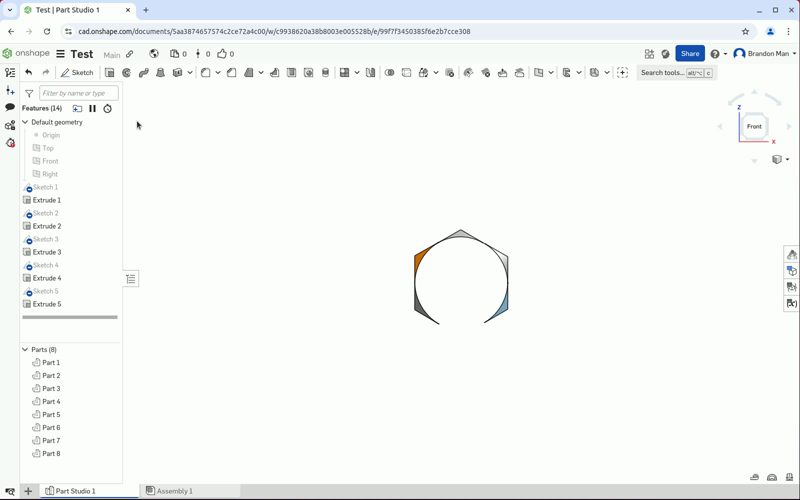
key(shift+h)
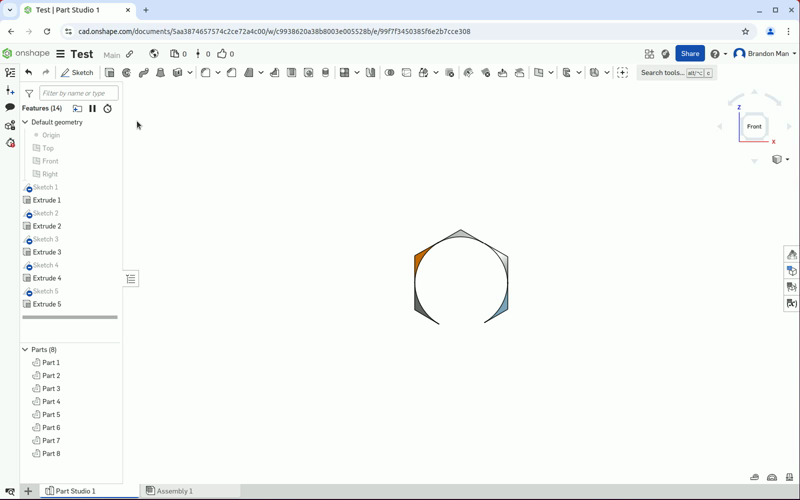
key(shift+h)
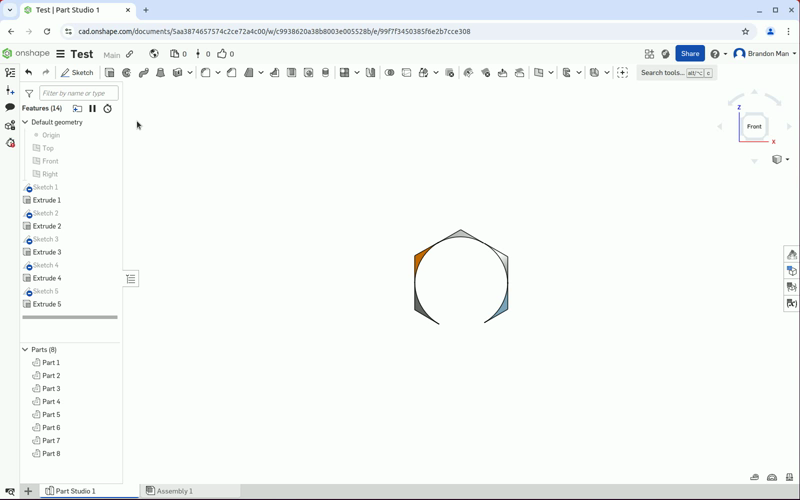
mouse_move(73, 189)
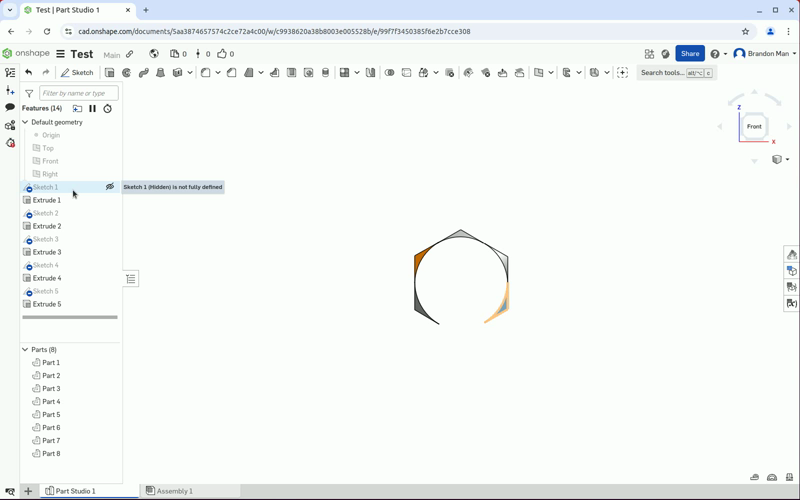
click(73, 189)
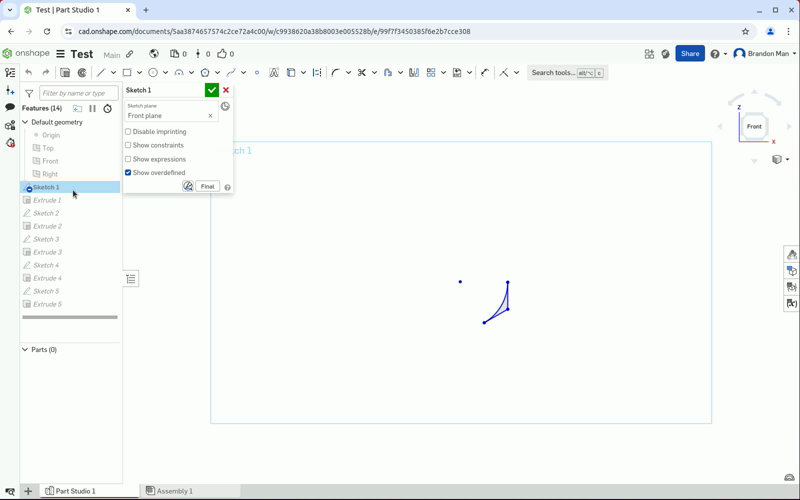
mouse_move(229, 92)
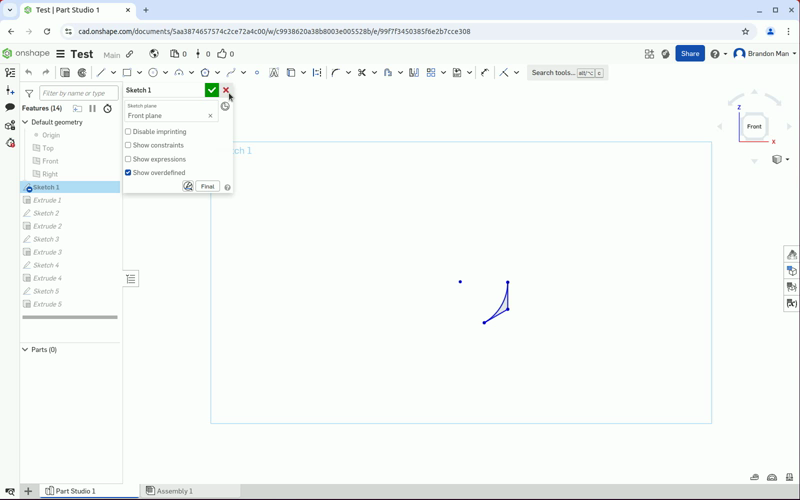
click(229, 92)
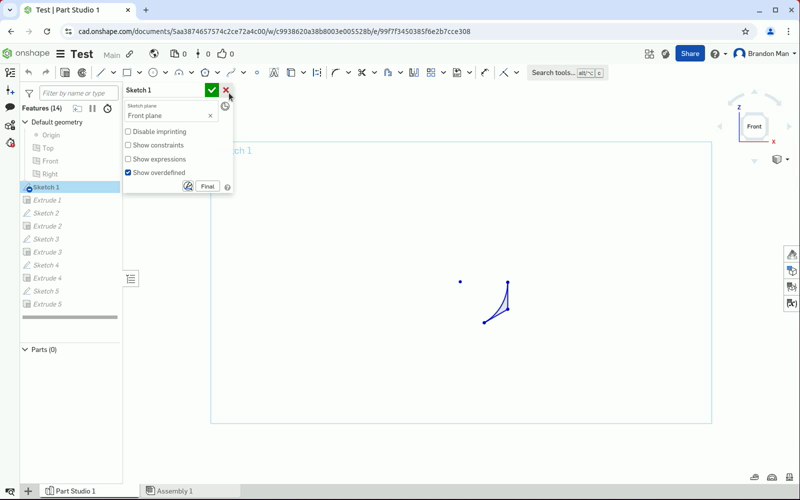
key(shift+s)
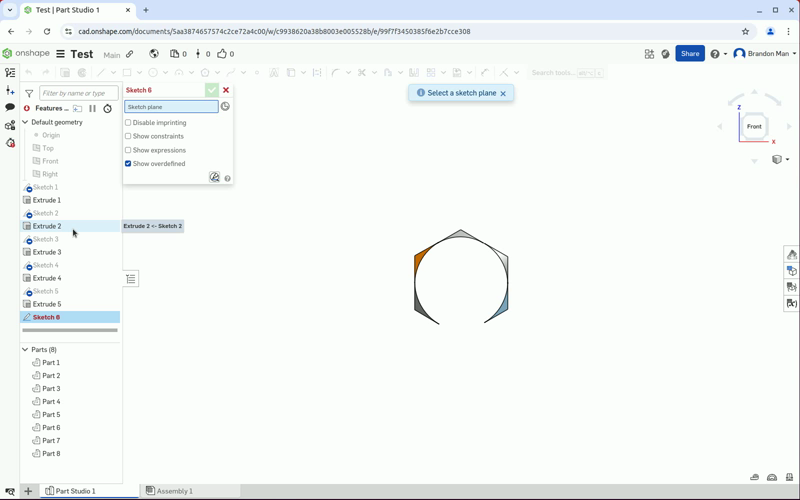
scroll(3)
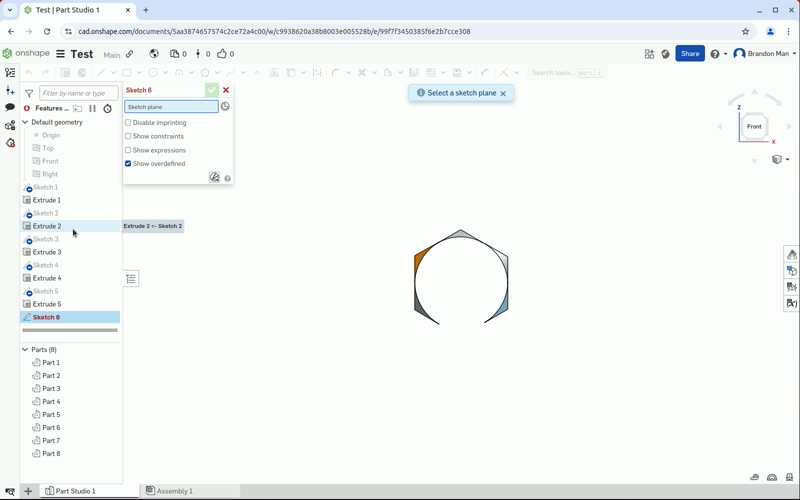
mouse_move(73, 163)
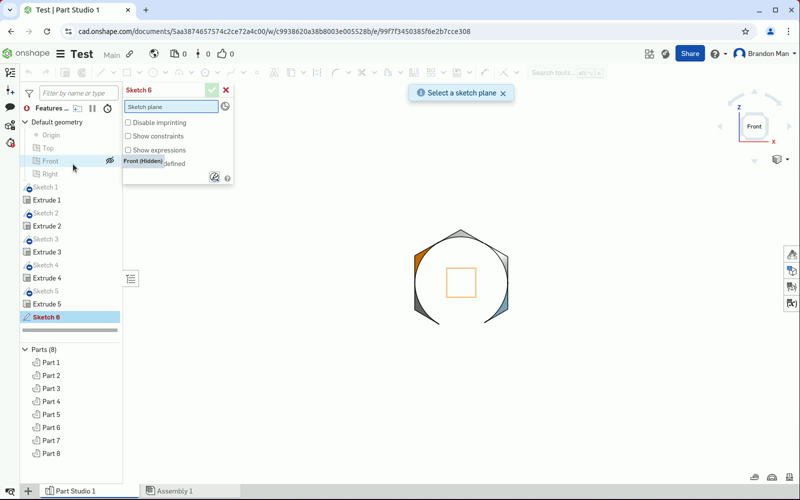
click(73, 163)
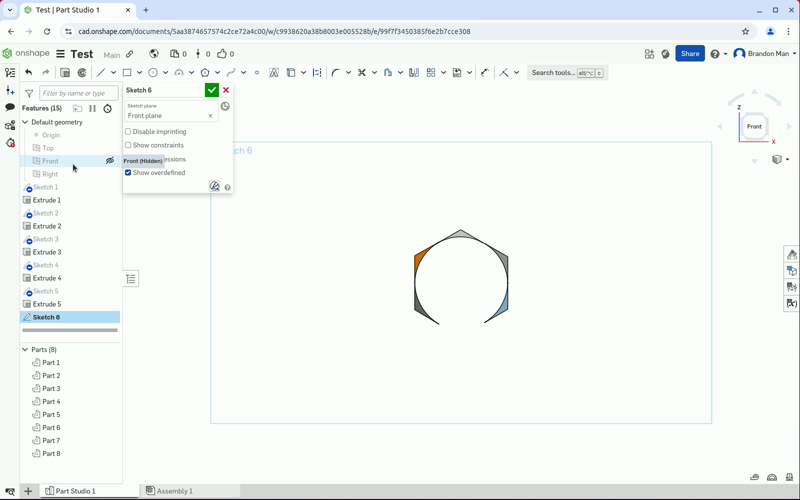
mouse_move(73, 352)
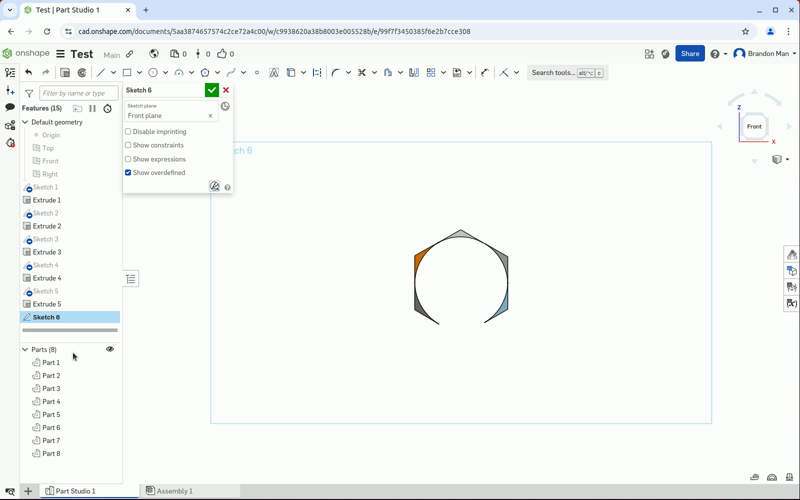
key(y)
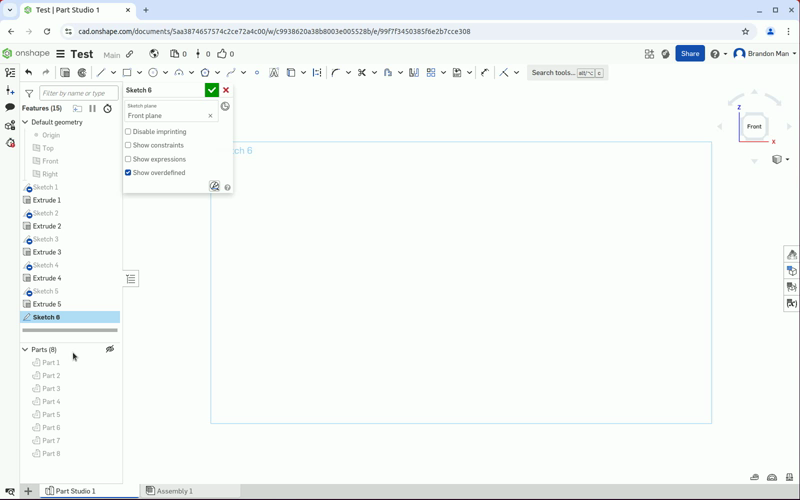
key(l)
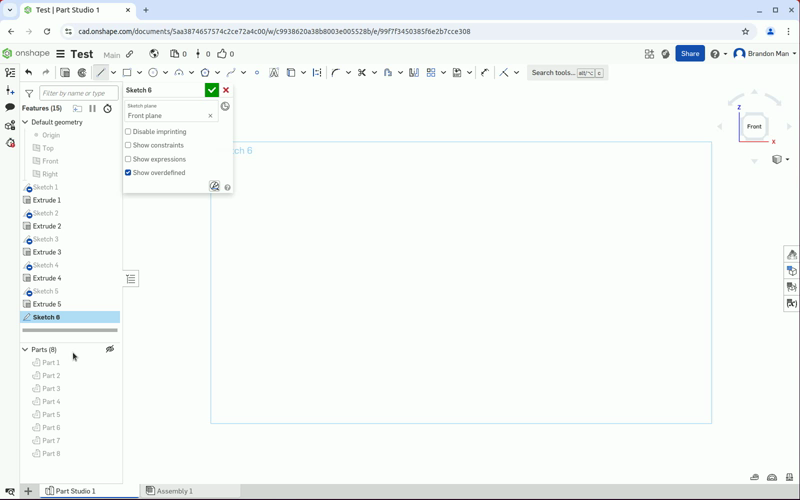
key_down(shift)
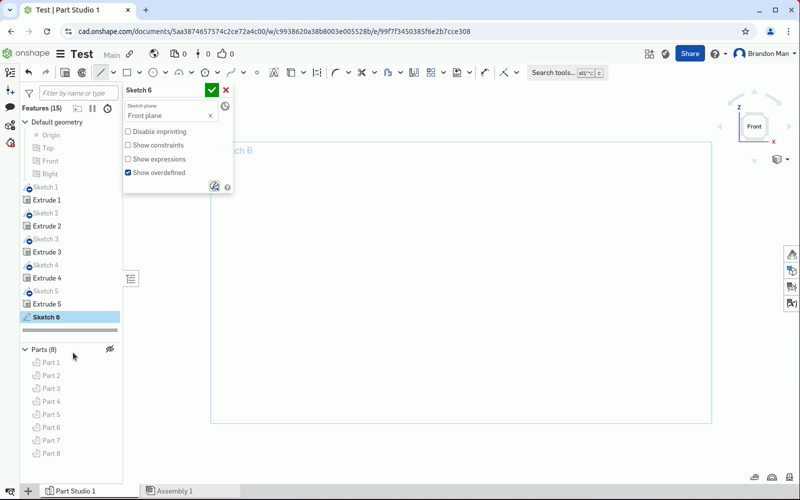
mouse_move(437, 322)
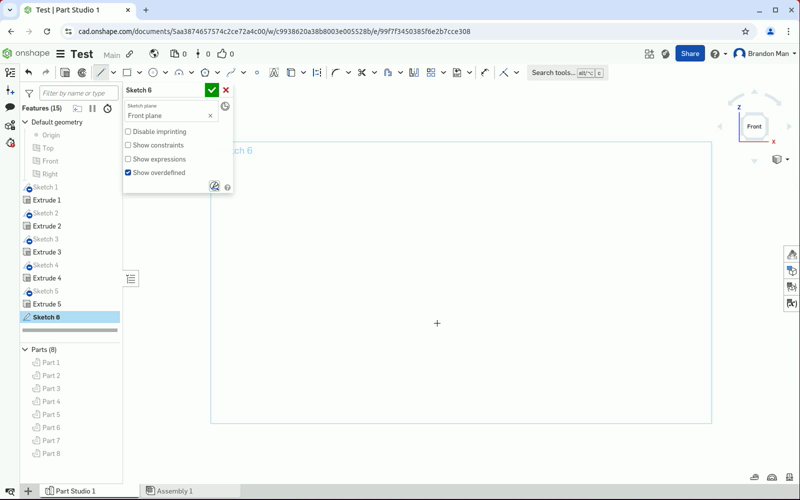
click(437, 322)
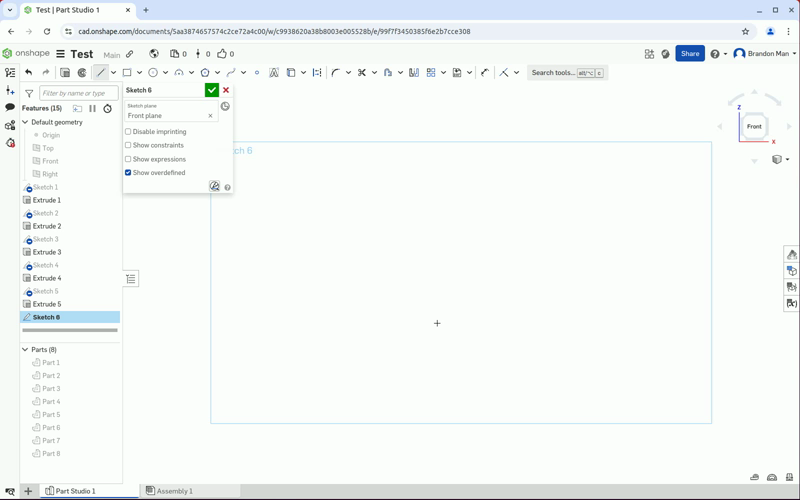
key_up(shift)
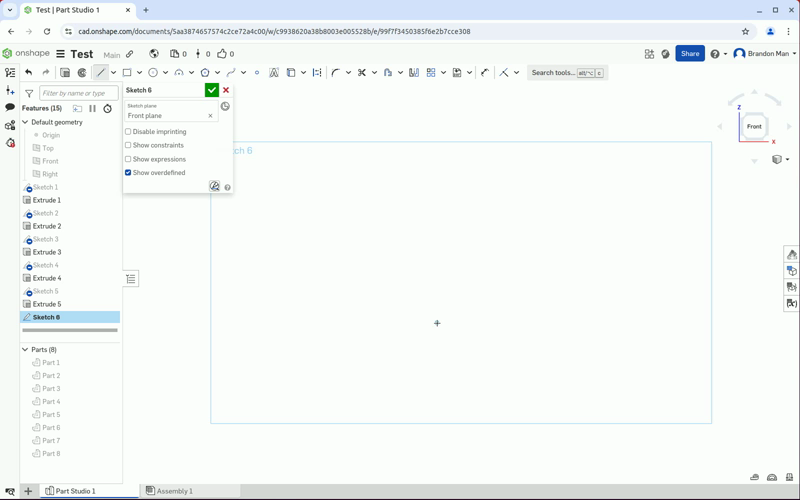
key_down(shift)
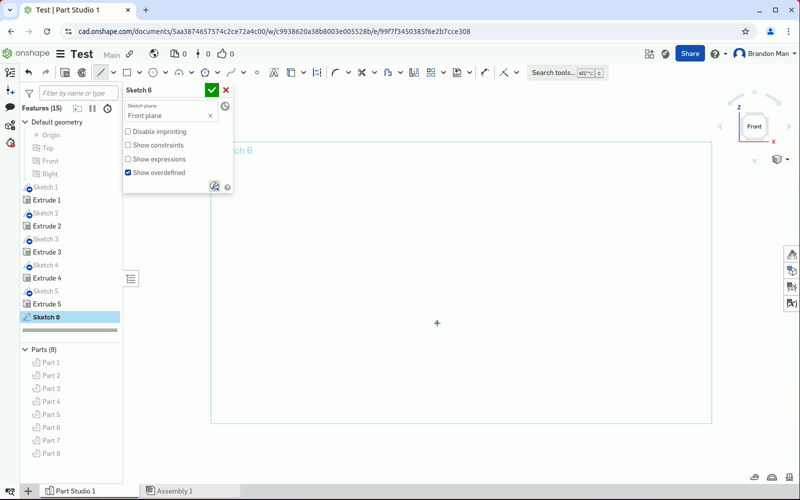
mouse_move(467, 322)
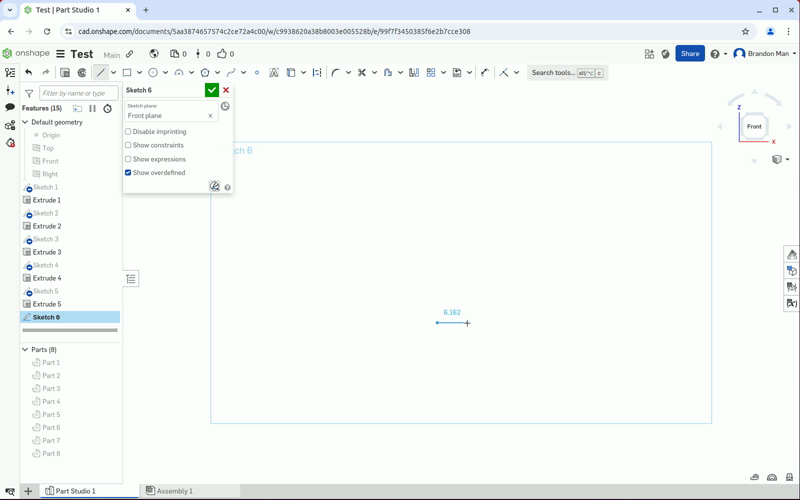
mouse_move(460, 336)
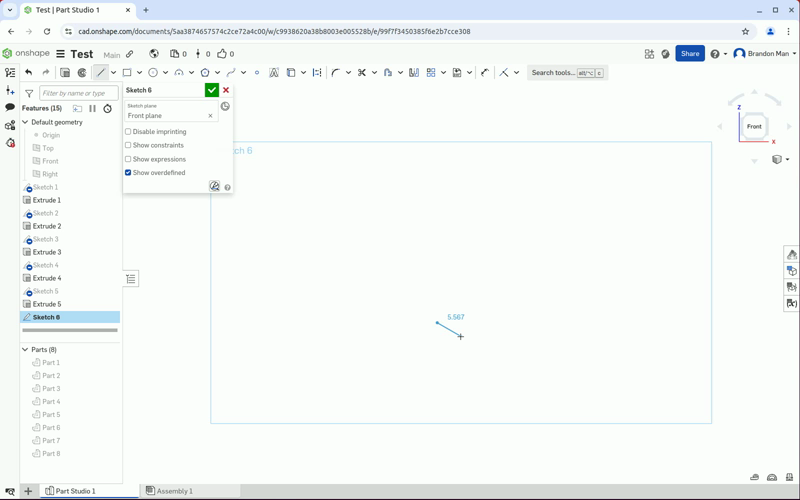
click(460, 336)
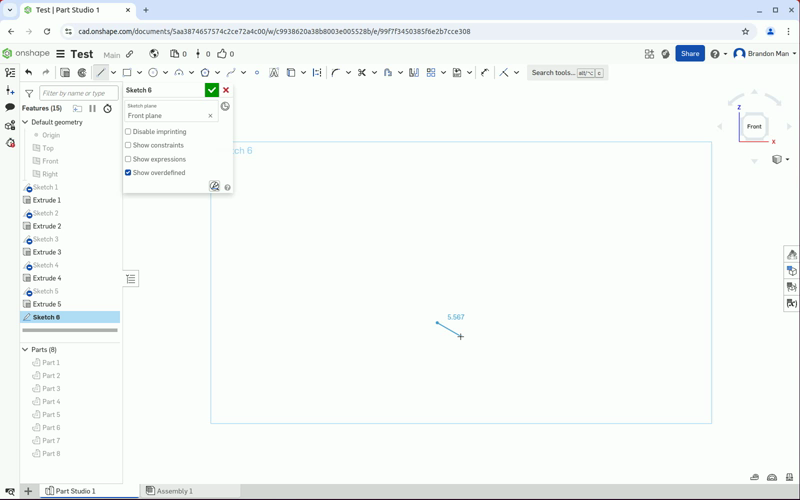
key_up(shift)
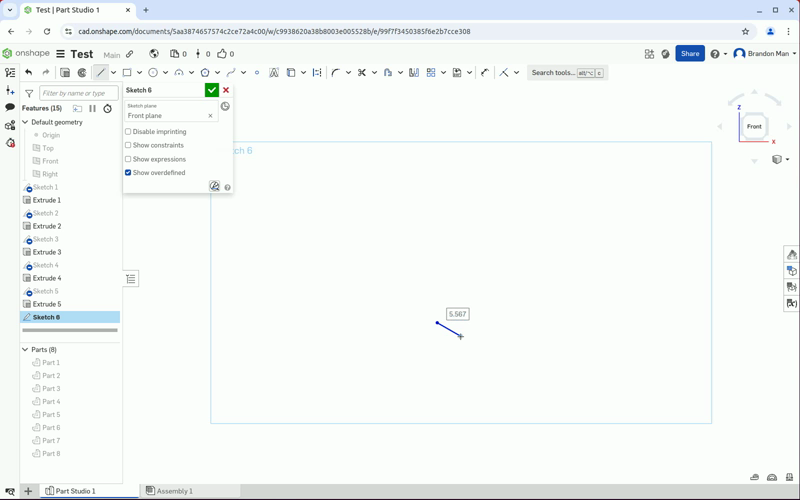
key_down(shift)
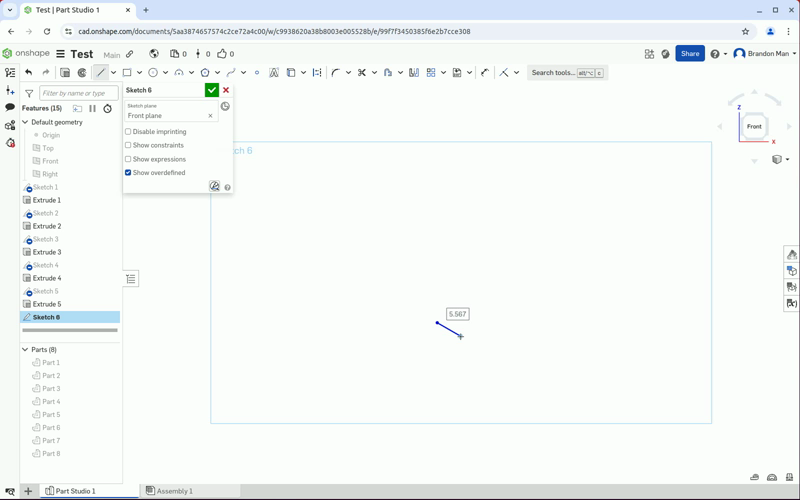
mouse_move(490, 336)
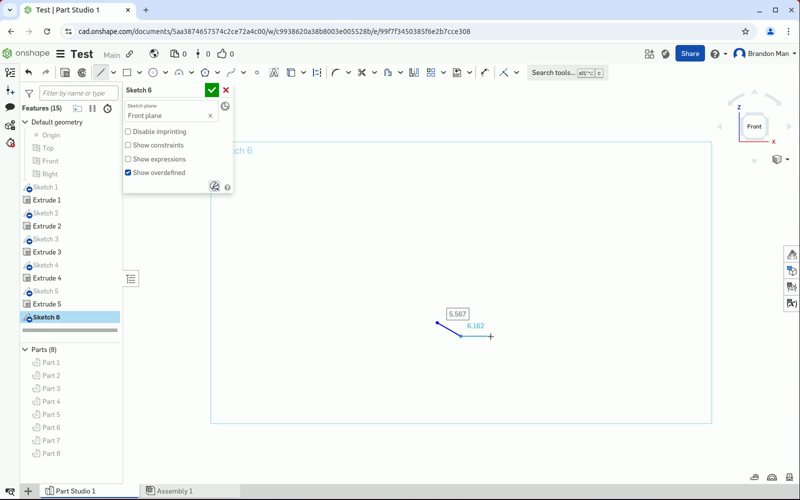
mouse_move(483, 322)
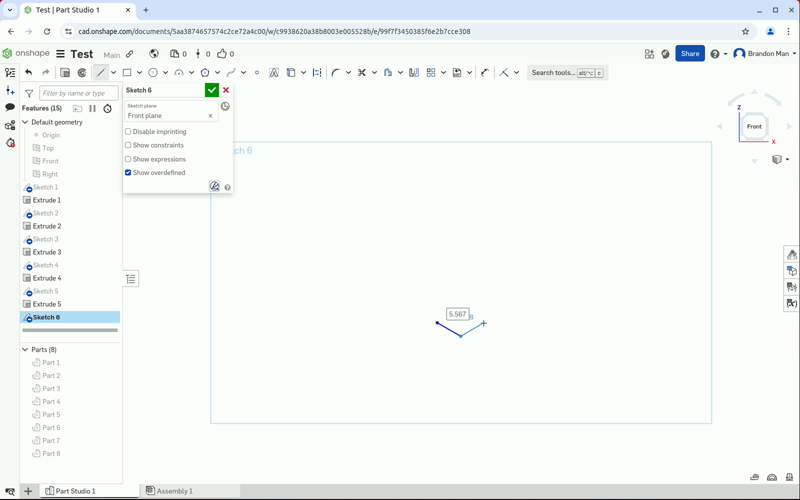
click(483, 322)
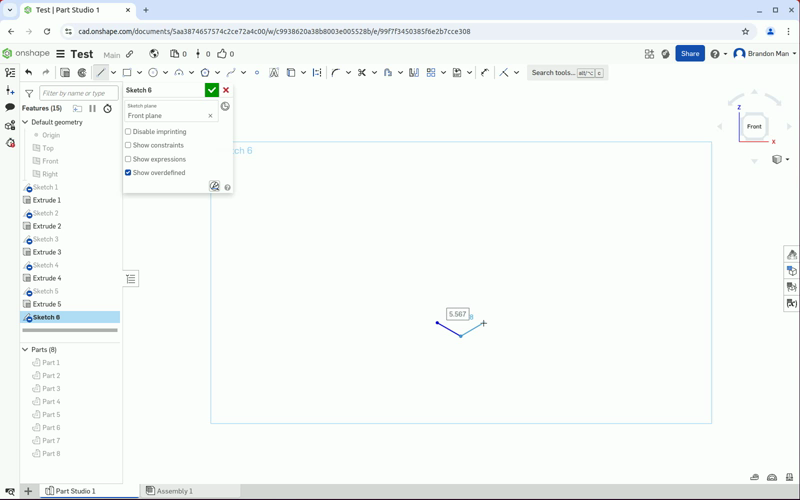
key_up(shift)
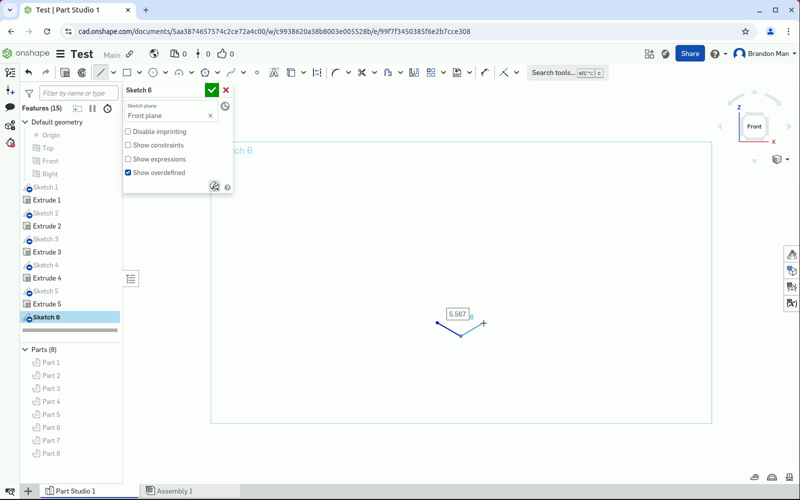
key(esc)
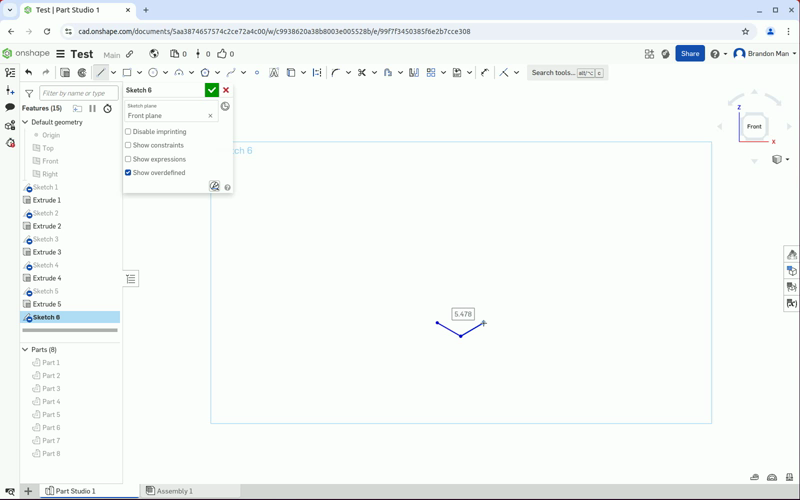
key(a)
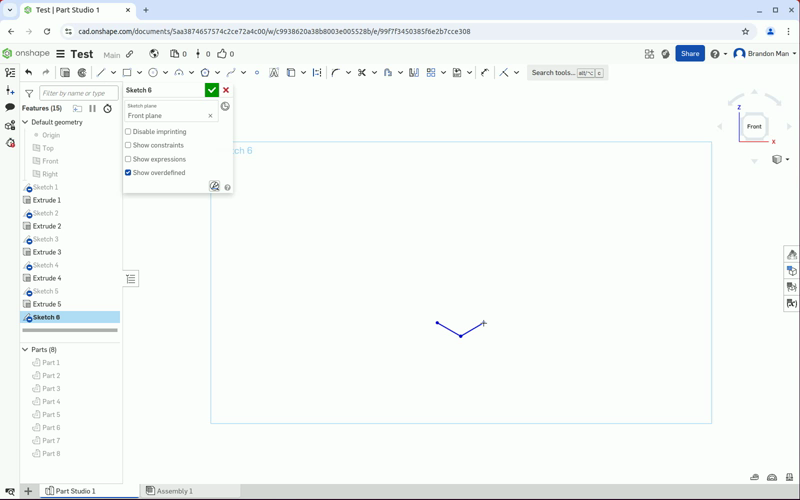
mouse_move(483, 322)
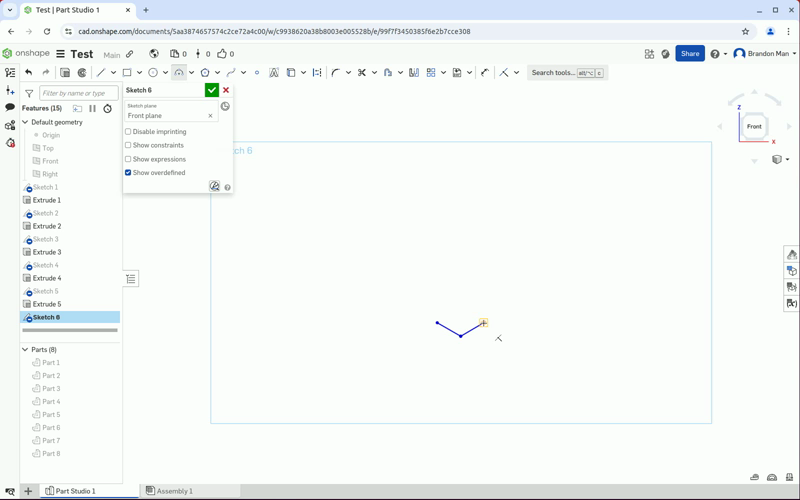
click(483, 322)
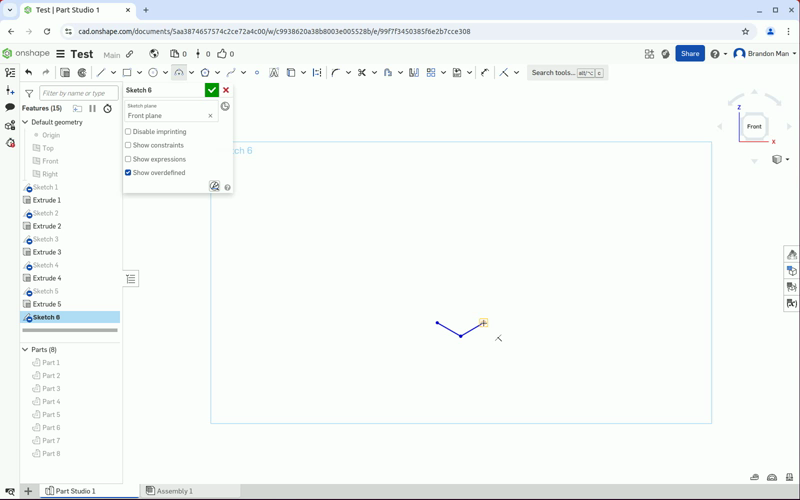
mouse_move(437, 322)
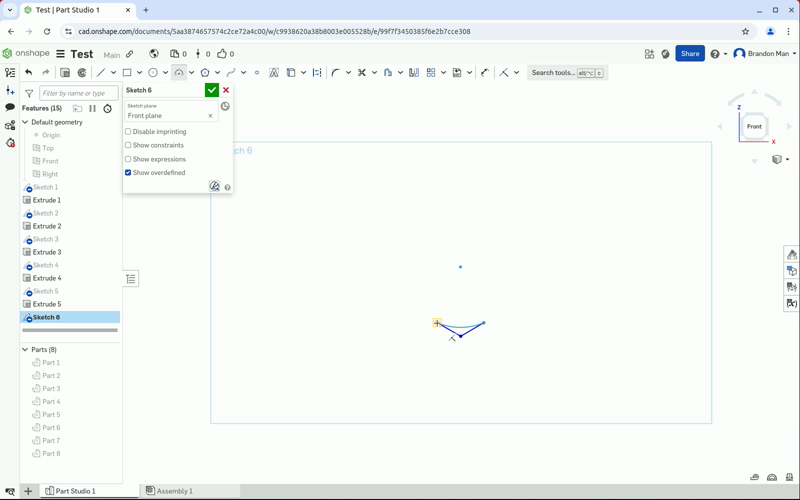
click(437, 322)
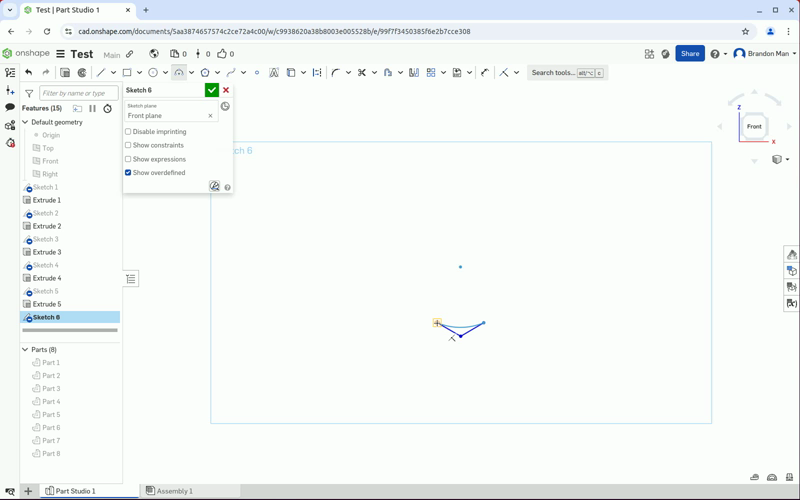
key_down(shift)
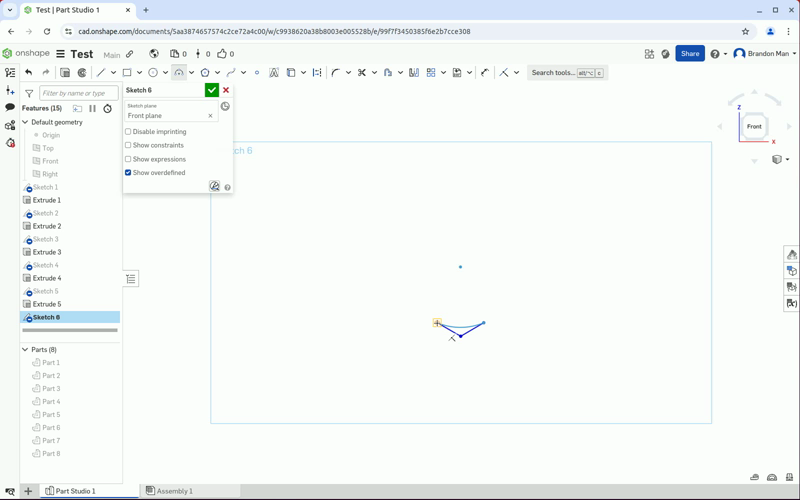
mouse_move(460, 329)
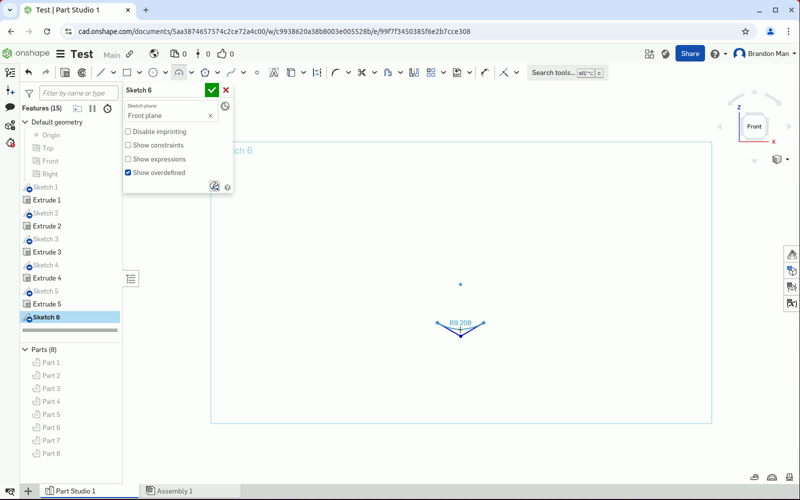
click(460, 329)
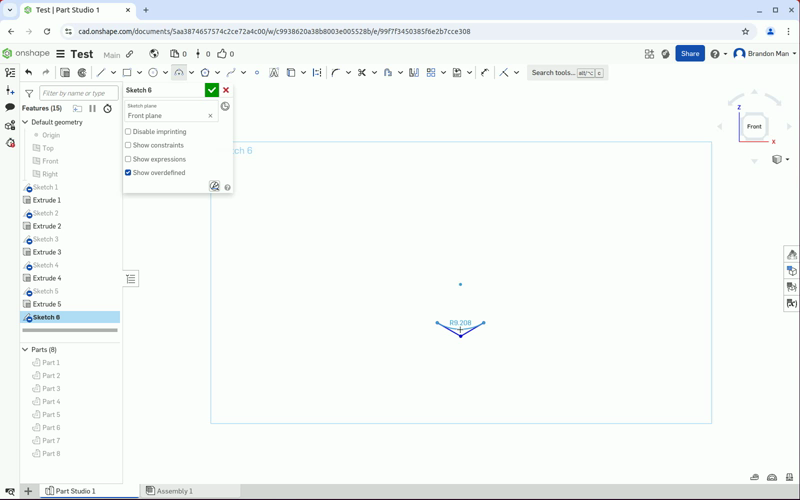
key_up(shift)
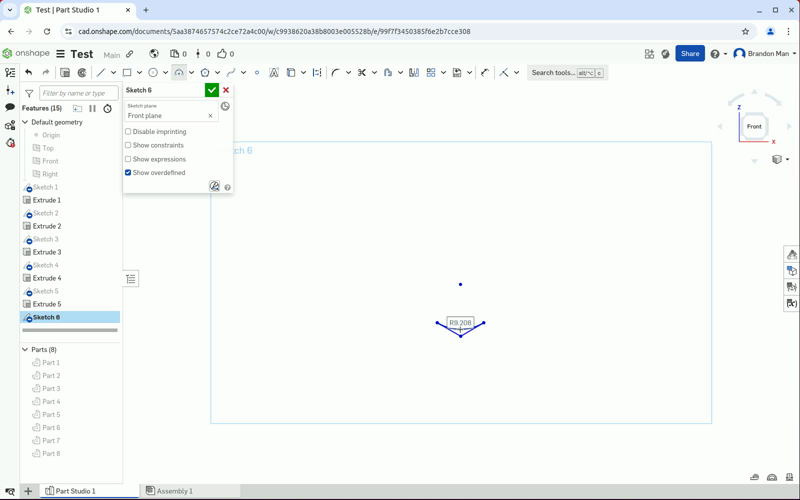
key(esc)
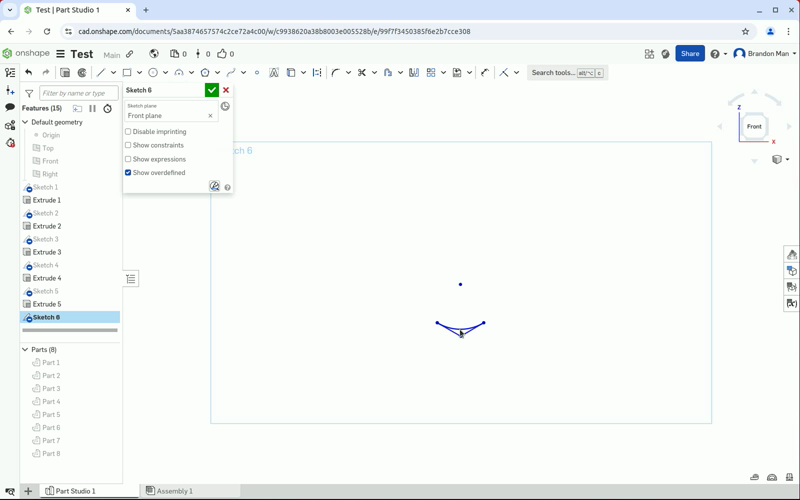
mouse_move(447, 327)
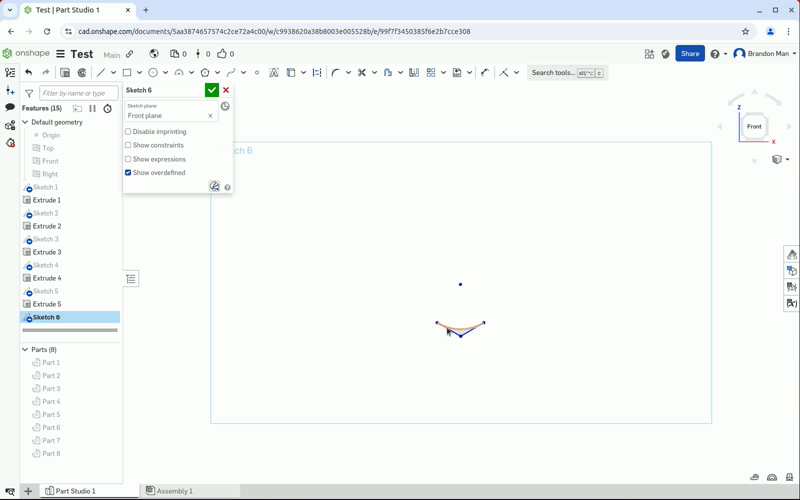
scroll(6)
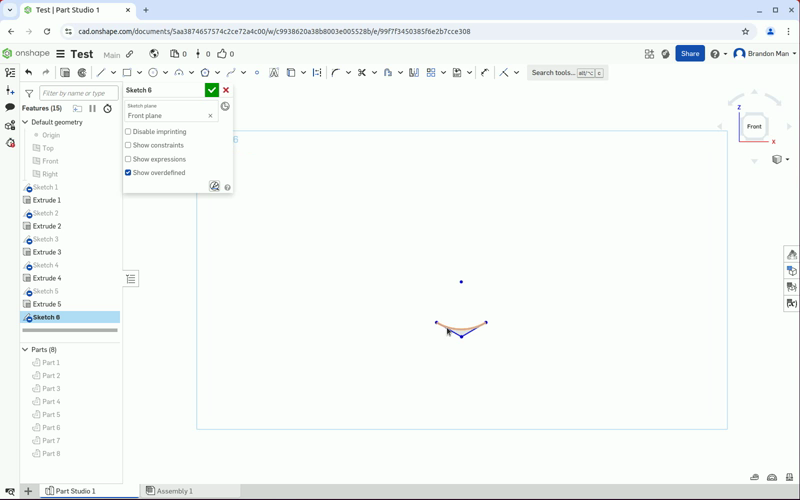
scroll(6)
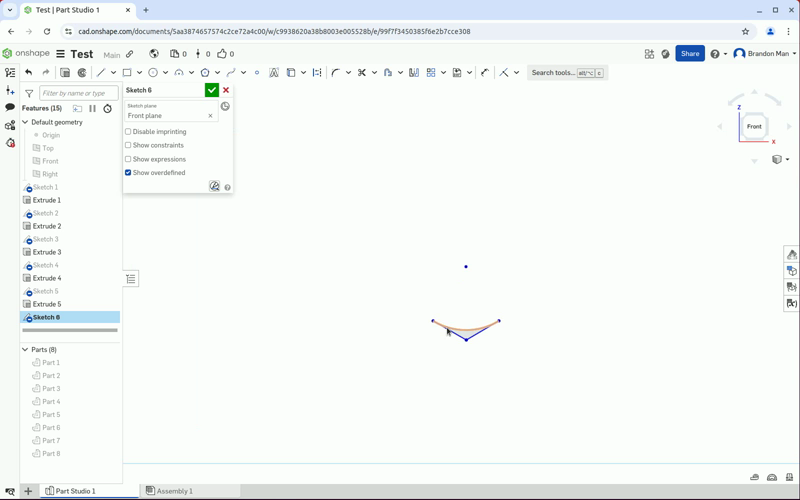
scroll(6)
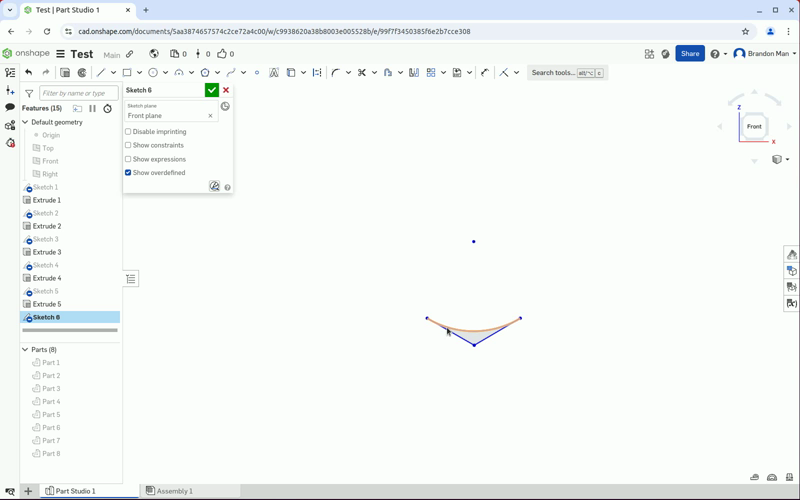
scroll(6)
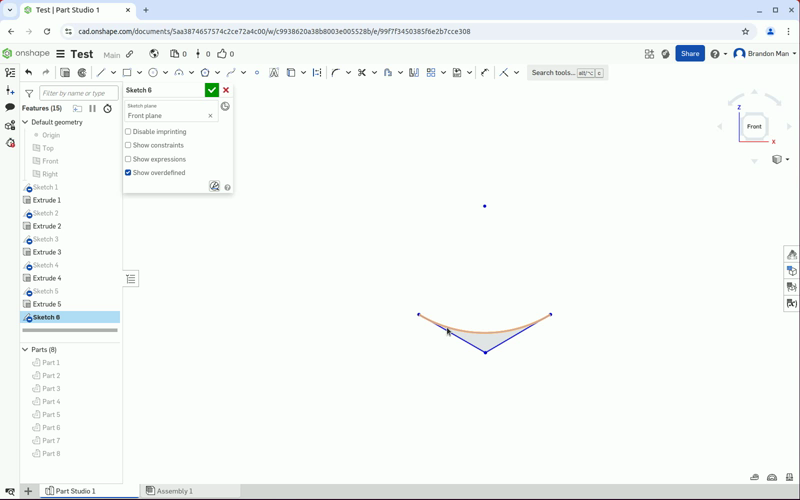
scroll(6)
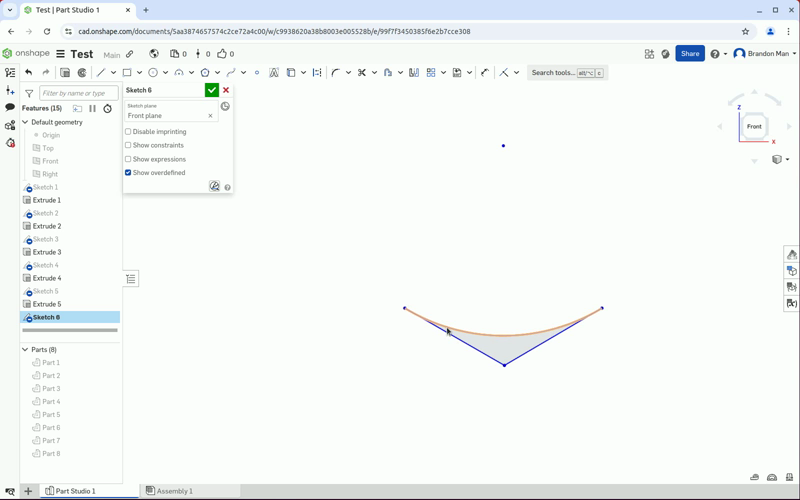
scroll(6)
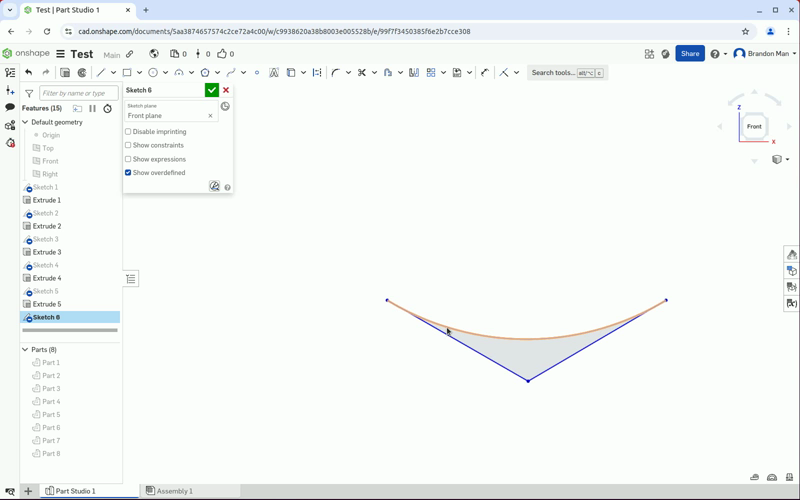
scroll(6)
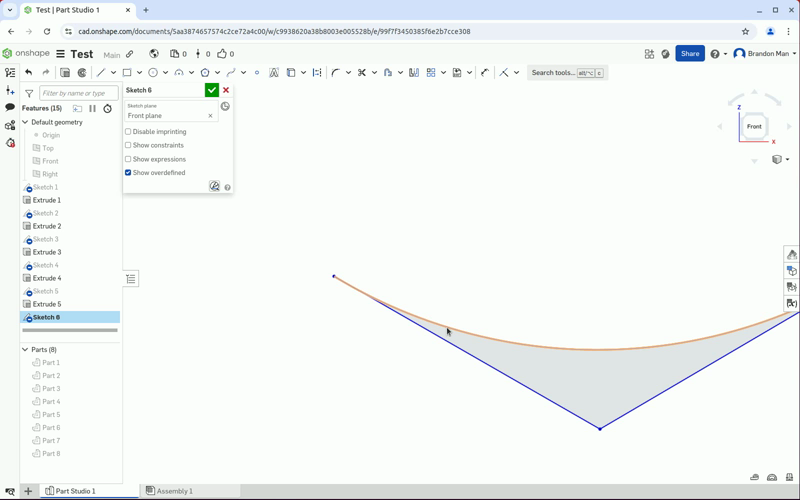
click(447, 327)
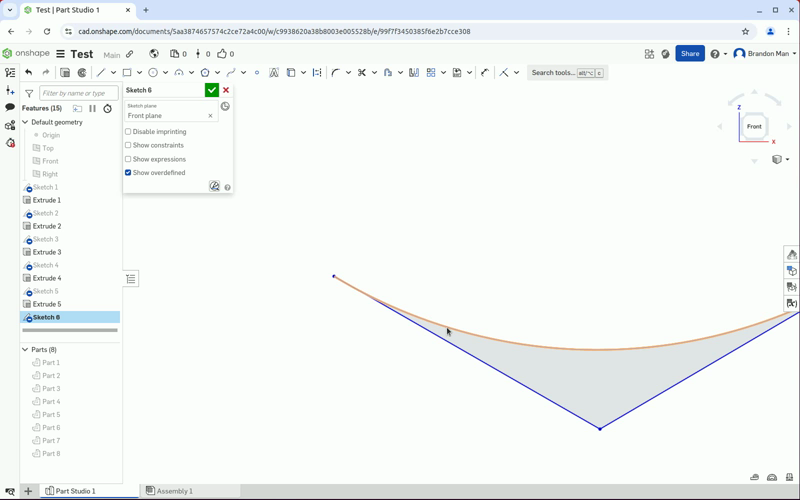
scroll(-6)
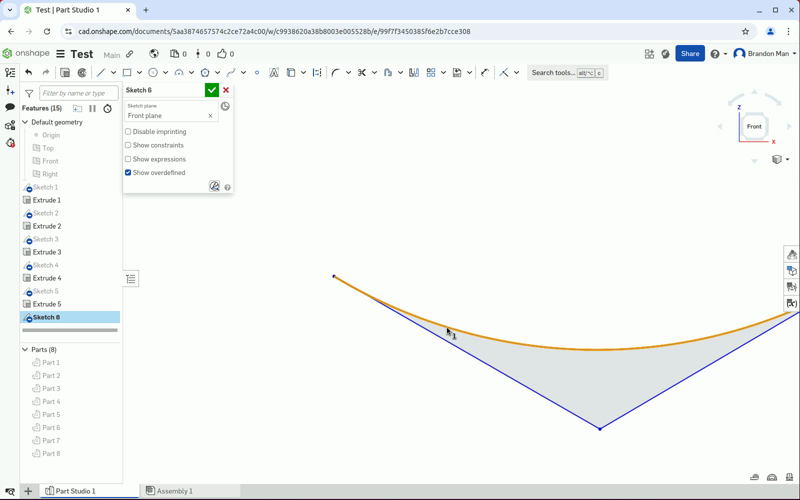
scroll(-6)
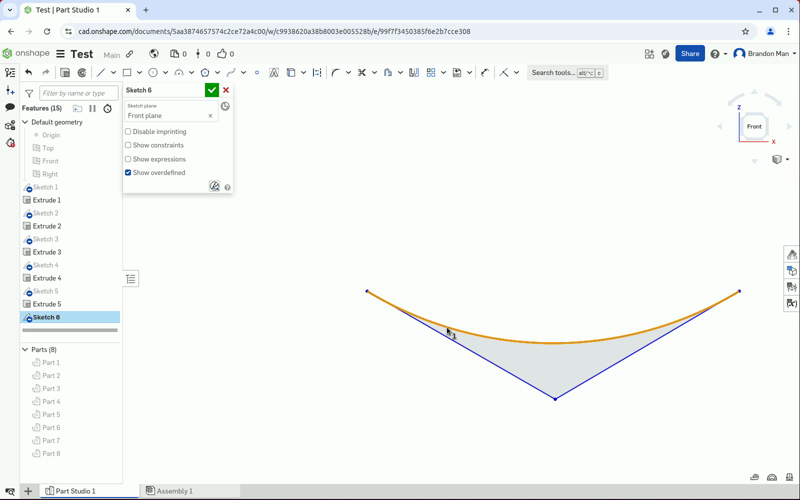
scroll(-6)
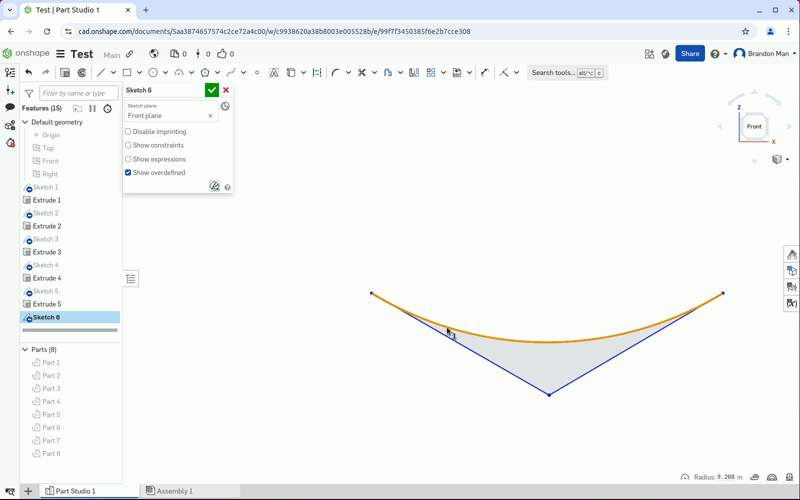
scroll(-6)
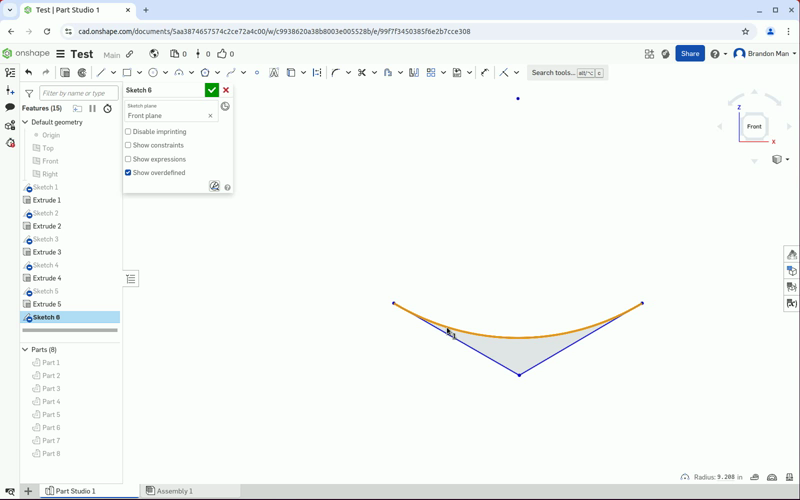
scroll(-6)
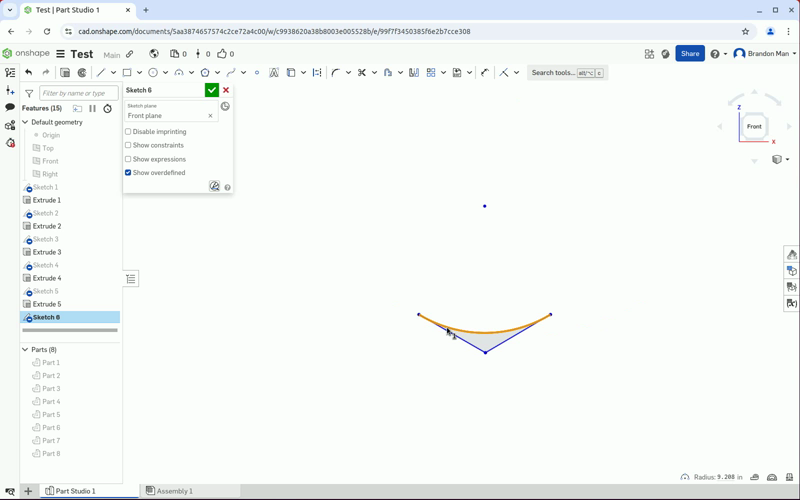
scroll(-6)
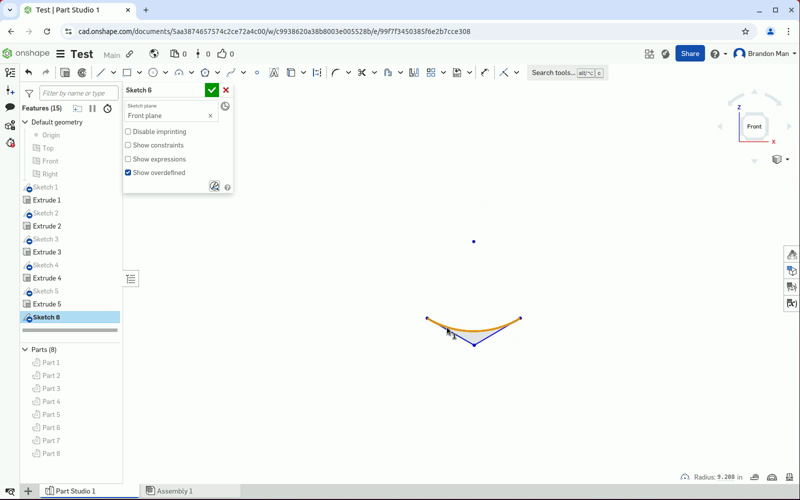
scroll(-6)
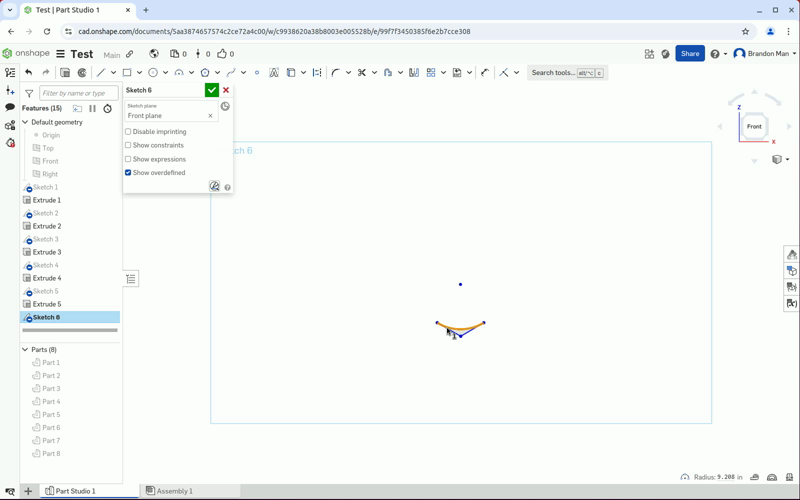
mouse_move(73, 352)
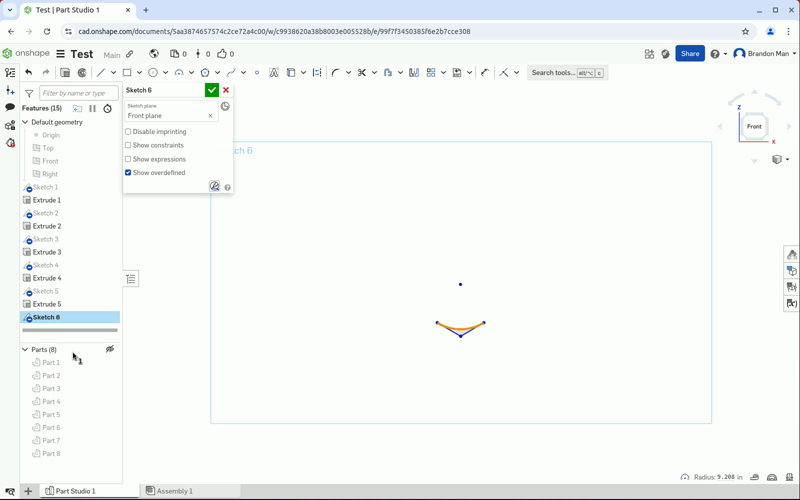
key(shift+y)
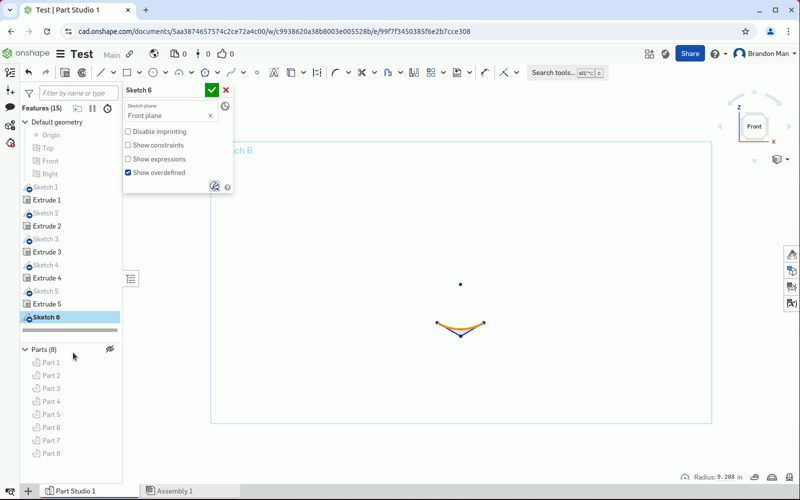
key(shift+e)
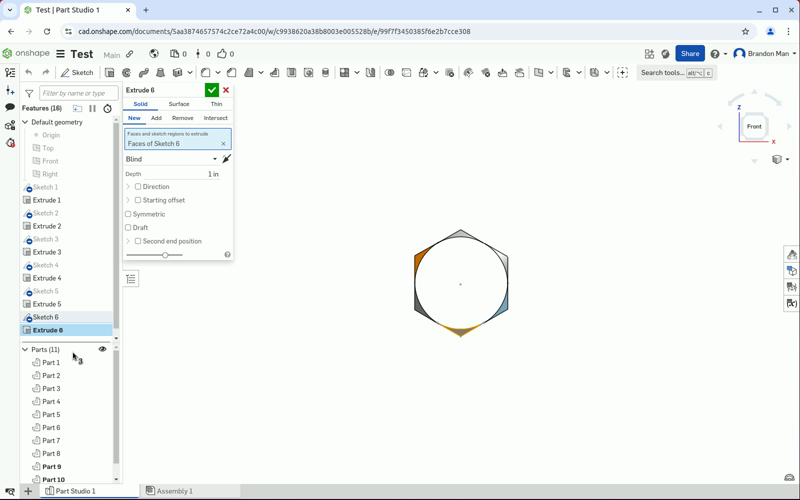
mouse_move(143, 106)
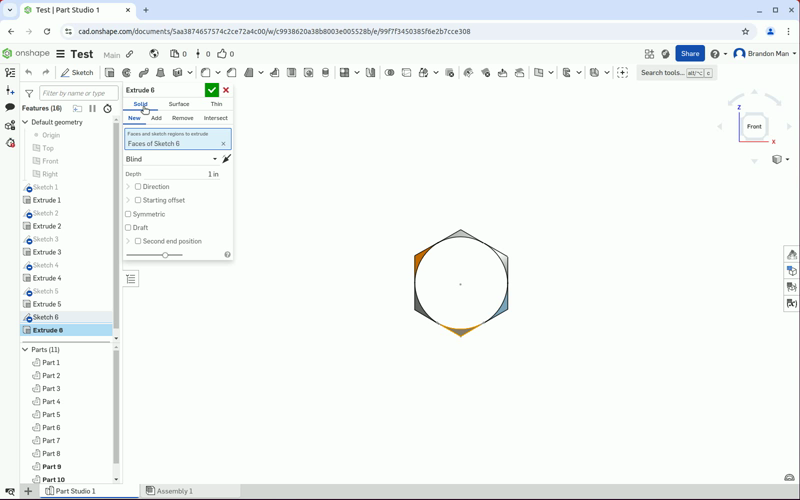
click(143, 106)
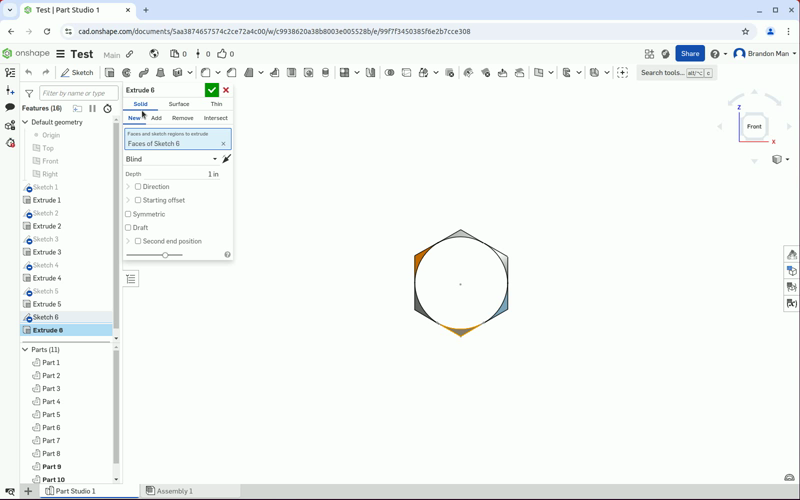
mouse_move(137, 120)
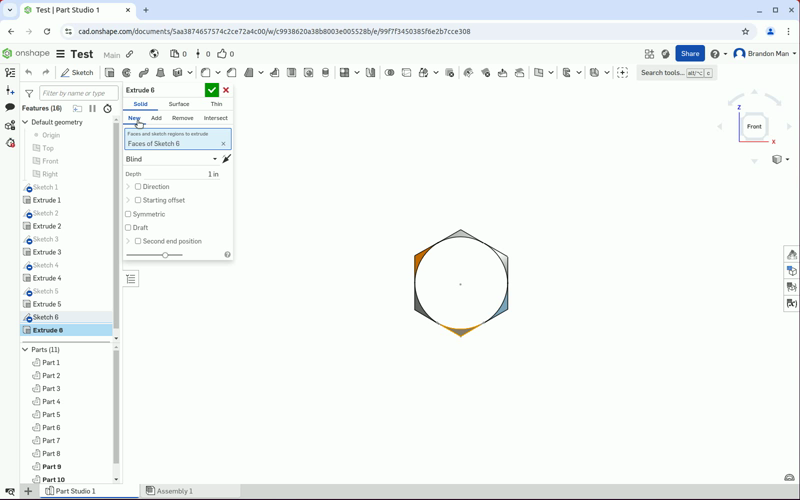
click(137, 120)
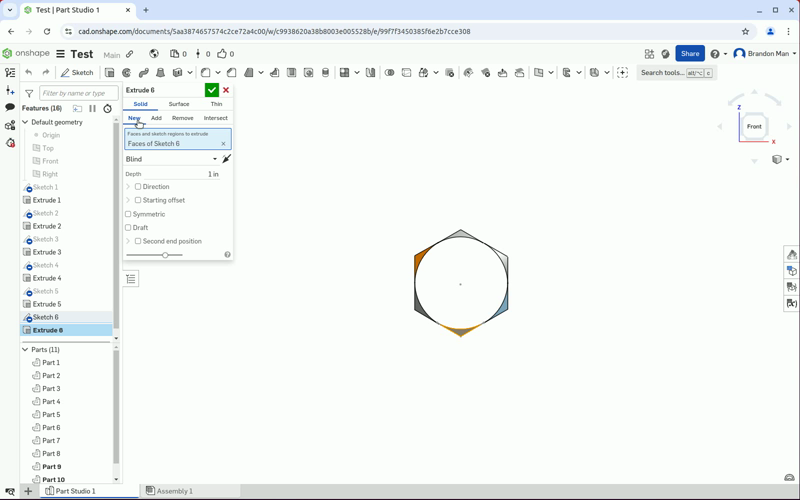
key(tab, 4)
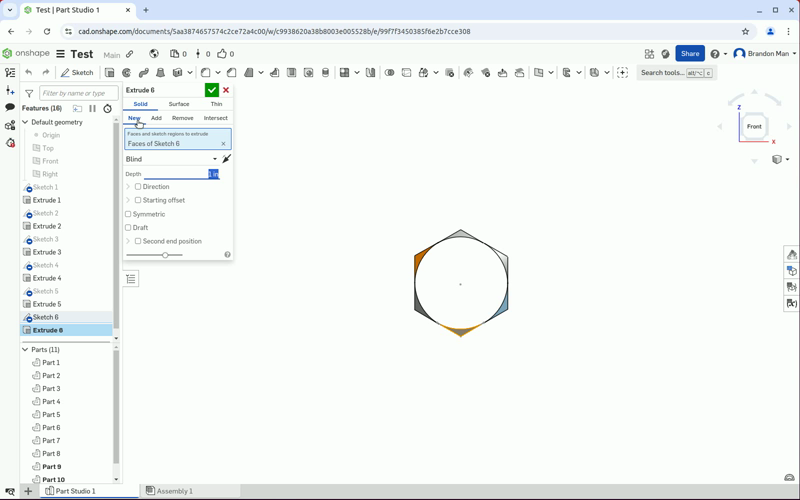
text(46.216)
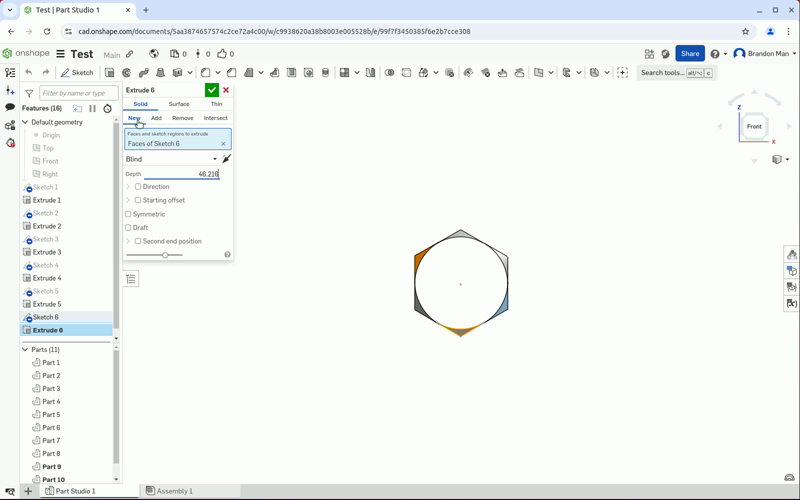
key(tab, 3)
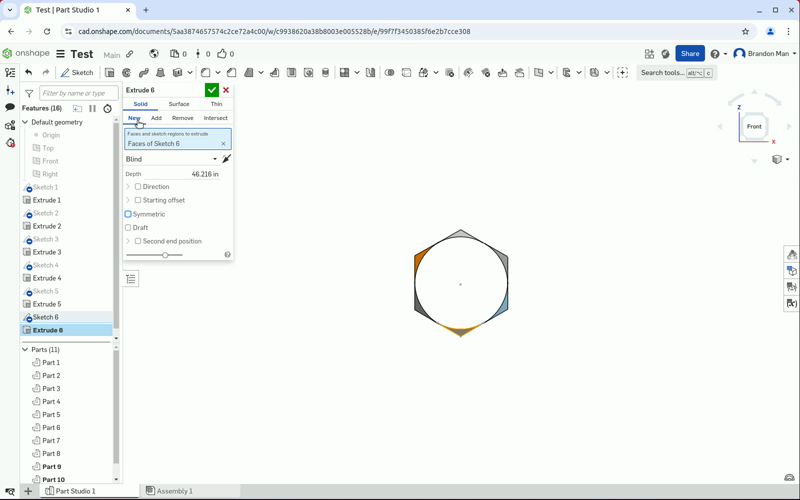
key(space)
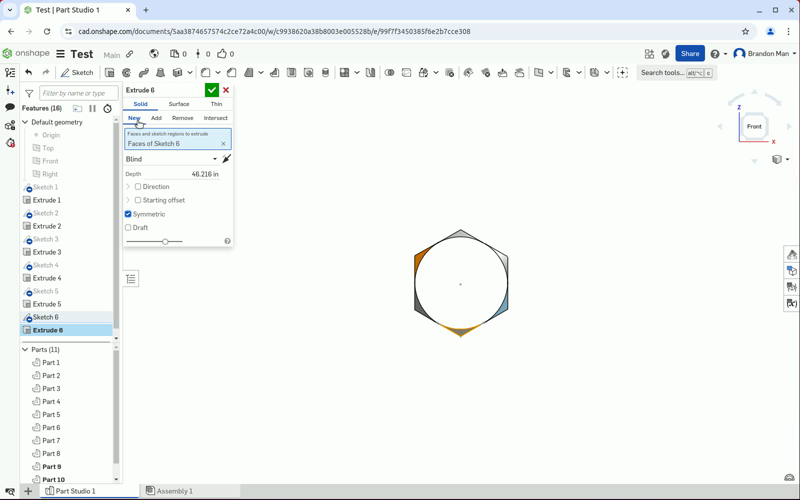
key(enter)
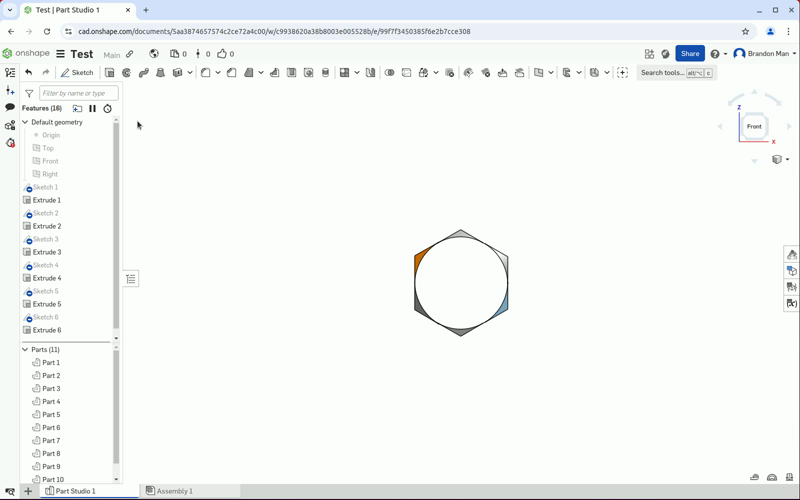
key(shift+h)
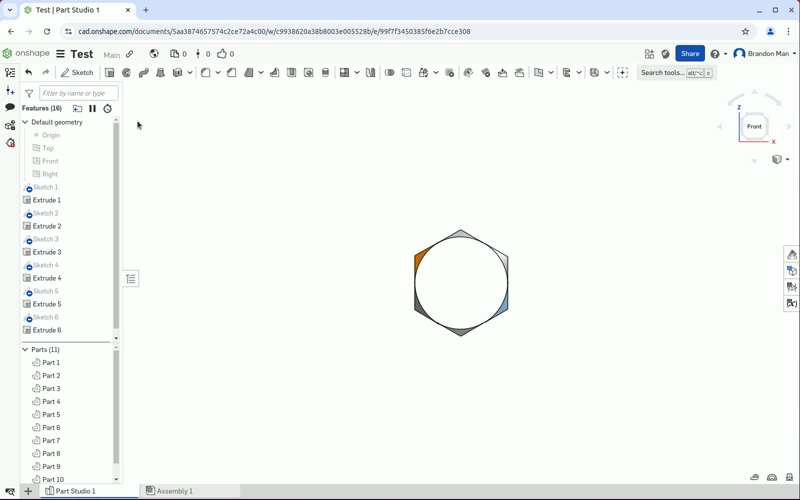
key(shift+h)
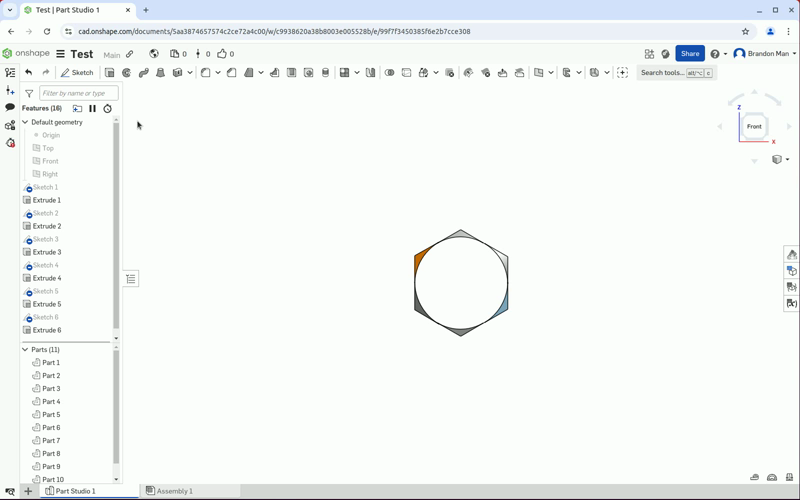
mouse_move(69, 189)
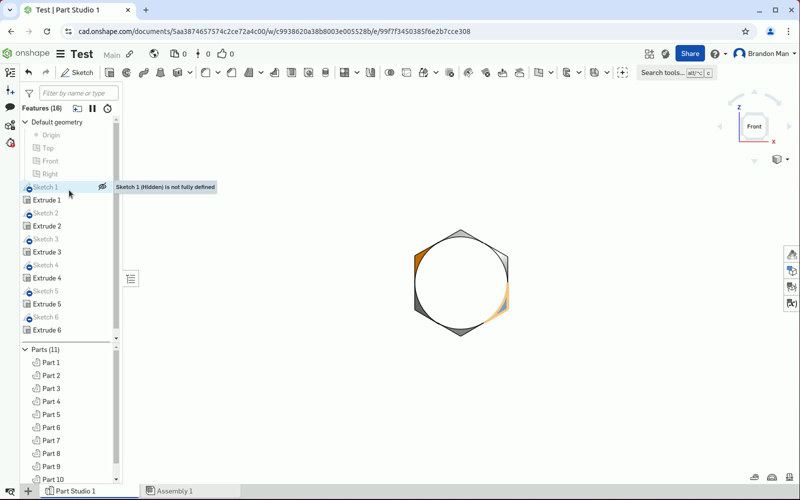
click(69, 189)
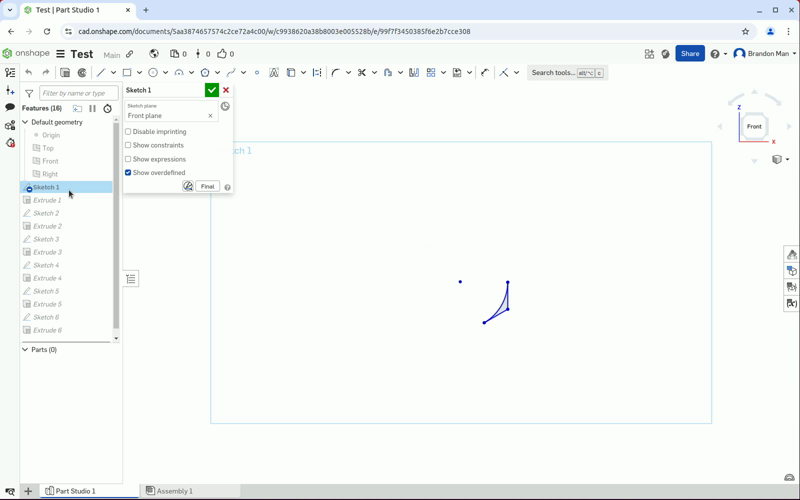
mouse_move(229, 92)
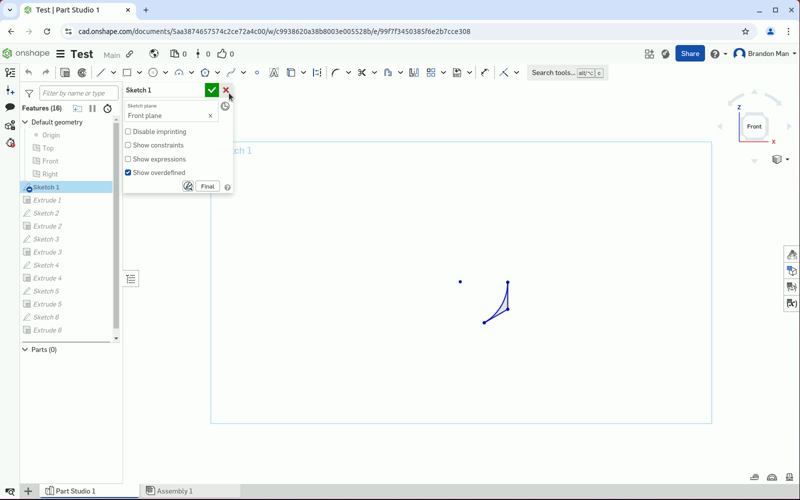
click(229, 92)
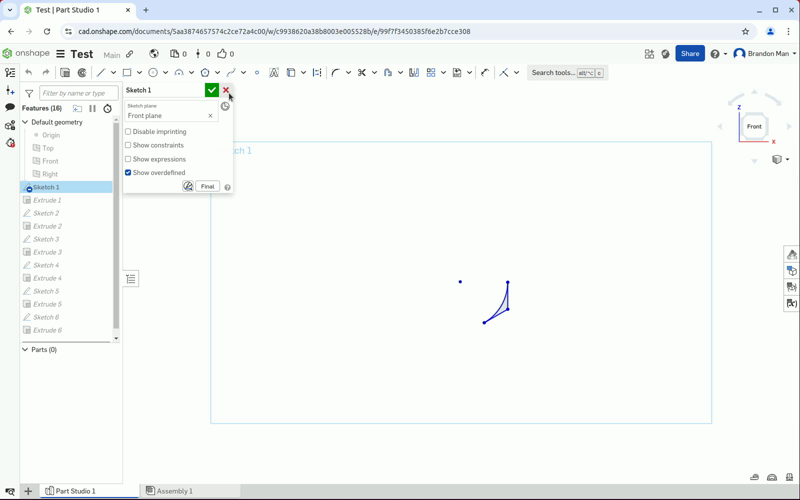
key(shift+s)
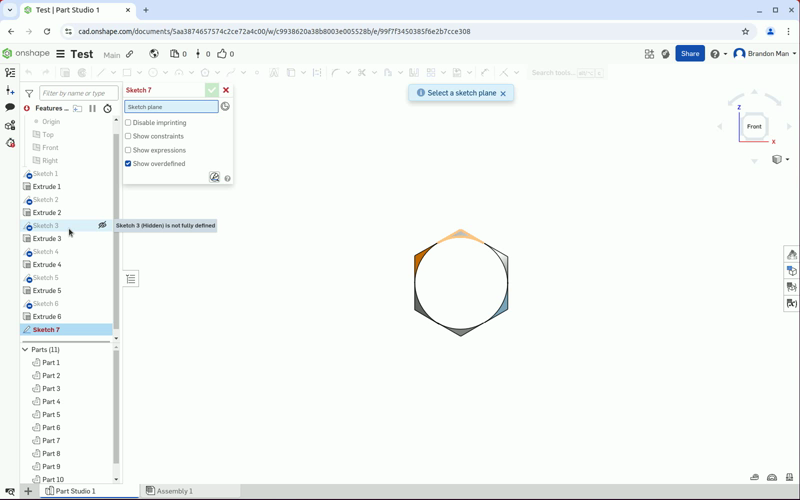
scroll(3)
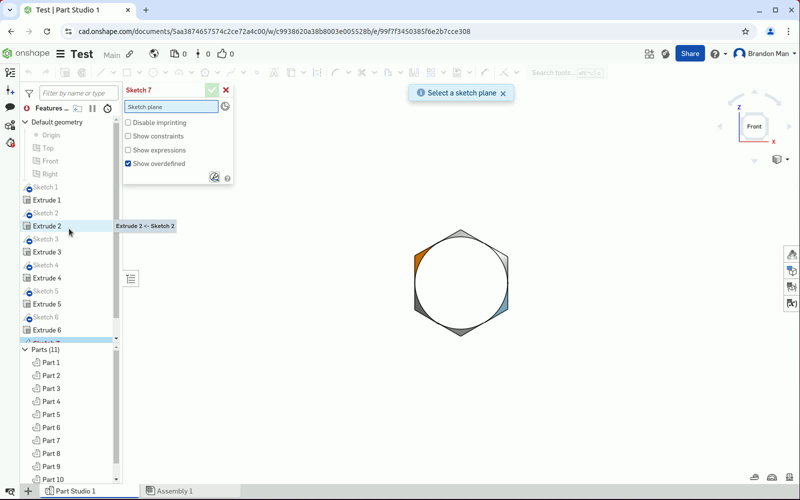
mouse_move(69, 163)
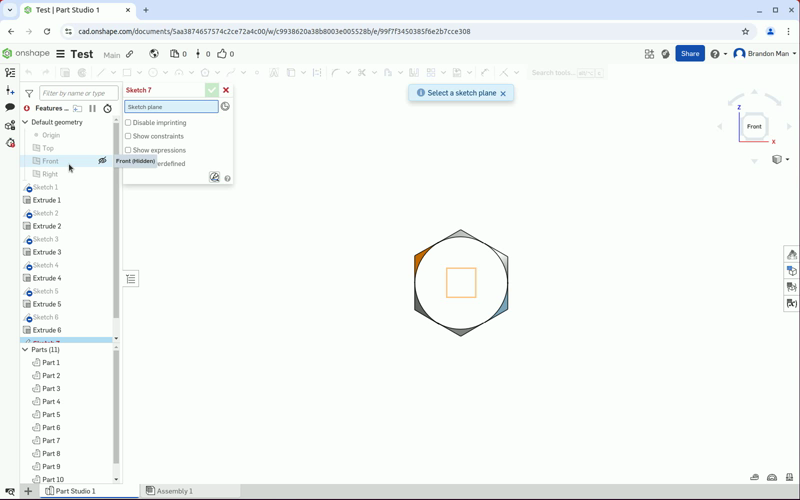
click(69, 163)
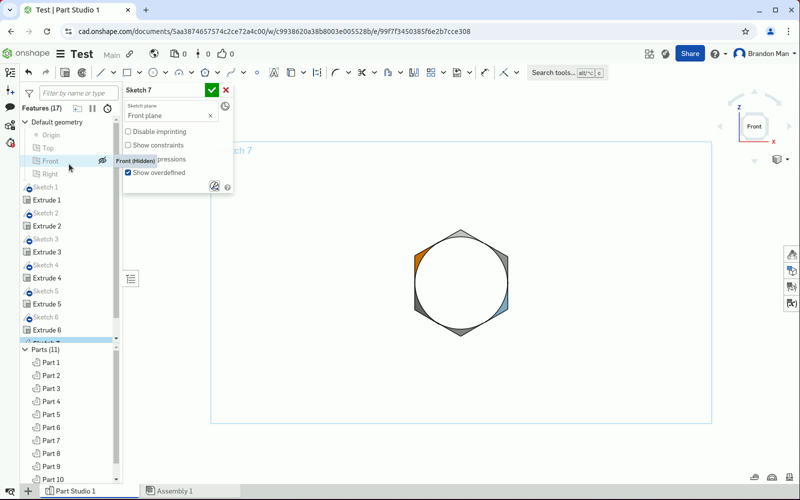
mouse_move(69, 352)
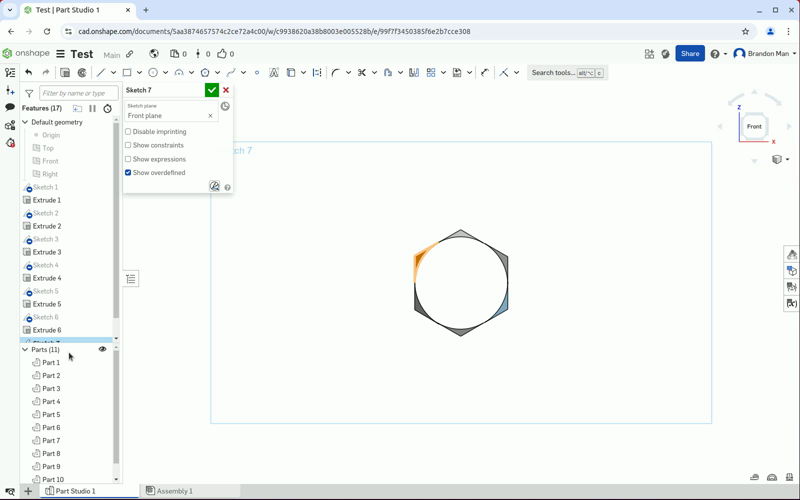
key(y)
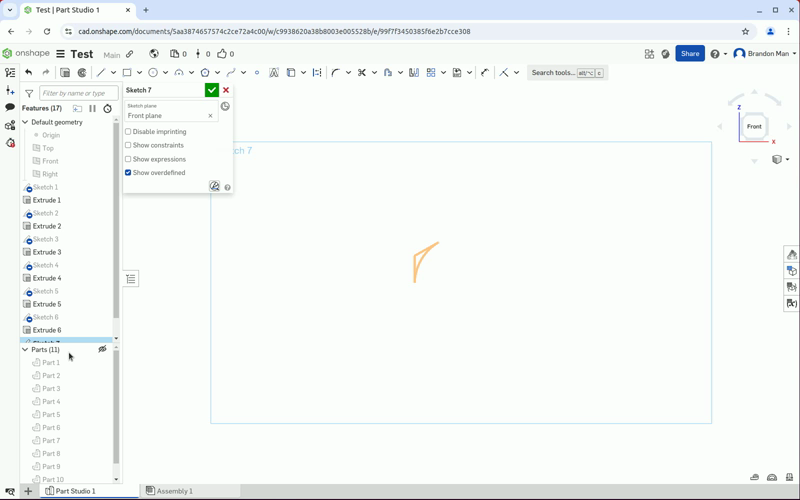
key(c)
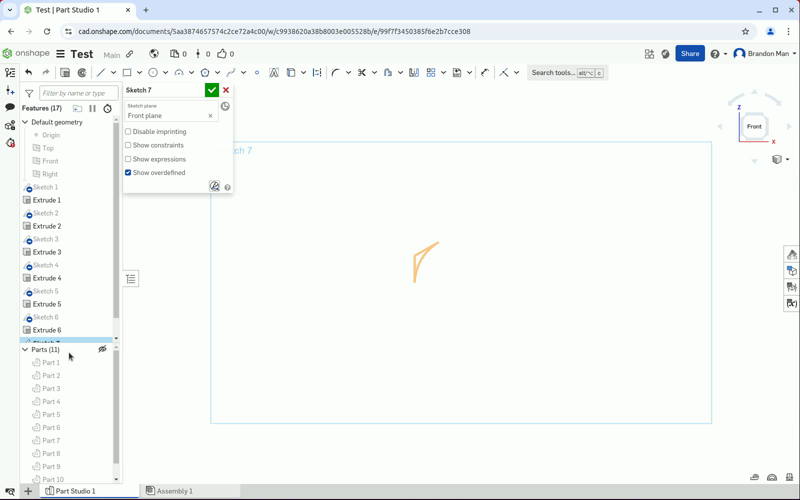
key_down(shift)
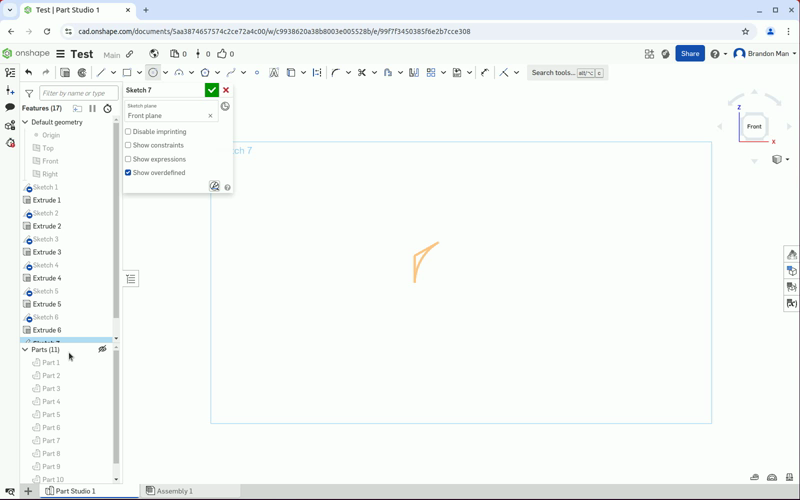
mouse_move(461, 282)
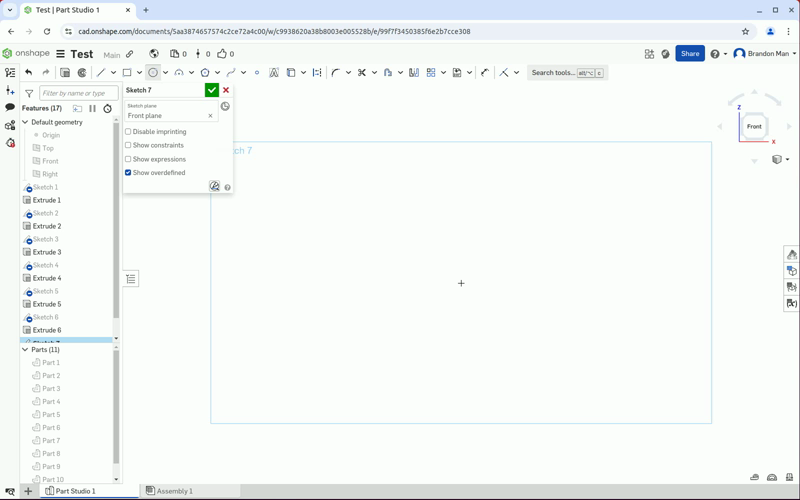
click(461, 282)
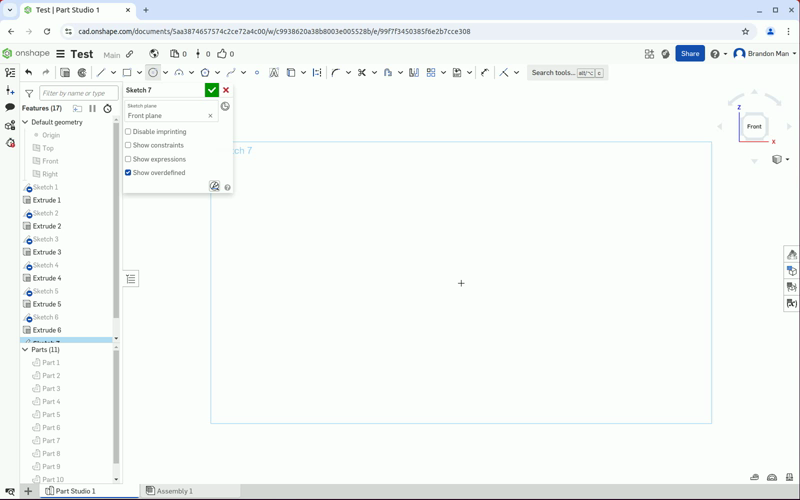
key_up(shift)
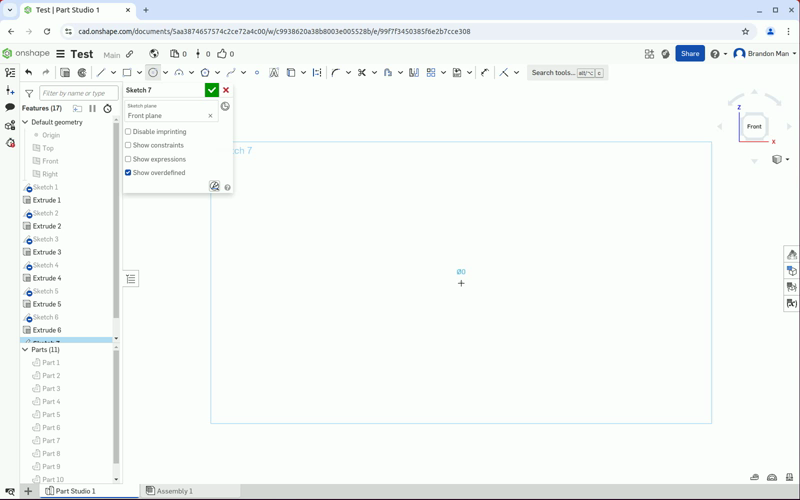
mouse_move(507, 282)
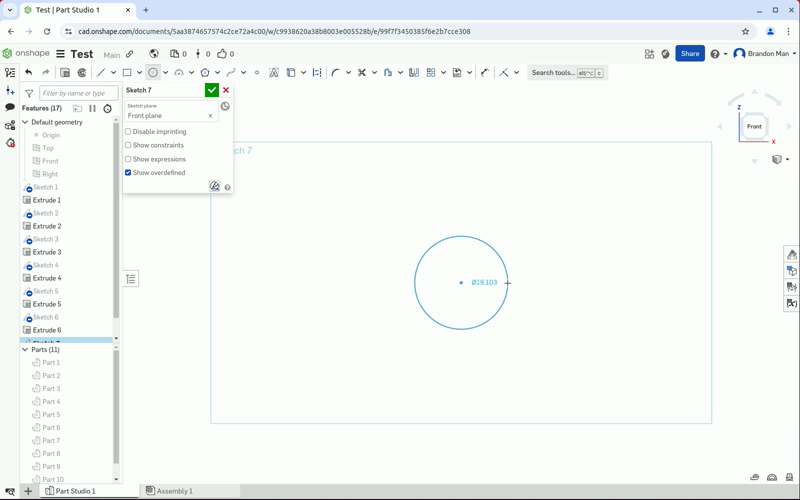
click(507, 282)
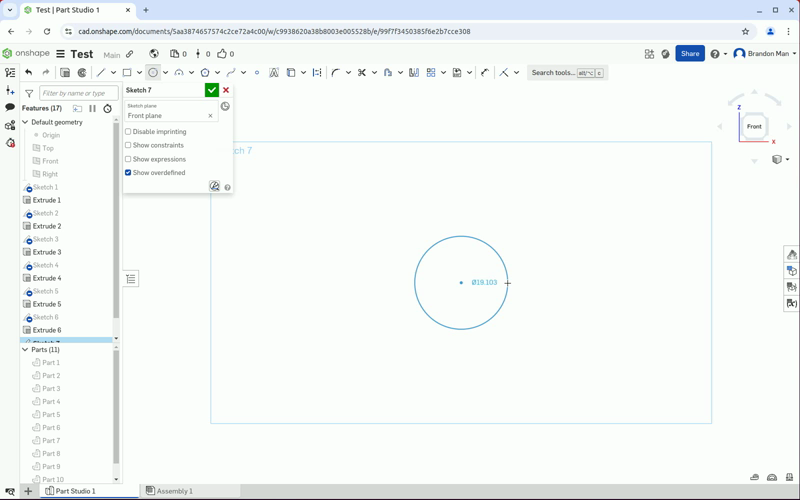
key(esc)
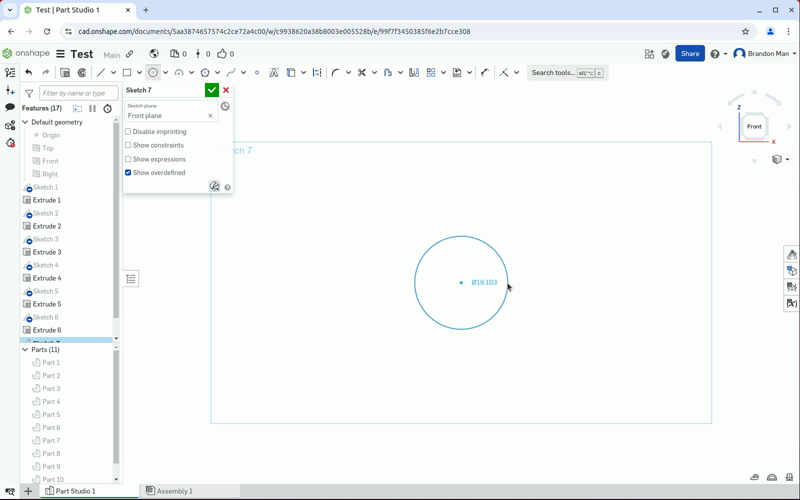
mouse_move(430, 285)
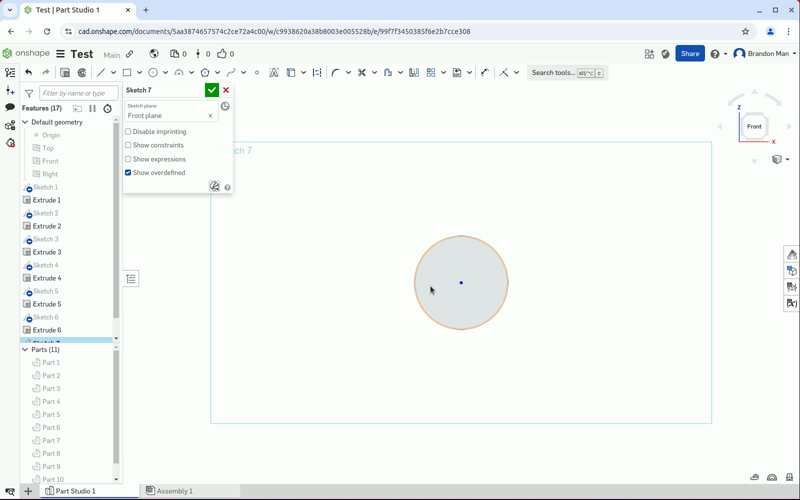
click(430, 285)
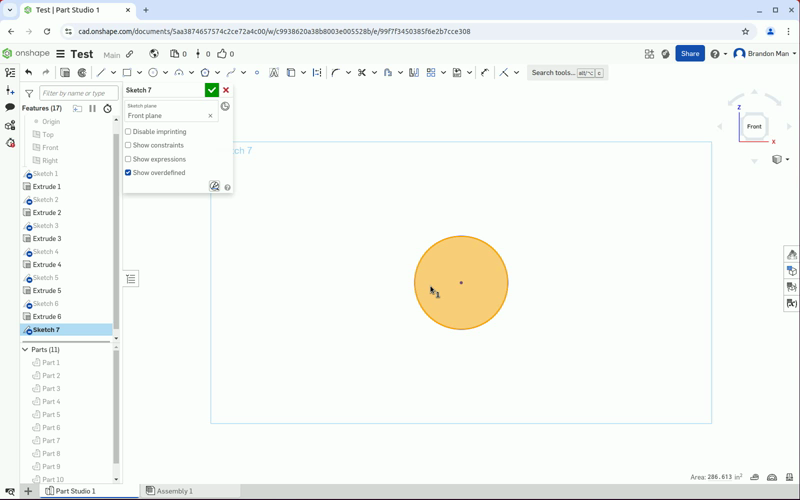
mouse_move(69, 352)
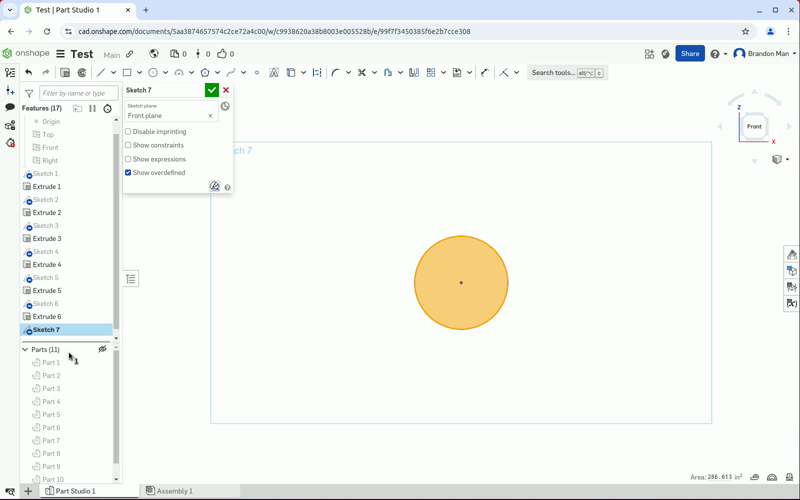
key(shift+y)
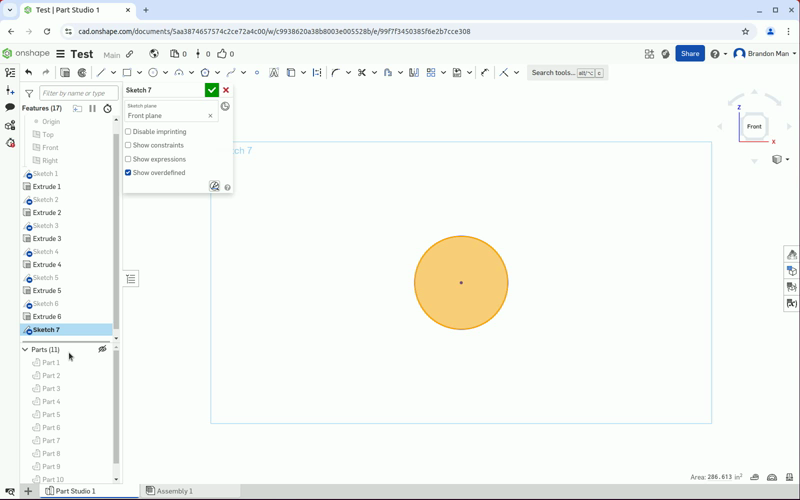
key(shift+e)
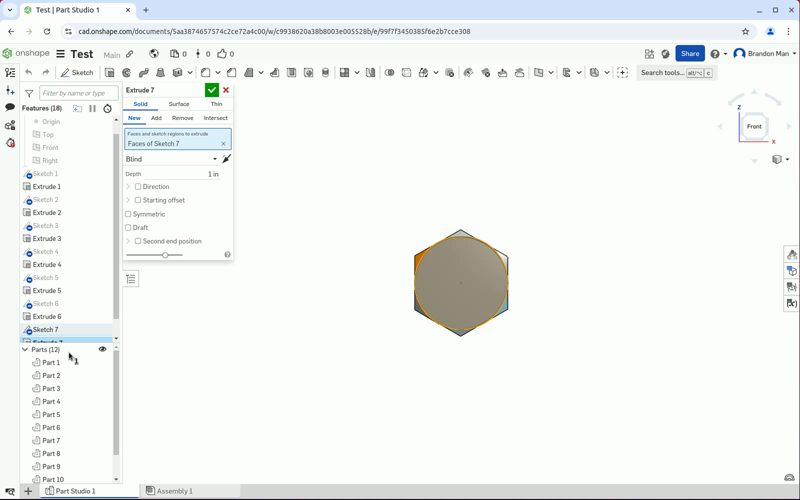
mouse_move(143, 106)
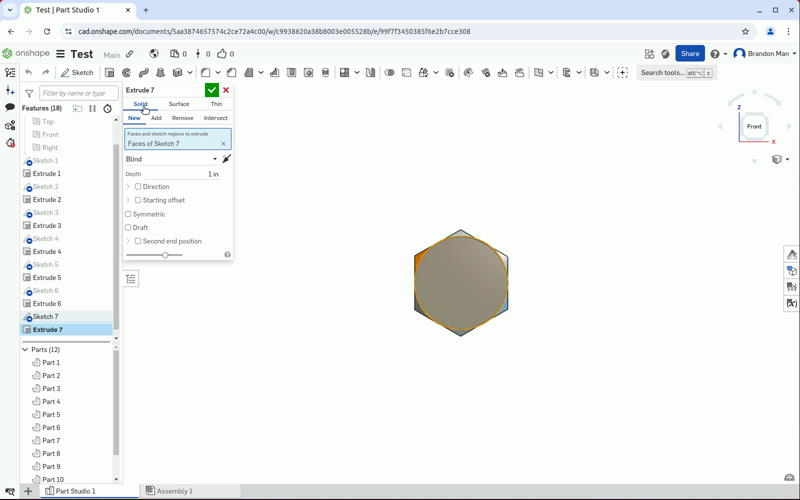
click(143, 106)
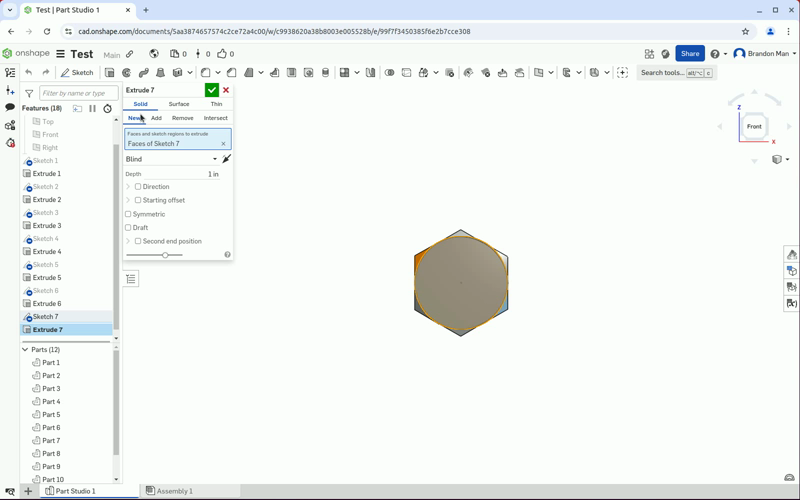
mouse_move(137, 120)
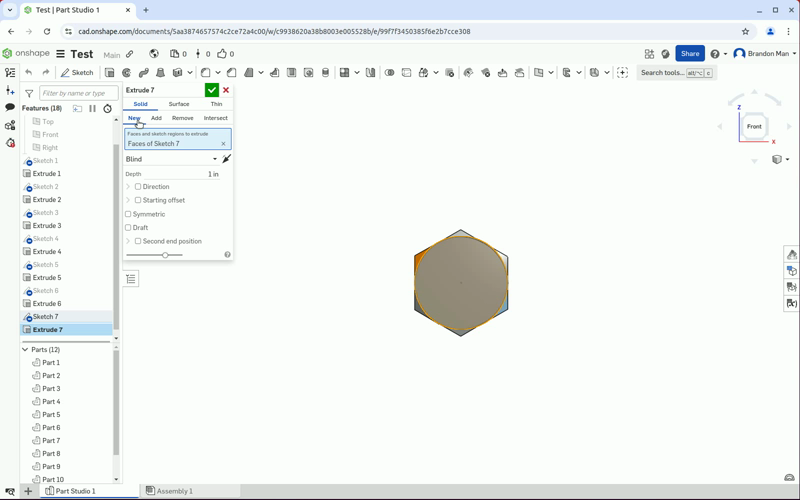
click(137, 120)
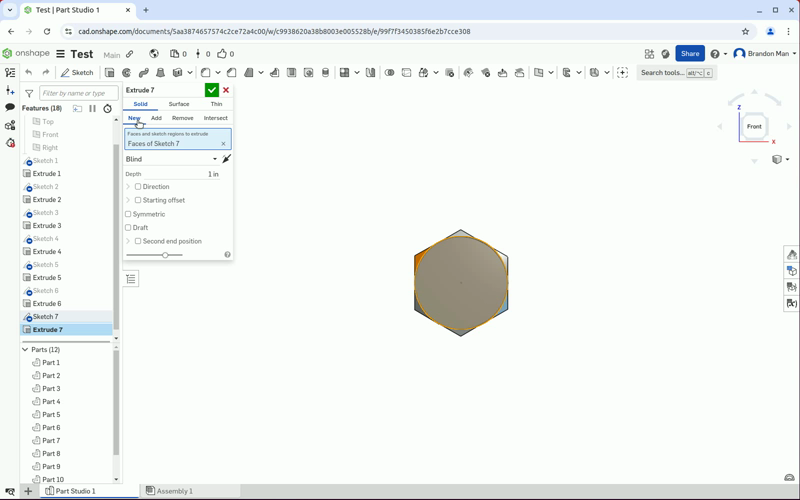
key(tab, 4)
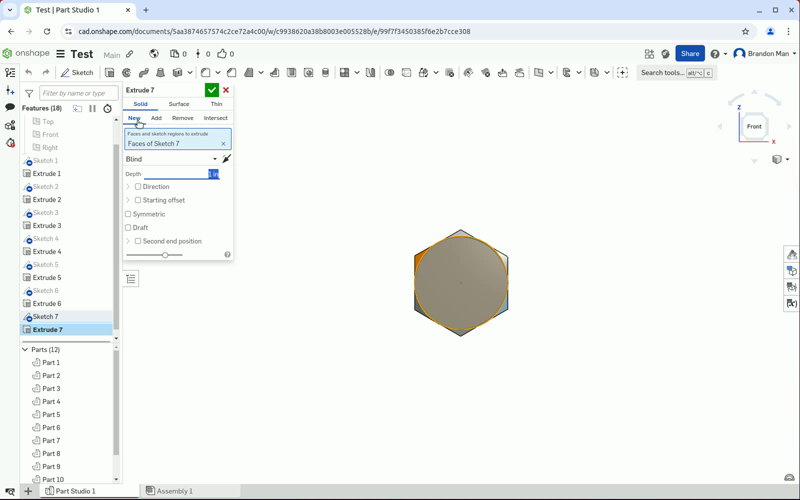
text(46.216)
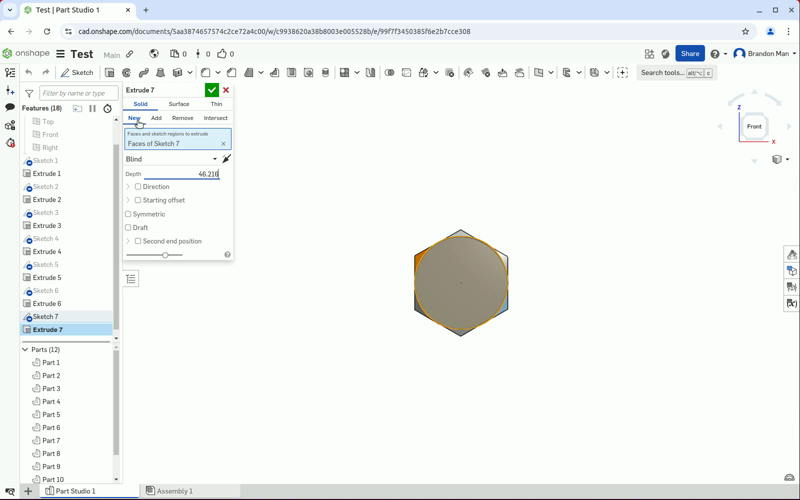
key(tab, 3)
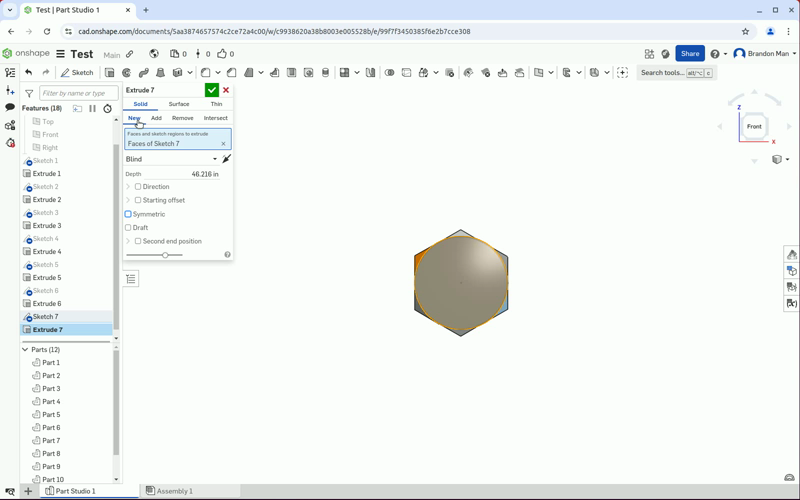
key(space)
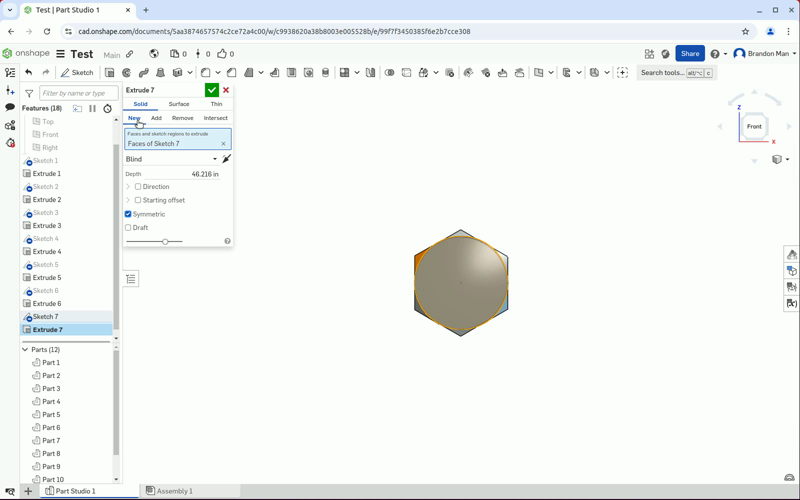
key(enter)
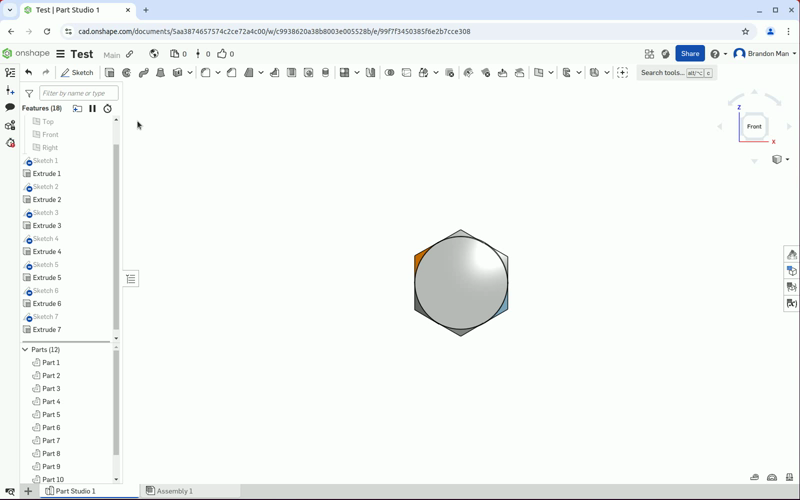
key(shift+h)
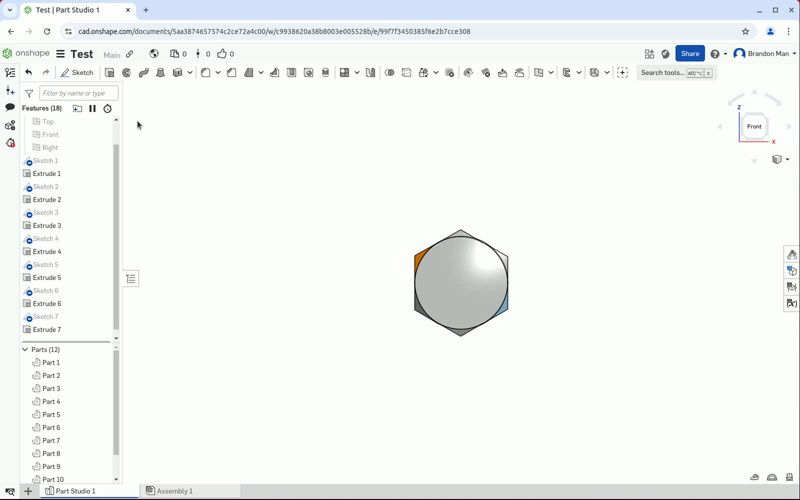
key(shift+h)
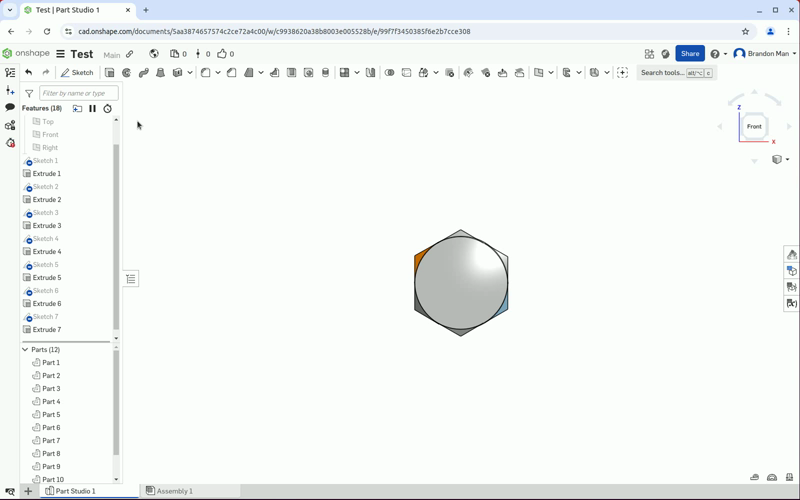
key(shift+7)
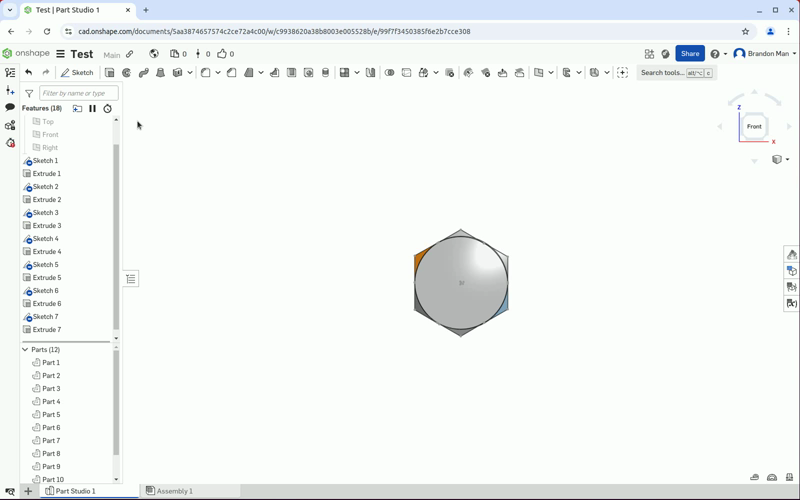
key(left, 2)
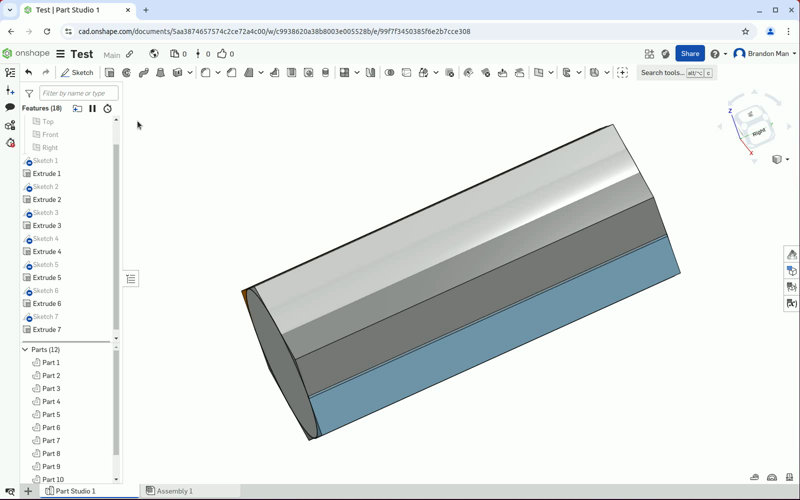
key(down, 2)
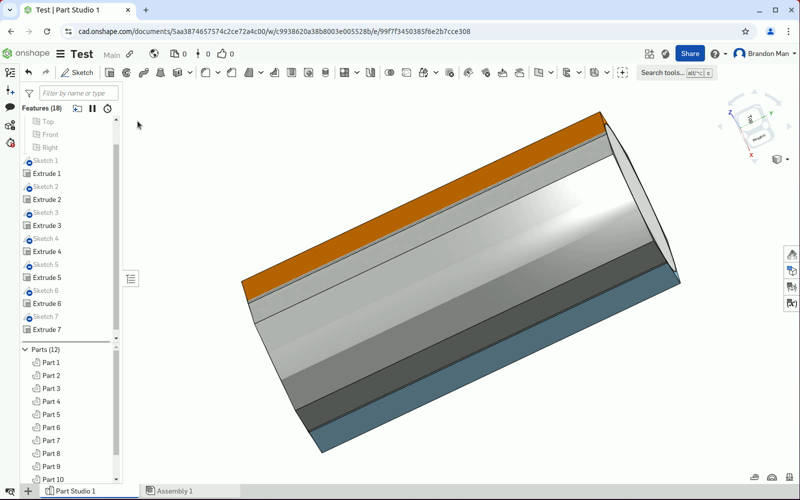
key(up, 2)
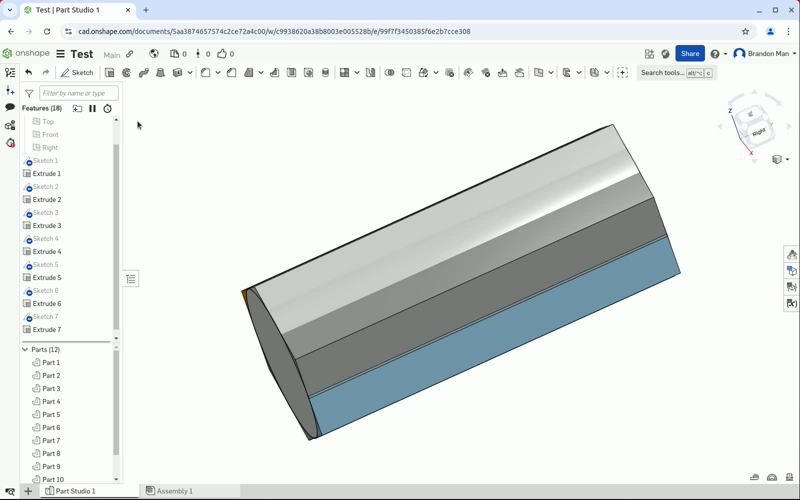
key(right, 2)
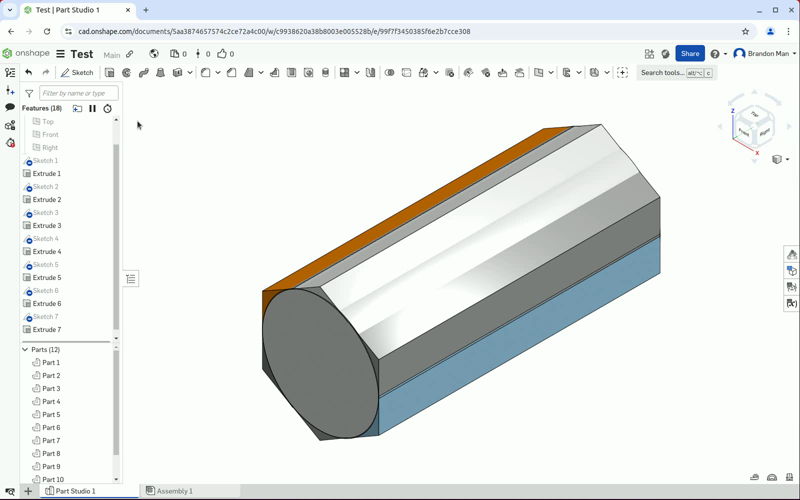
mouse_move(69, 163)
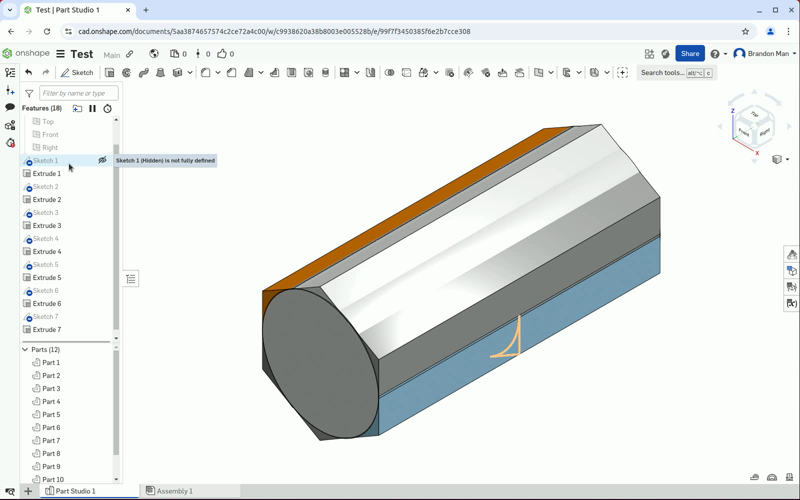
click(69, 163)